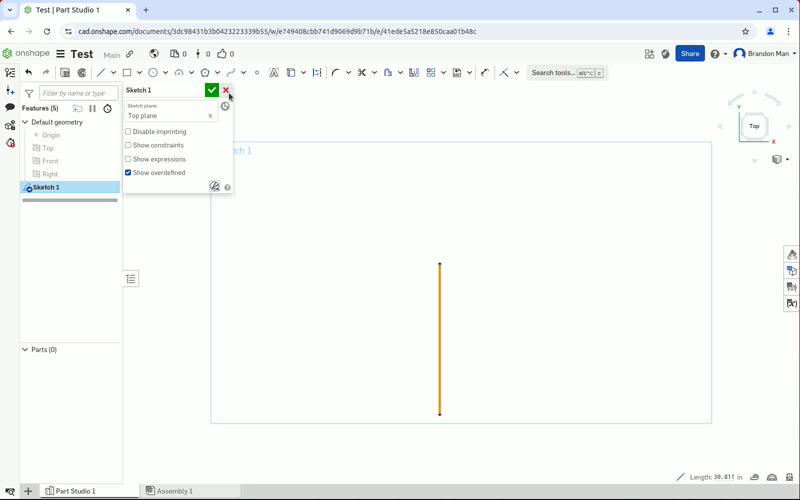
key(shift+h)
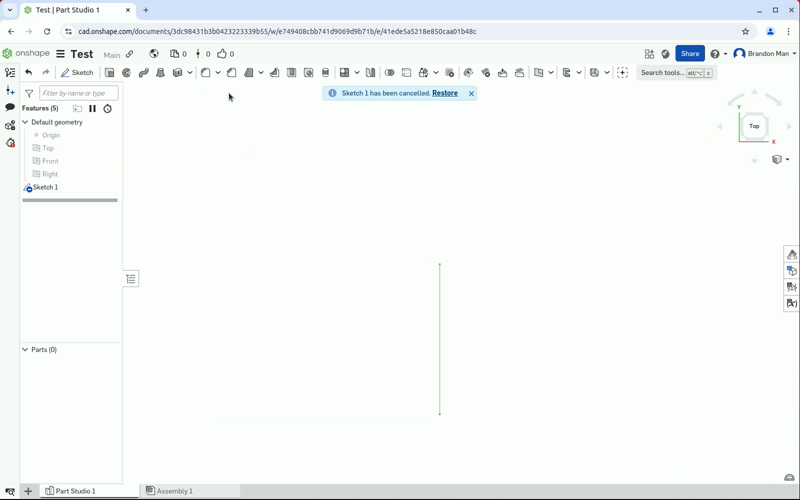
key(shift+s)
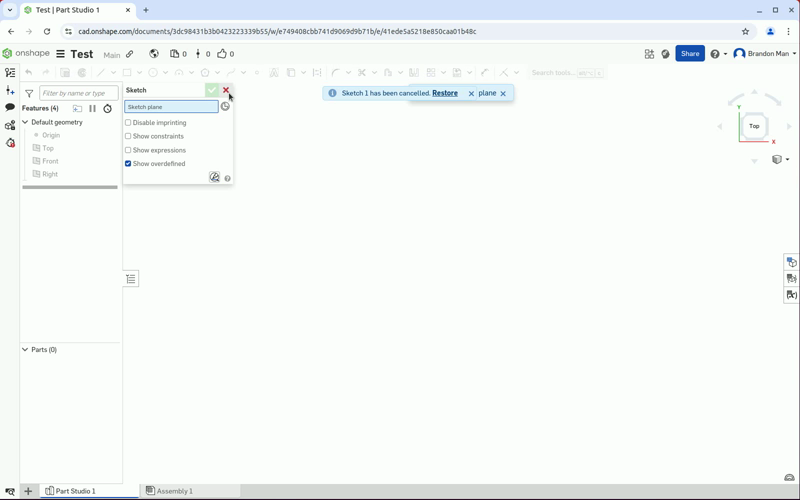
mouse_move(73, 150)
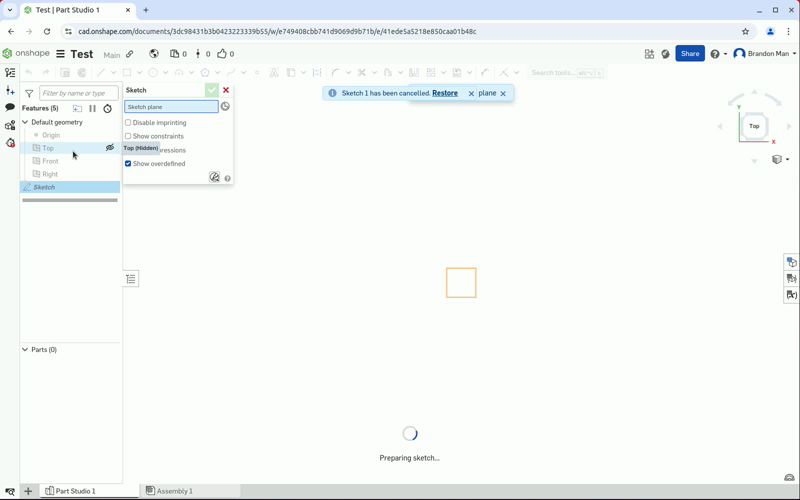
click(73, 150)
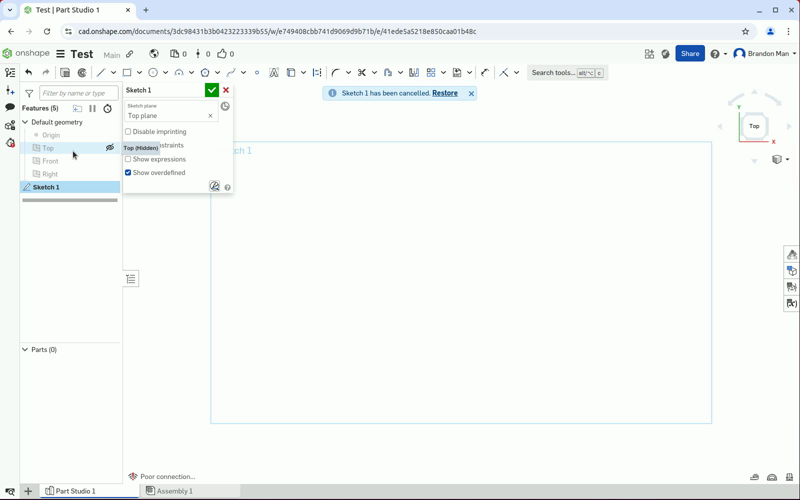
mouse_move(73, 352)
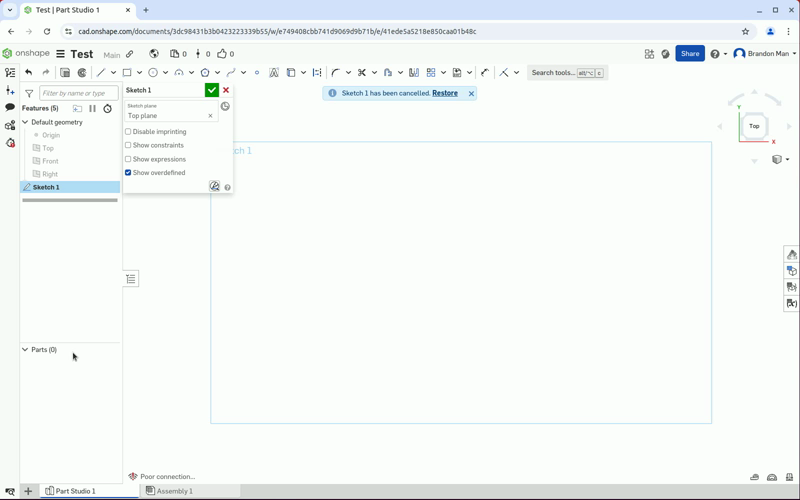
key(y)
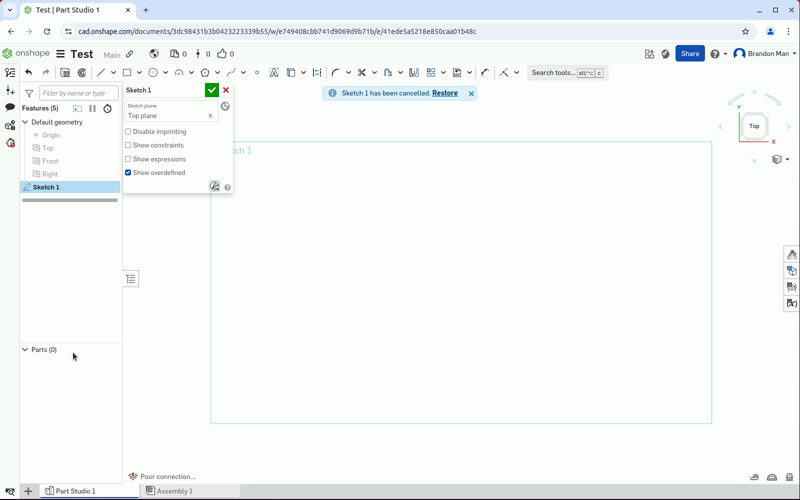
key(l)
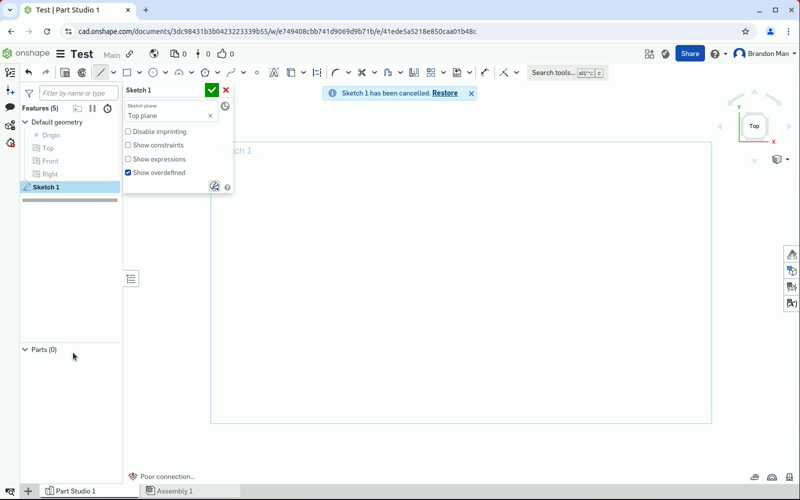
key_down(shift)
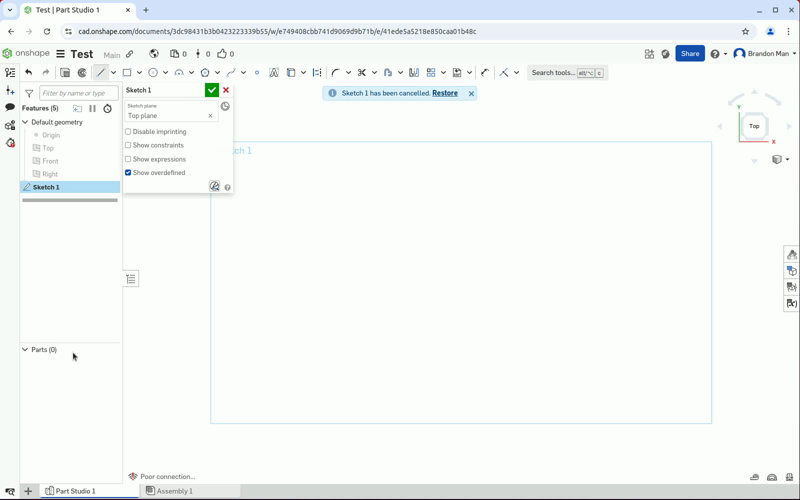
mouse_move(436, 393)
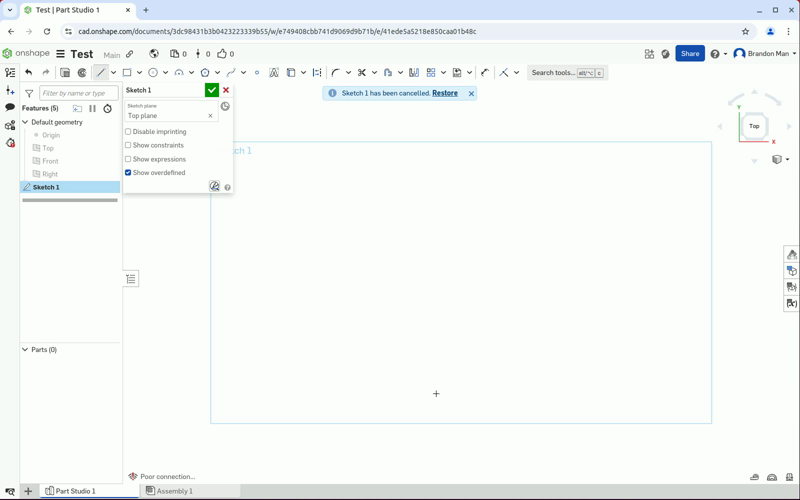
click(436, 393)
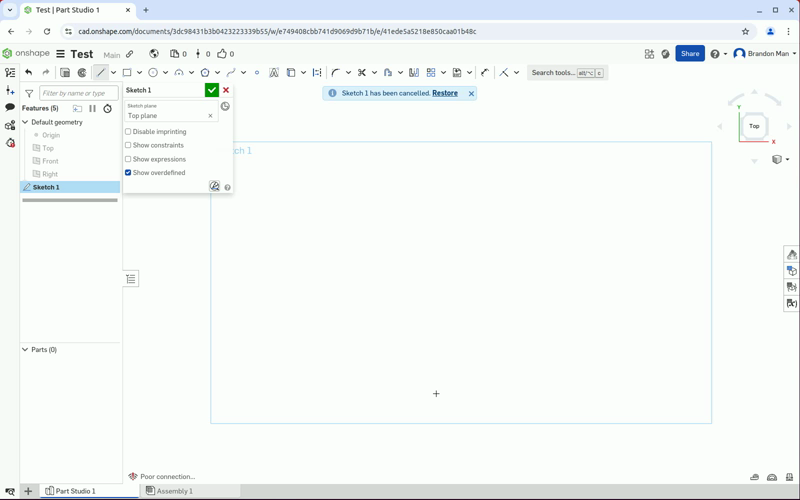
key_up(shift)
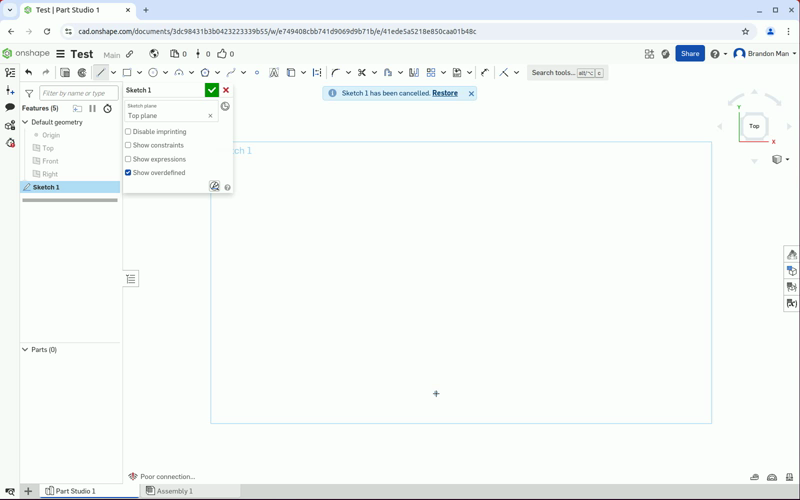
key_down(shift)
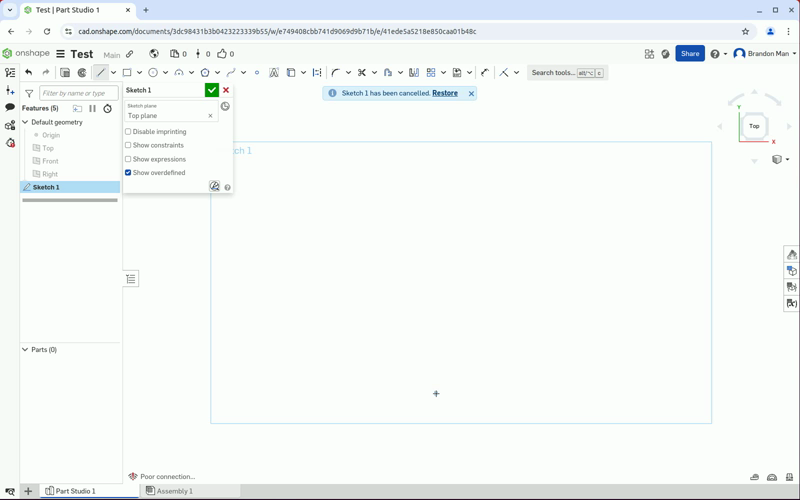
mouse_move(466, 393)
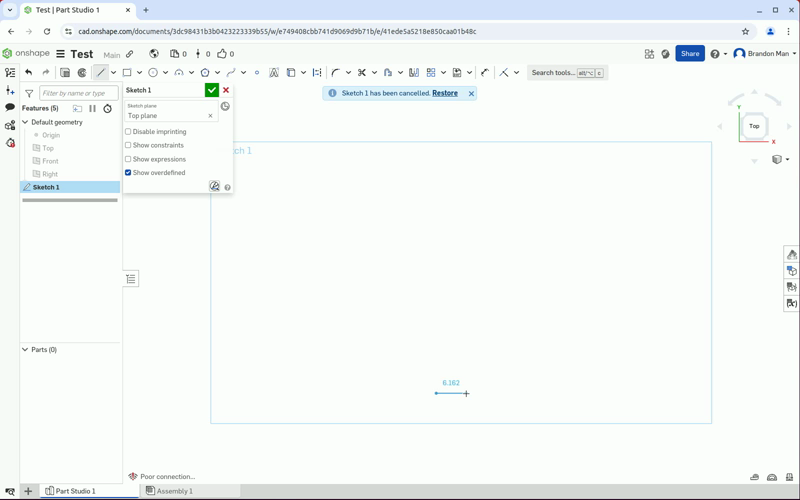
mouse_move(471, 395)
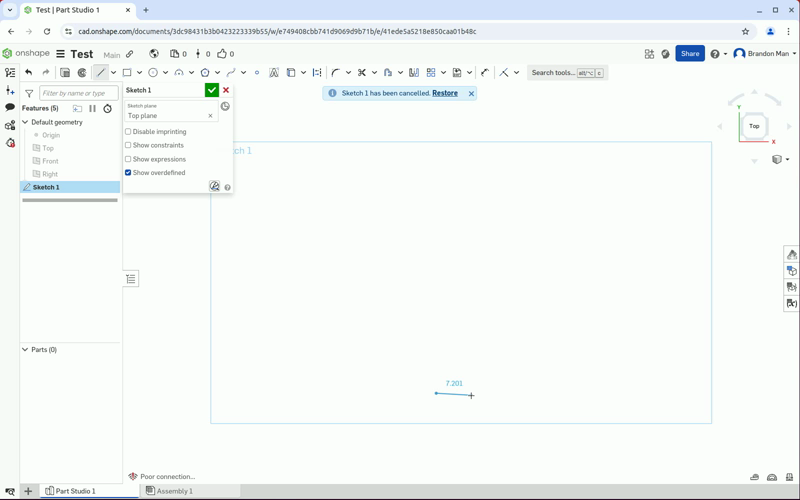
click(471, 395)
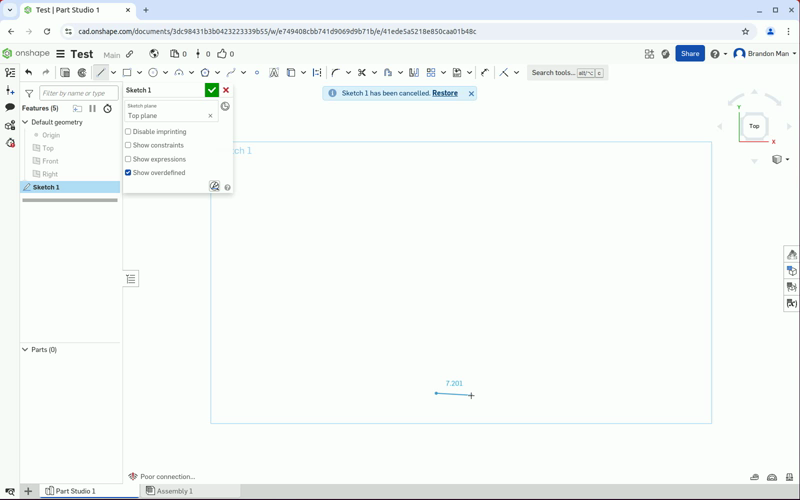
key_up(shift)
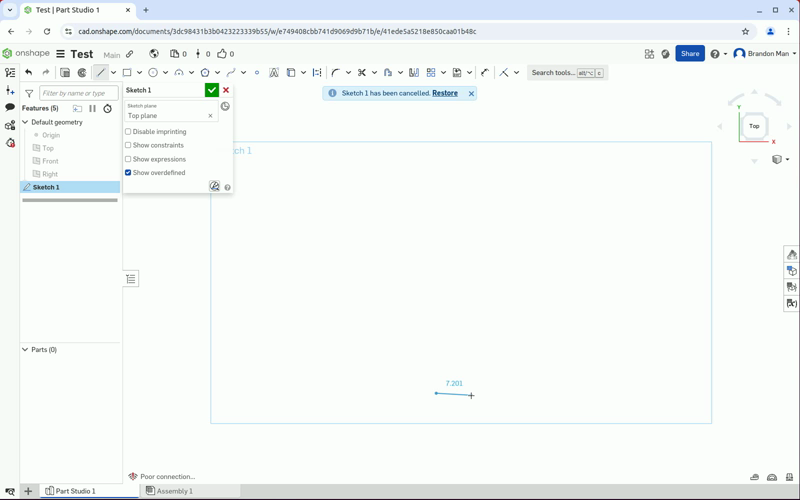
key(esc)
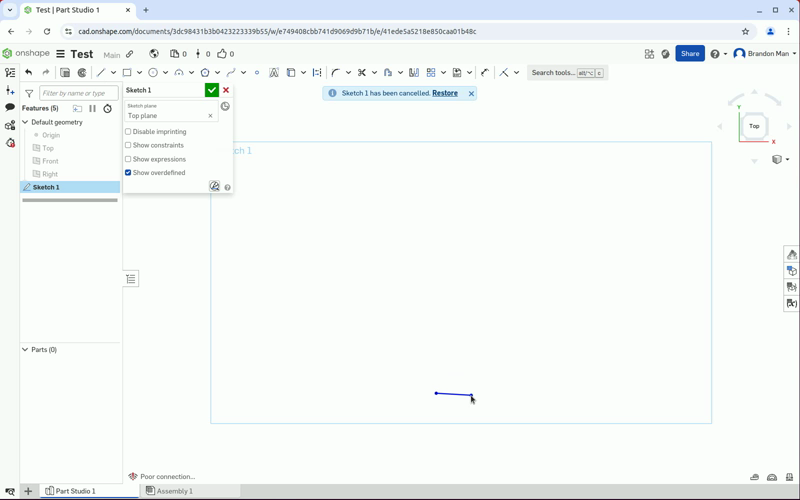
key(a)
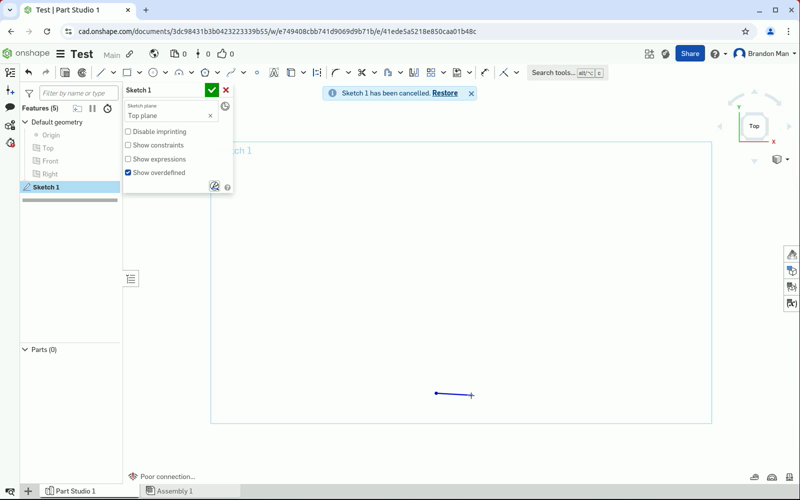
mouse_move(471, 395)
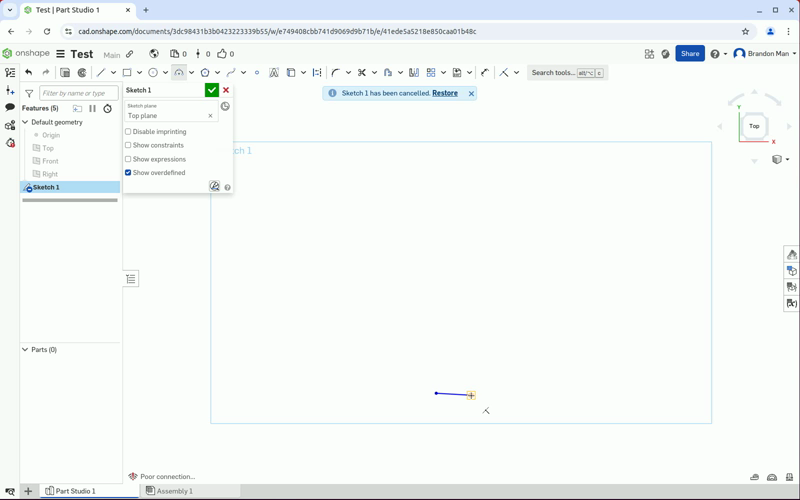
click(471, 395)
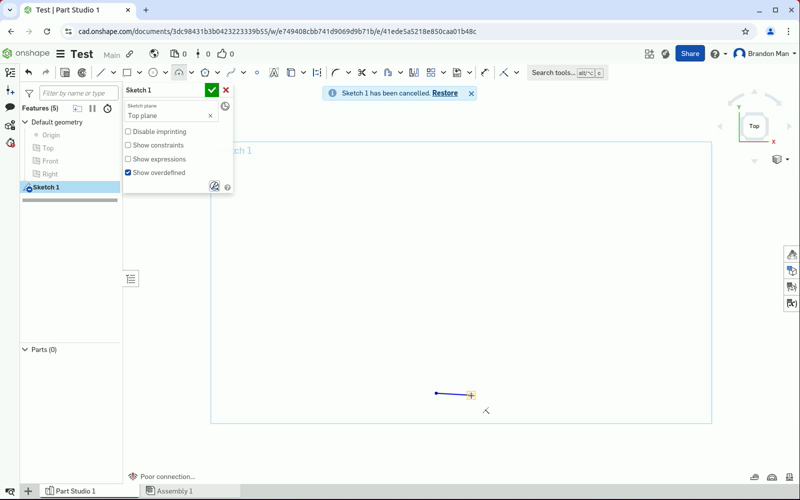
key_down(shift)
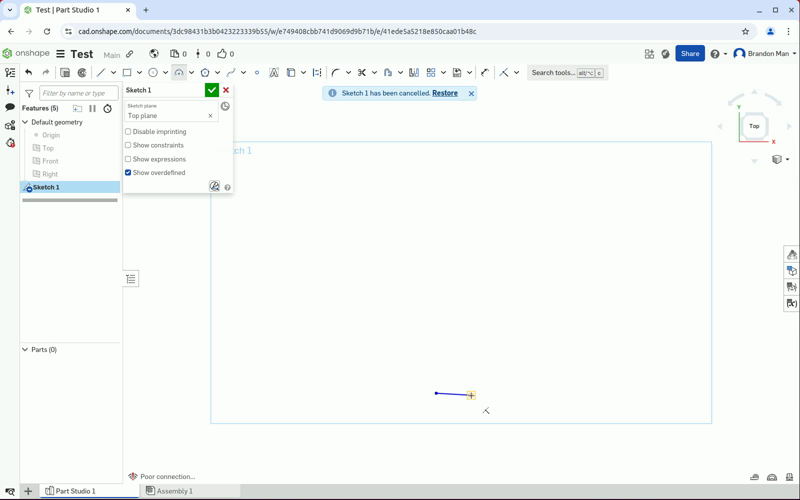
mouse_move(473, 171)
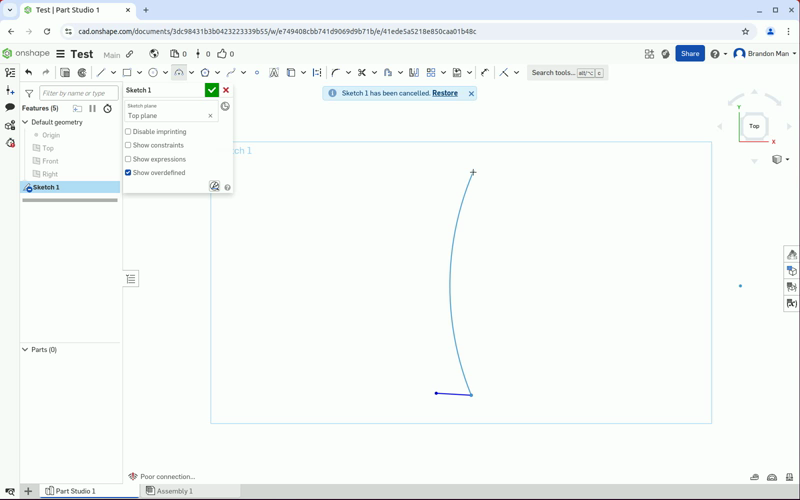
click(473, 171)
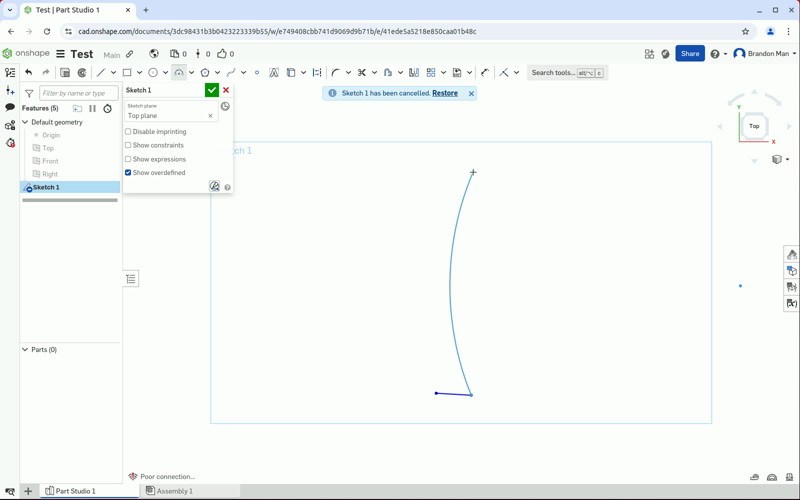
mouse_move(493, 283)
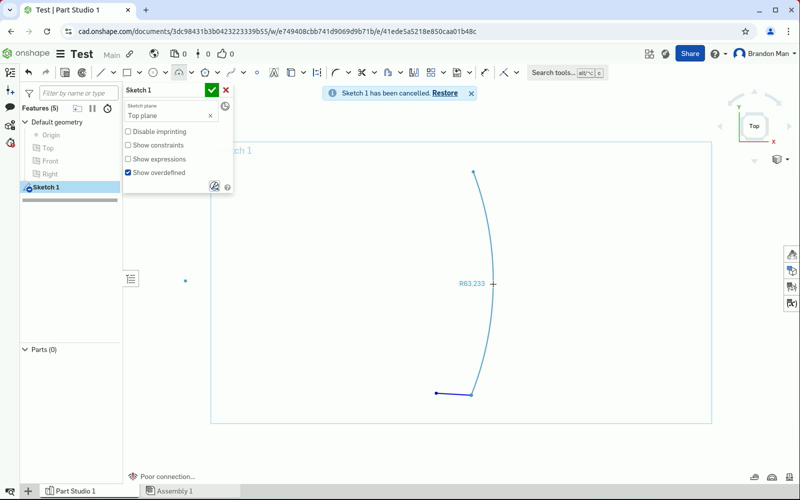
click(493, 283)
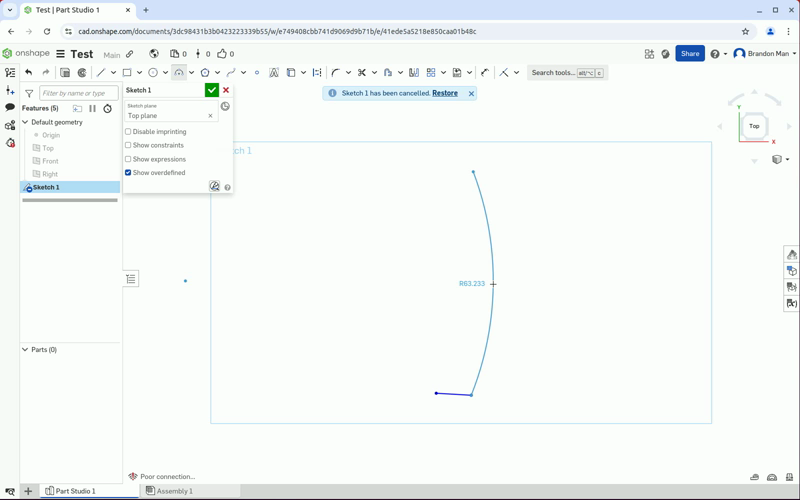
key_up(shift)
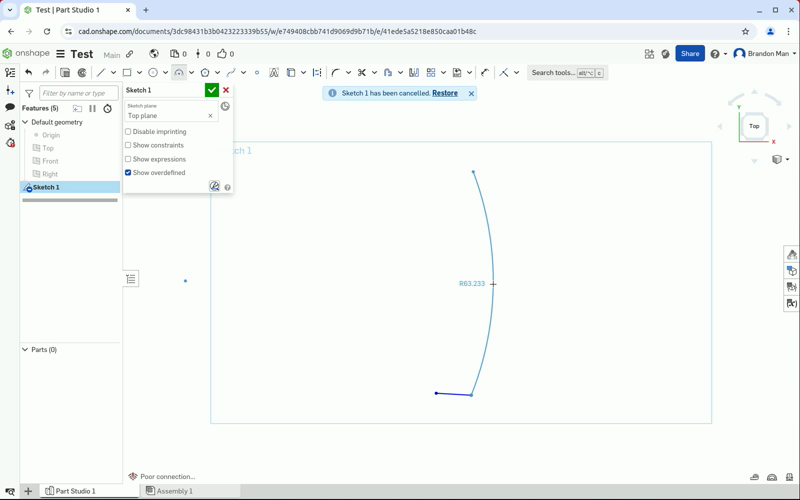
key(esc)
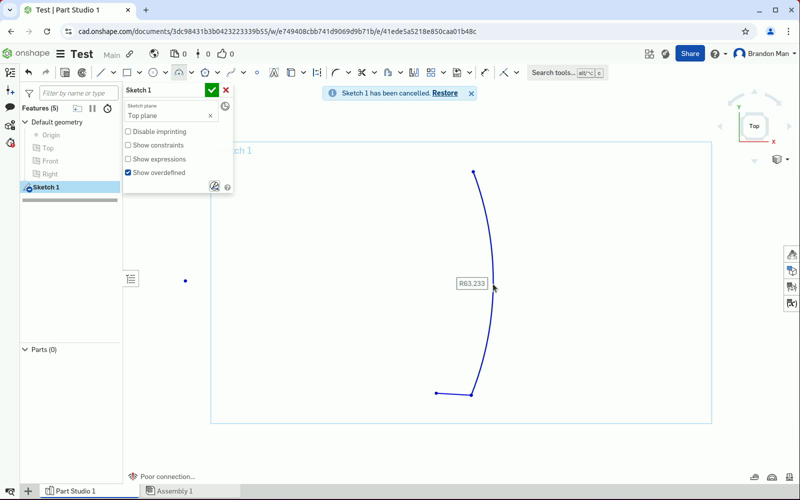
key(l)
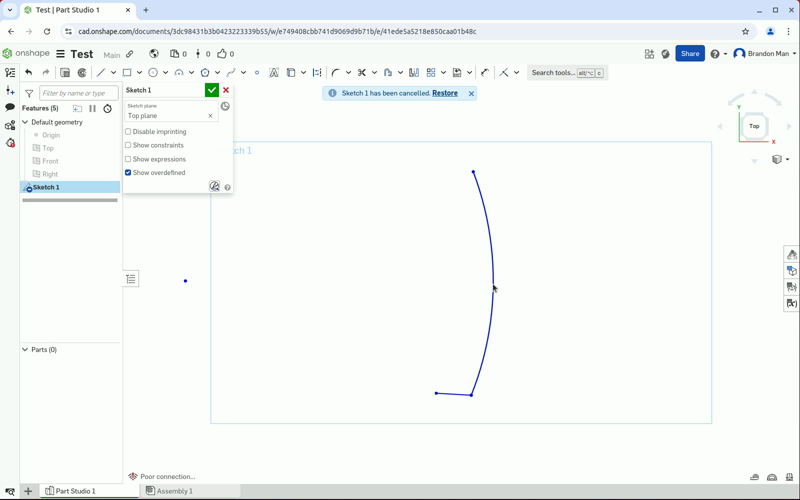
mouse_move(473, 171)
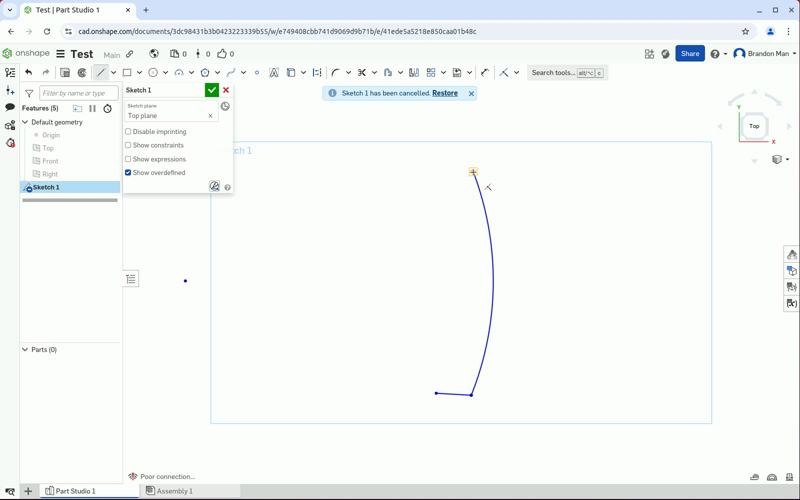
click(473, 171)
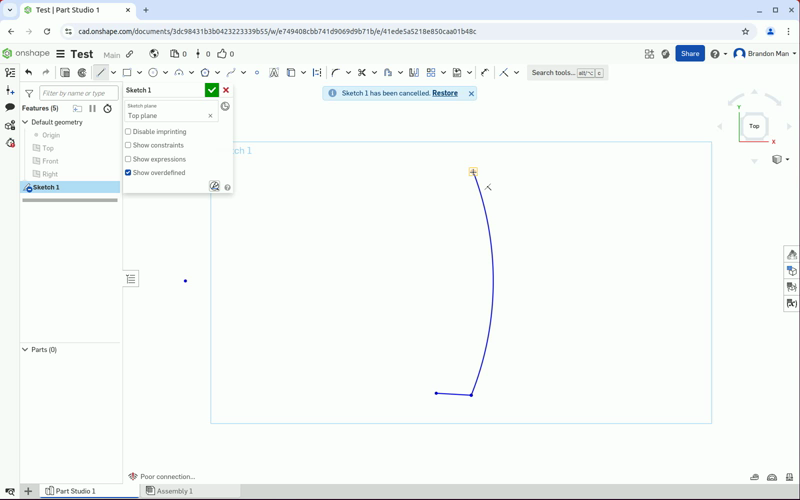
key_down(shift)
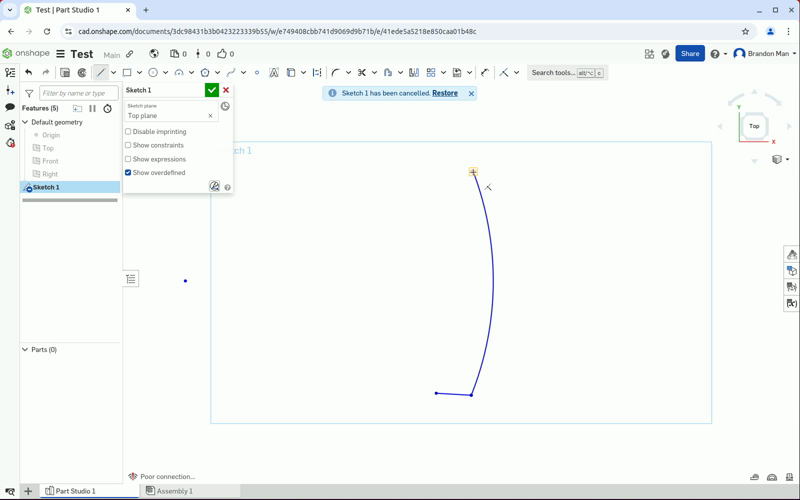
mouse_move(503, 171)
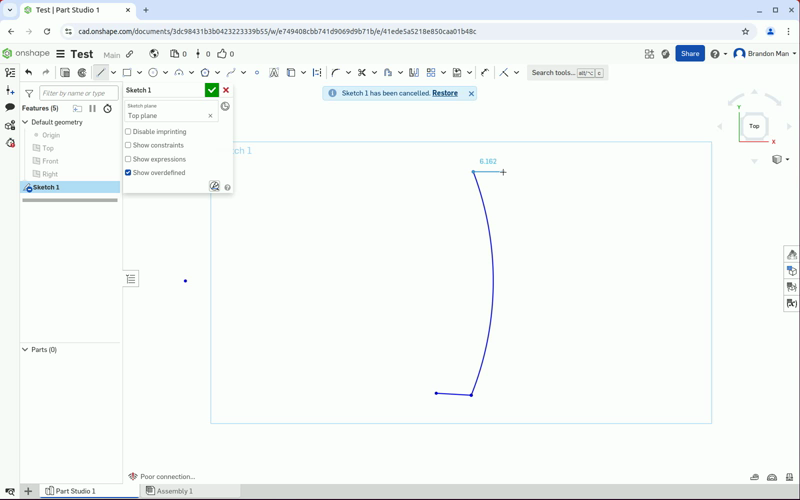
mouse_move(436, 171)
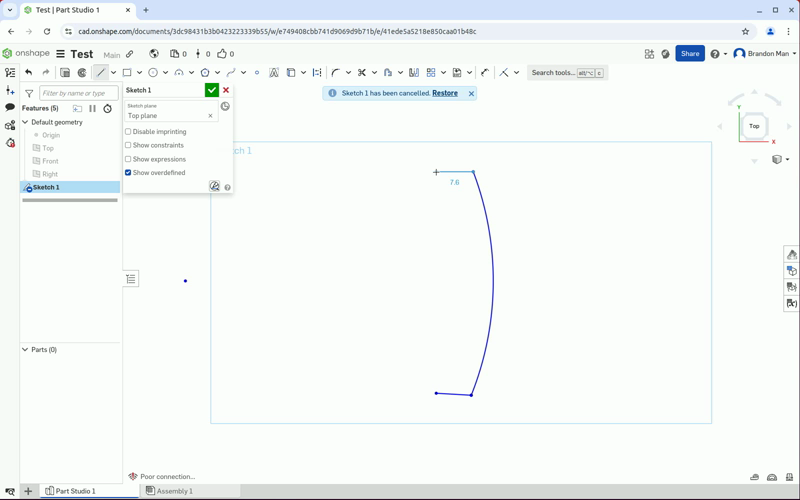
click(436, 171)
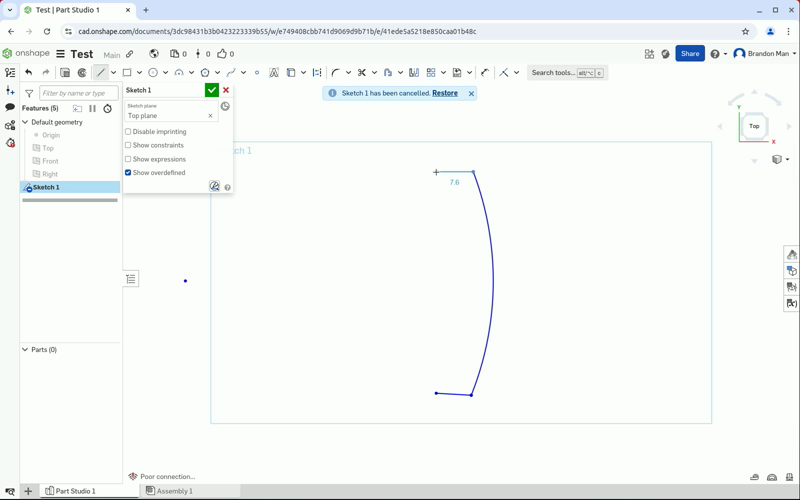
key_up(shift)
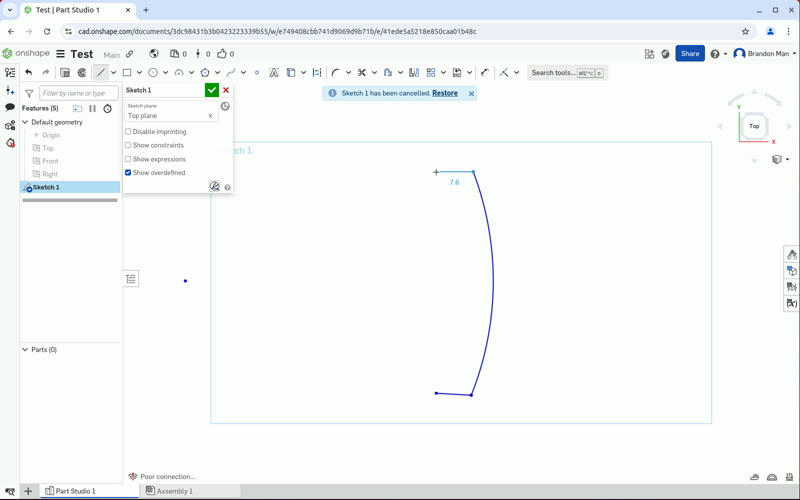
key(esc)
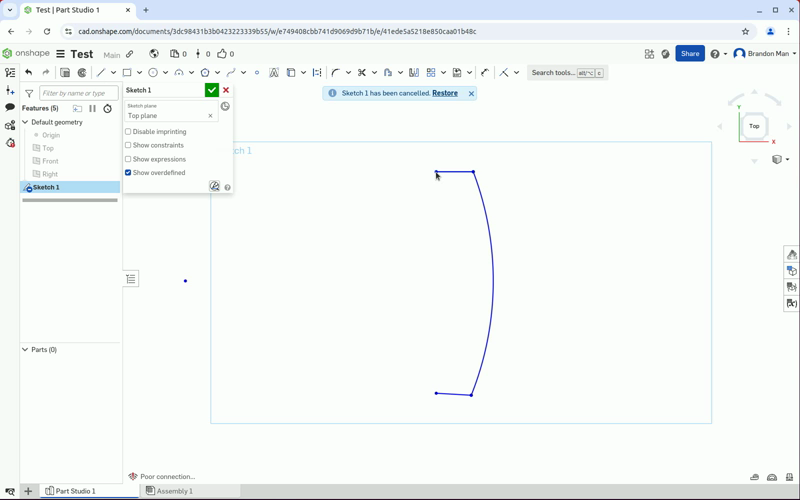
key(a)
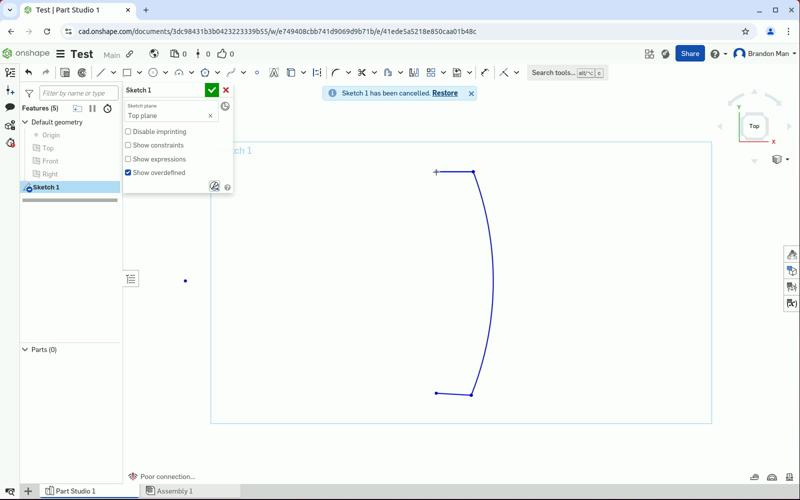
mouse_move(436, 171)
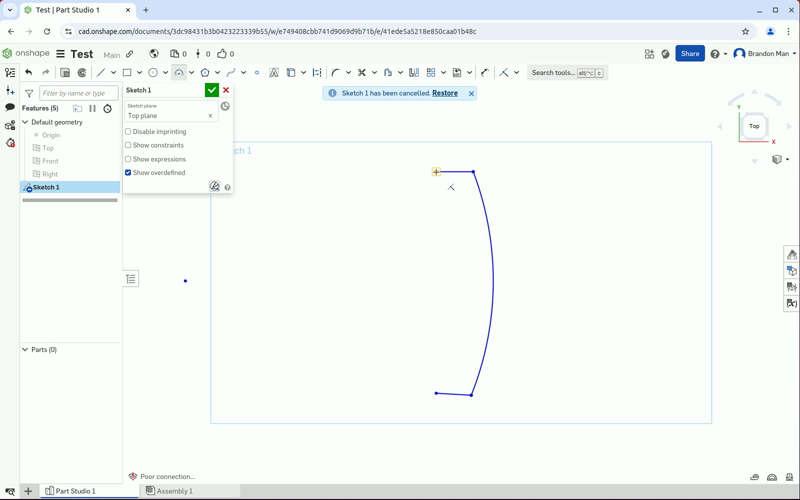
click(436, 171)
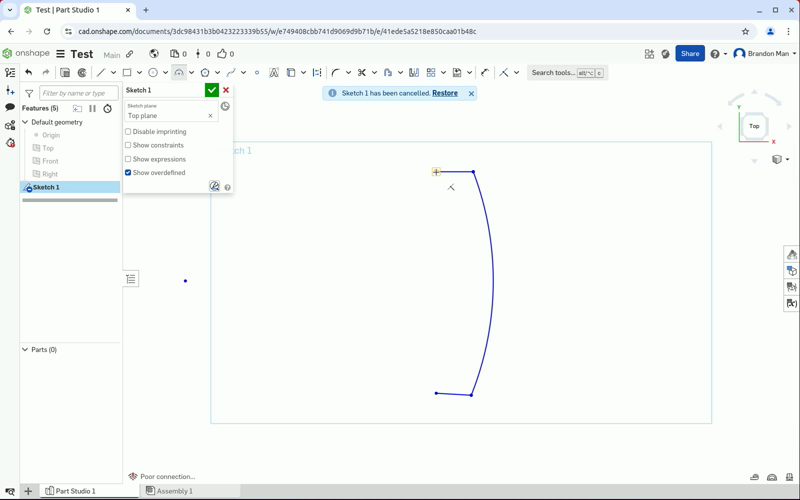
mouse_move(436, 393)
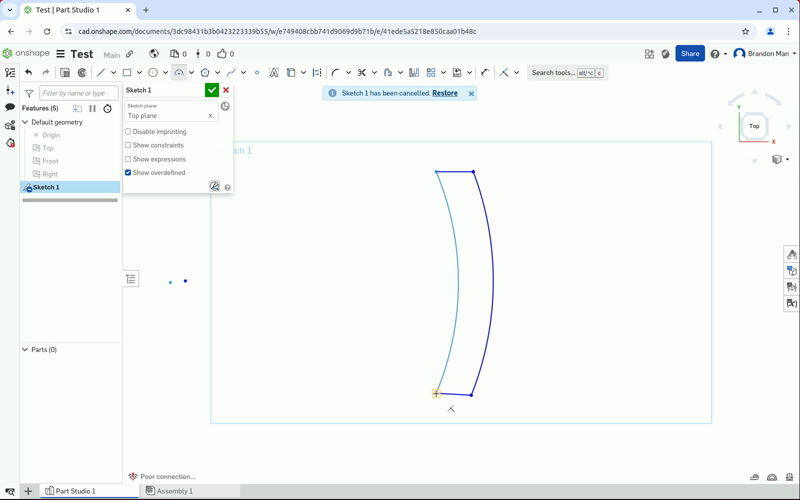
click(436, 393)
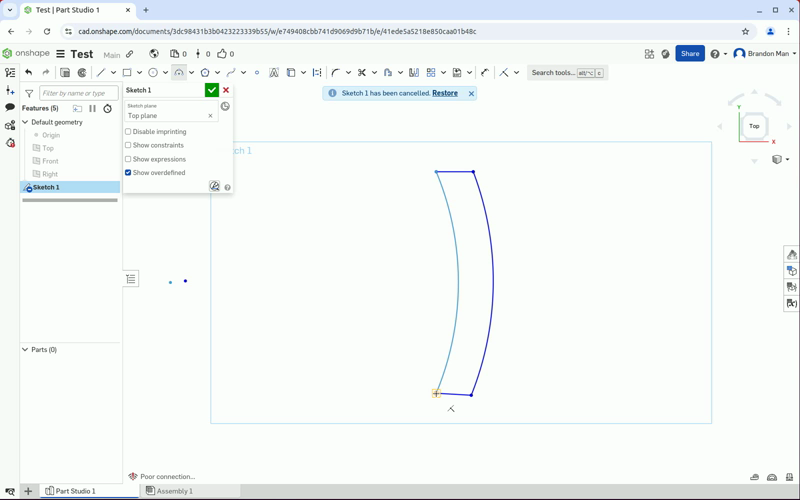
key_down(shift)
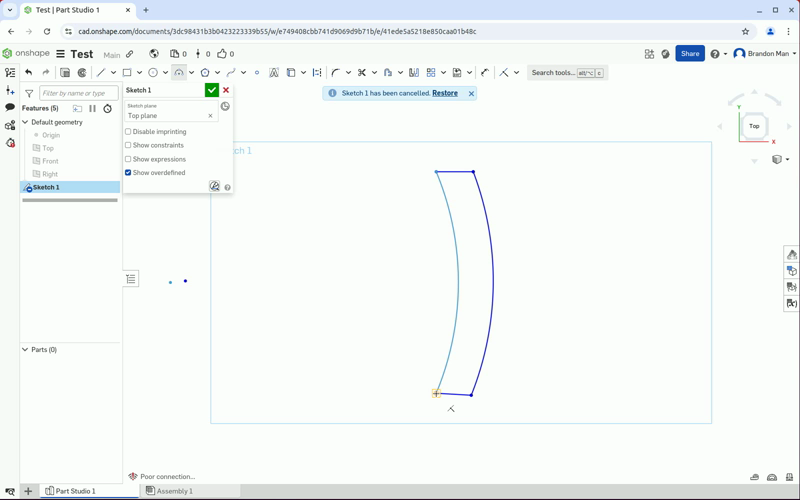
mouse_move(456, 282)
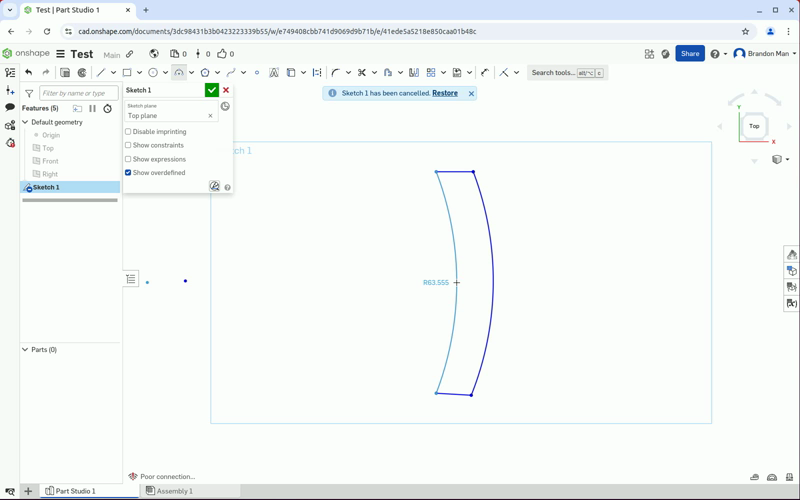
click(456, 282)
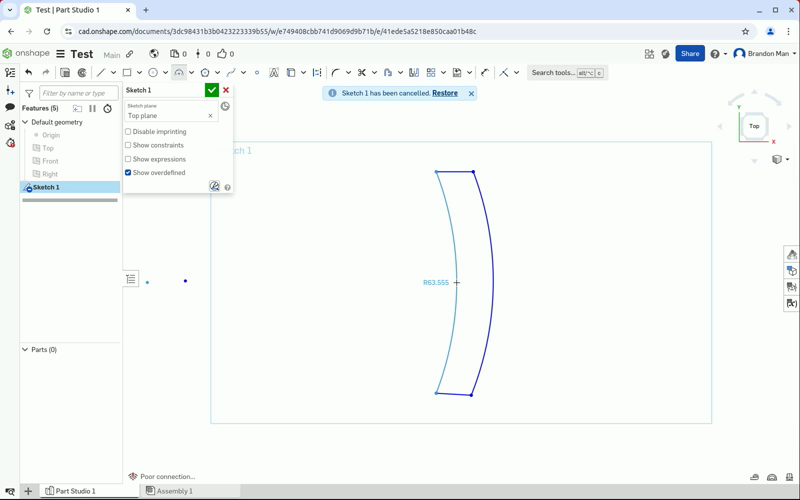
key_up(shift)
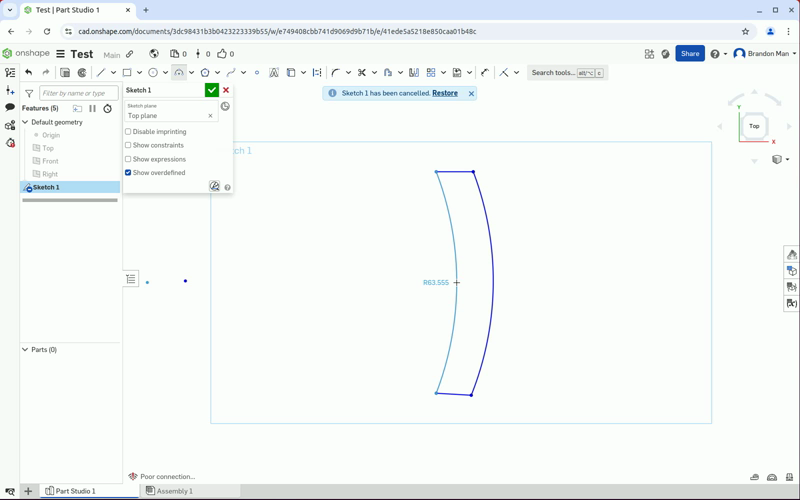
key(esc)
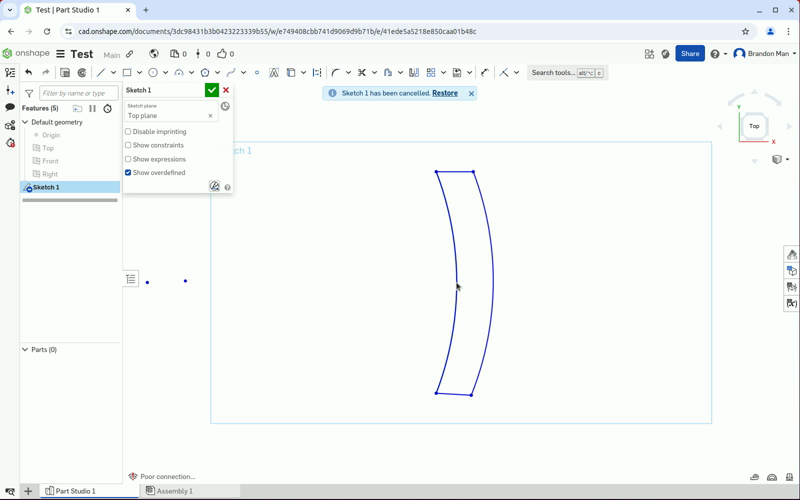
mouse_move(476, 274)
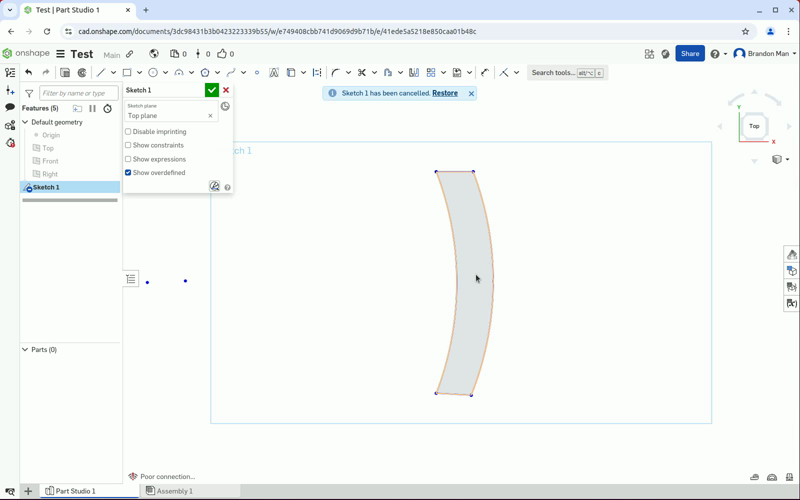
click(476, 274)
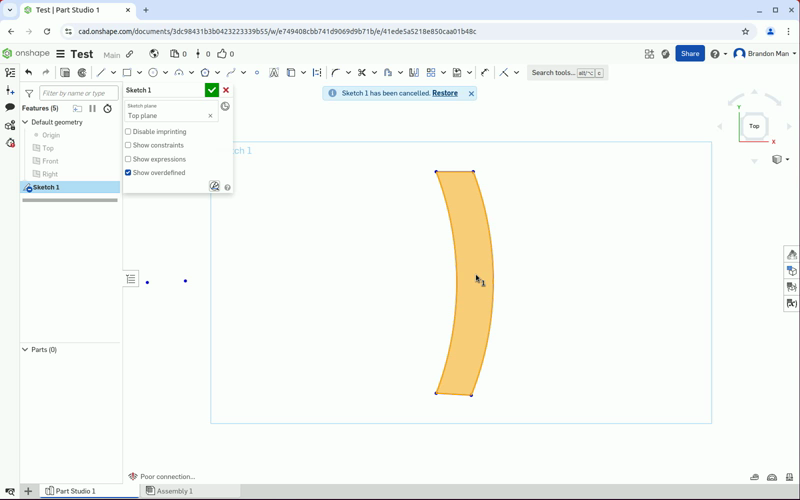
mouse_move(73, 352)
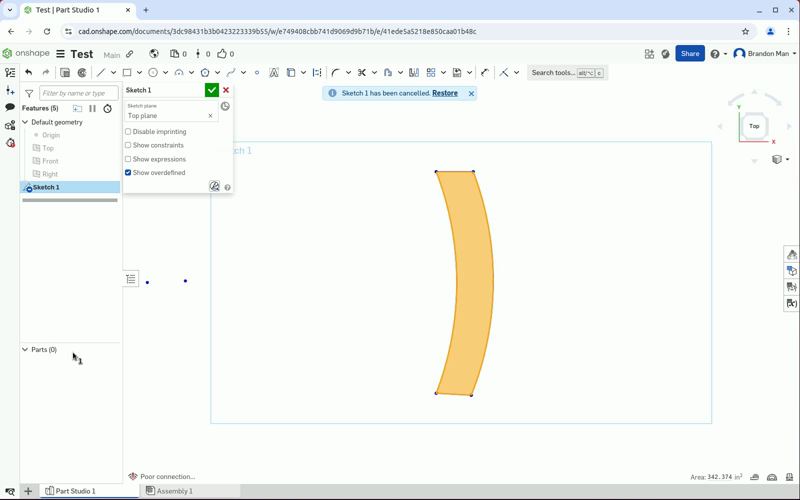
key(shift+y)
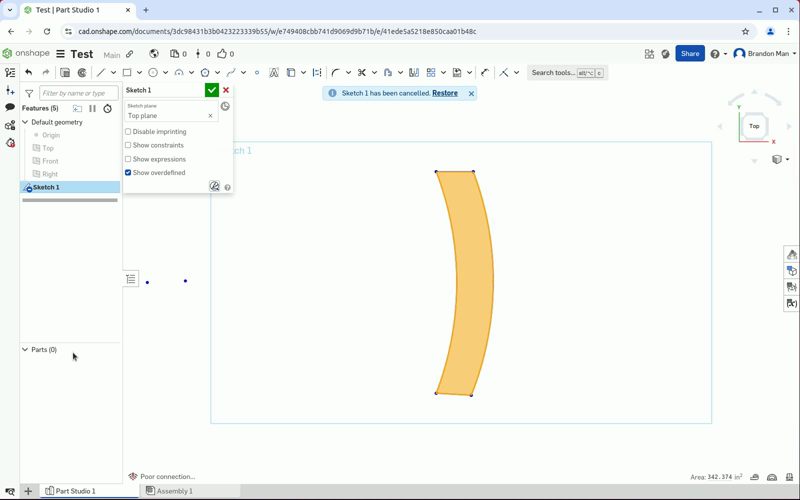
key(shift+e)
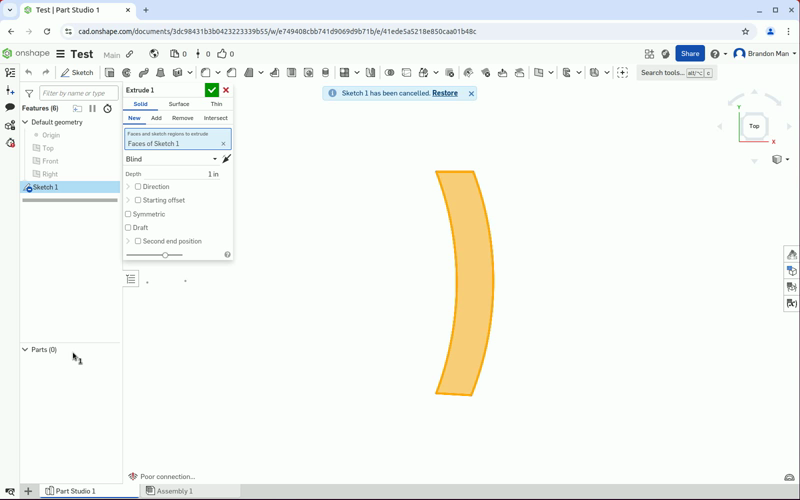
mouse_move(143, 106)
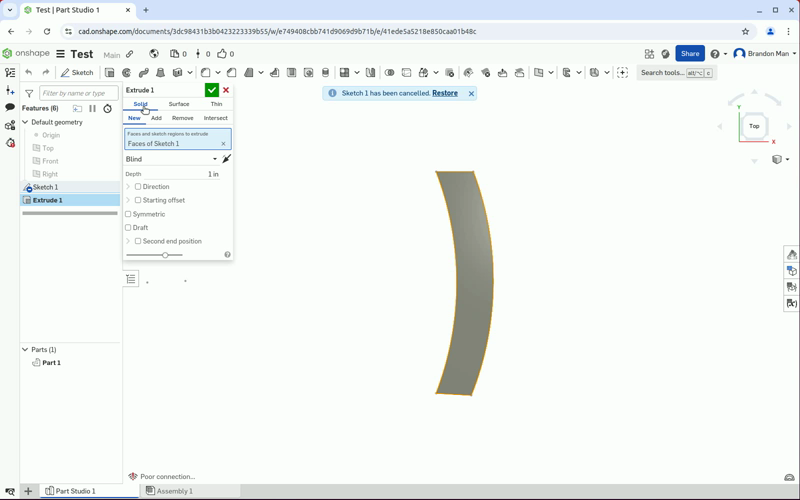
click(143, 106)
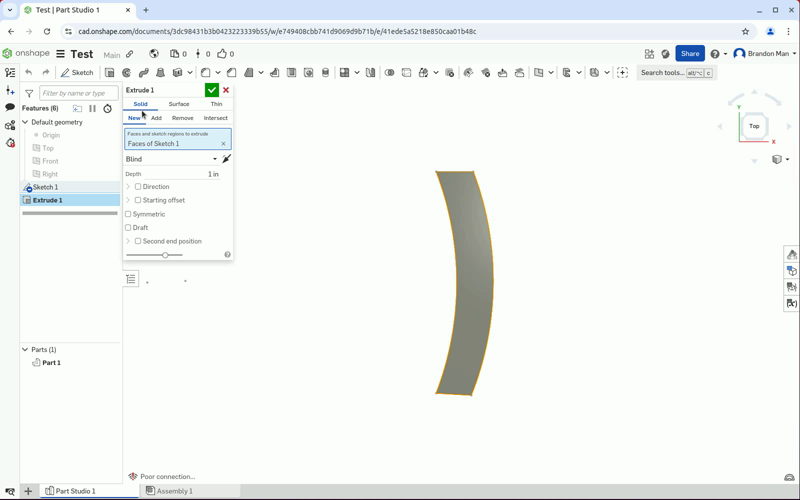
mouse_move(137, 120)
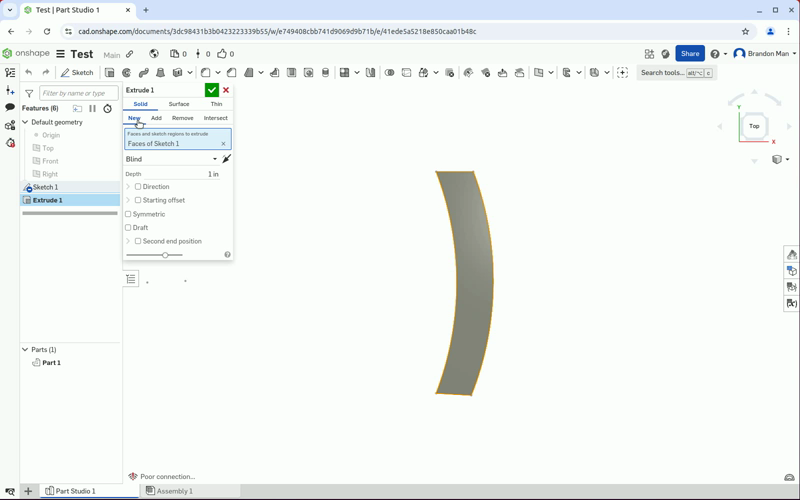
click(137, 120)
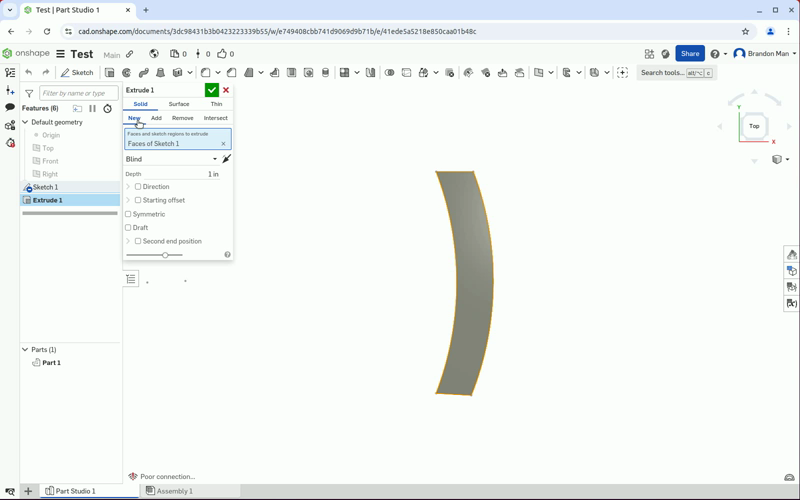
key(tab, 4)
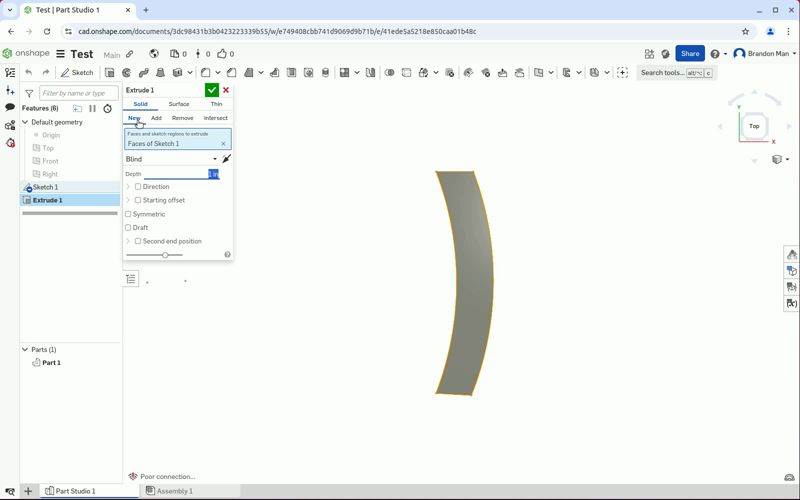
text(2.648)
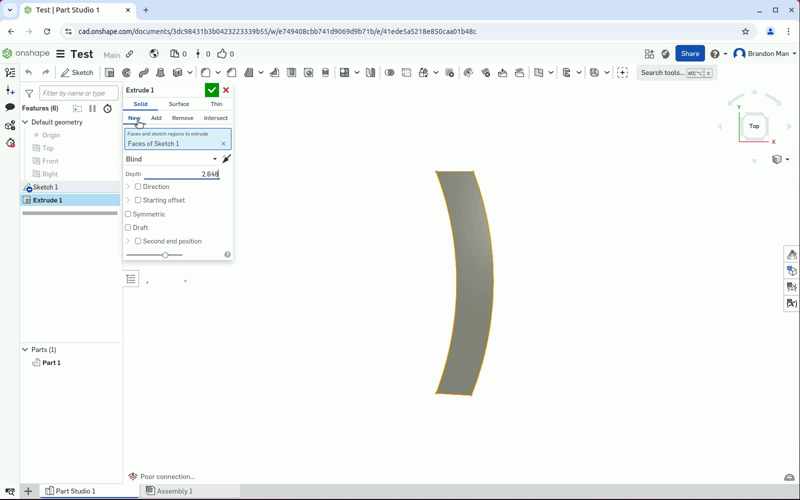
key(enter)
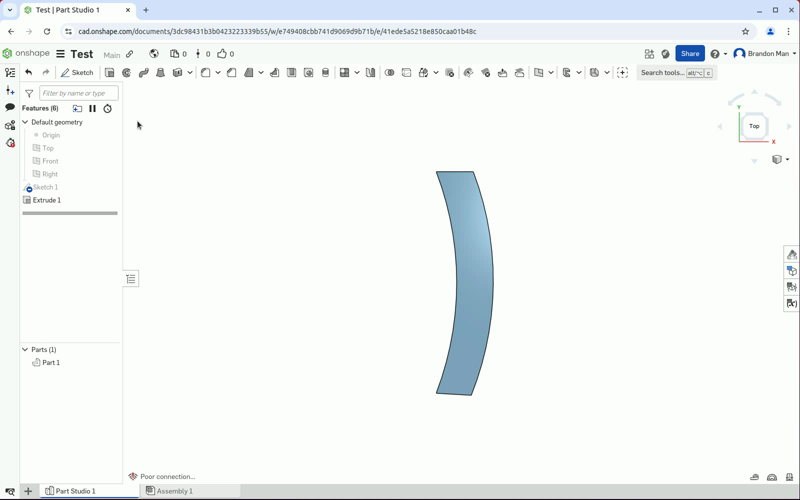
key(shift+h)
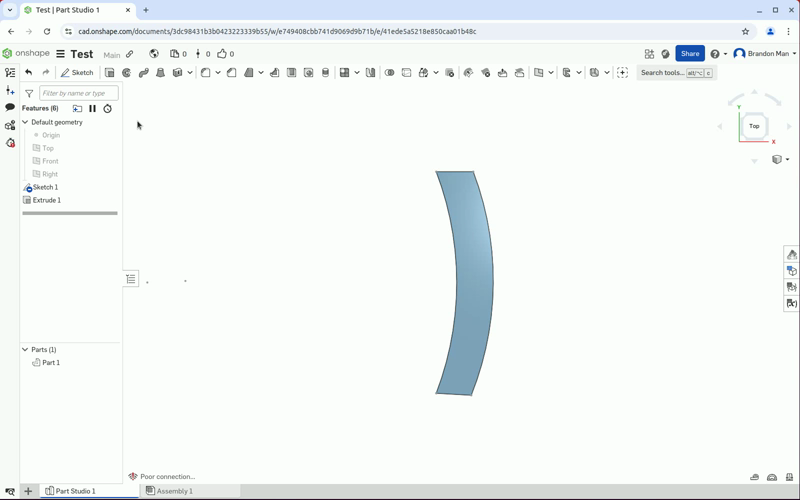
key(shift+h)
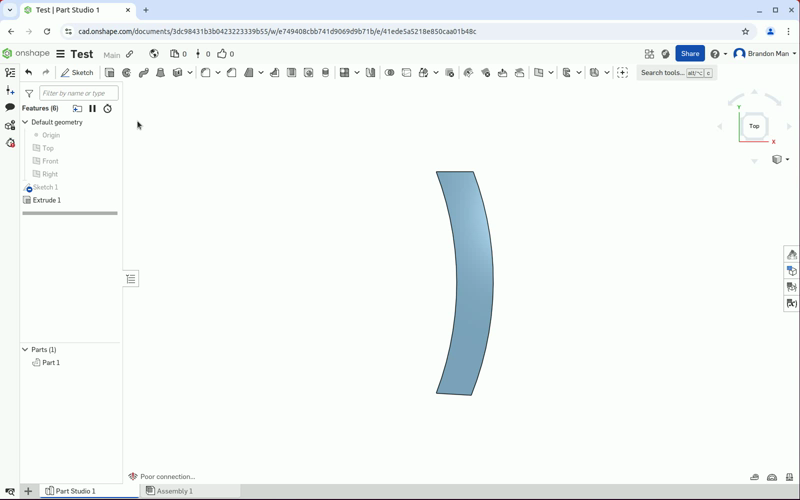
mouse_move(73, 189)
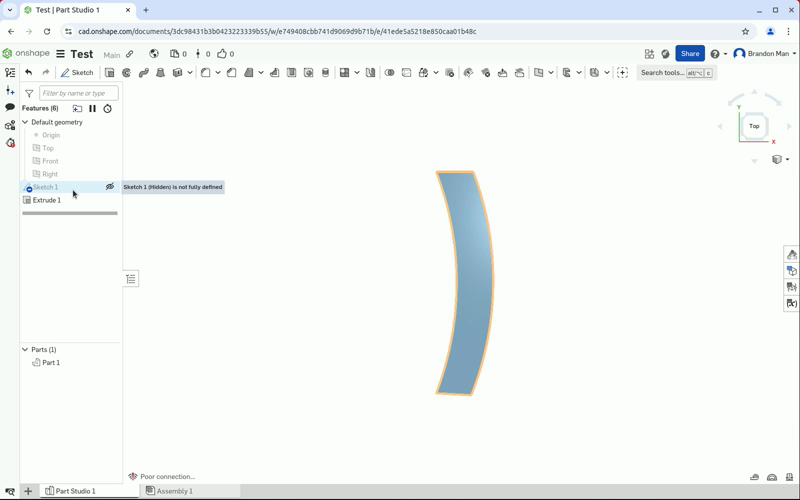
click(73, 189)
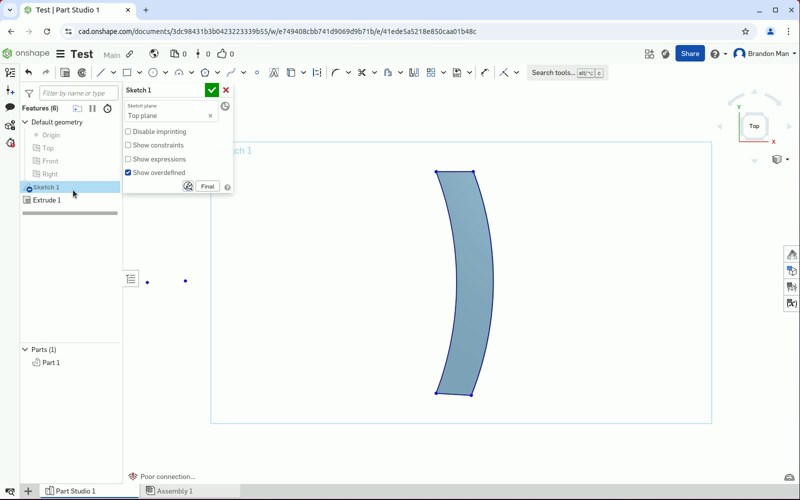
mouse_move(229, 92)
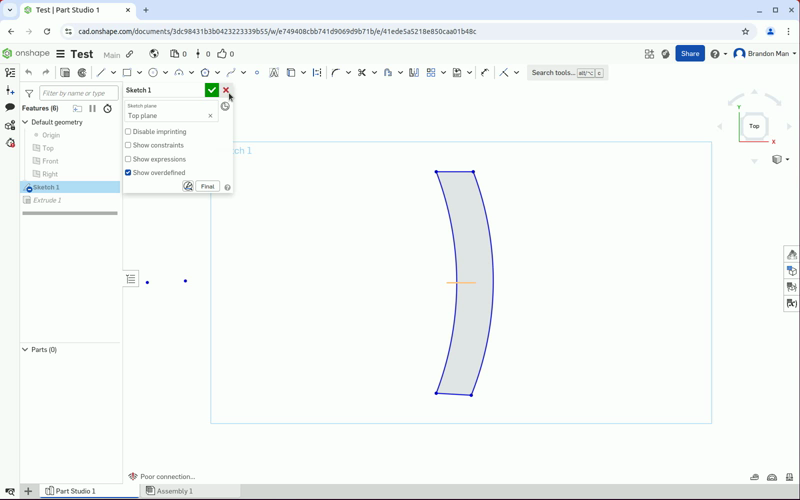
click(229, 92)
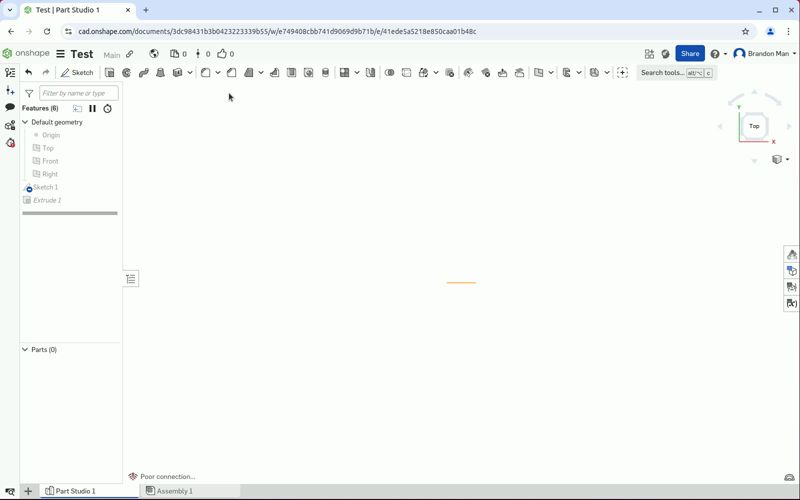
mouse_move(541, 75)
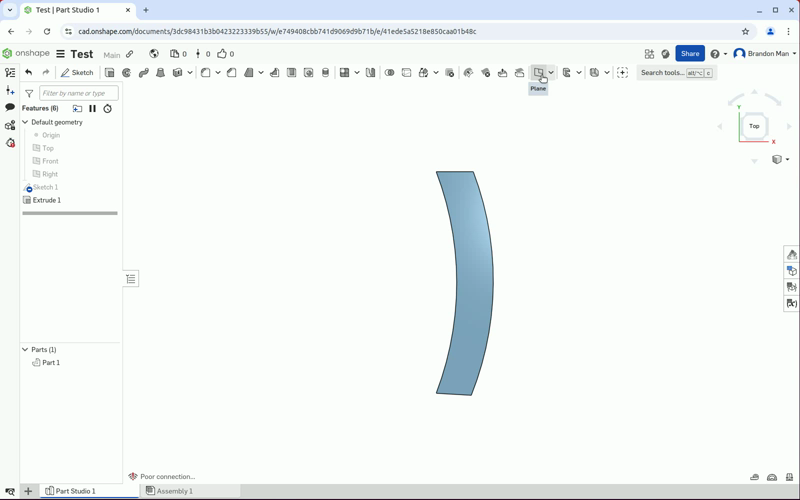
click(541, 75)
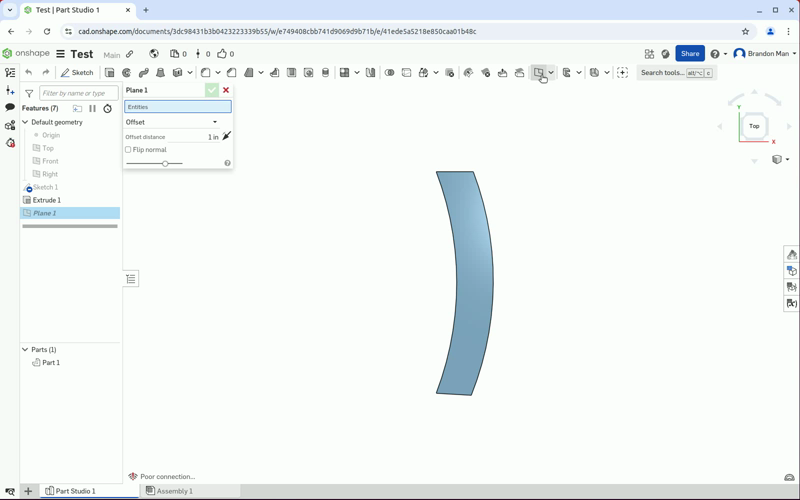
mouse_move(73, 150)
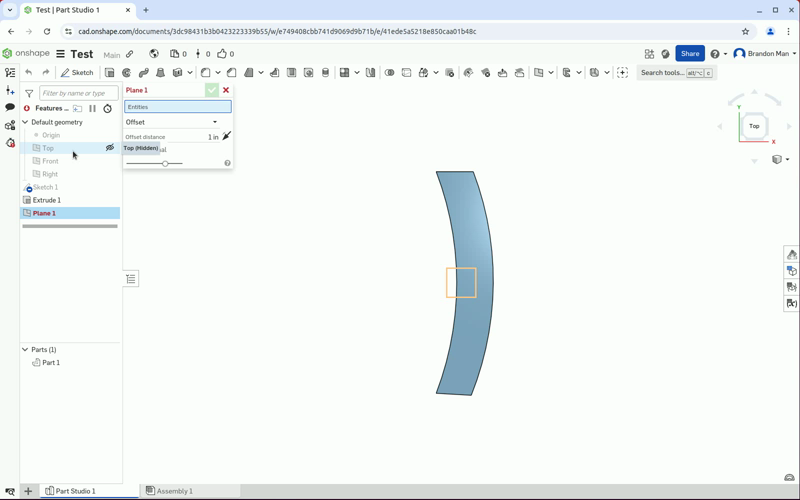
click(73, 150)
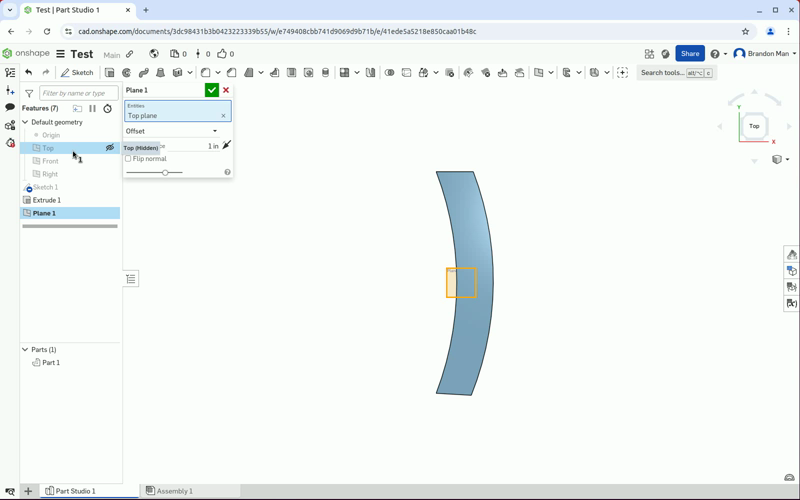
key(tab, 2)
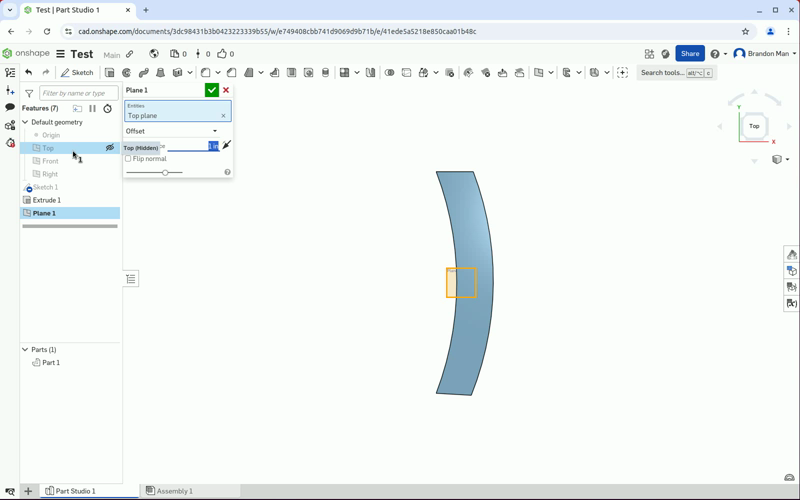
text(2.65)
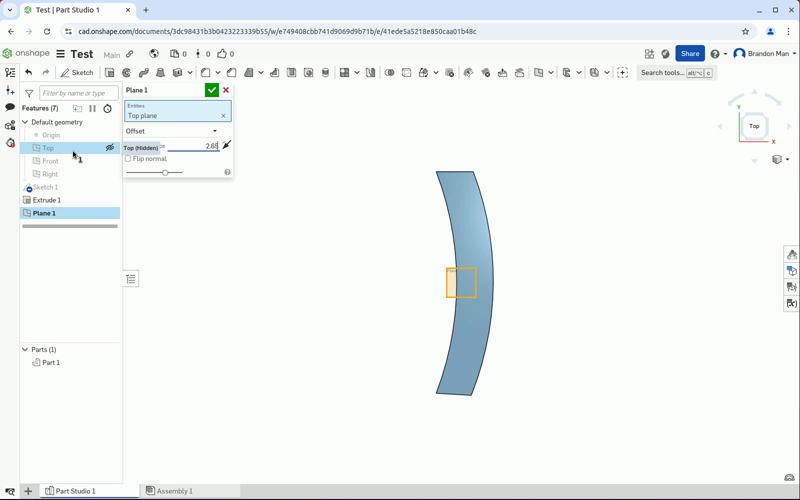
key(enter, 2)
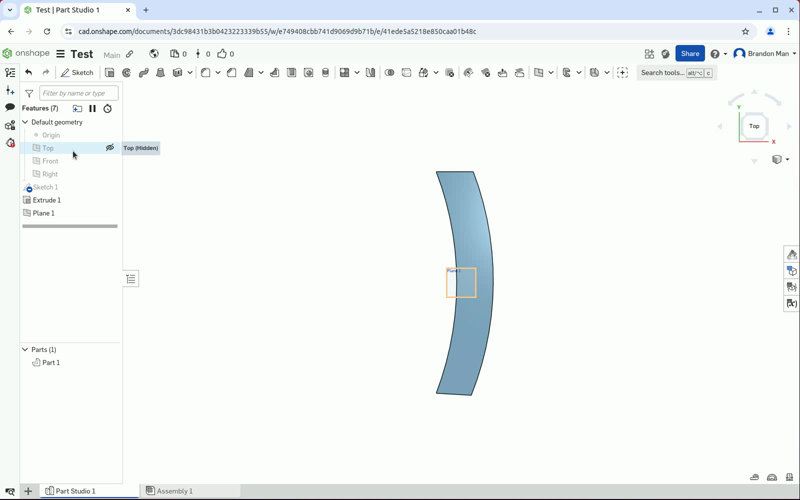
key(shift+s)
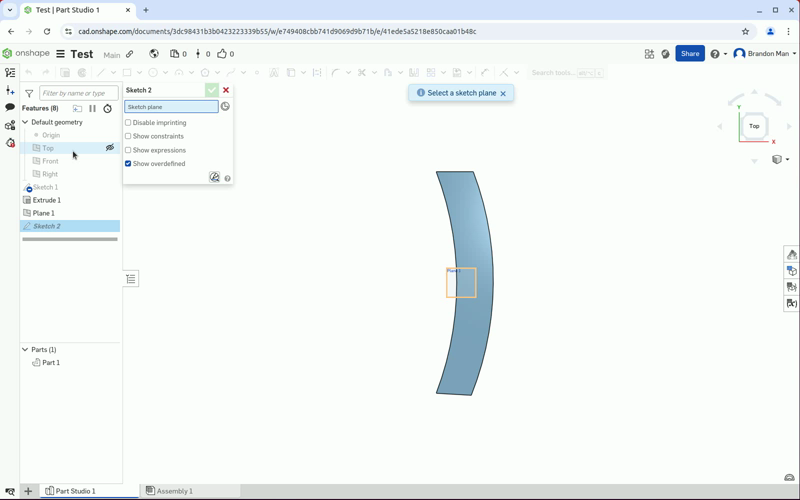
mouse_move(73, 215)
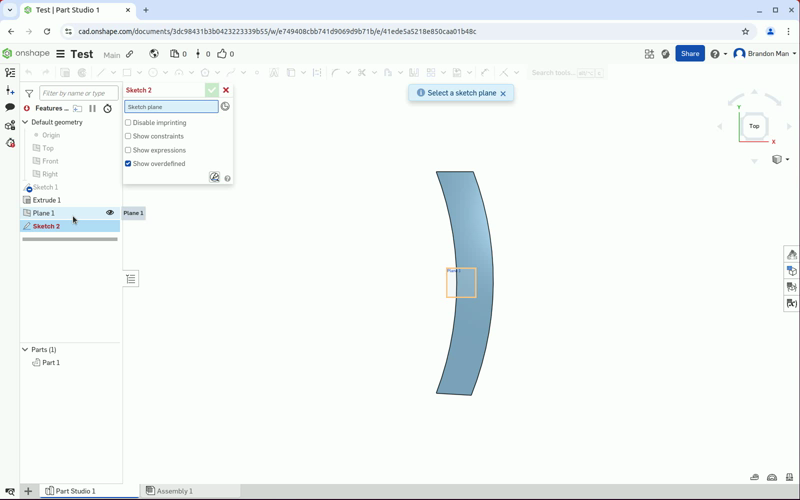
click(73, 215)
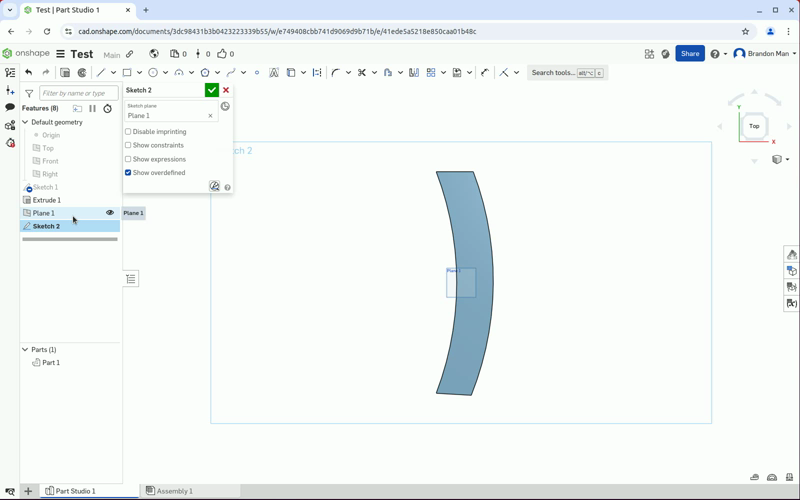
mouse_move(73, 352)
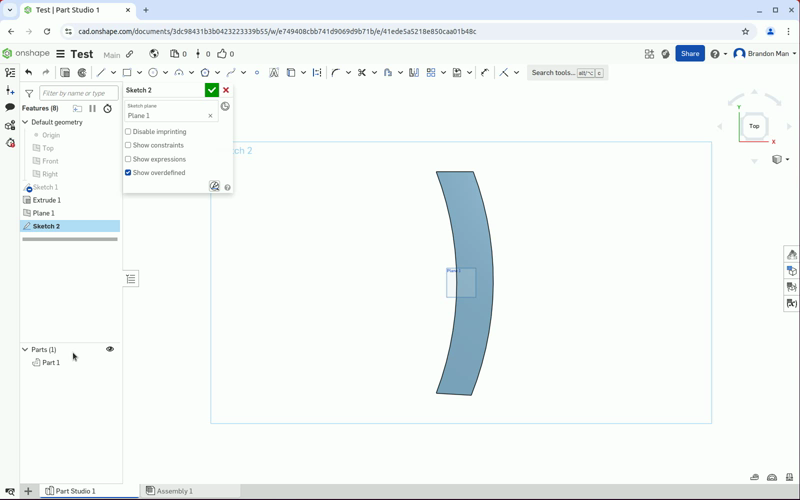
key(y)
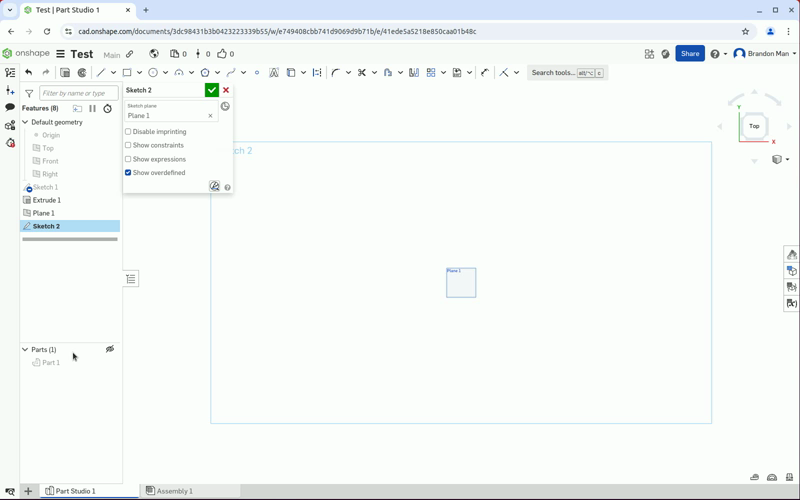
key(a)
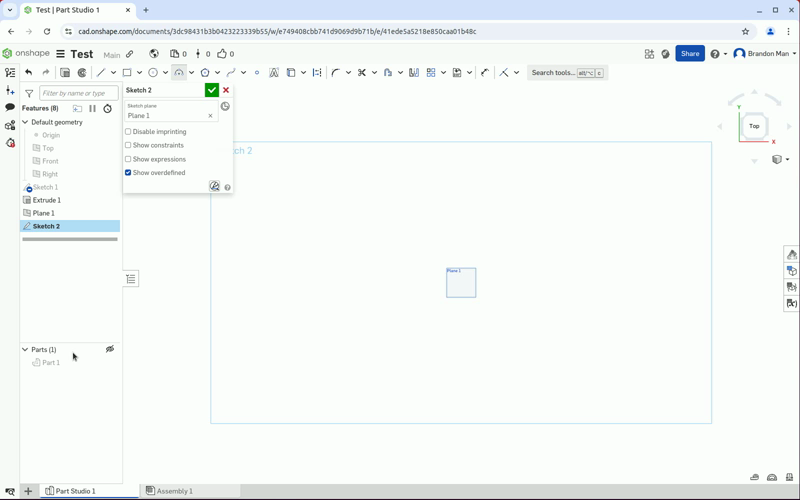
key_down(shift)
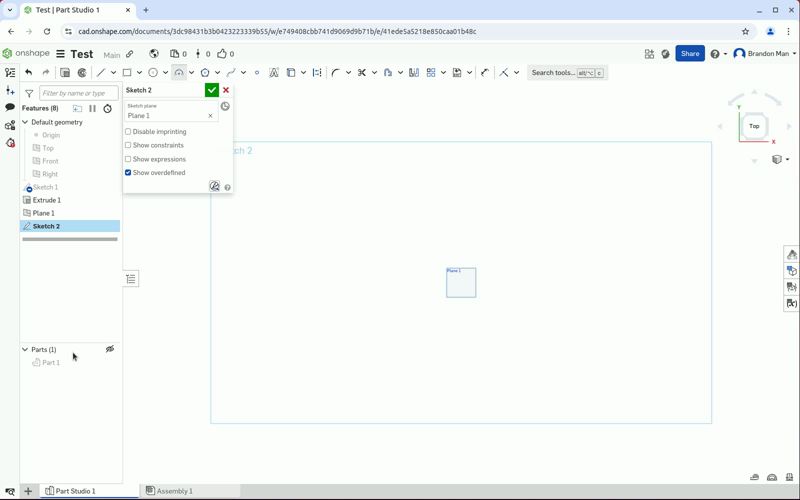
mouse_move(441, 171)
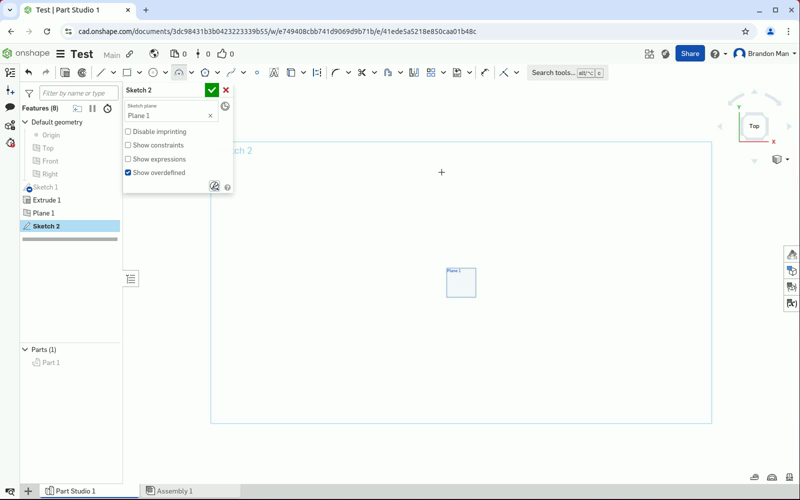
click(441, 171)
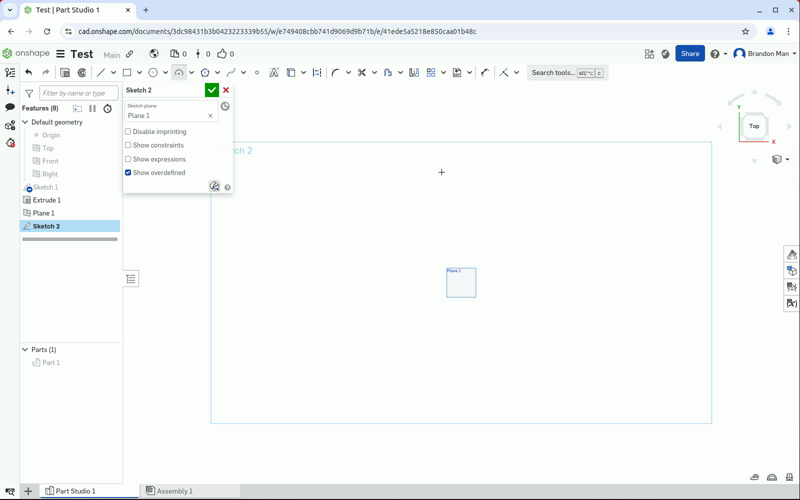
key_up(shift)
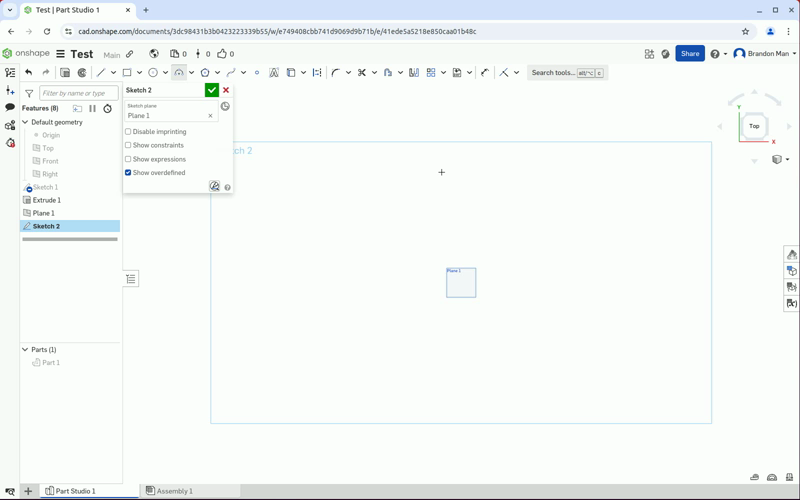
key_down(shift)
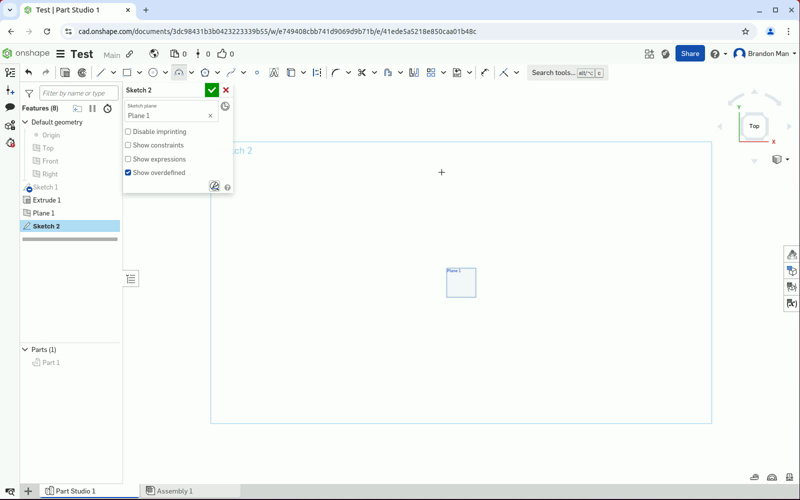
mouse_move(444, 178)
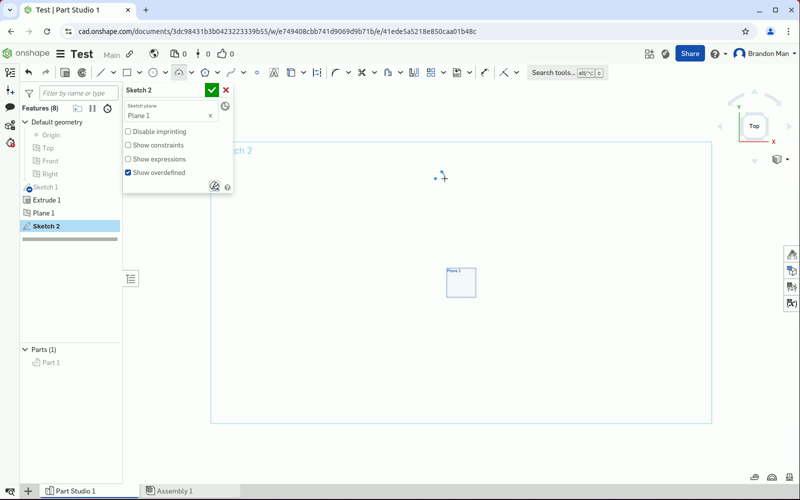
scroll(6)
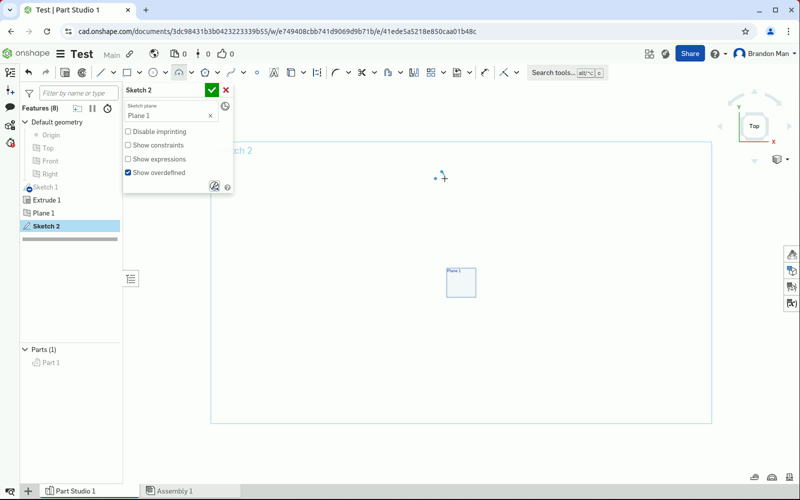
scroll(6)
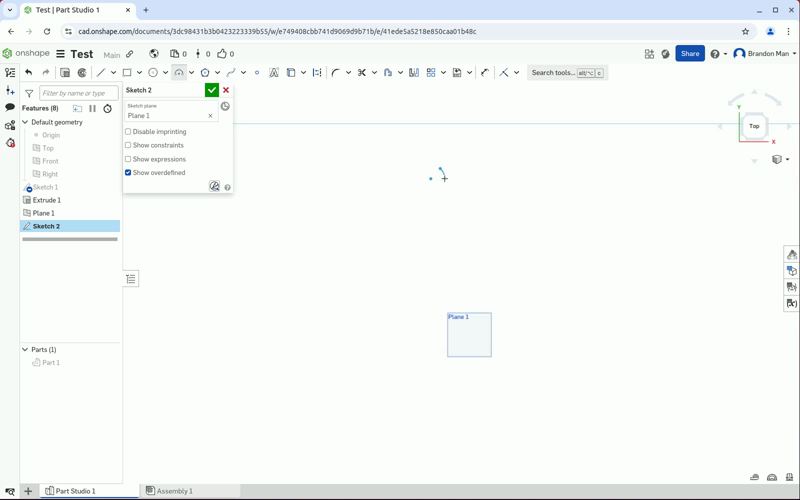
scroll(6)
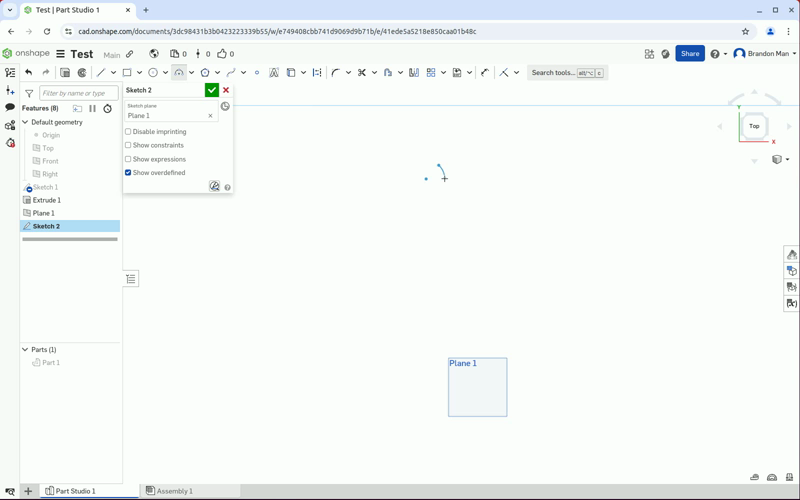
scroll(6)
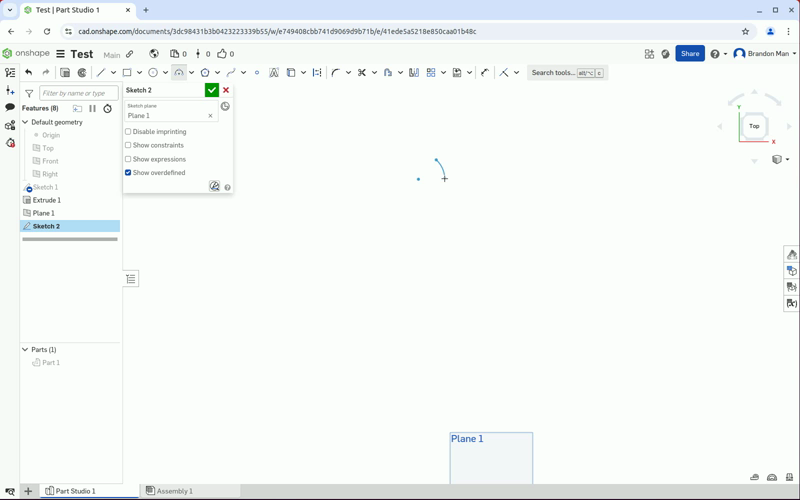
scroll(6)
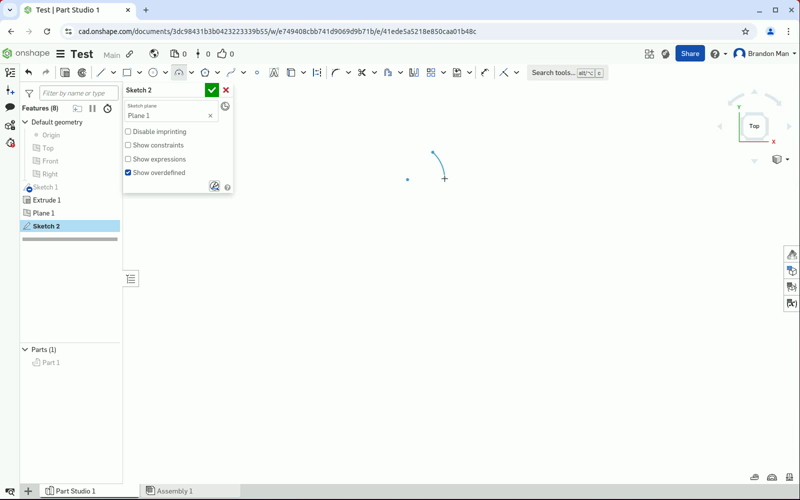
scroll(6)
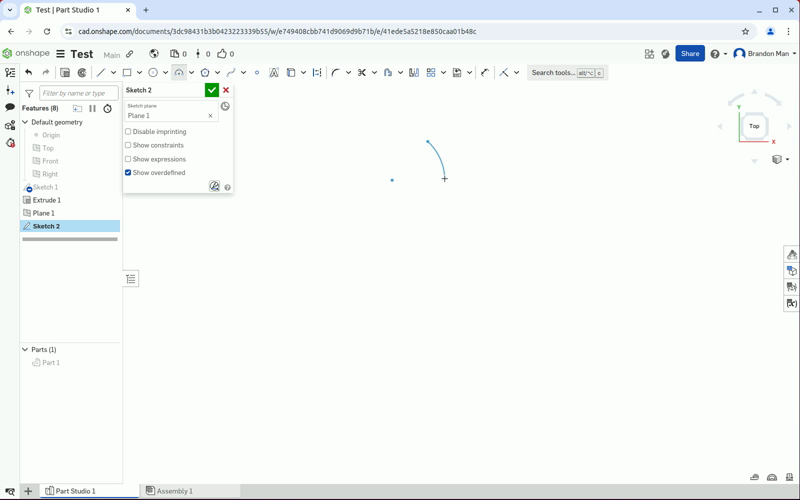
scroll(6)
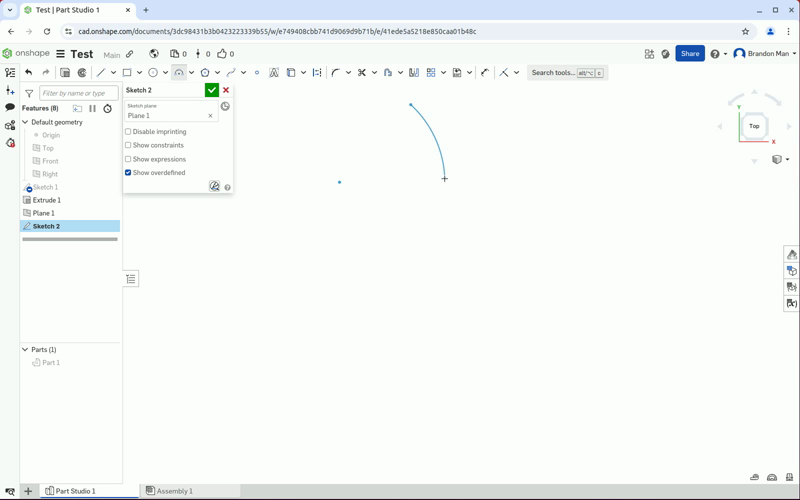
click(444, 178)
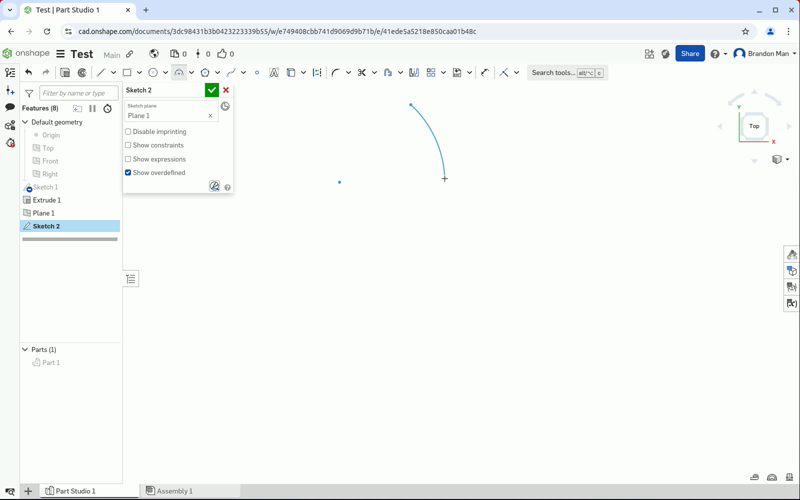
scroll(-6)
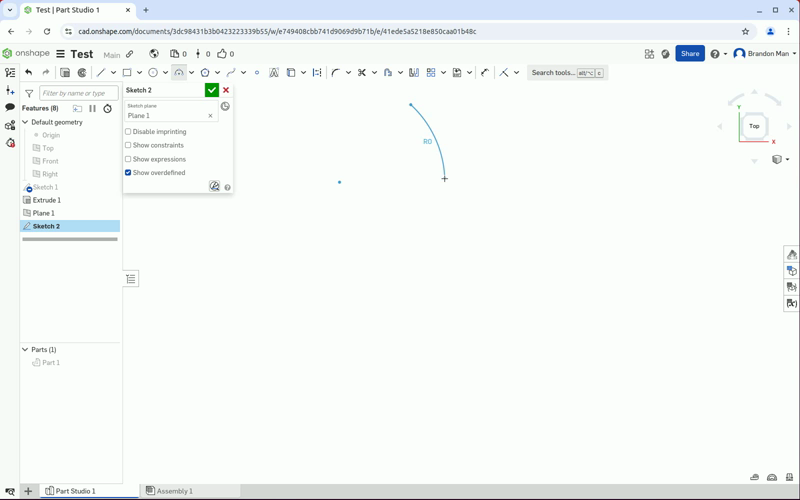
scroll(-6)
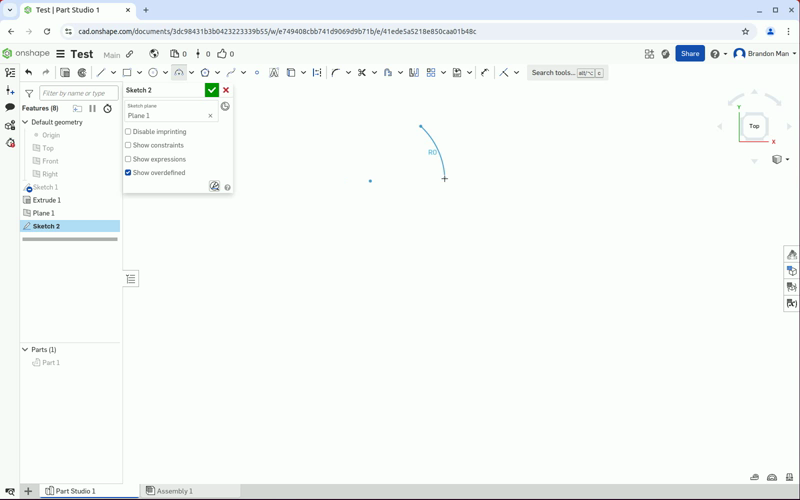
scroll(-6)
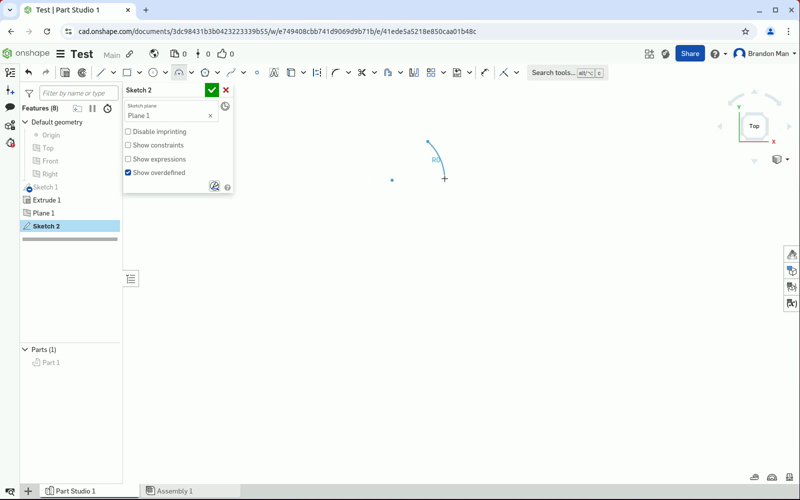
scroll(-6)
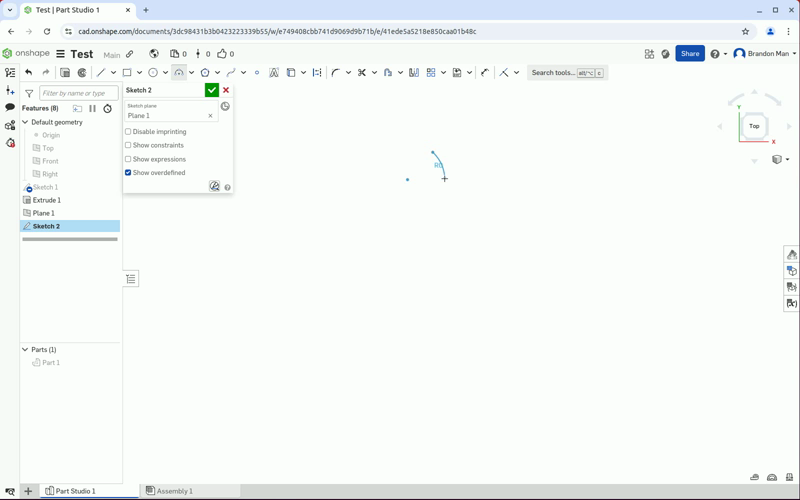
scroll(-6)
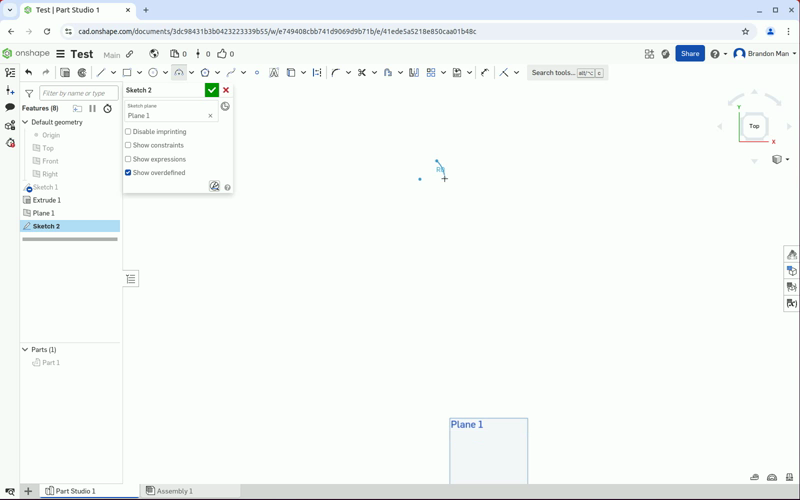
scroll(-6)
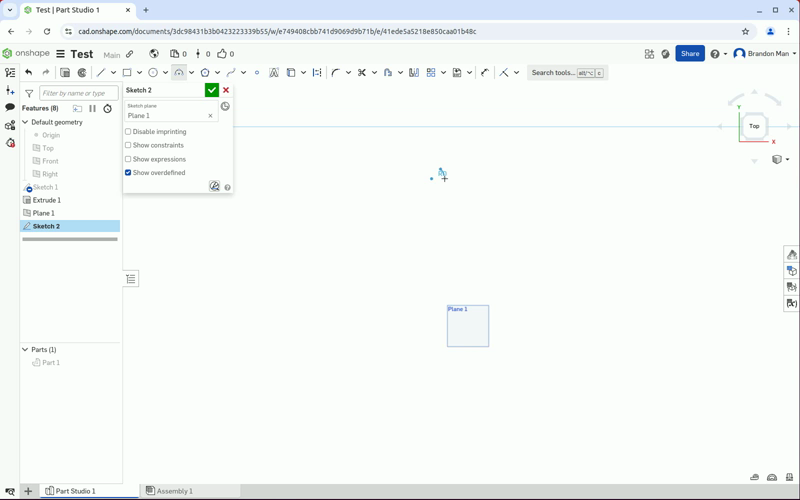
scroll(-6)
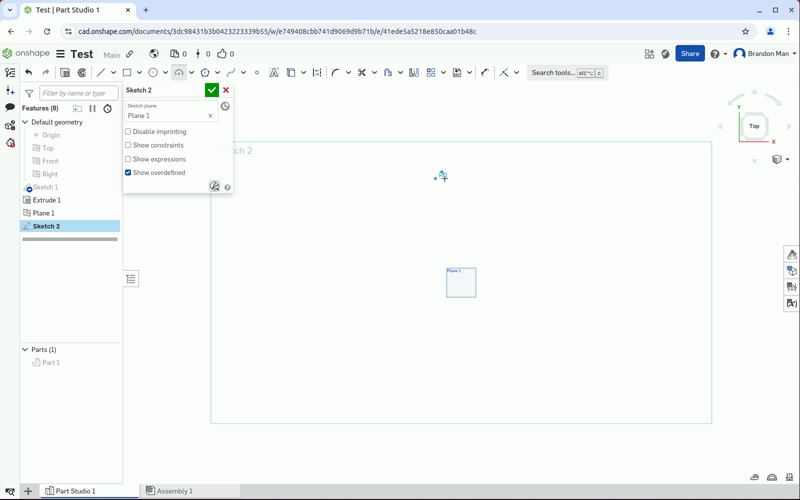
mouse_move(443, 174)
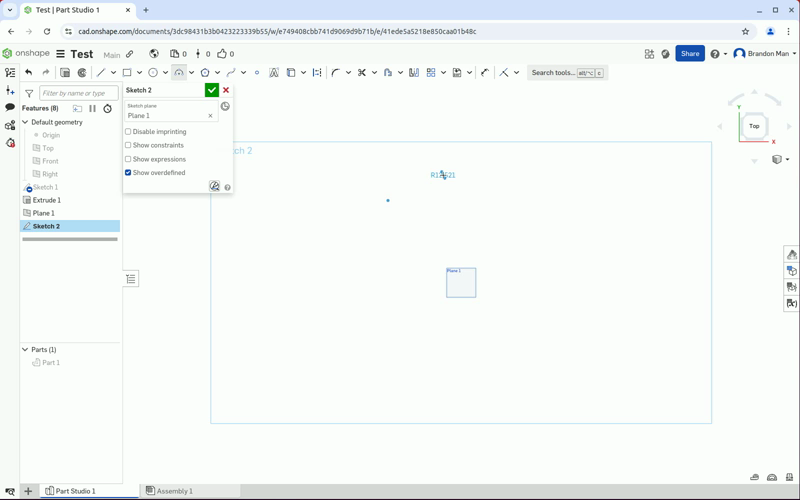
scroll(6)
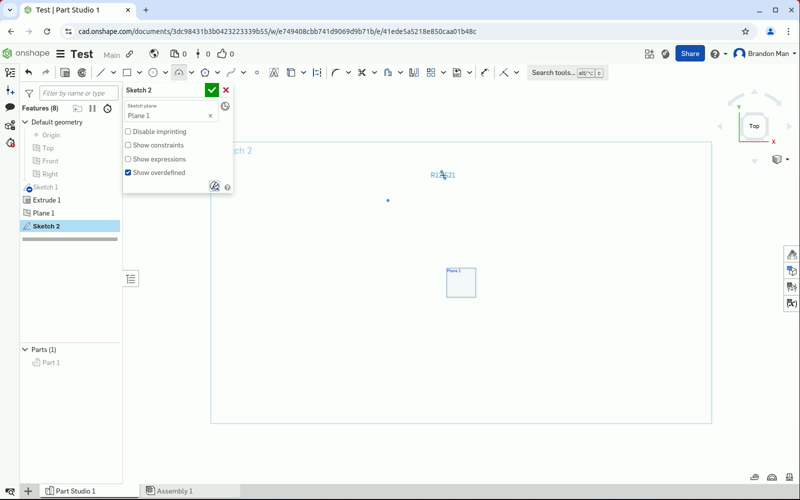
scroll(6)
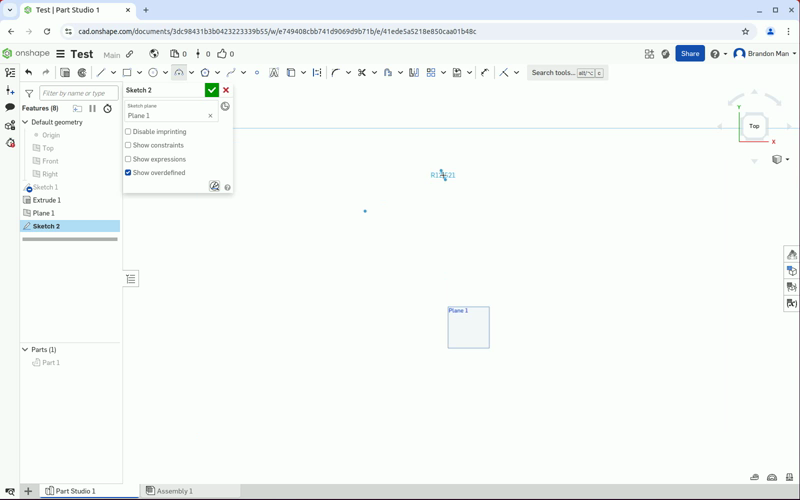
scroll(6)
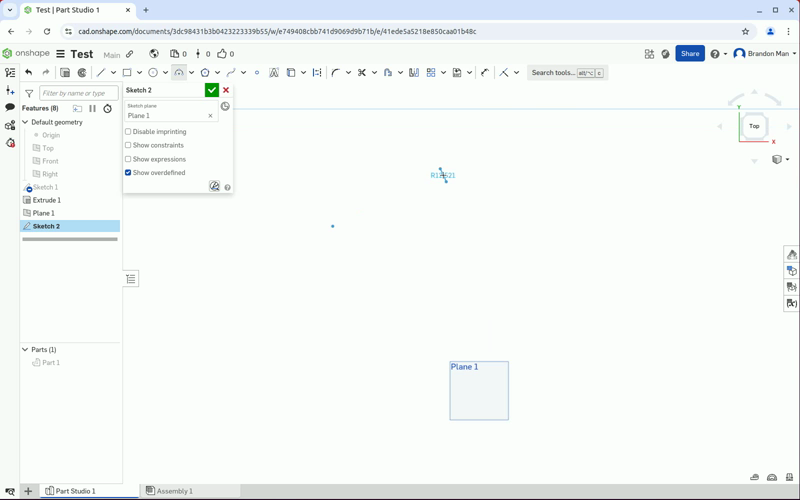
scroll(6)
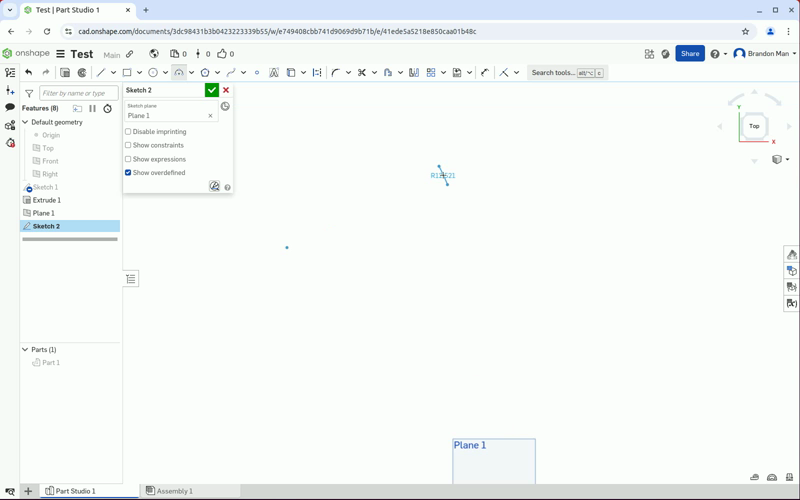
scroll(6)
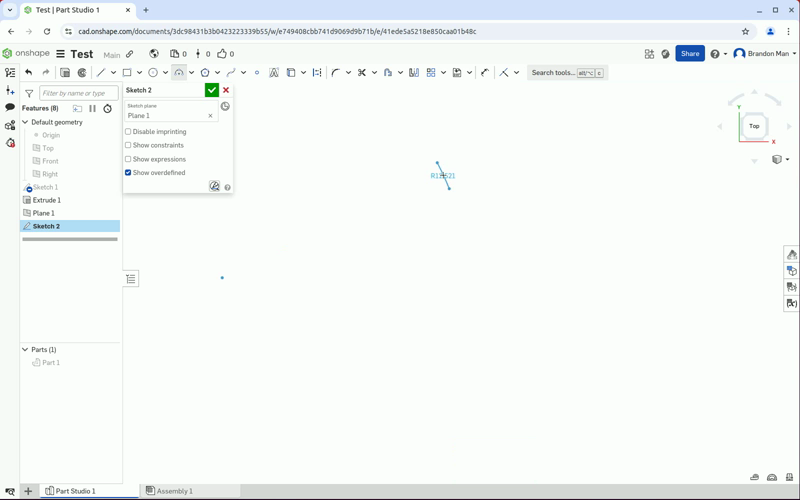
scroll(6)
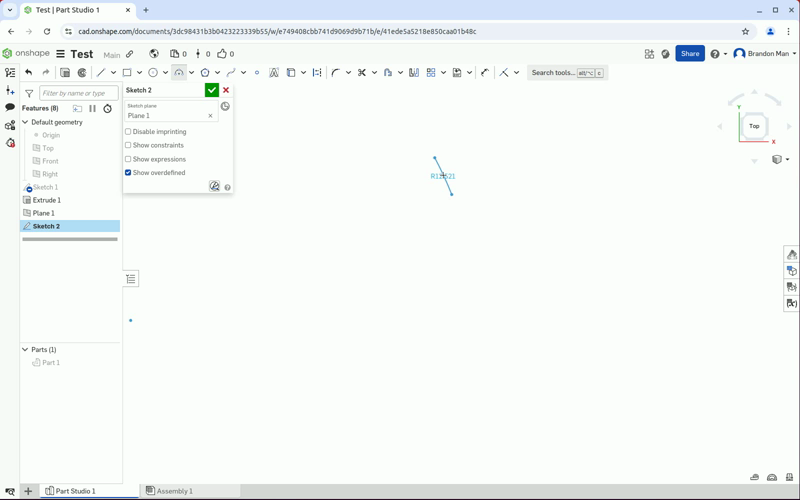
scroll(6)
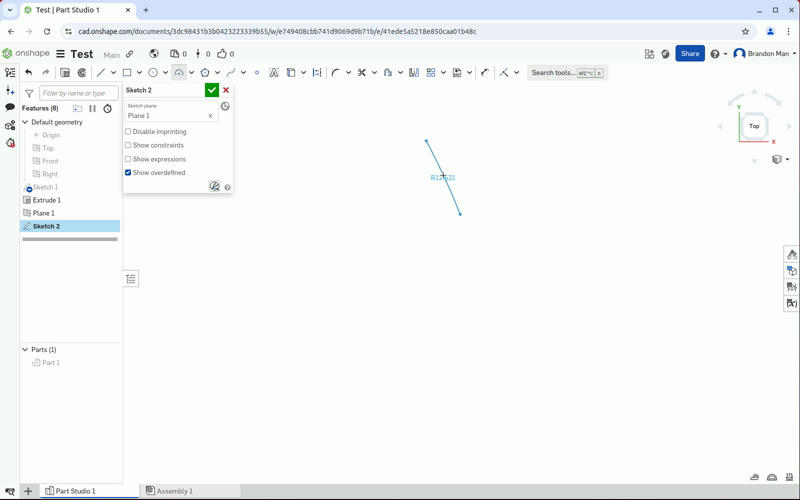
click(443, 174)
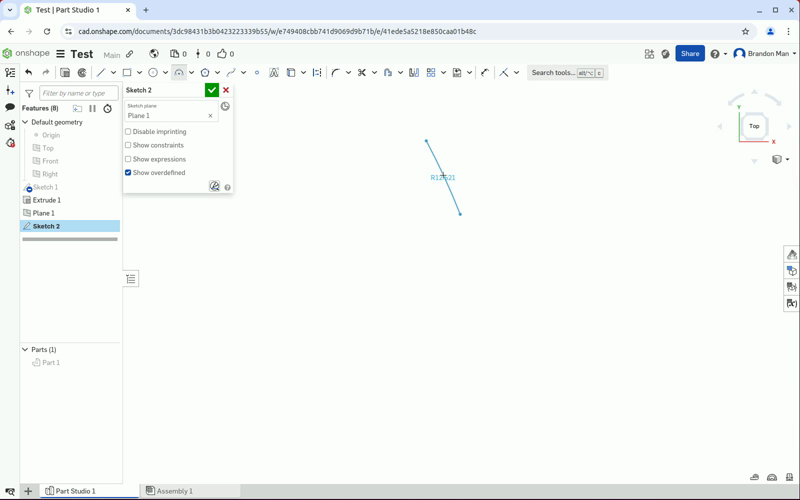
scroll(-6)
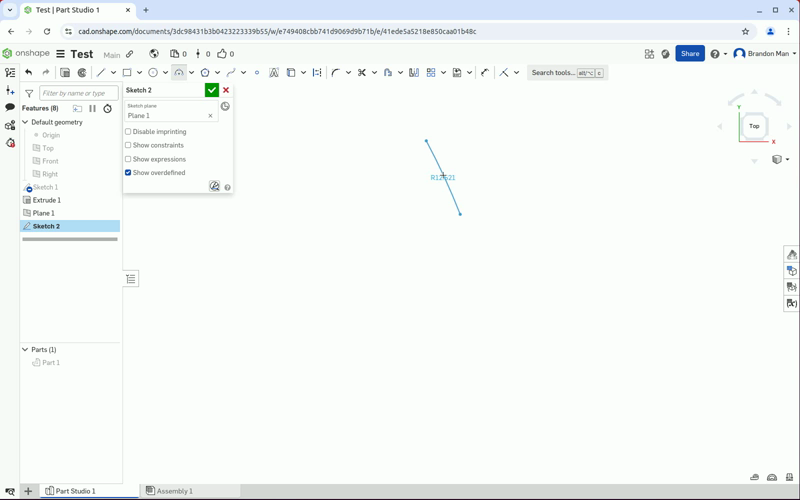
scroll(-6)
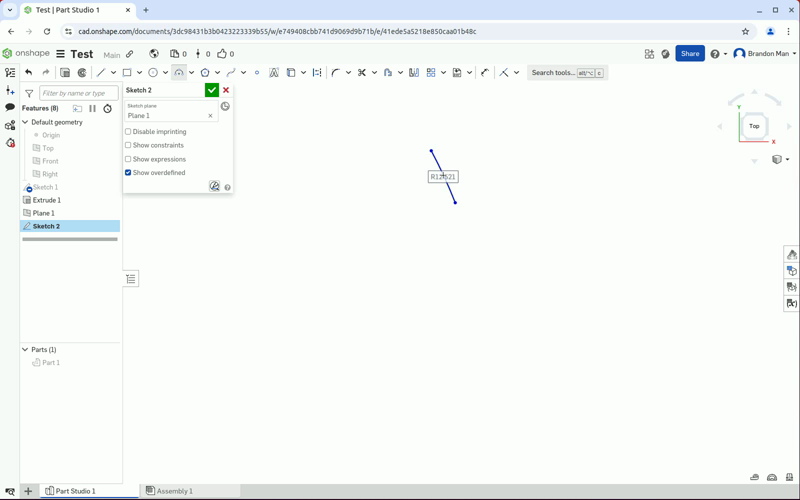
scroll(-6)
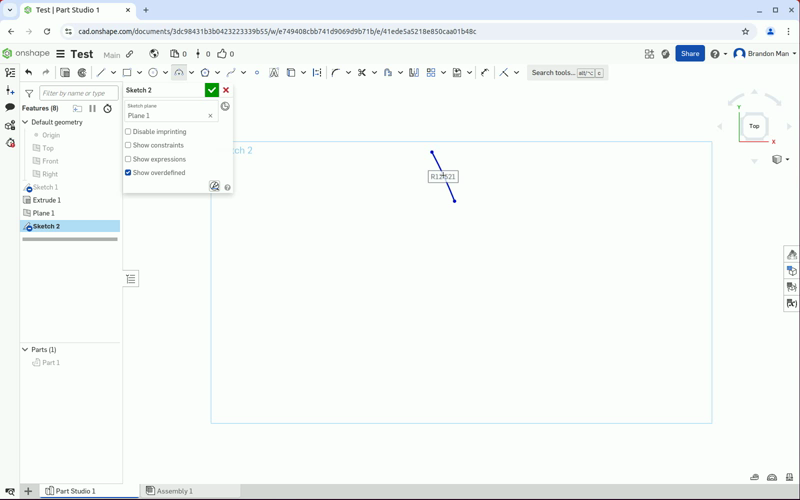
scroll(-6)
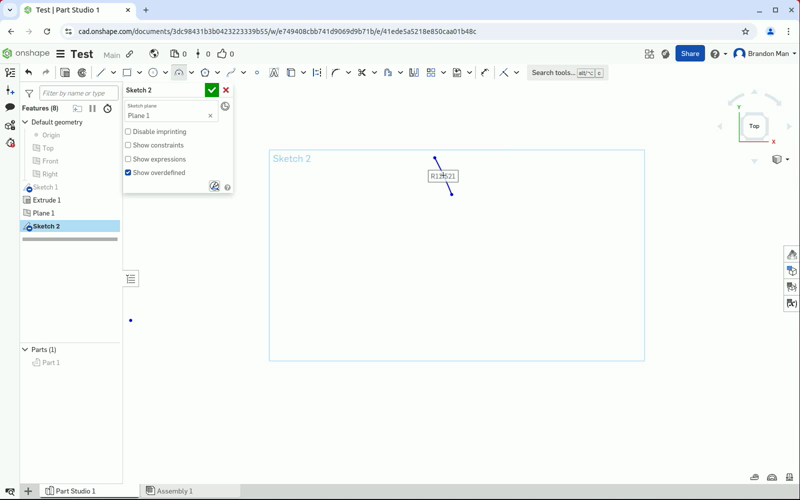
scroll(-6)
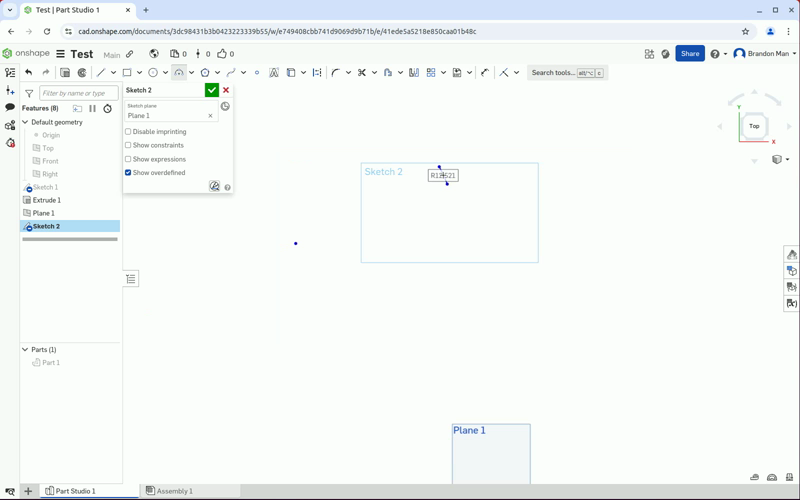
scroll(-6)
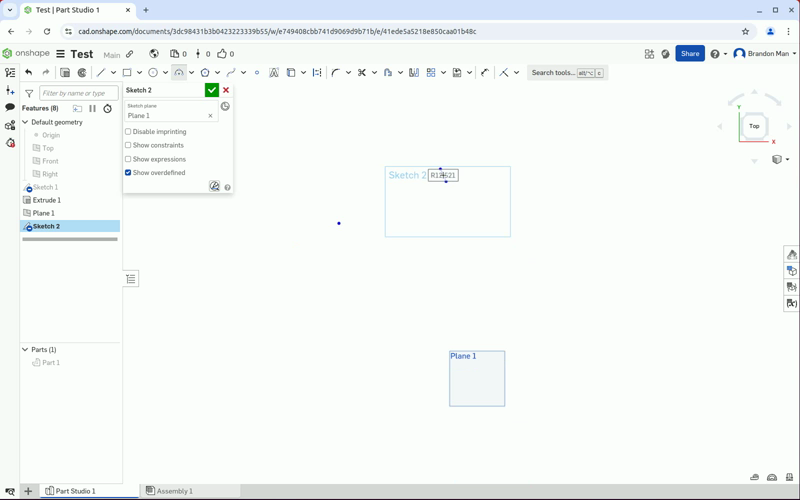
scroll(-6)
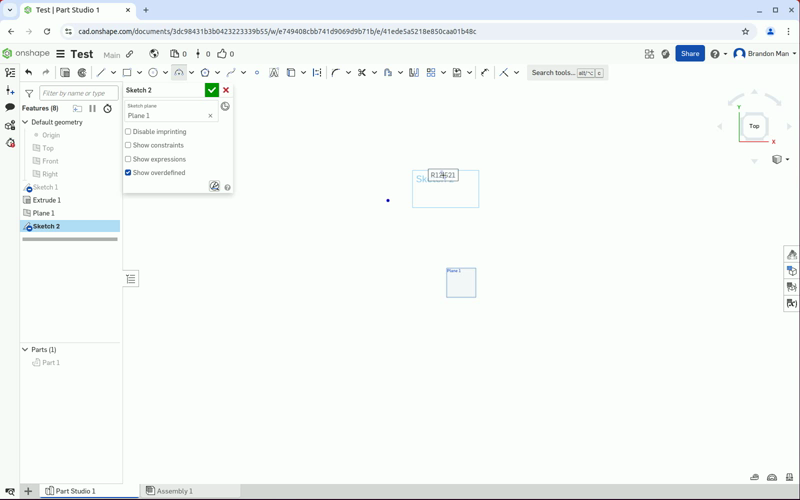
key_up(shift)
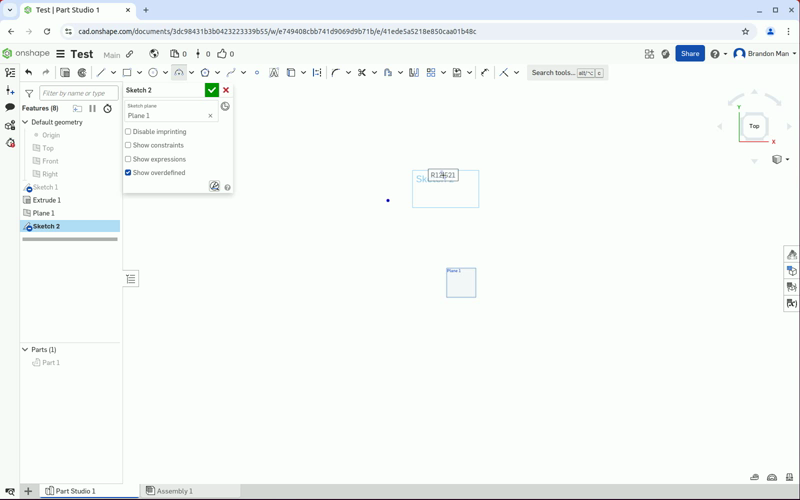
key(esc)
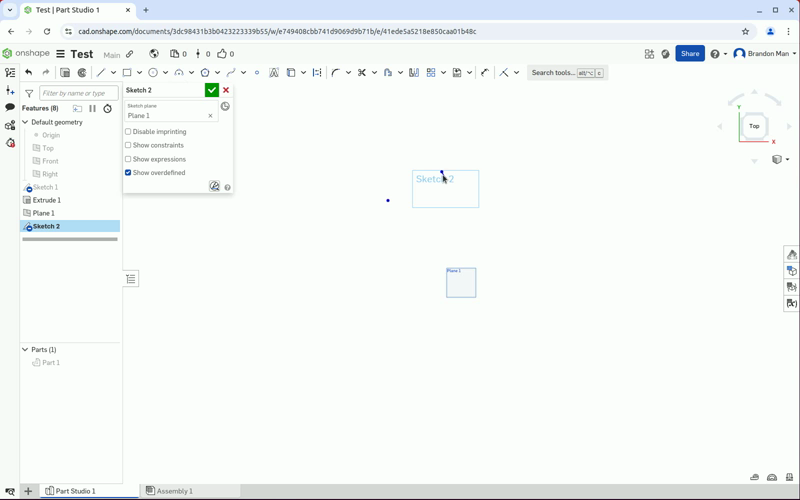
key(l)
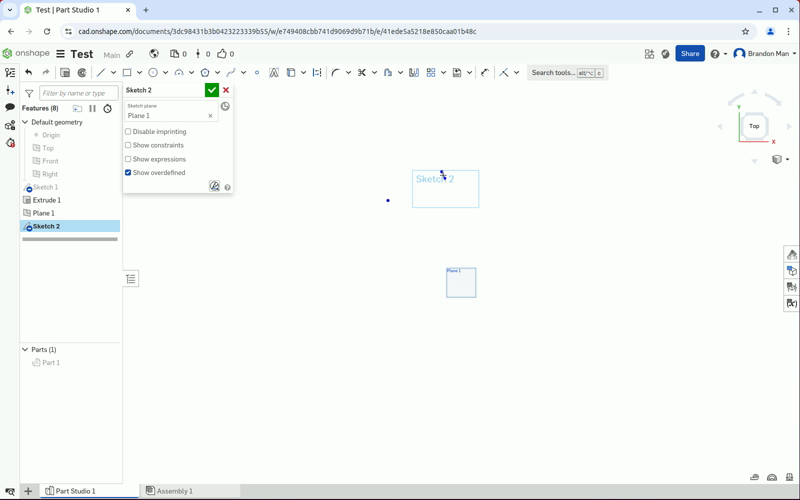
mouse_move(444, 178)
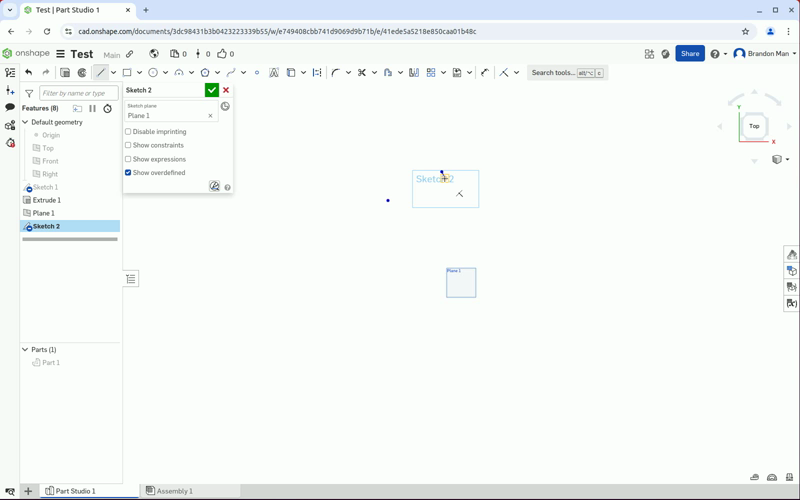
scroll(6)
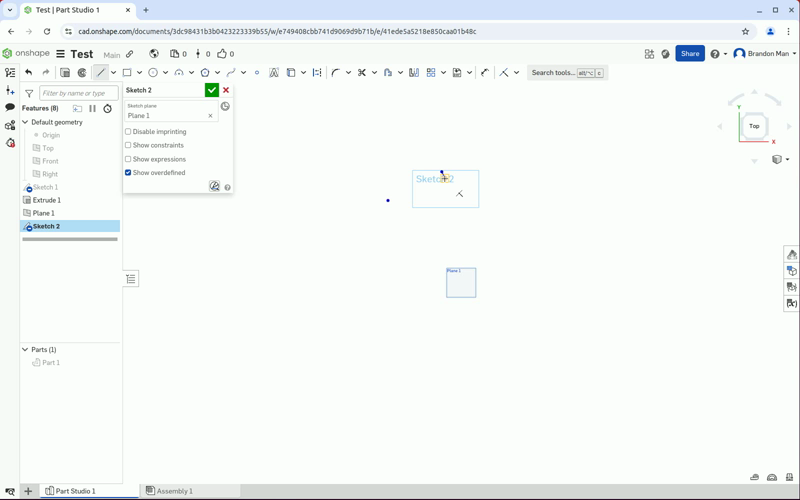
scroll(6)
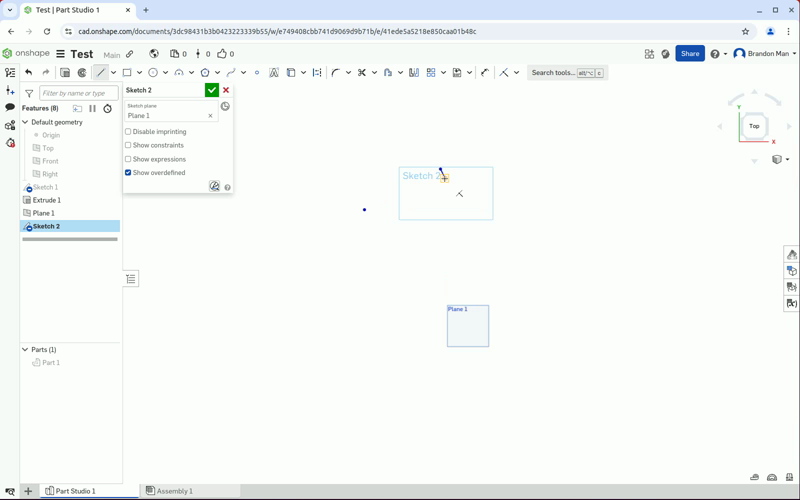
scroll(6)
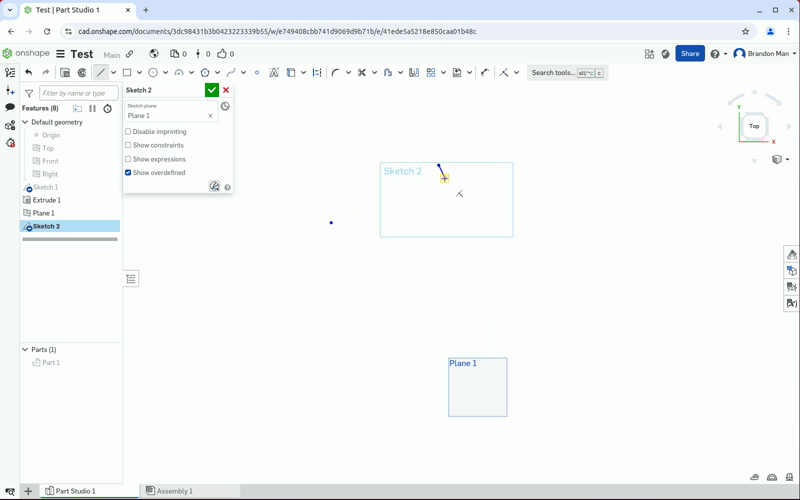
scroll(6)
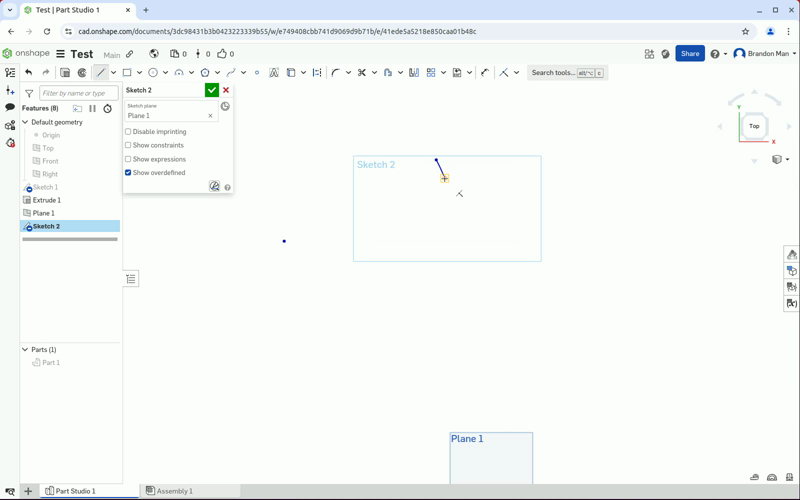
scroll(6)
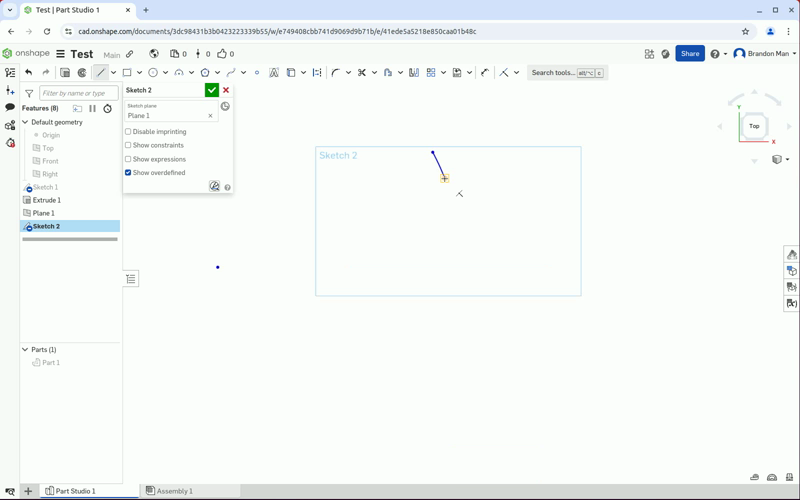
scroll(6)
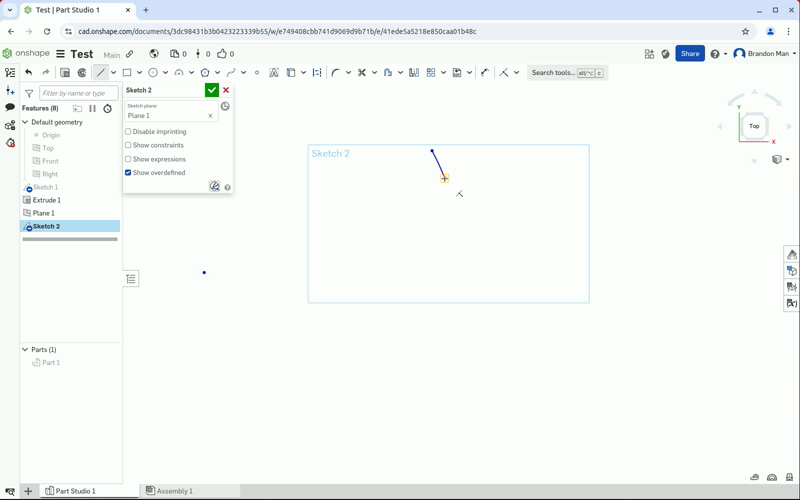
scroll(6)
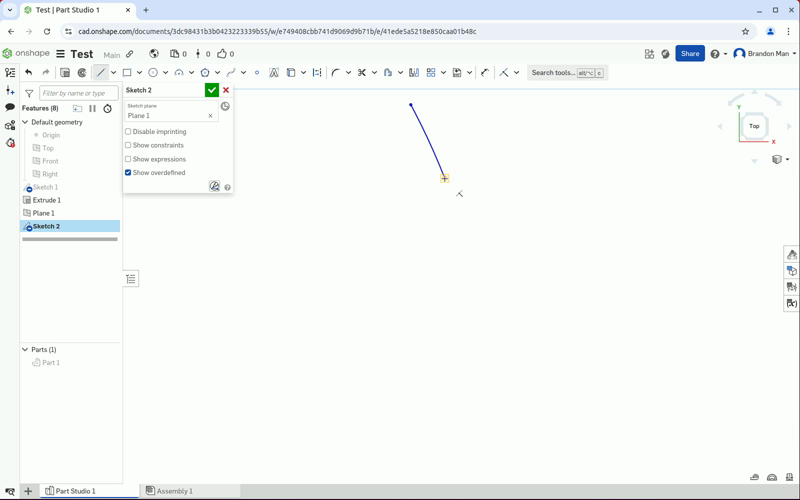
click(444, 178)
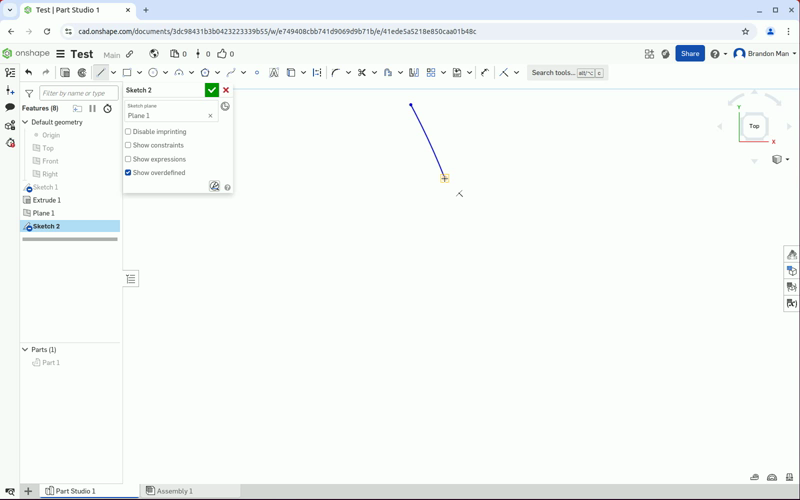
scroll(-6)
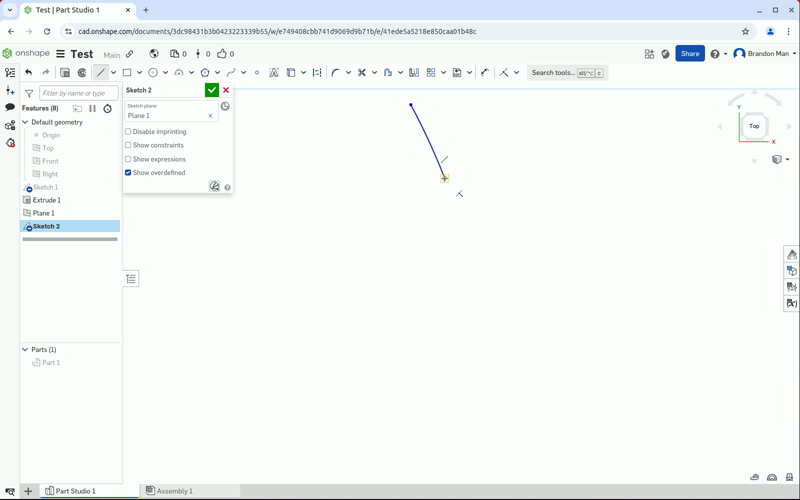
scroll(-6)
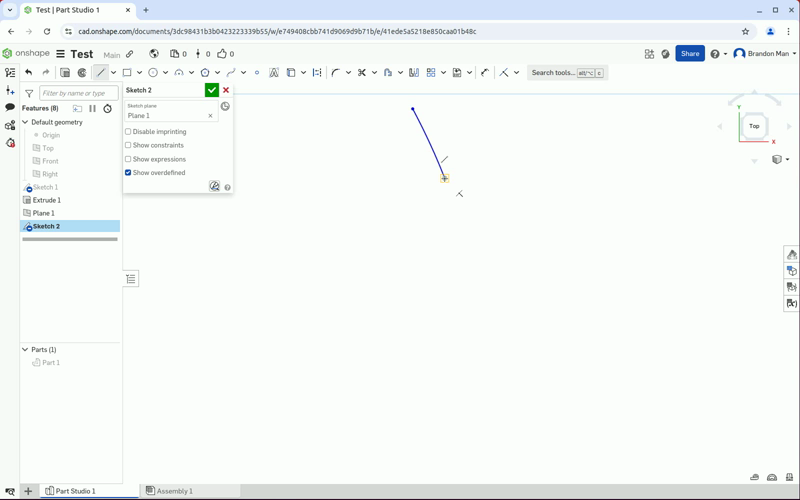
scroll(-6)
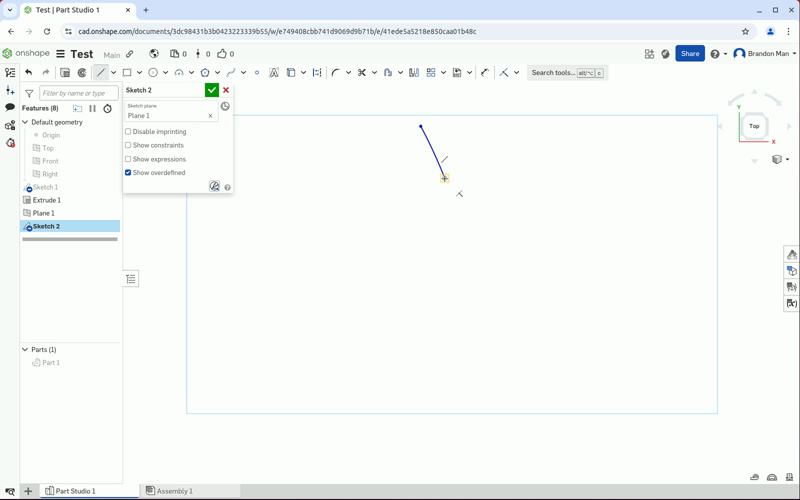
scroll(-6)
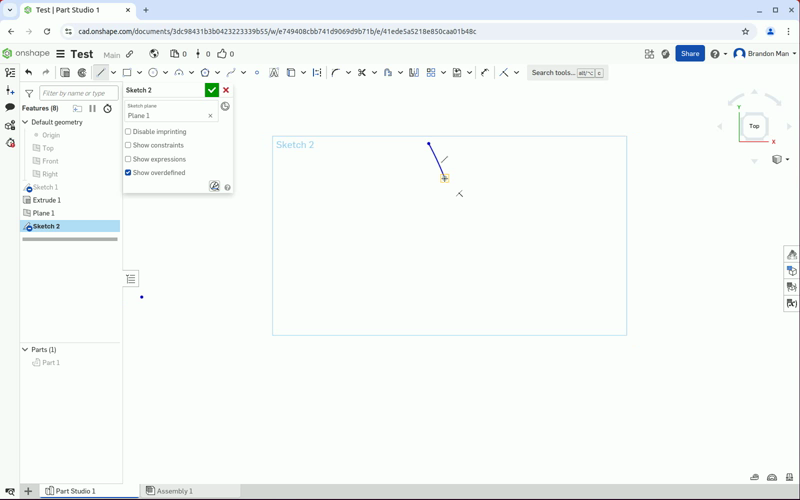
scroll(-6)
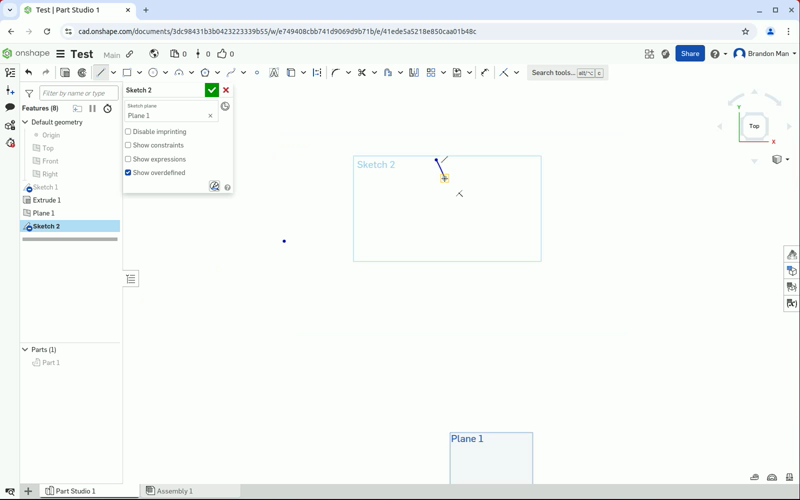
scroll(-6)
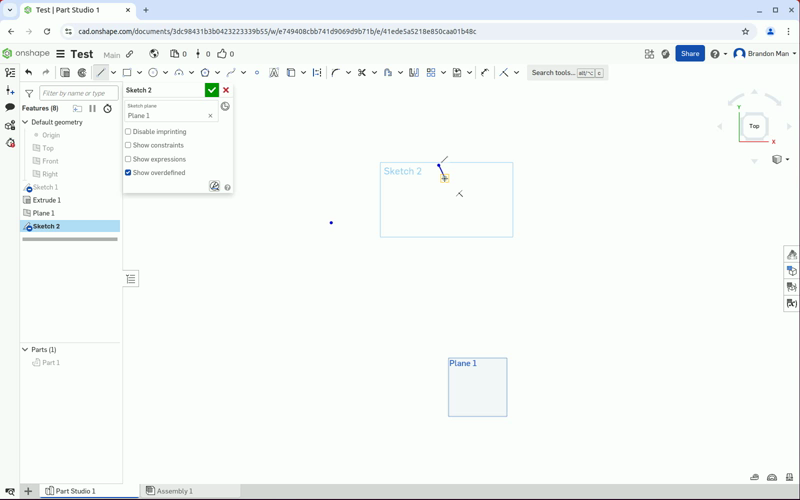
scroll(-6)
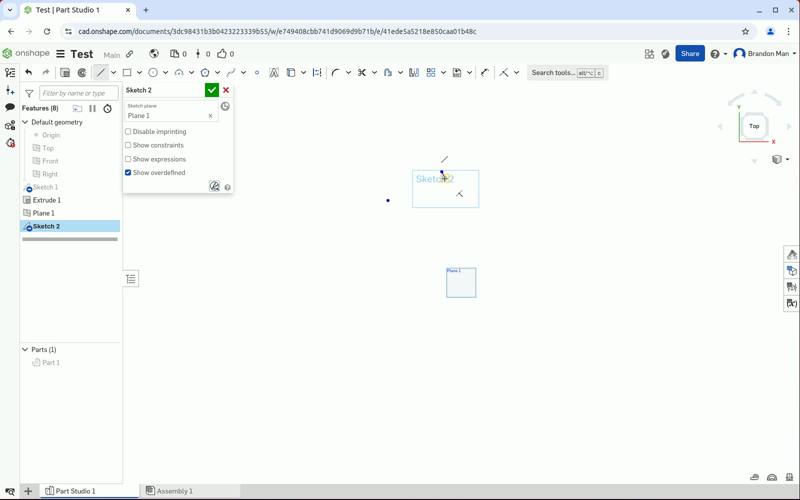
key_down(shift)
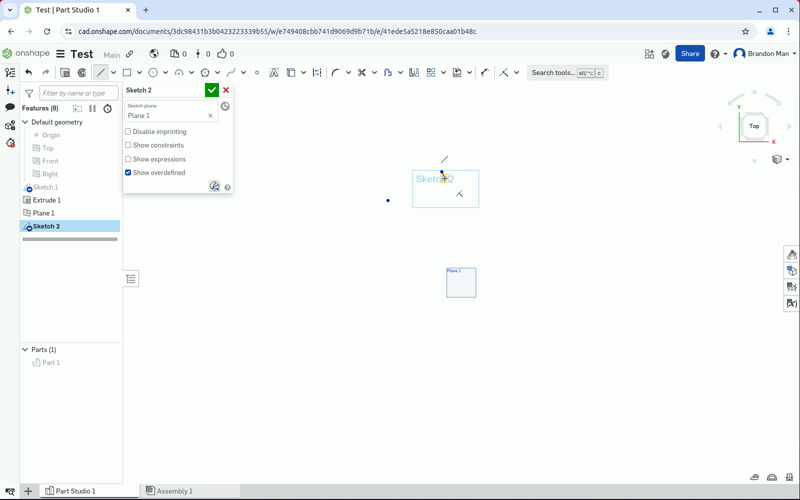
mouse_move(474, 178)
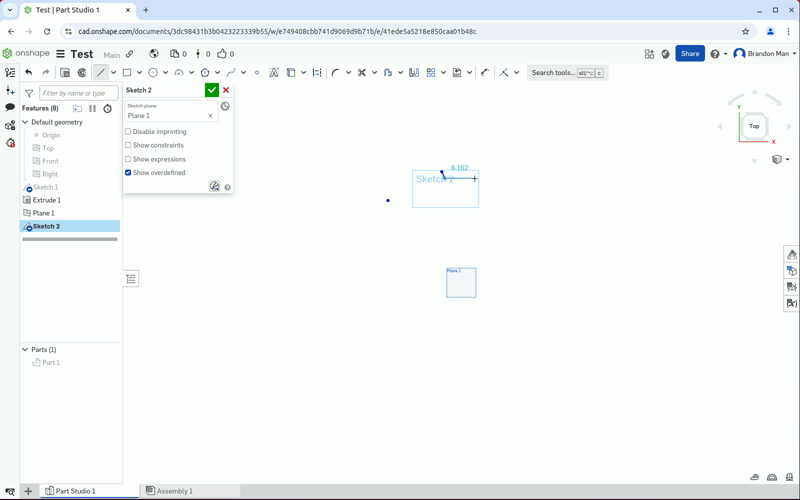
mouse_move(470, 178)
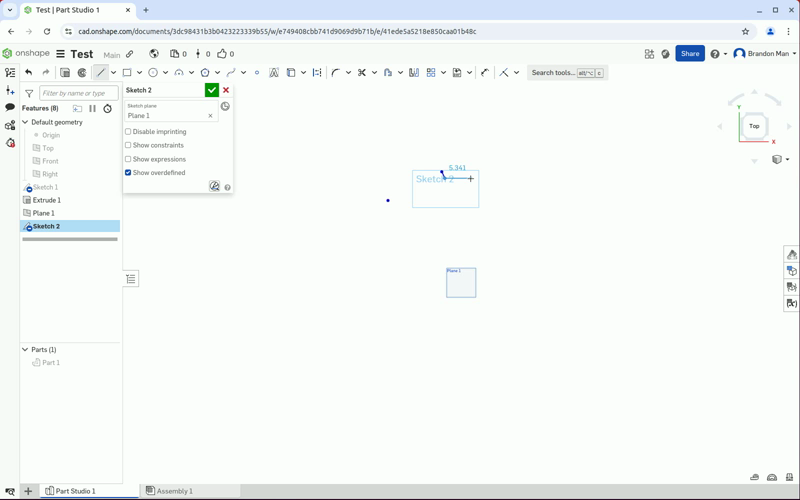
click(470, 178)
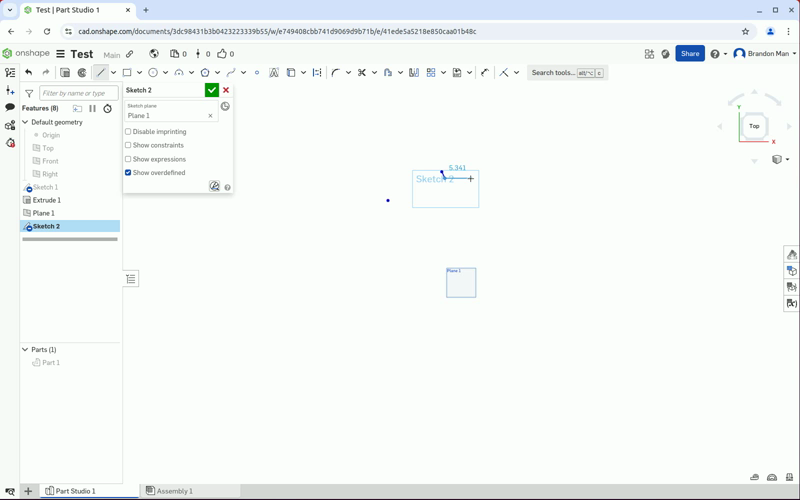
key_up(shift)
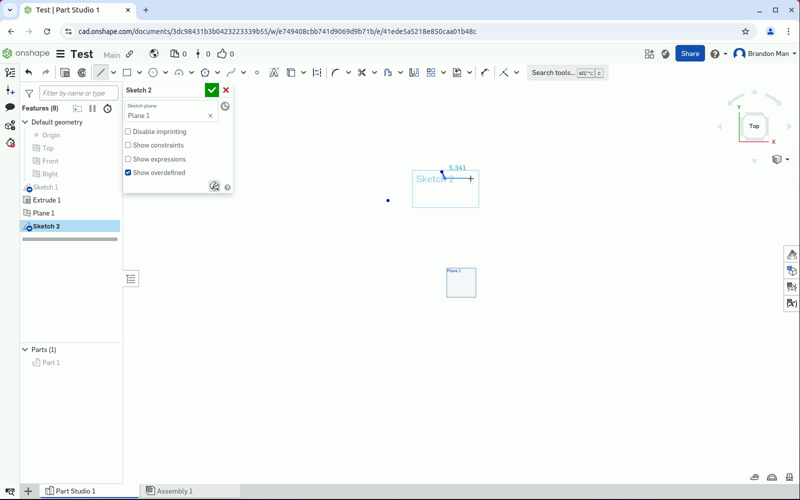
key_down(shift)
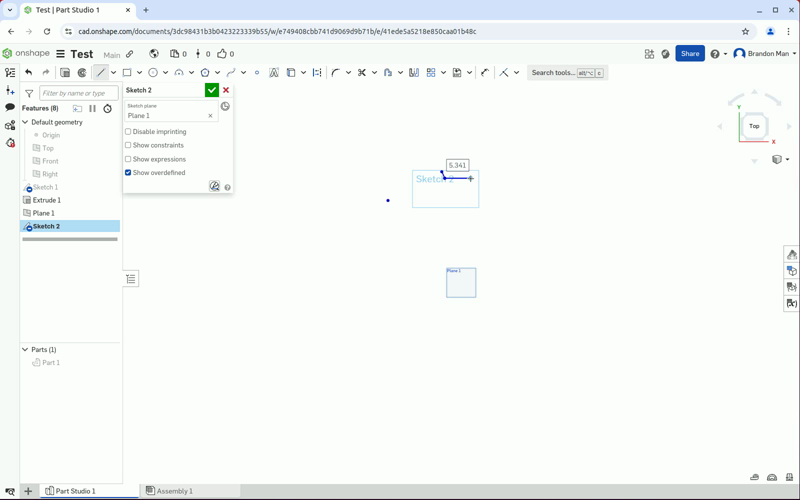
mouse_move(501, 178)
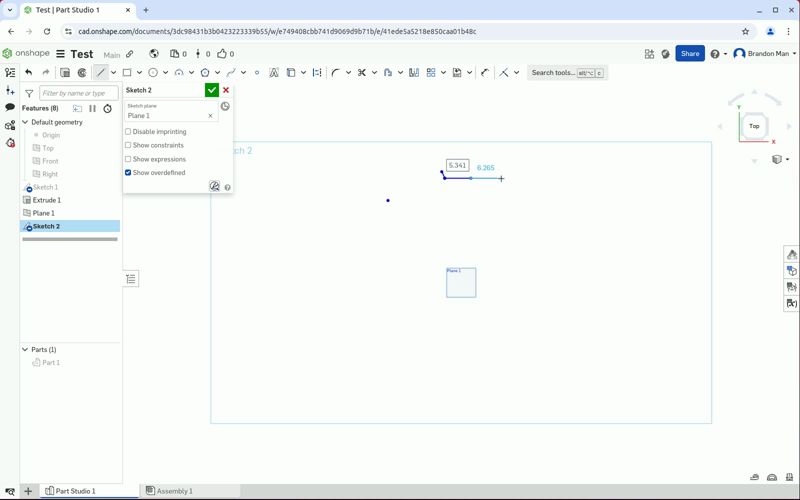
mouse_move(468, 172)
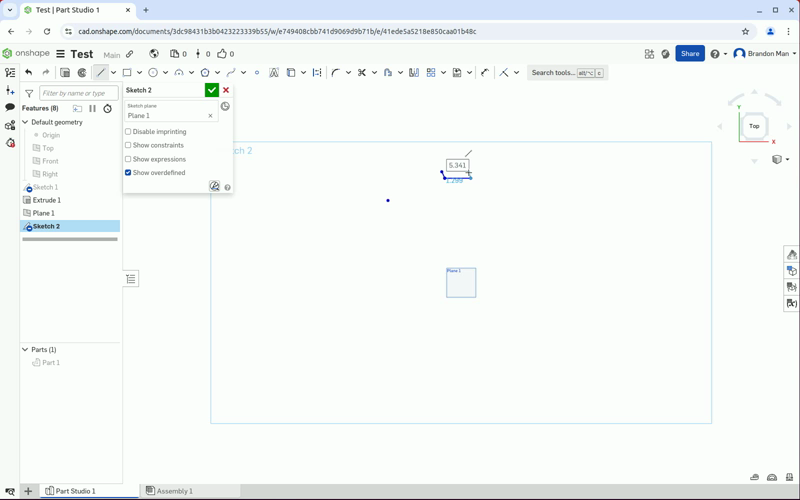
scroll(6)
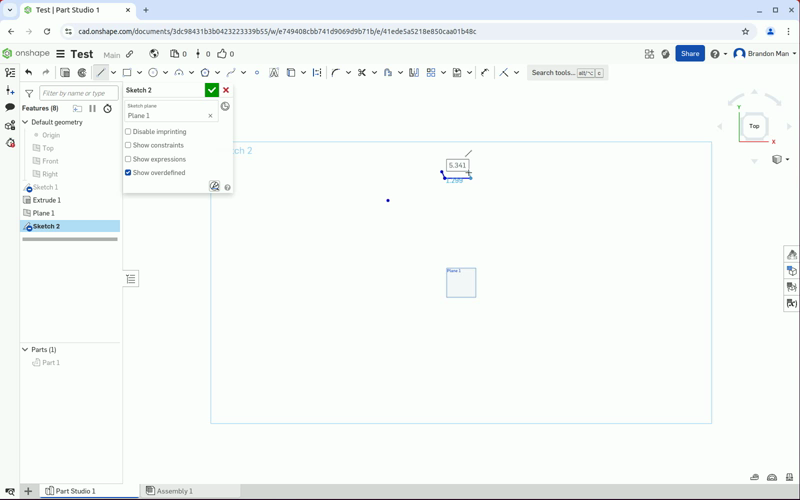
scroll(6)
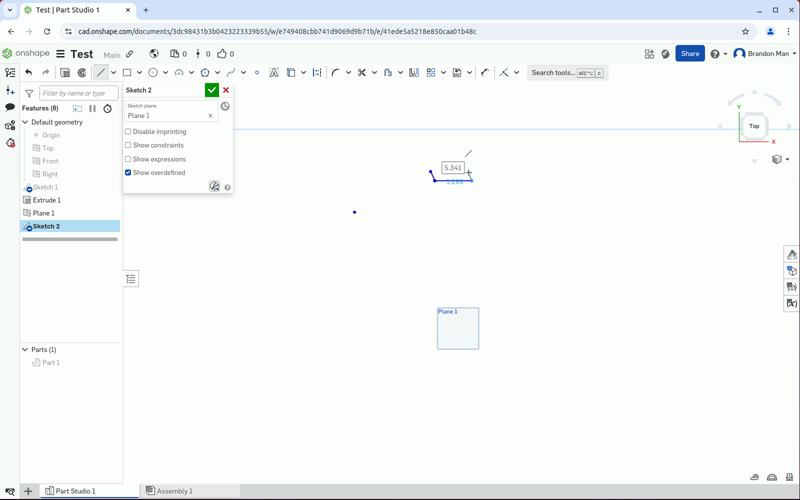
scroll(6)
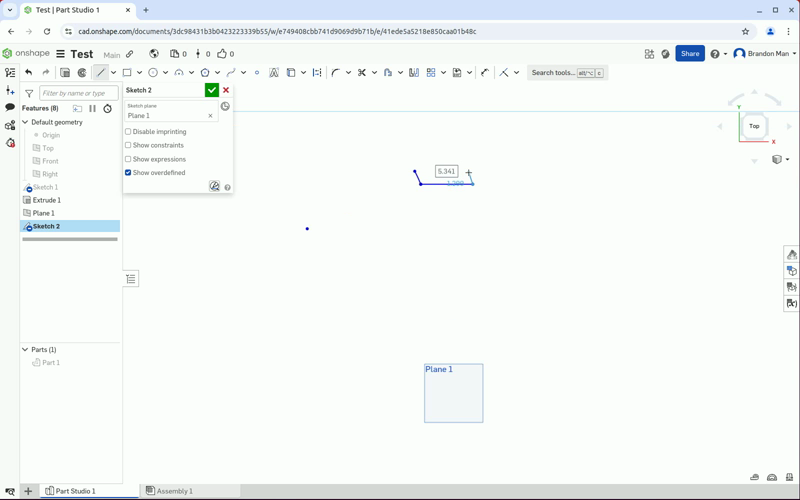
scroll(6)
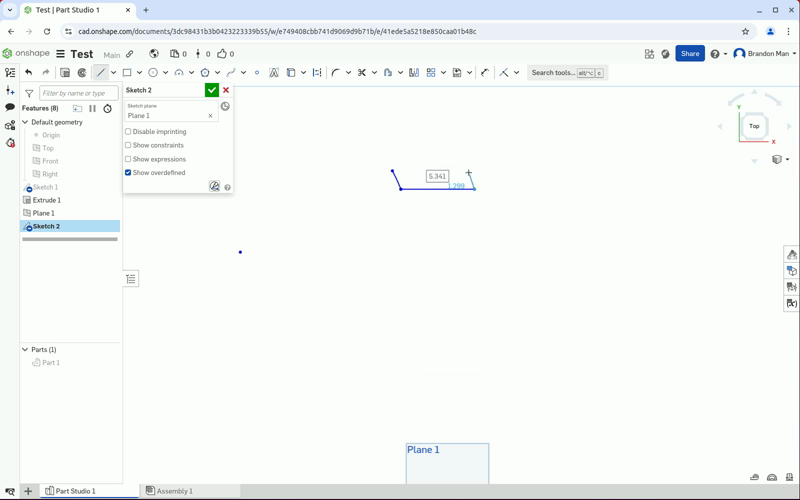
scroll(6)
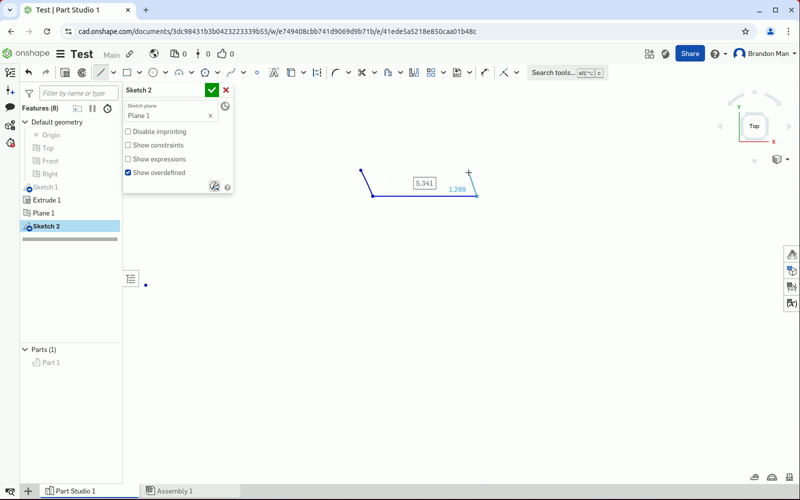
scroll(6)
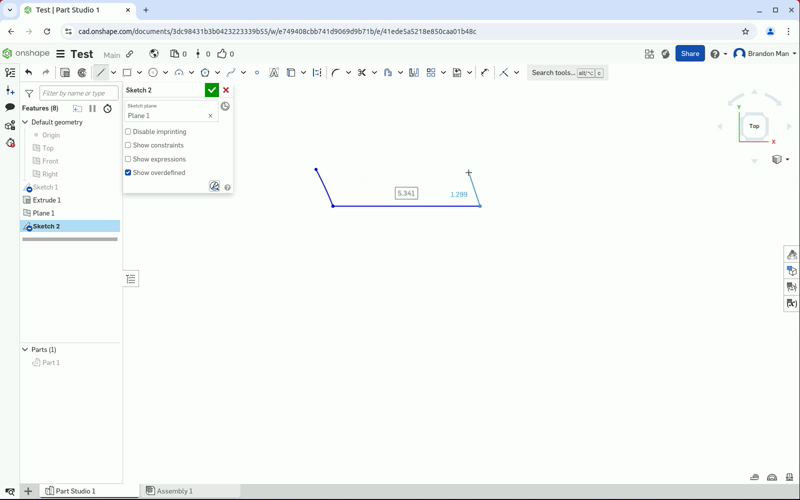
scroll(6)
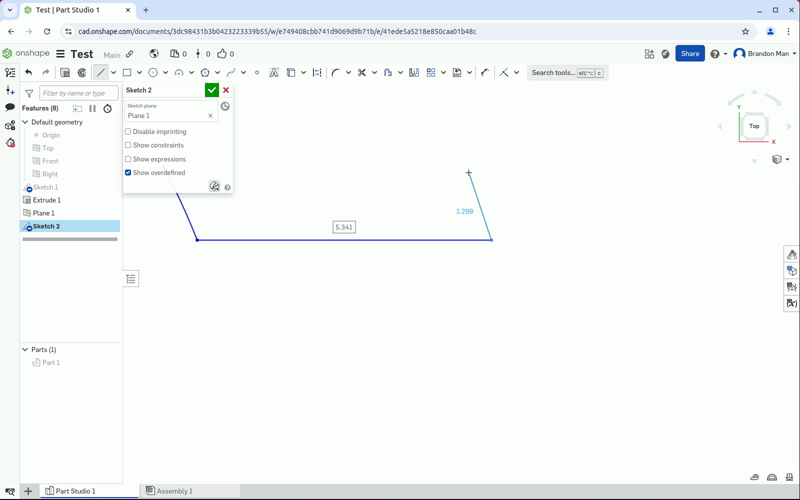
click(468, 172)
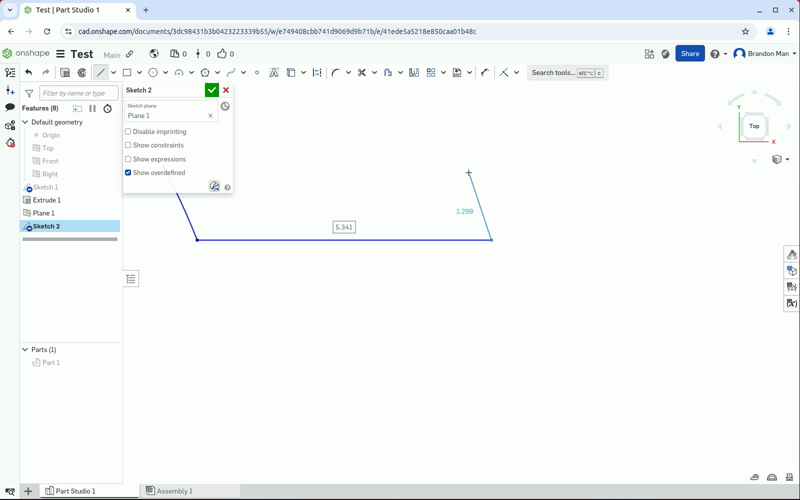
scroll(-6)
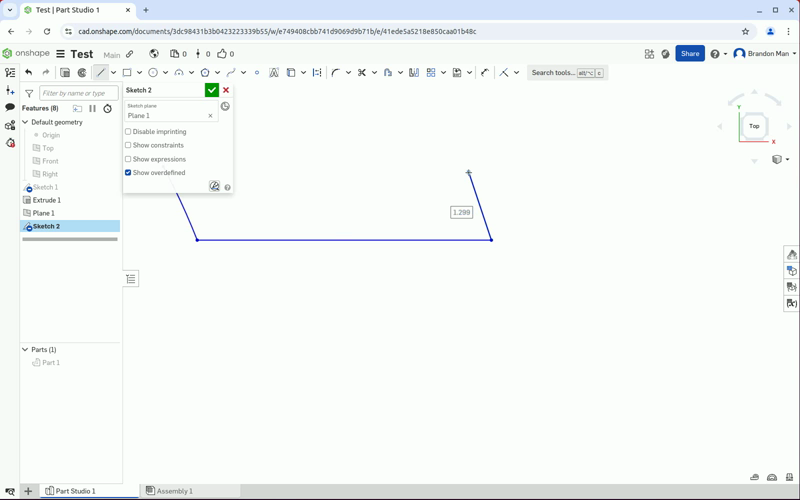
scroll(-6)
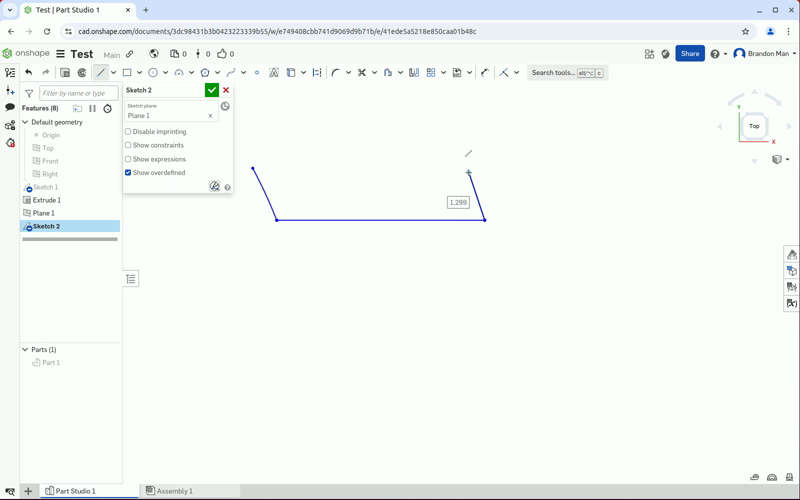
scroll(-6)
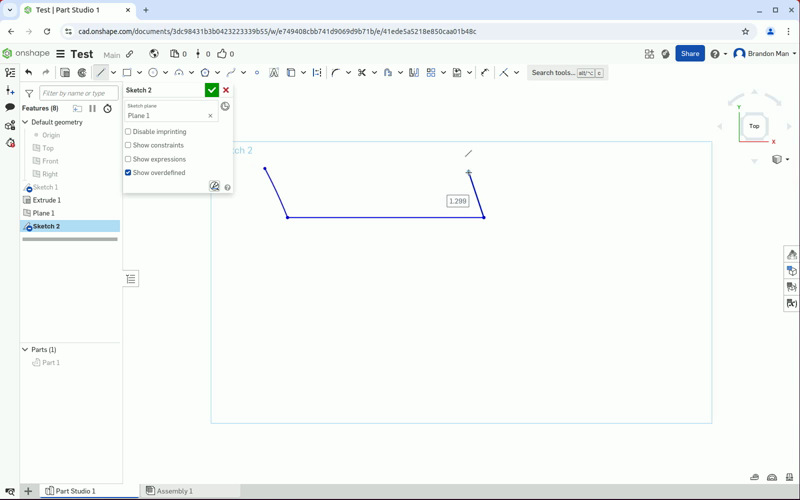
scroll(-6)
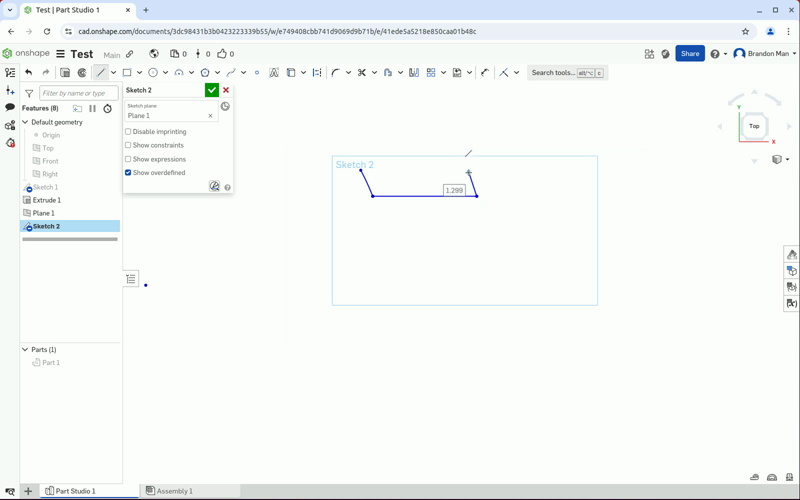
scroll(-6)
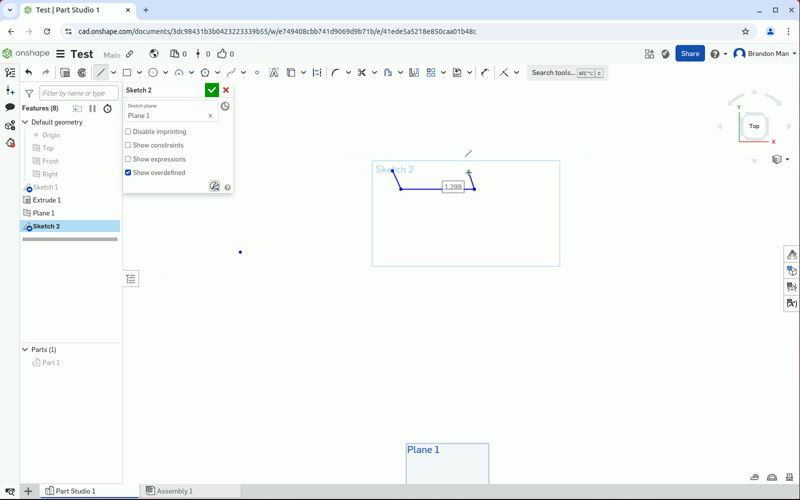
scroll(-6)
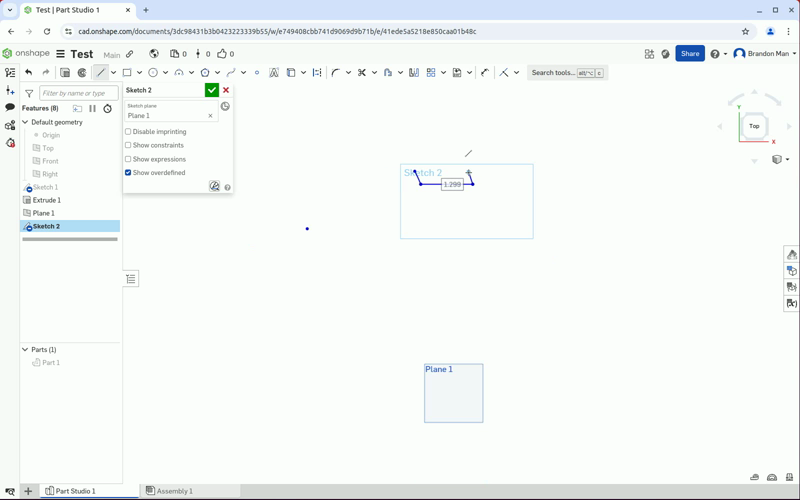
scroll(-6)
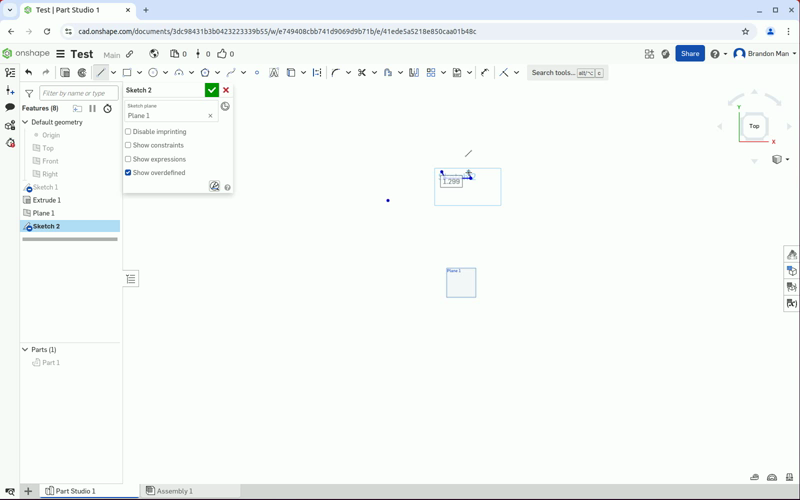
key_up(shift)
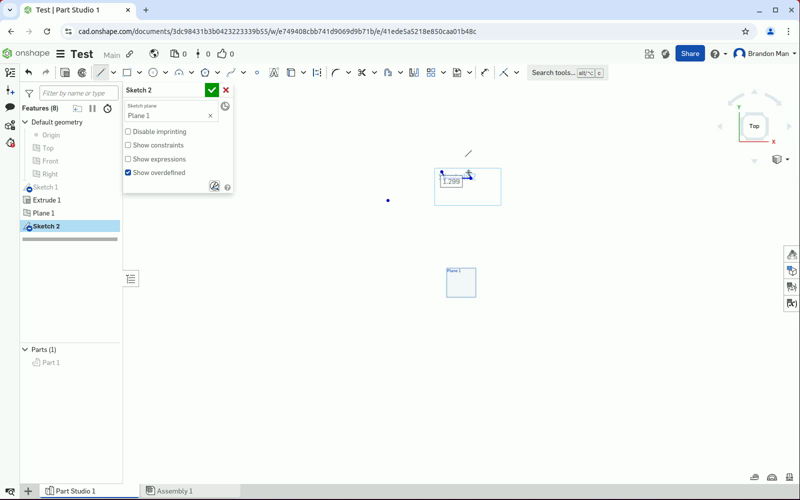
key_down(shift)
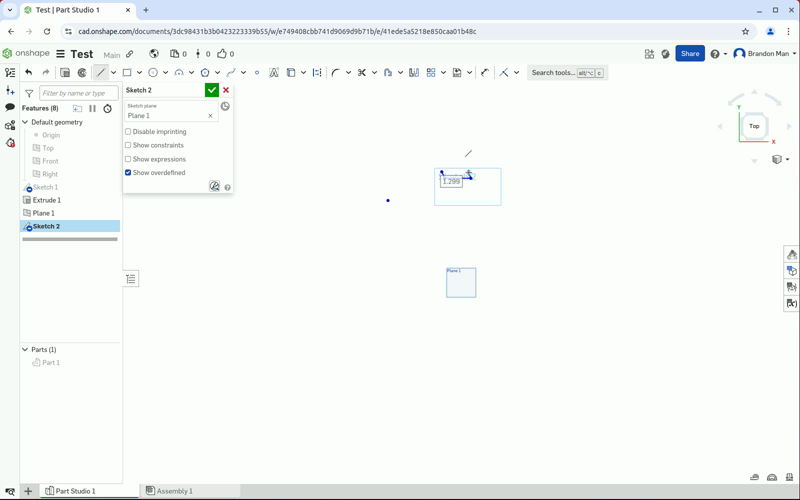
mouse_move(498, 172)
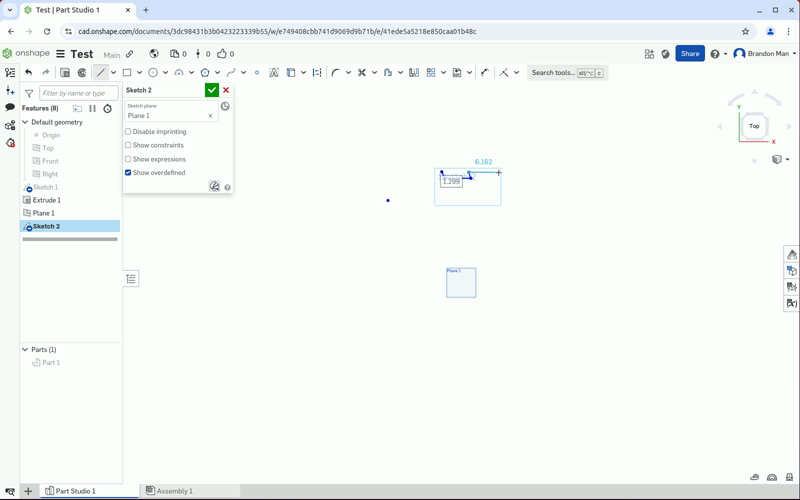
mouse_move(464, 172)
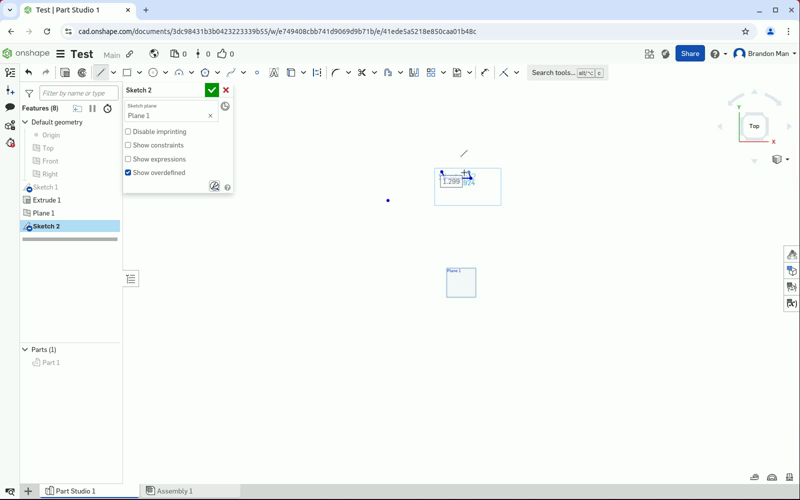
scroll(6)
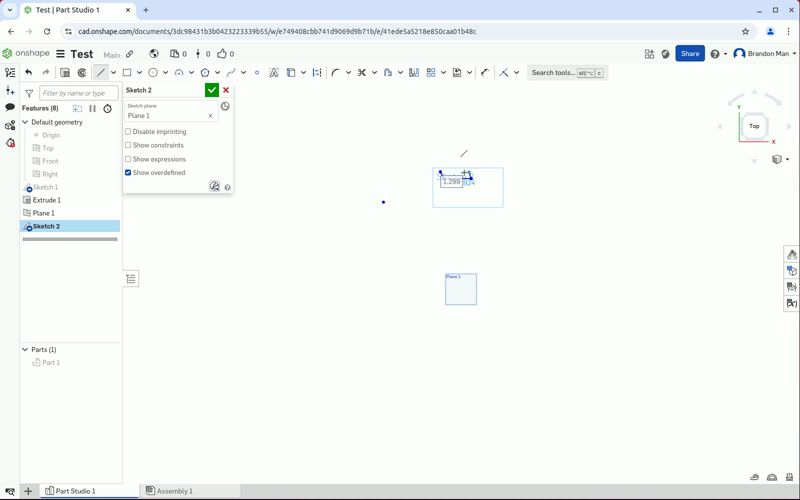
scroll(6)
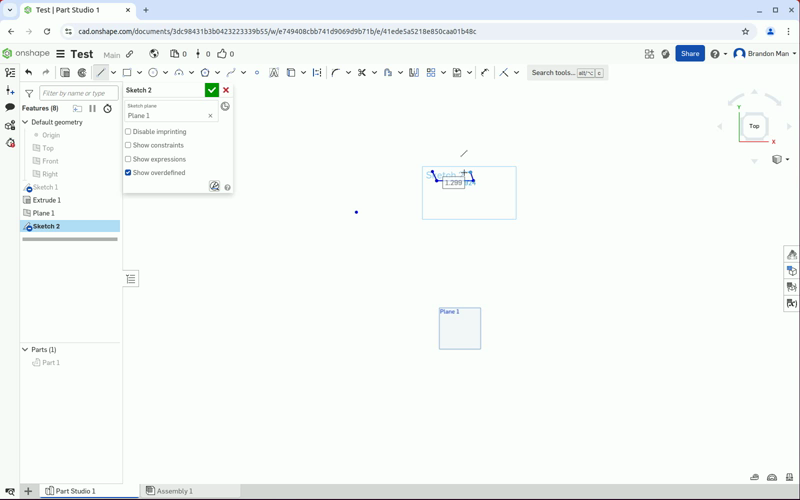
scroll(6)
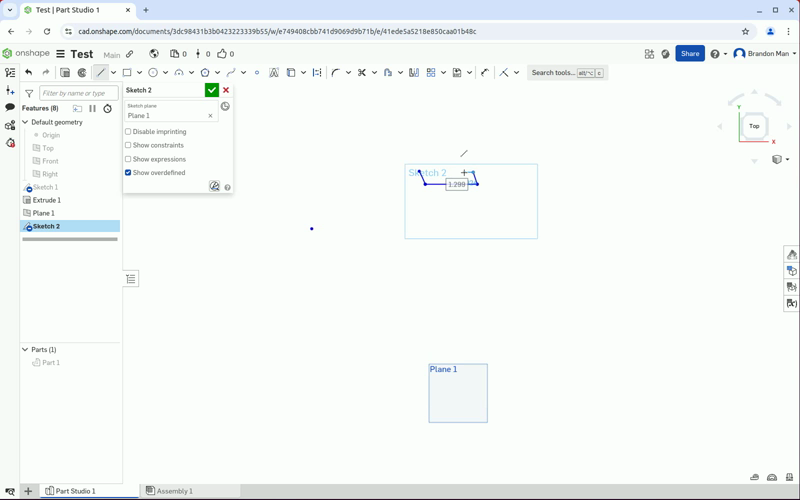
scroll(6)
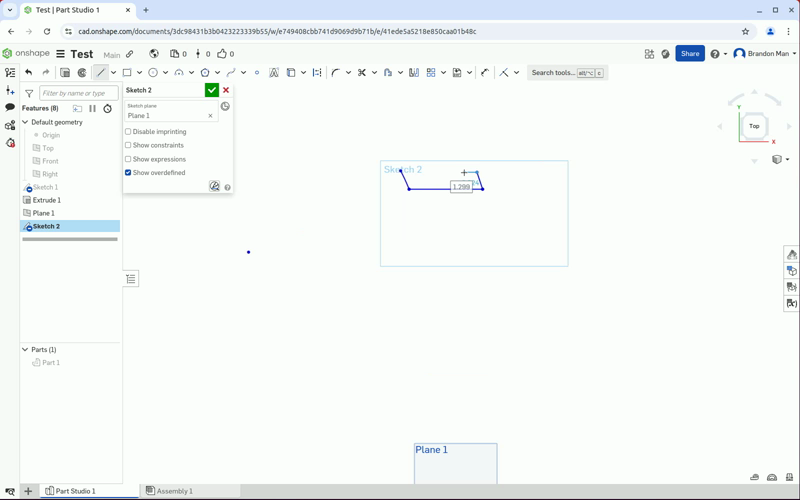
scroll(6)
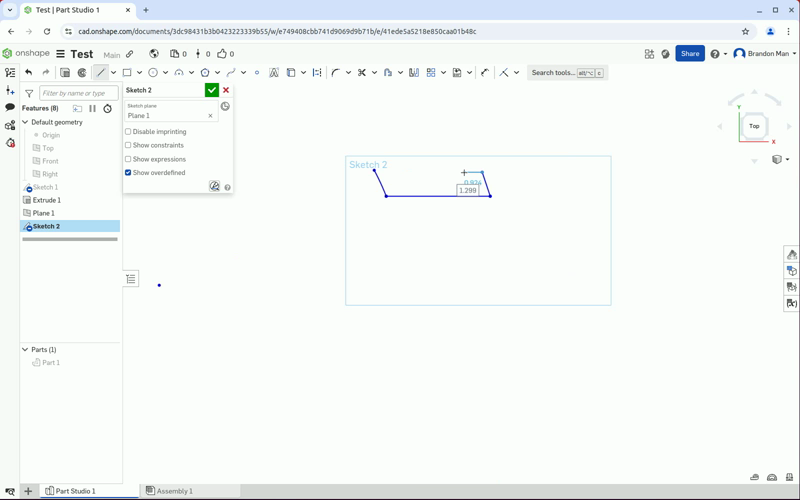
scroll(6)
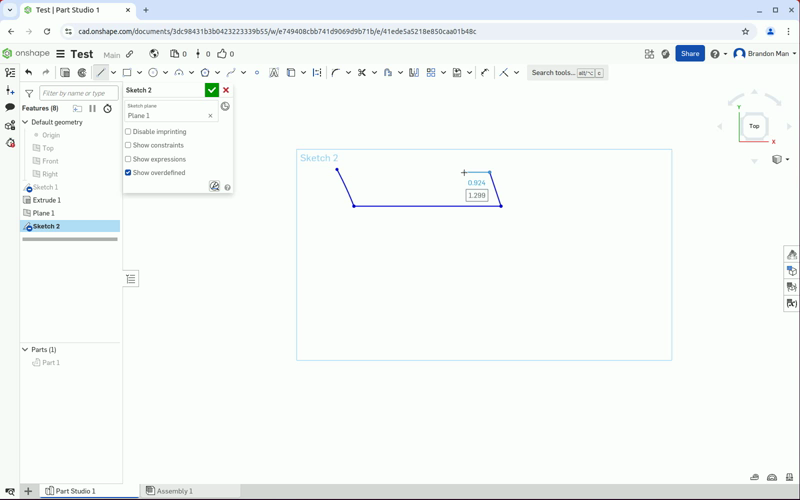
scroll(6)
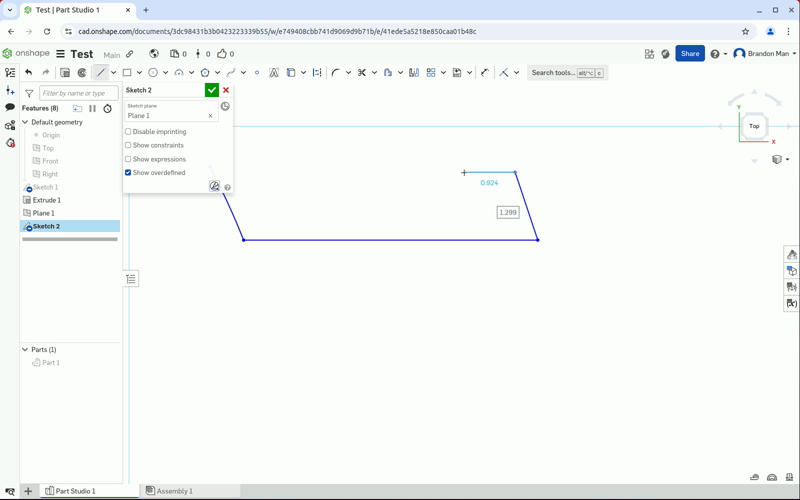
click(464, 172)
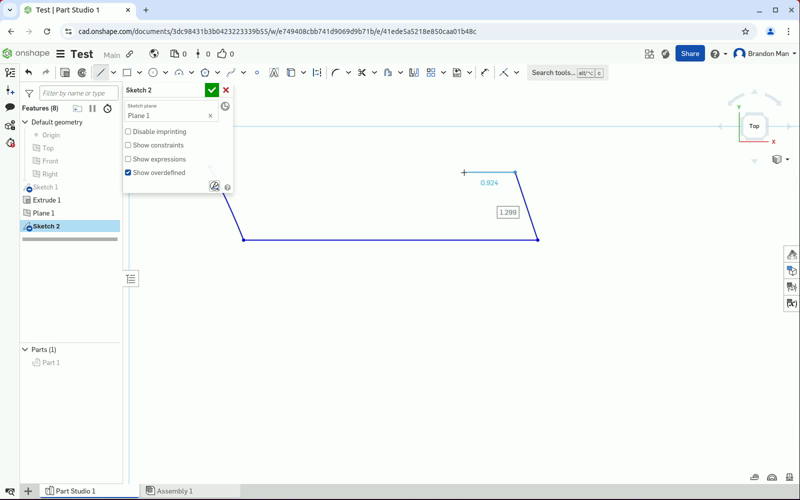
scroll(-6)
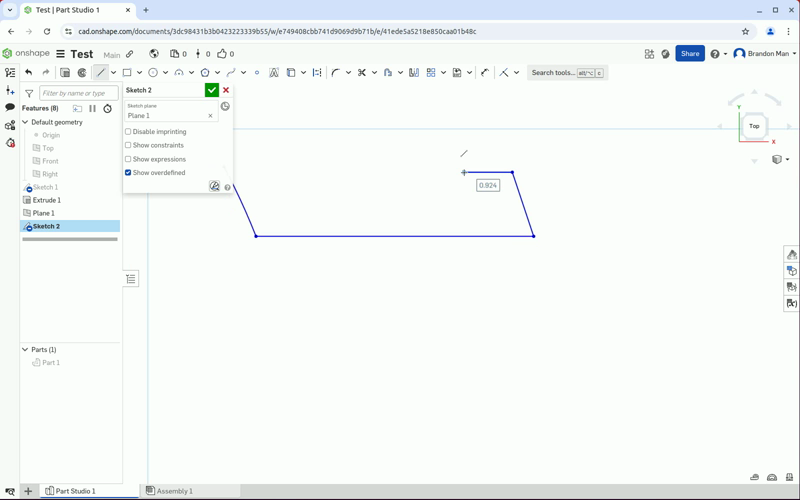
scroll(-6)
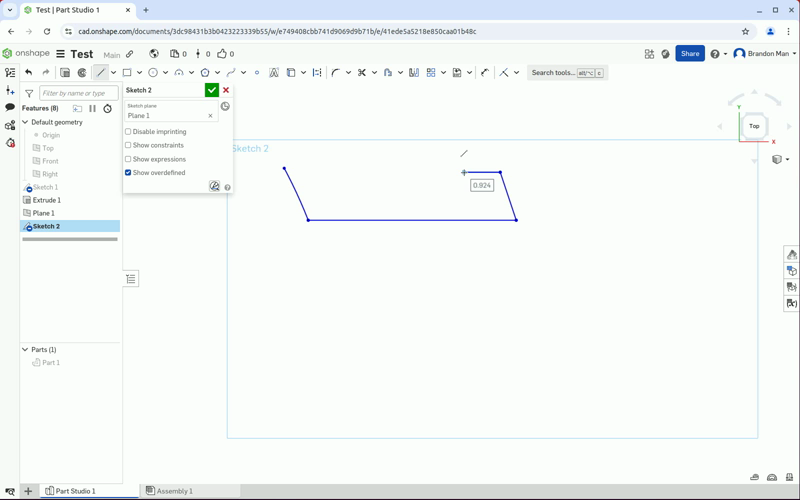
scroll(-6)
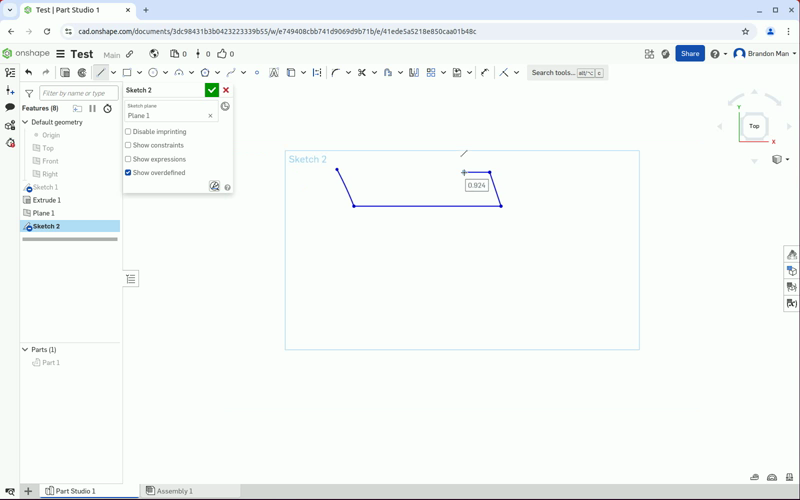
scroll(-6)
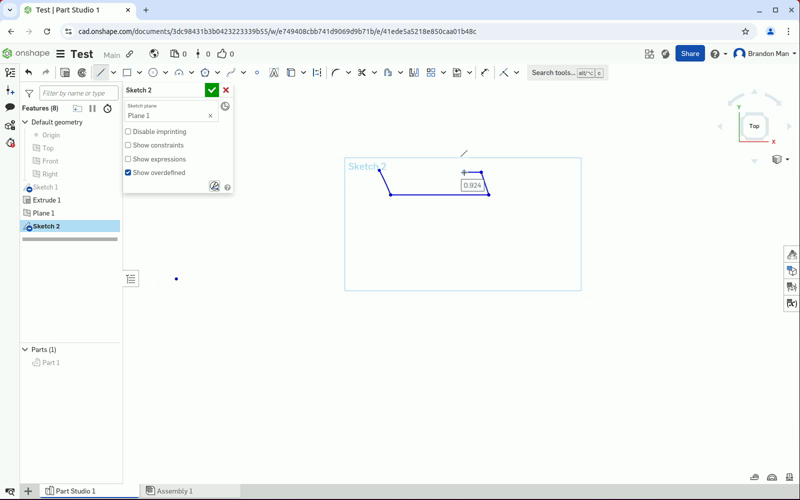
scroll(-6)
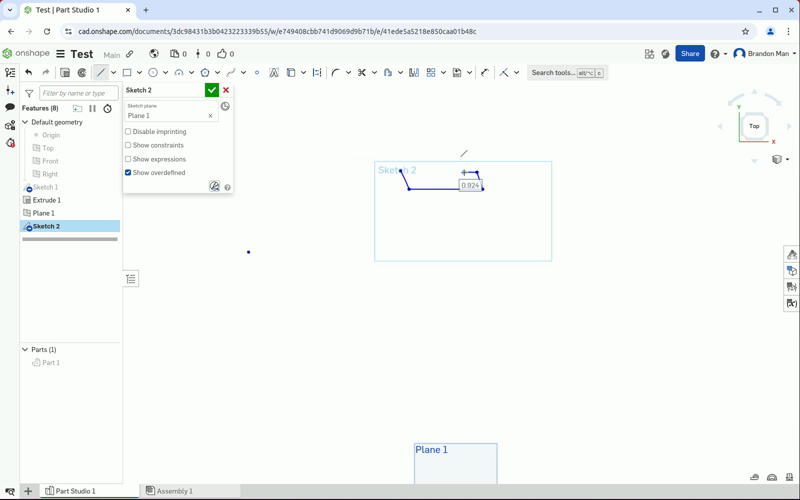
scroll(-6)
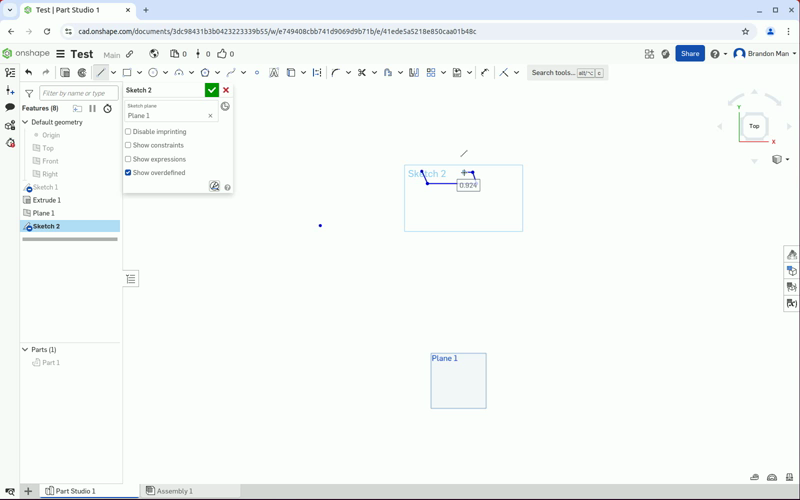
scroll(-6)
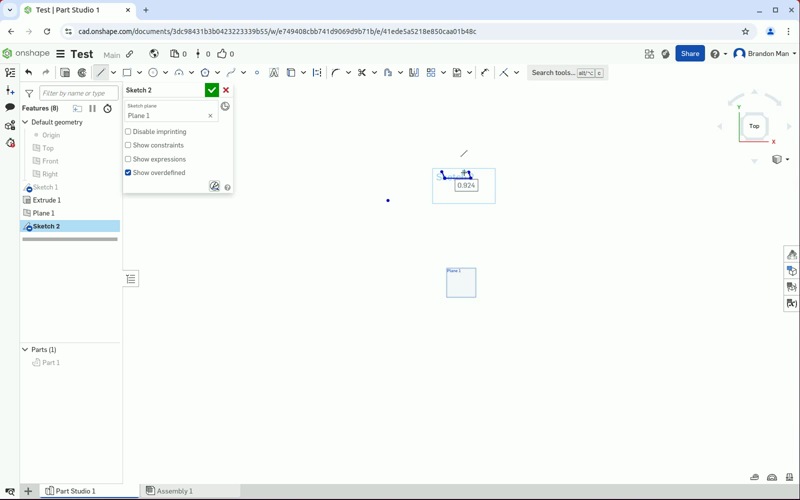
key_up(shift)
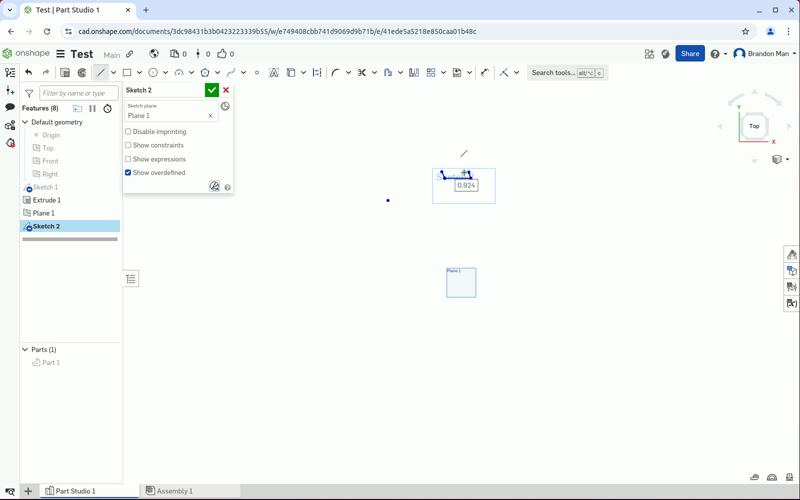
mouse_move(494, 172)
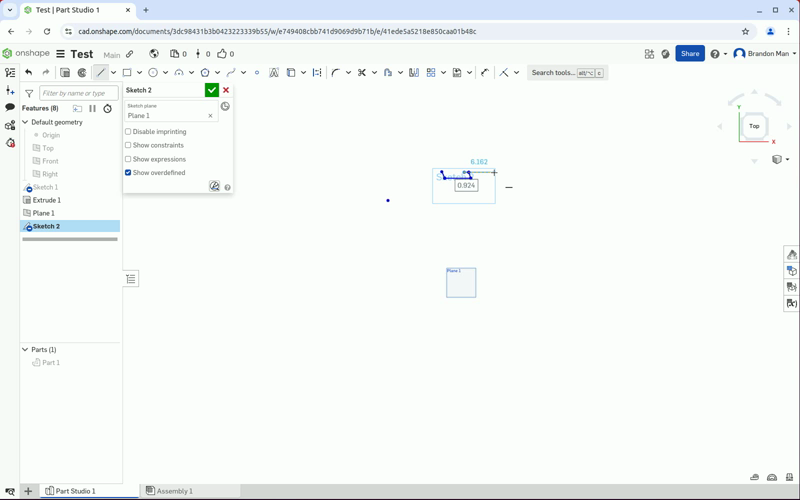
key_down(shift)
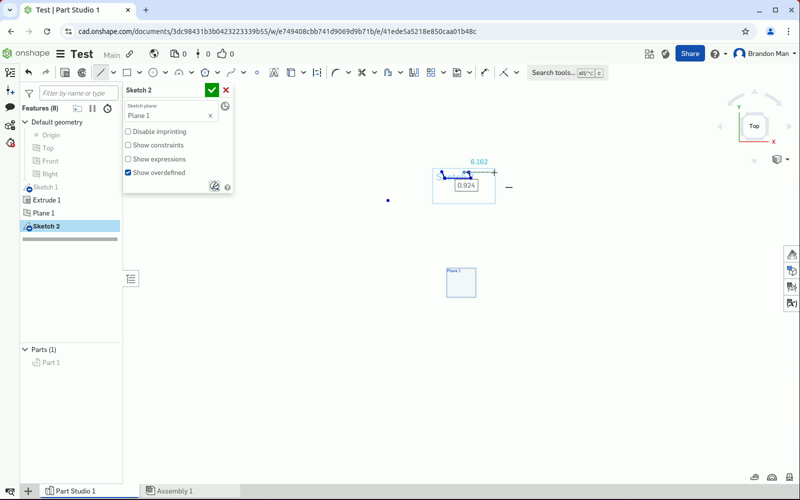
mouse_move(441, 171)
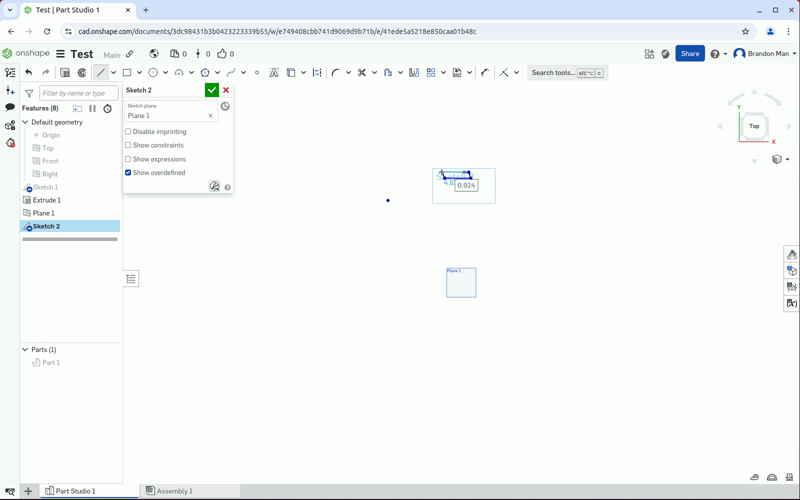
scroll(6)
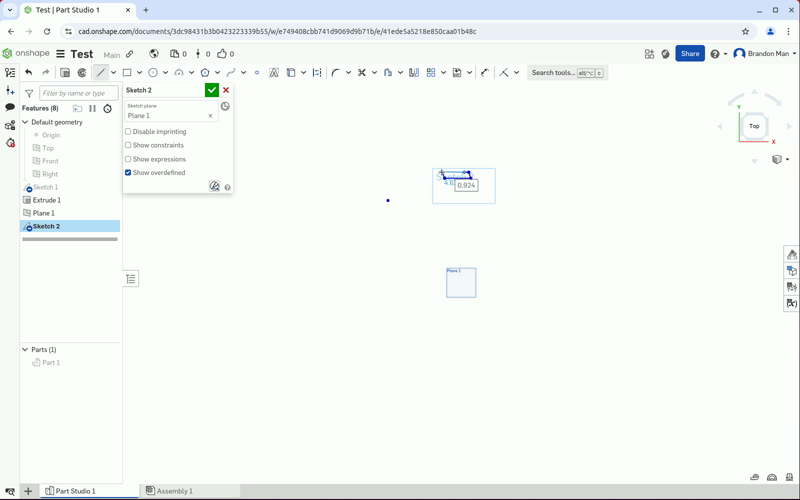
scroll(6)
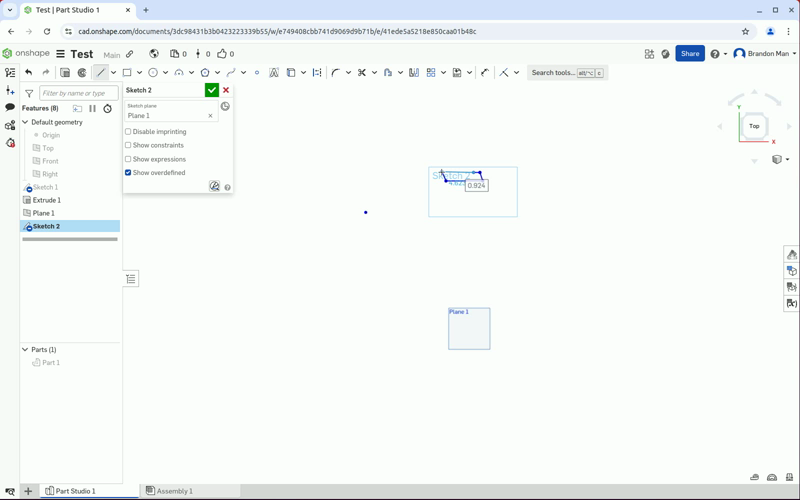
scroll(6)
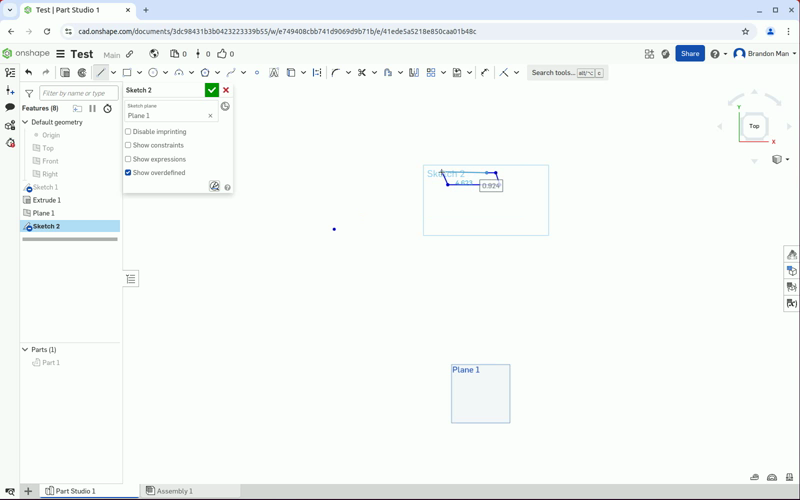
scroll(6)
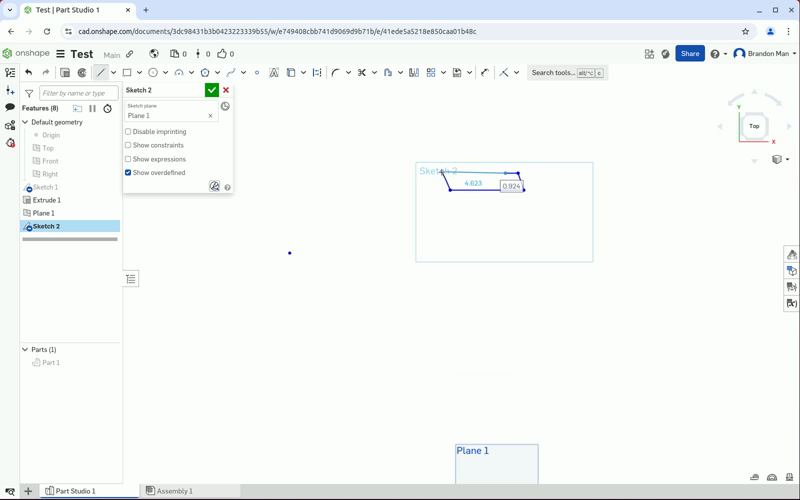
scroll(6)
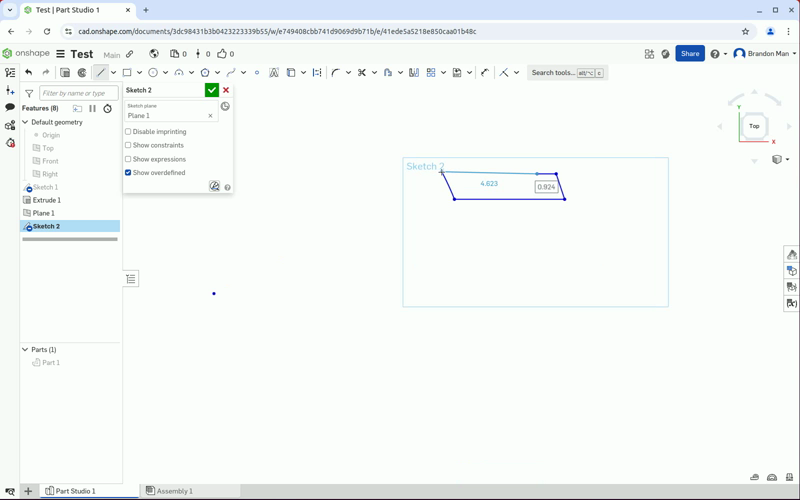
scroll(6)
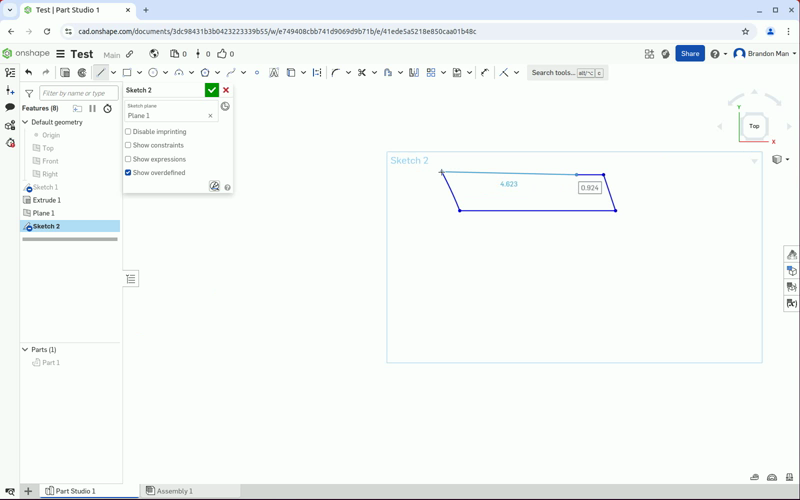
scroll(6)
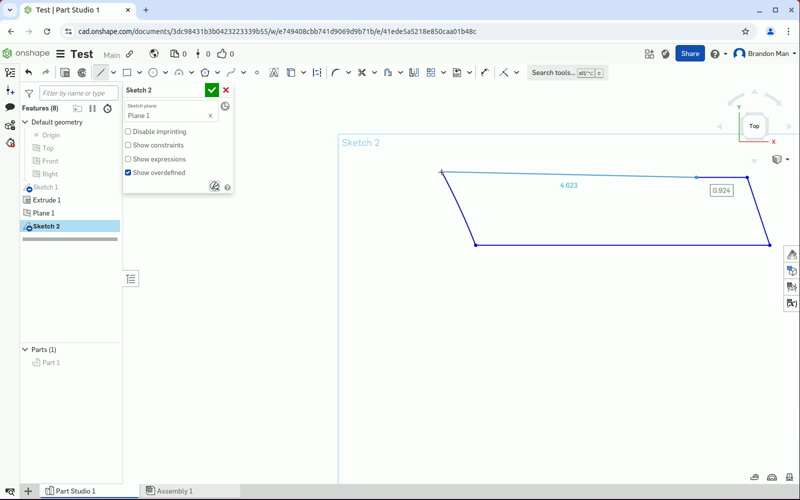
key_up(shift)
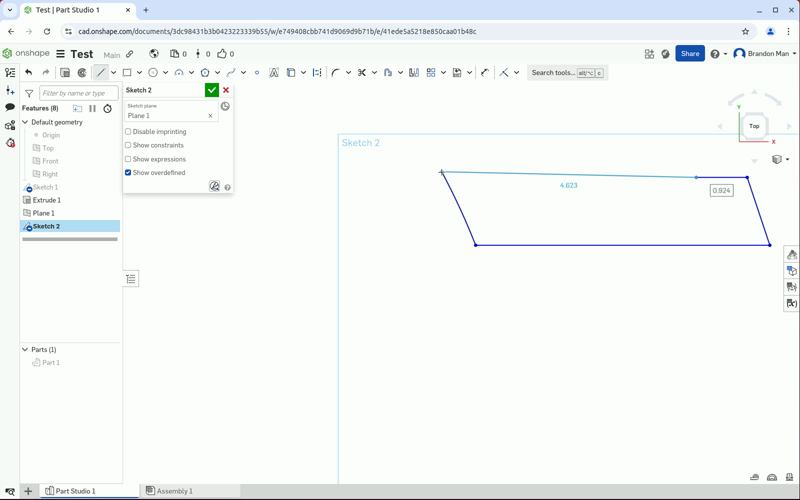
click(441, 171)
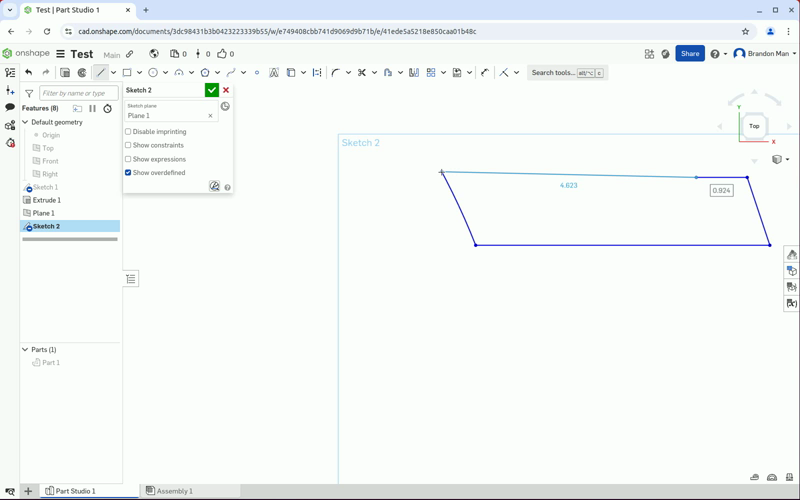
scroll(-6)
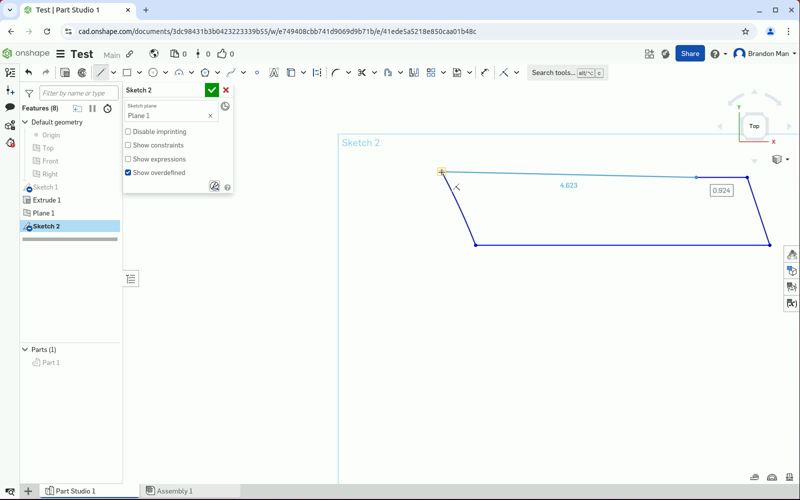
scroll(-6)
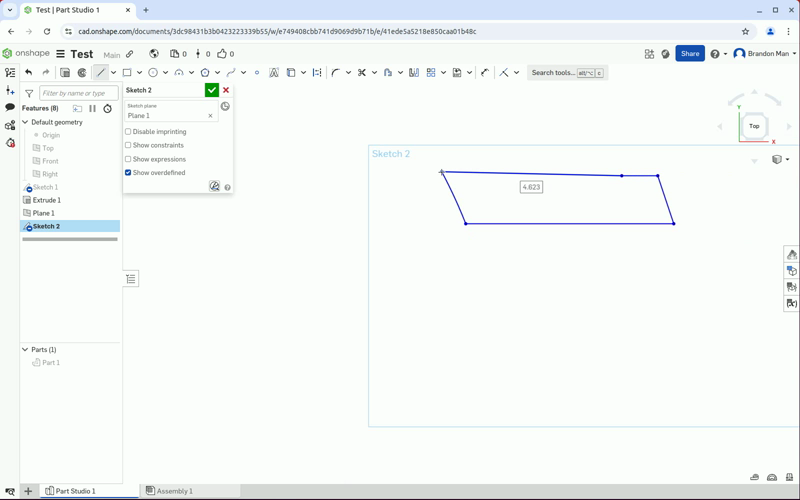
scroll(-6)
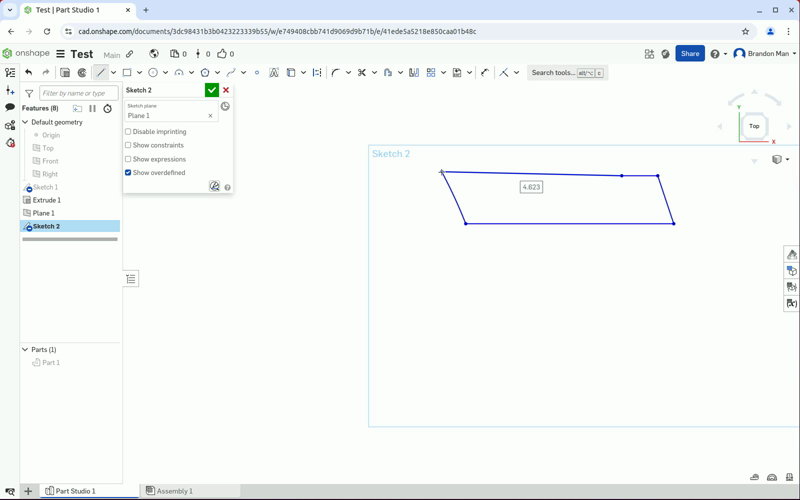
scroll(-6)
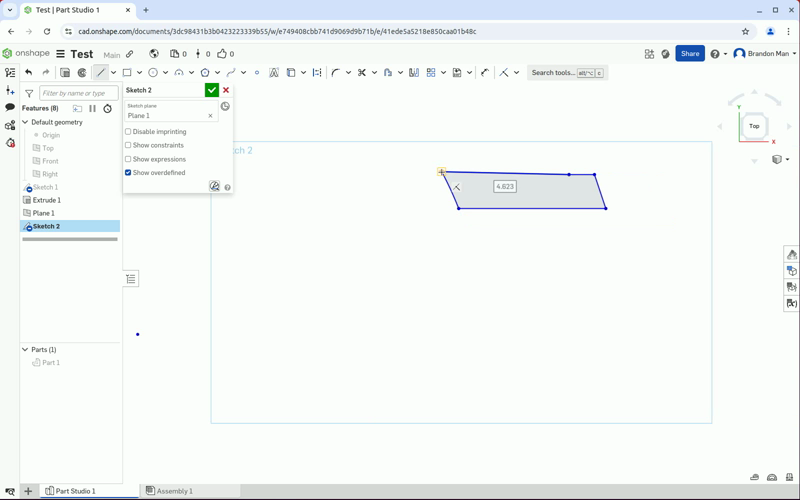
scroll(-6)
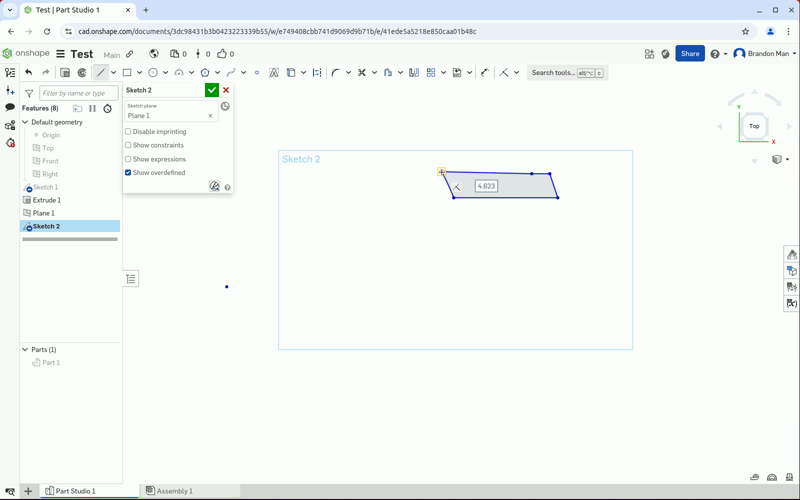
scroll(-6)
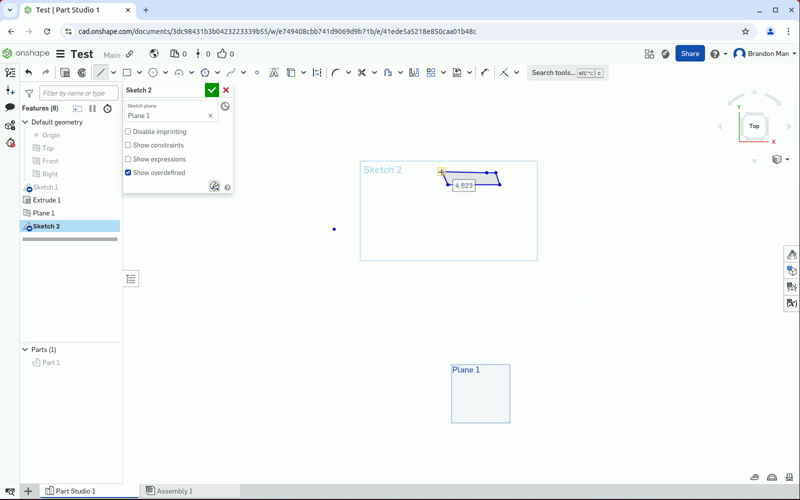
scroll(-6)
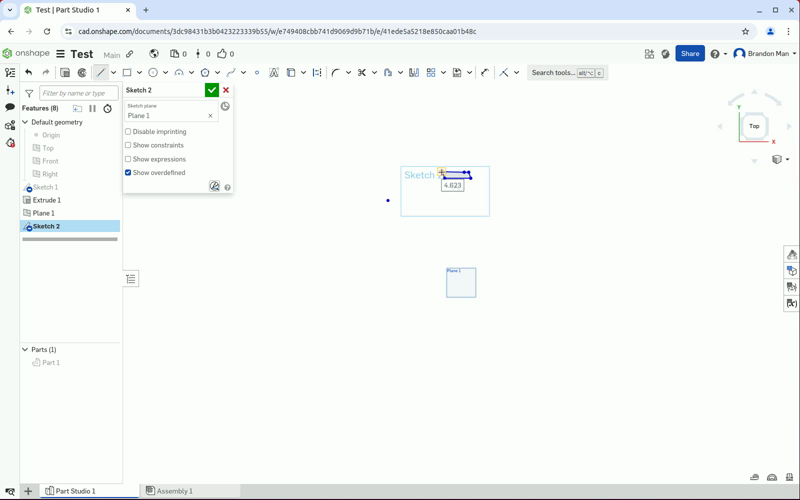
key(esc)
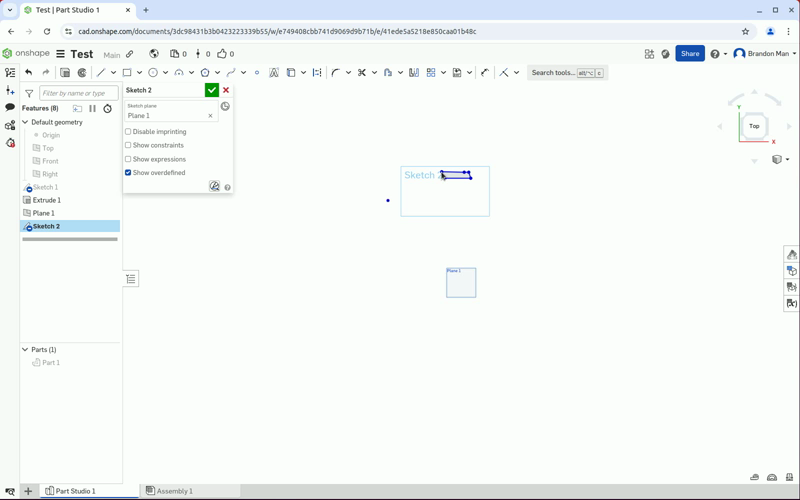
mouse_move(451, 175)
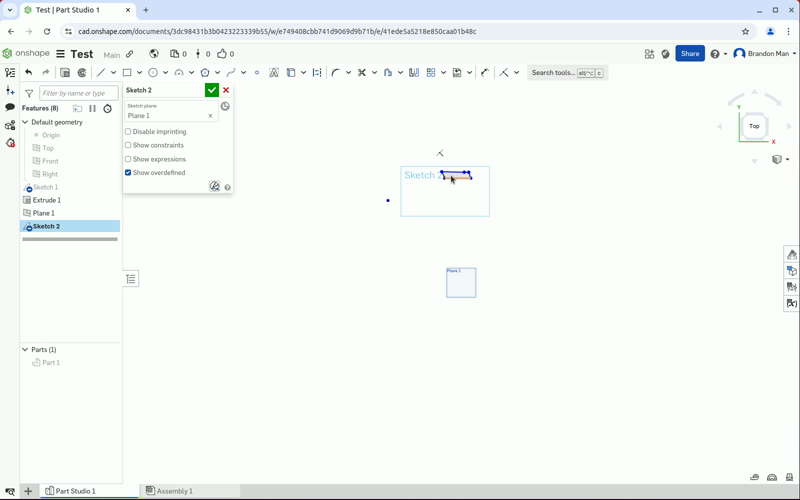
scroll(6)
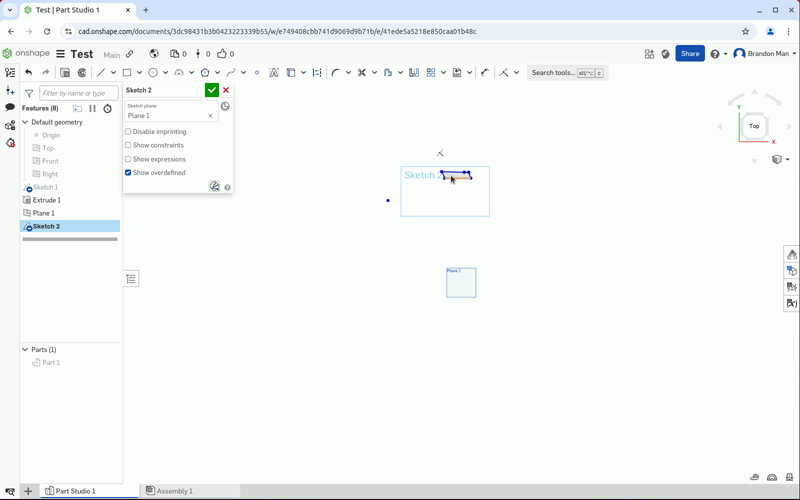
scroll(6)
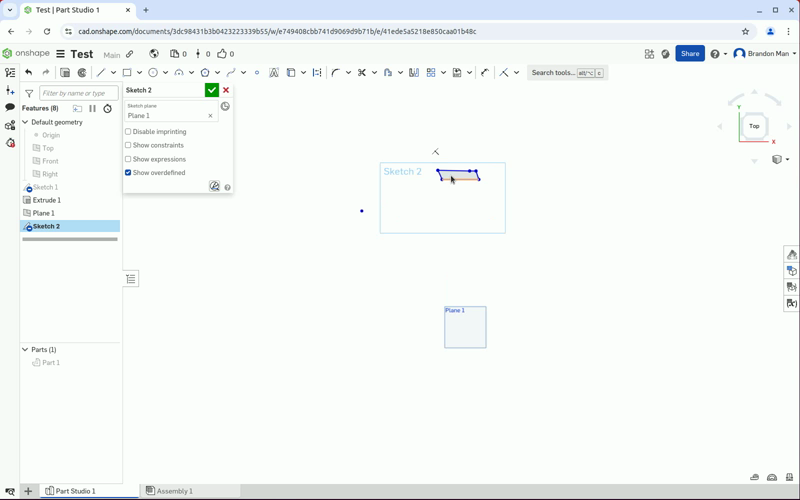
scroll(6)
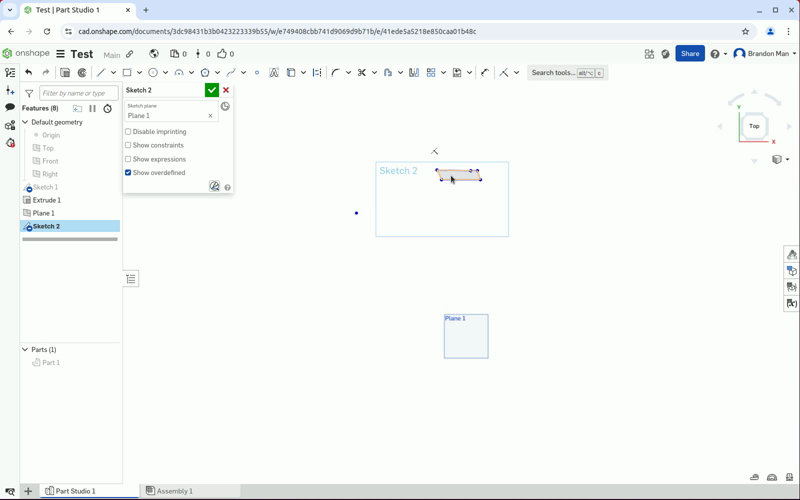
scroll(6)
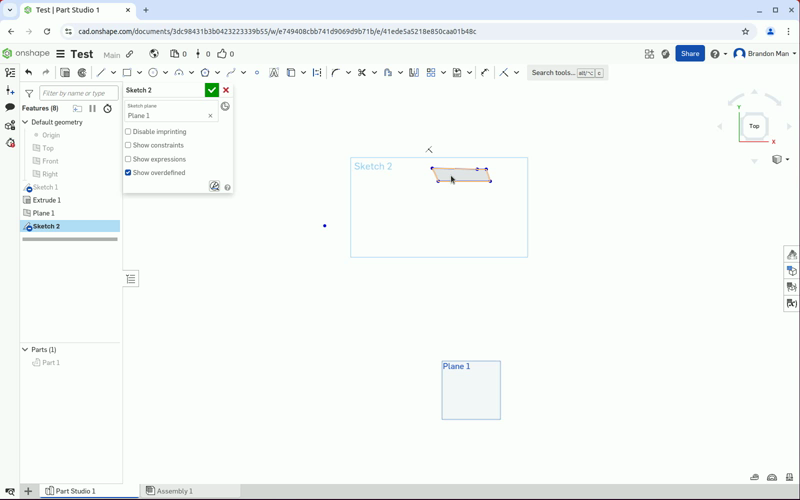
scroll(6)
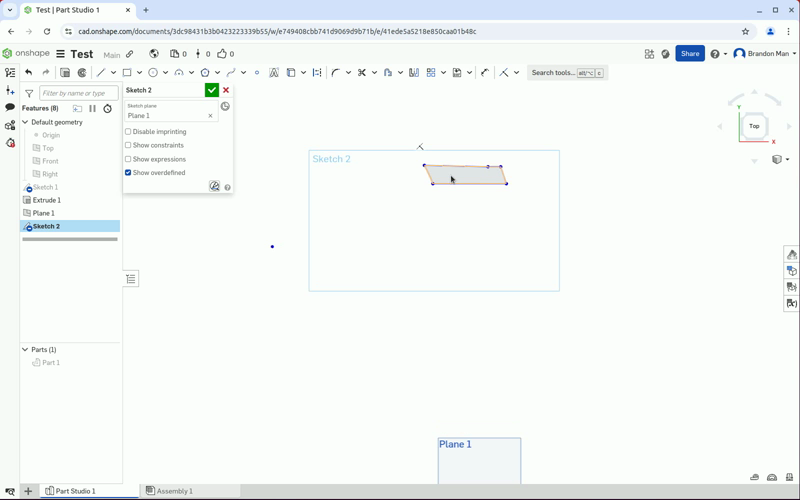
scroll(6)
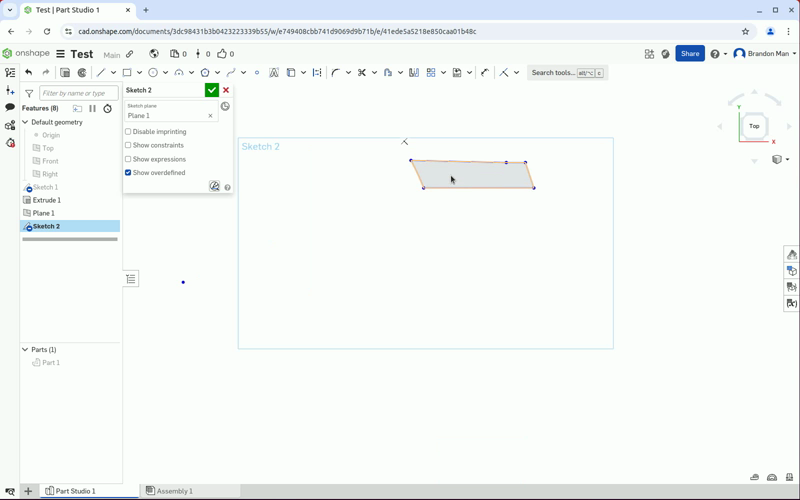
scroll(6)
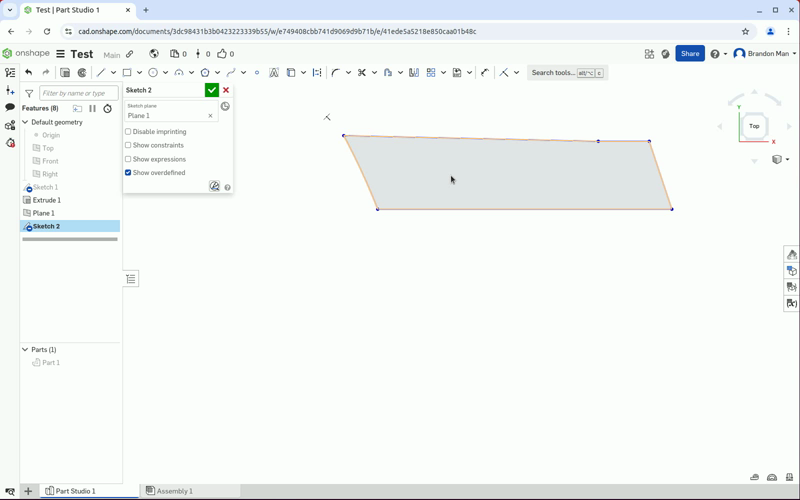
click(451, 175)
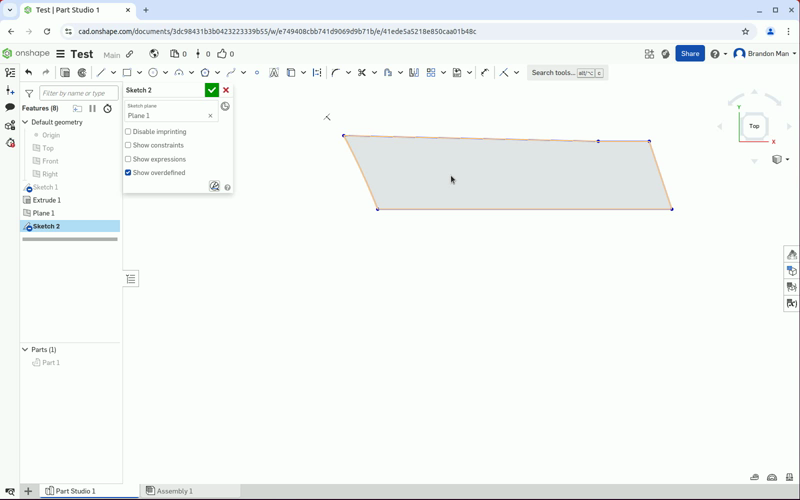
scroll(-6)
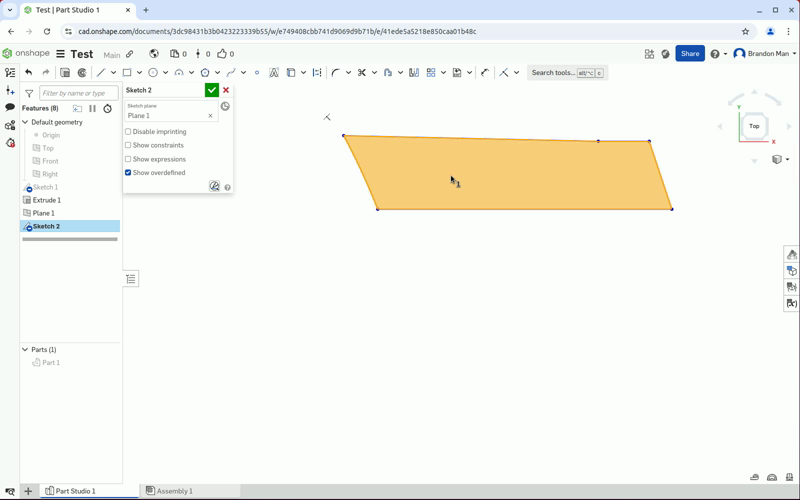
scroll(-6)
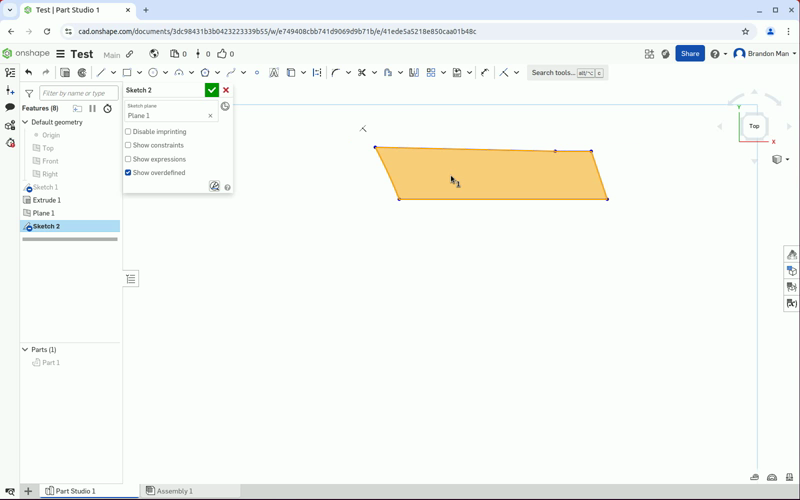
scroll(-6)
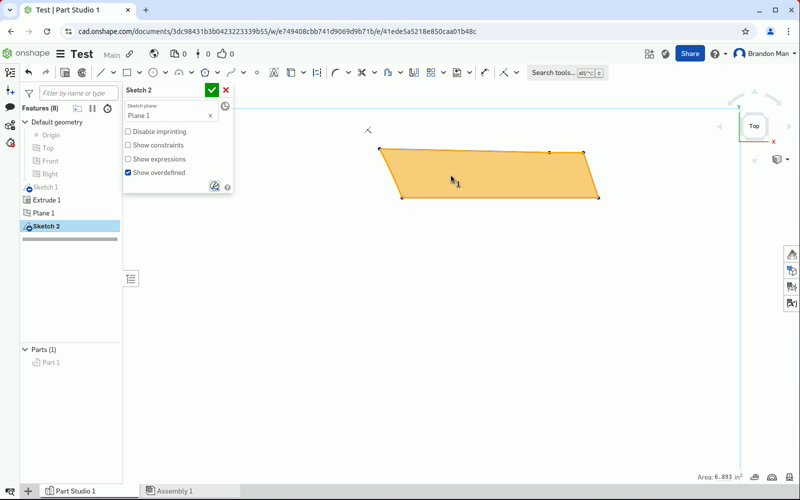
scroll(-6)
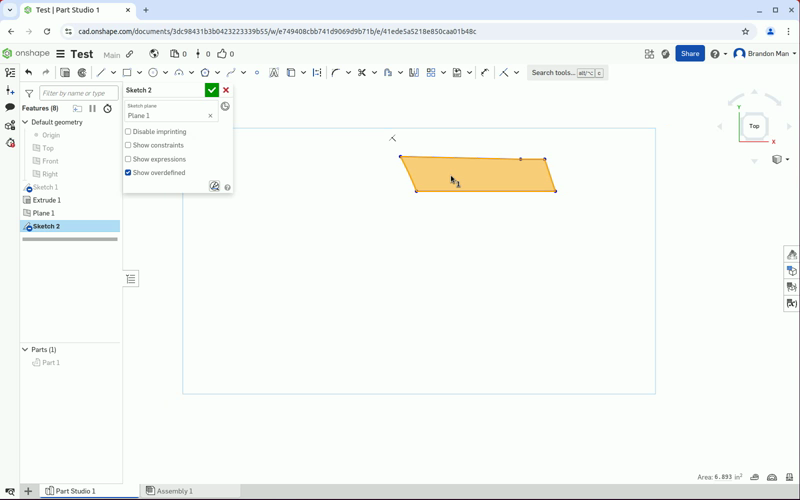
scroll(-6)
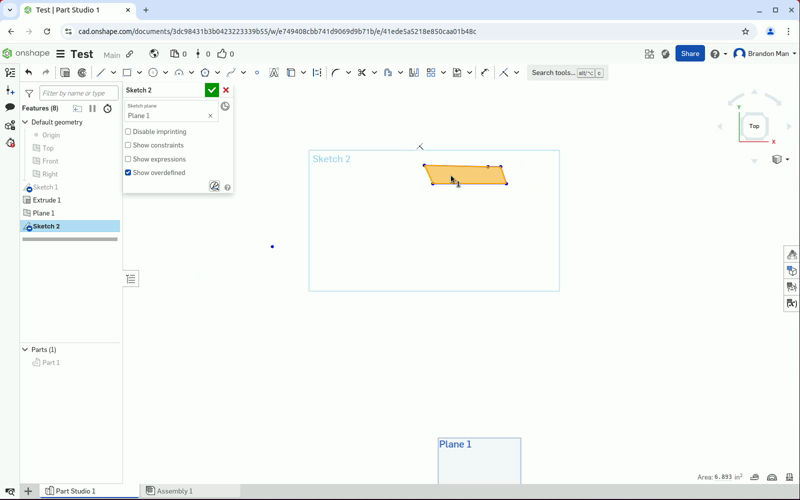
scroll(-6)
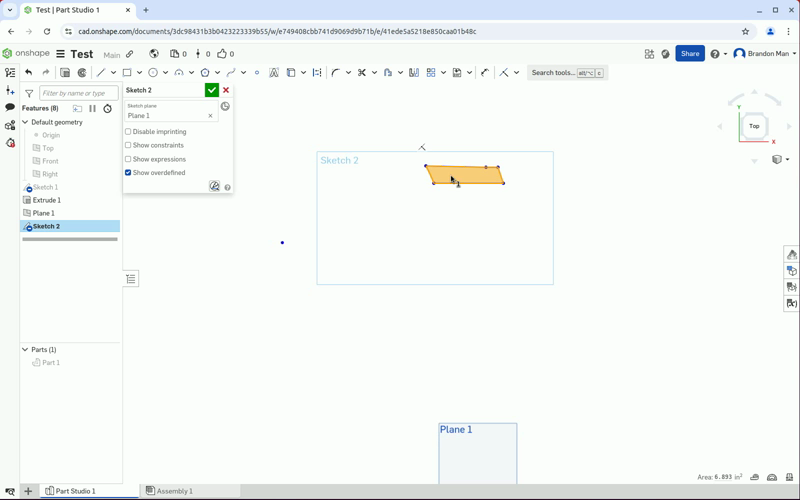
scroll(-6)
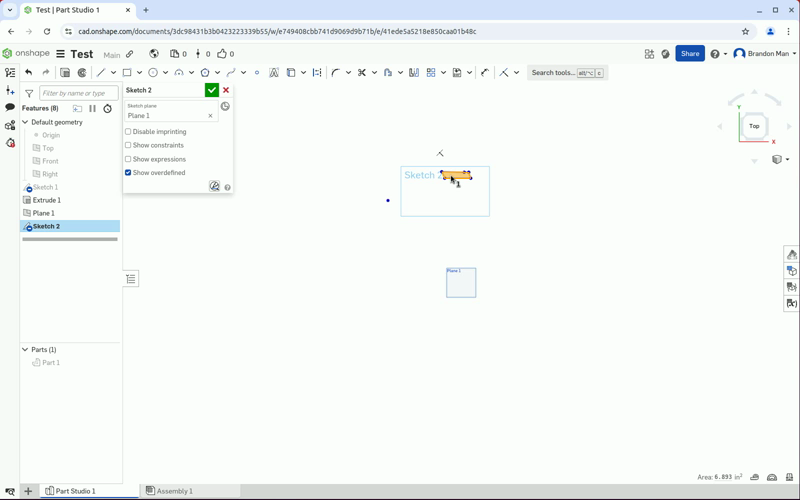
mouse_move(73, 352)
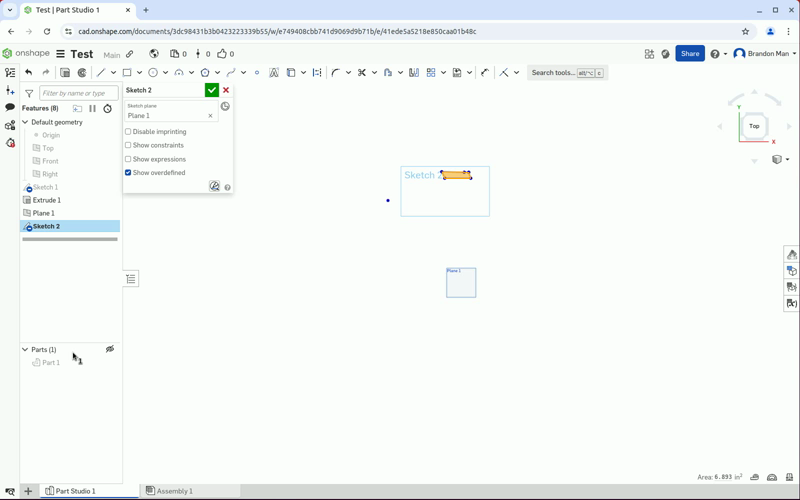
key(shift+y)
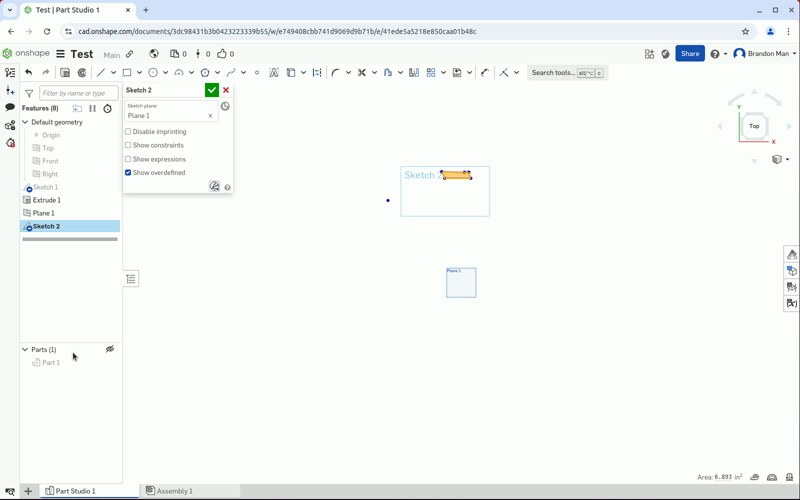
key(shift+e)
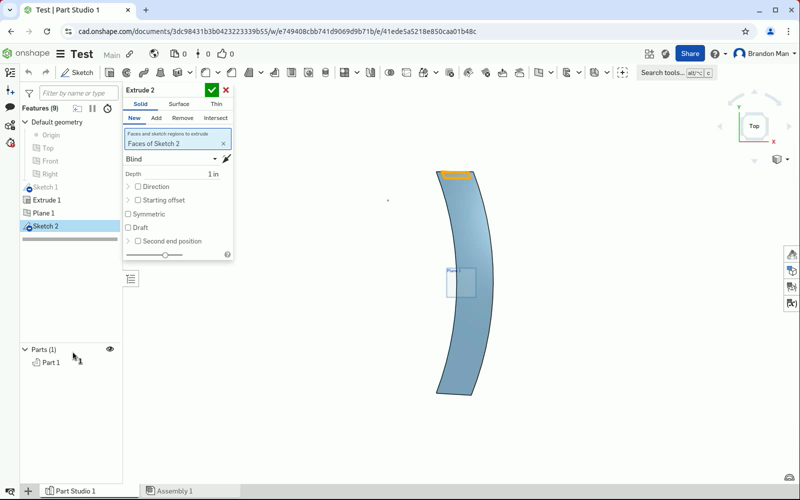
mouse_move(143, 106)
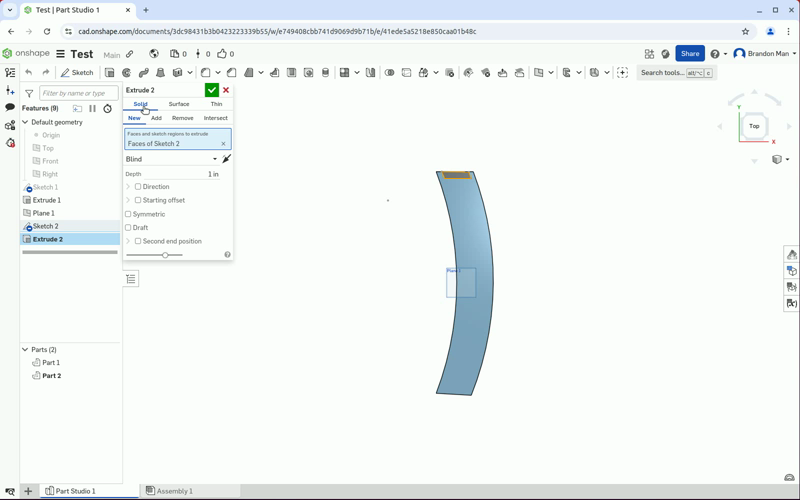
click(143, 106)
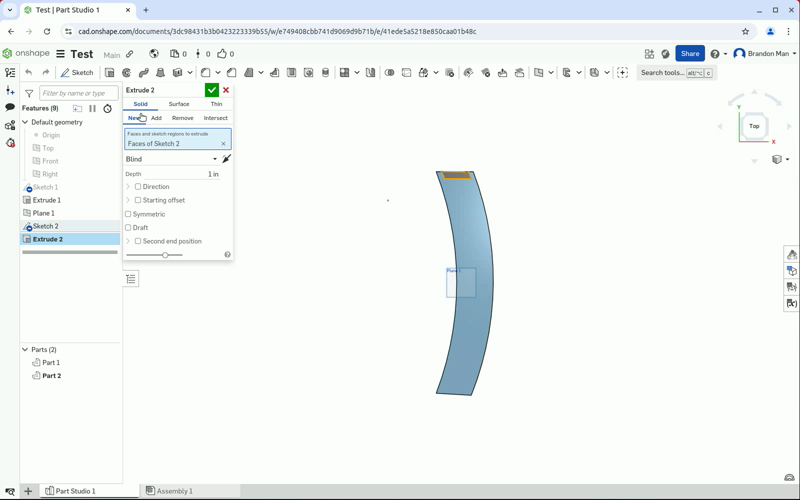
mouse_move(137, 120)
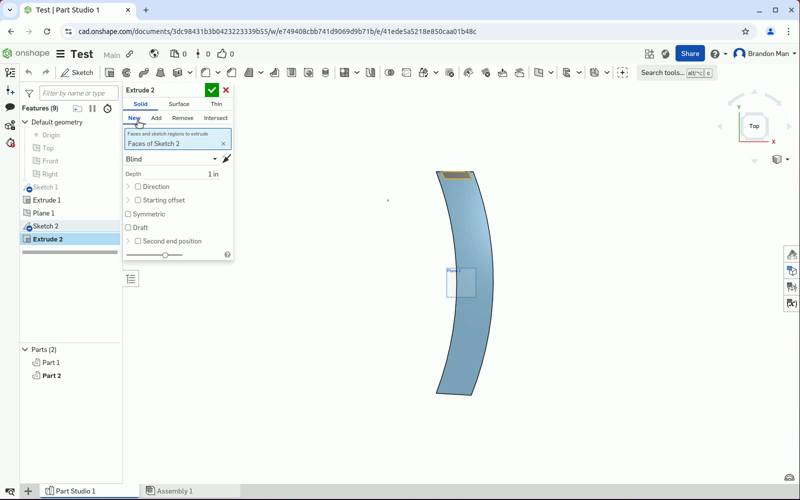
click(137, 120)
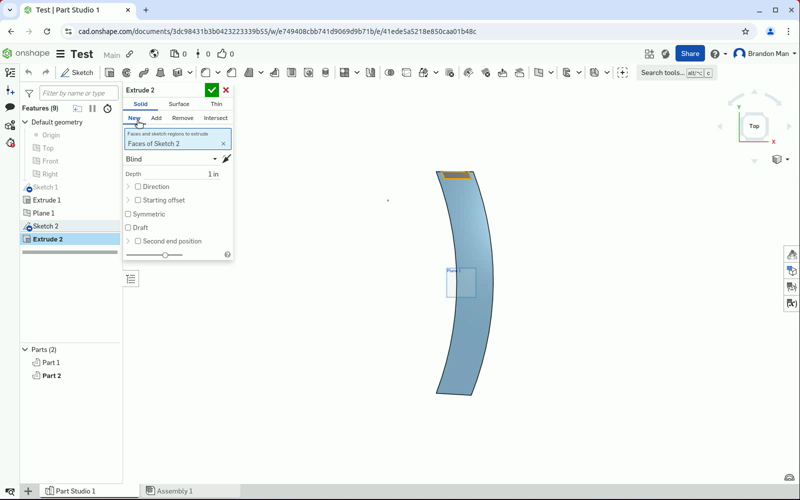
key(tab, 4)
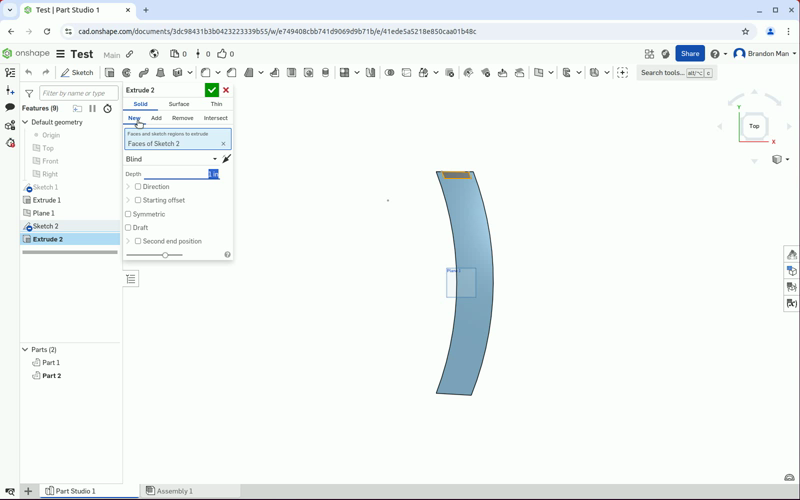
text(1.204)
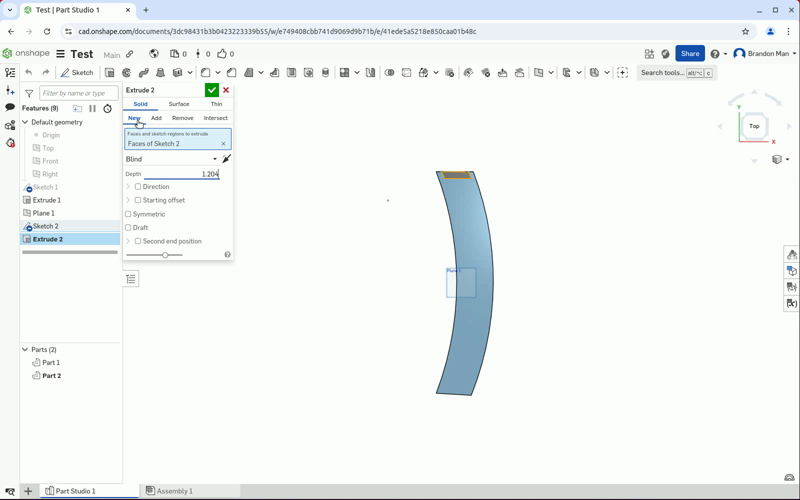
key(enter)
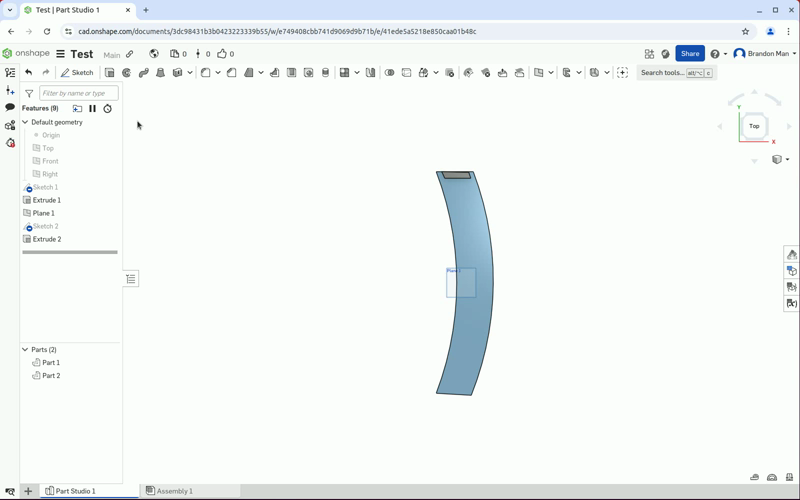
key(shift+h)
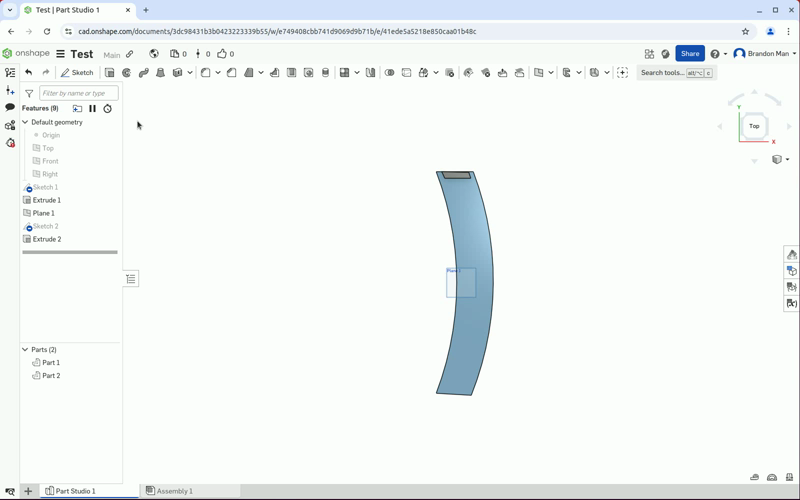
key(shift+h)
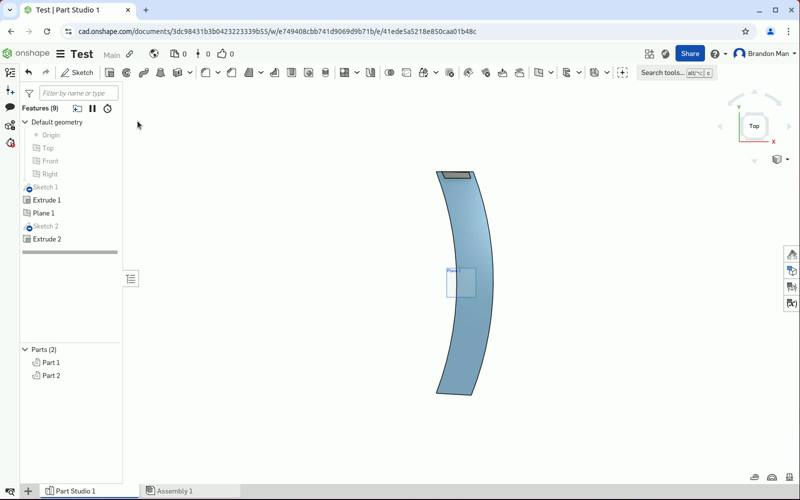
mouse_move(73, 189)
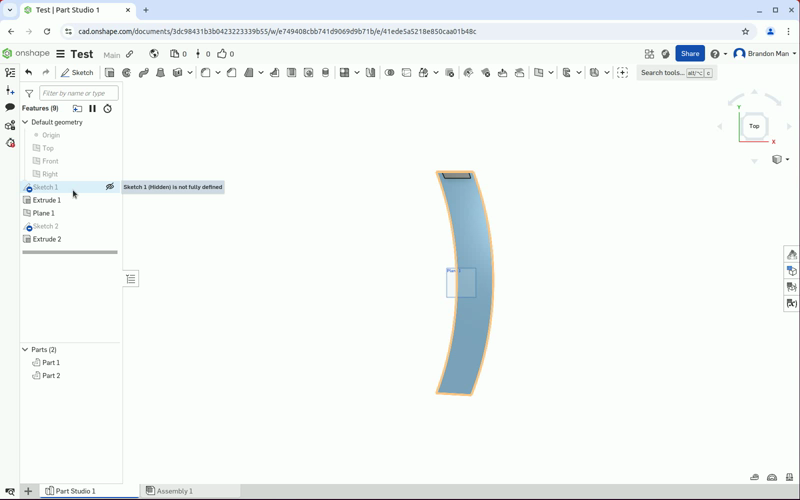
click(73, 189)
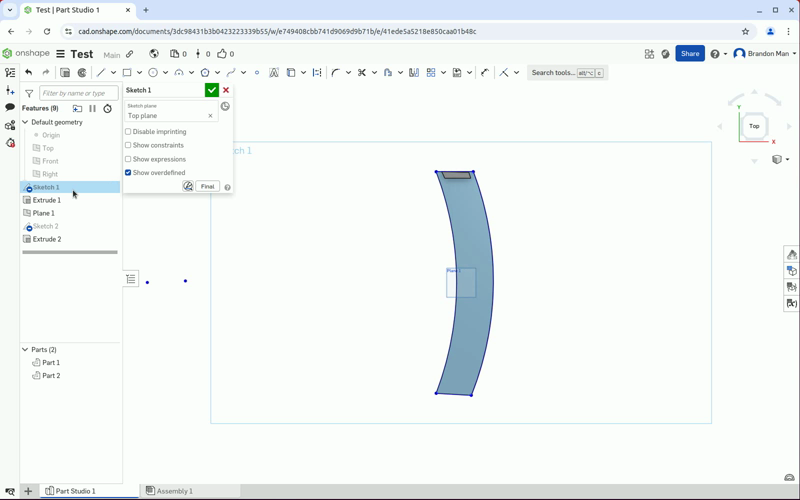
mouse_move(229, 92)
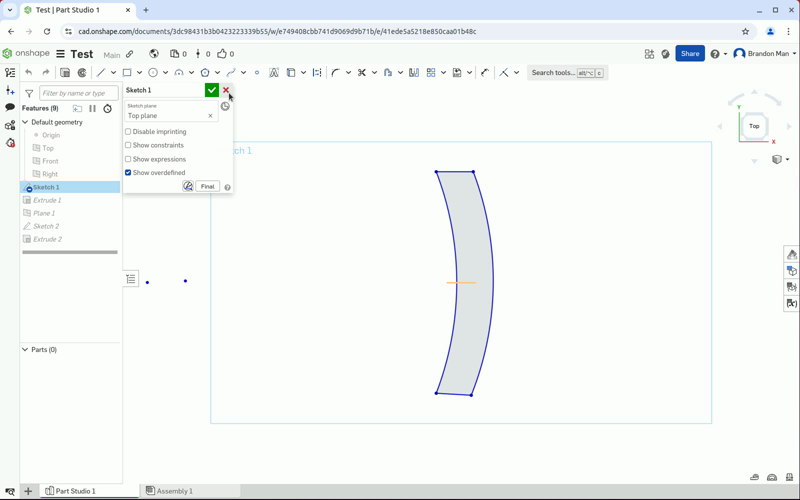
click(229, 92)
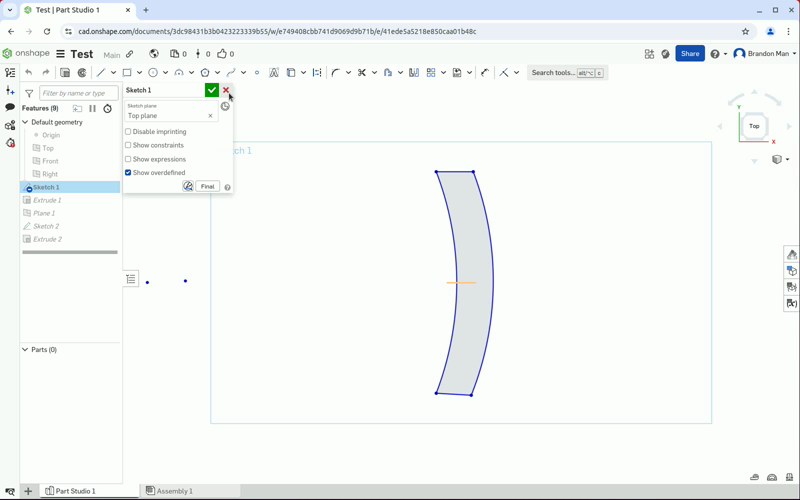
key(shift+s)
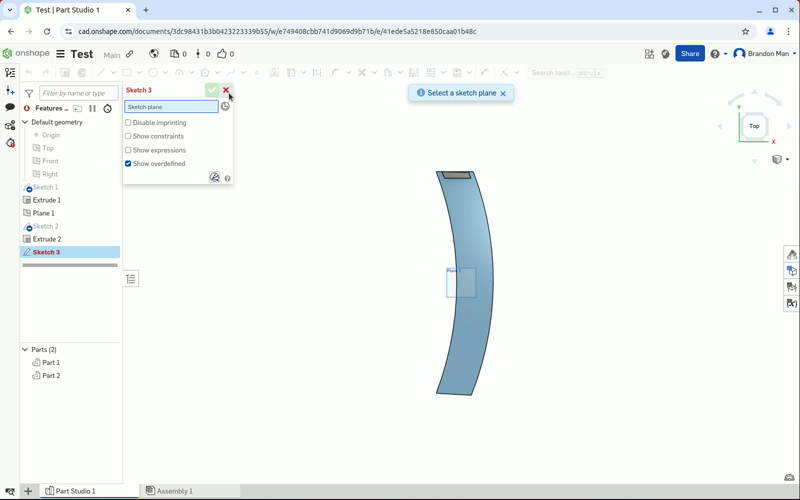
mouse_move(73, 215)
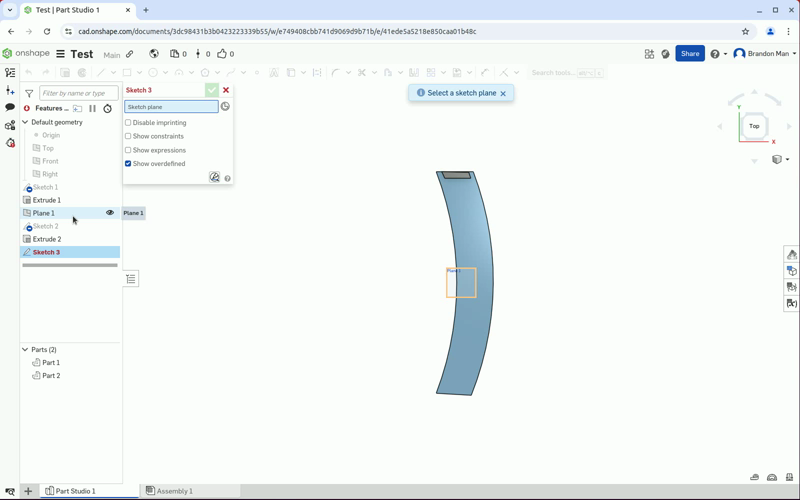
click(73, 215)
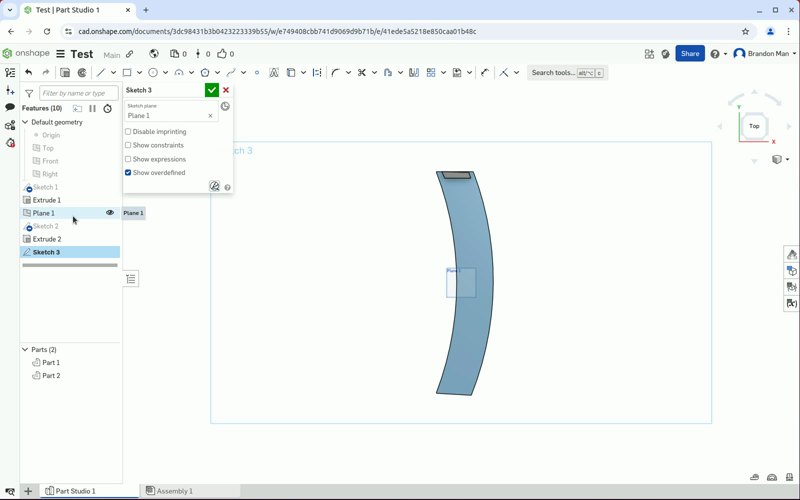
mouse_move(73, 352)
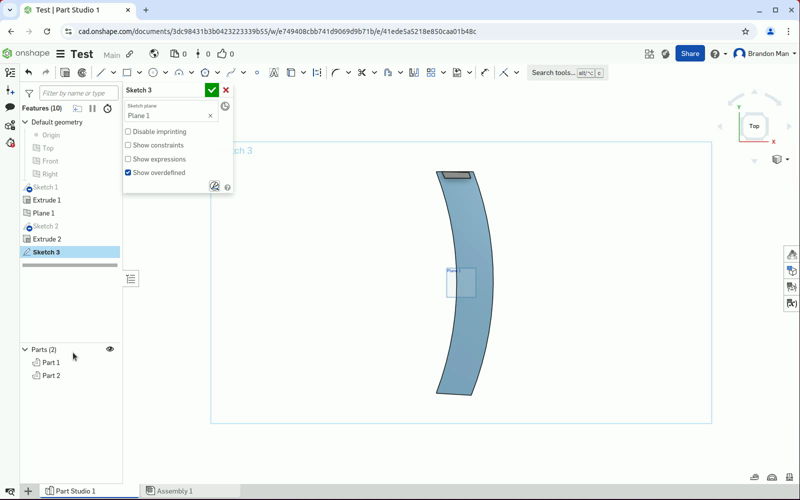
key(y)
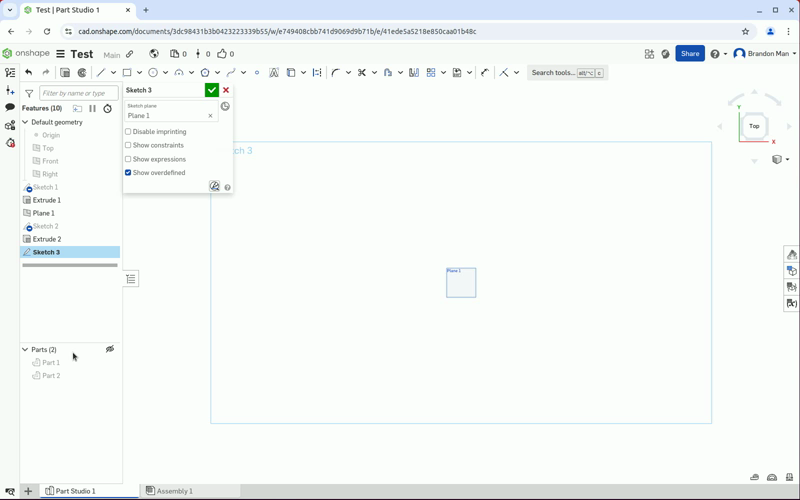
key(l)
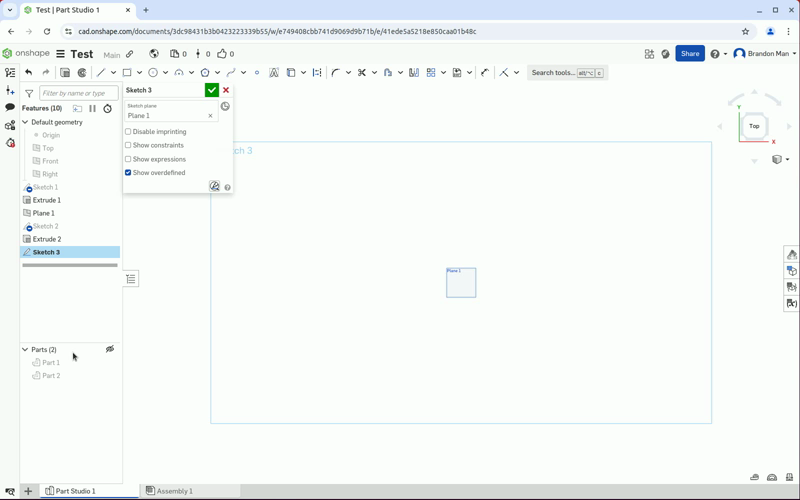
key_down(shift)
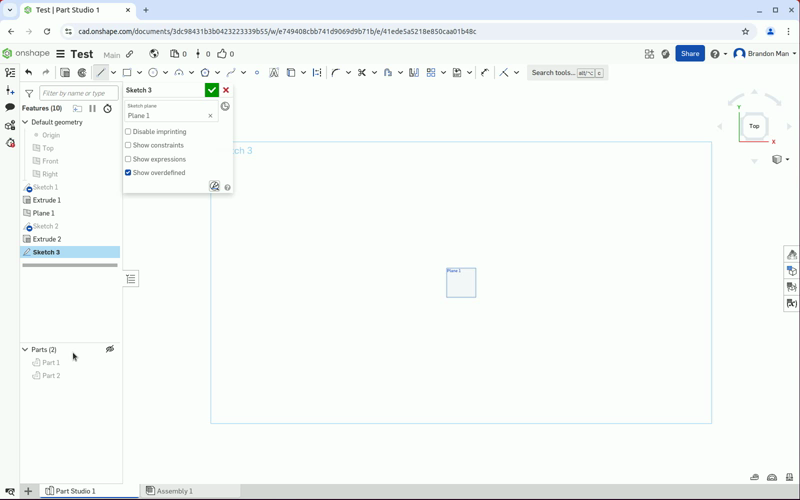
mouse_move(440, 393)
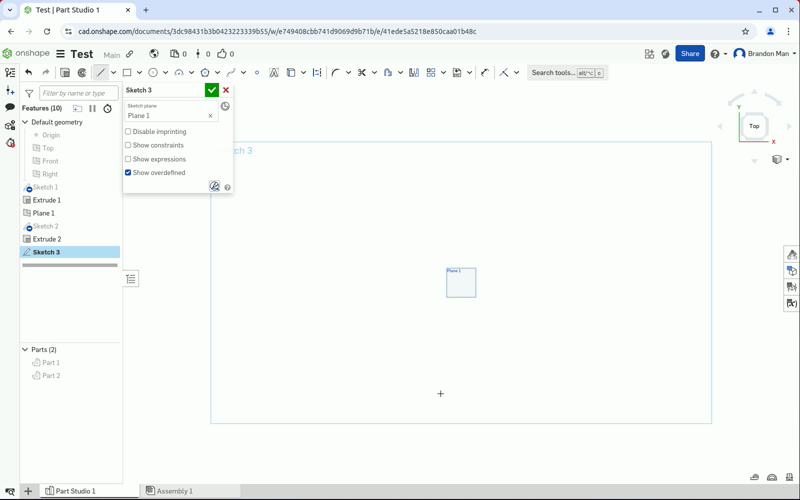
click(440, 393)
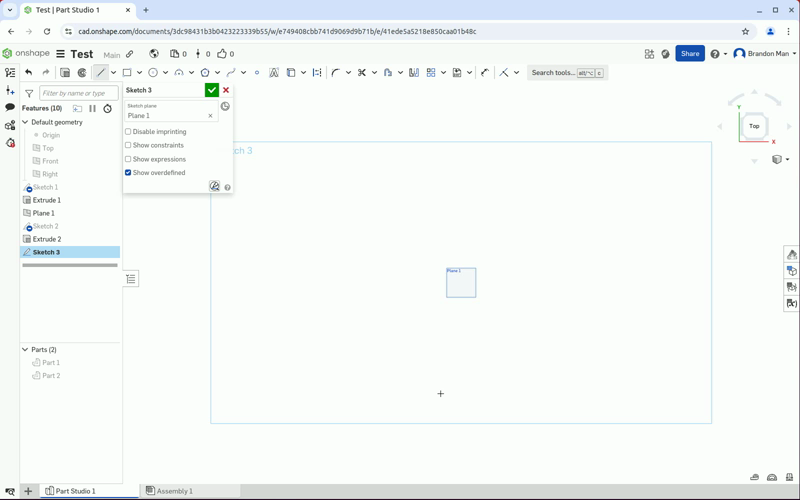
key_up(shift)
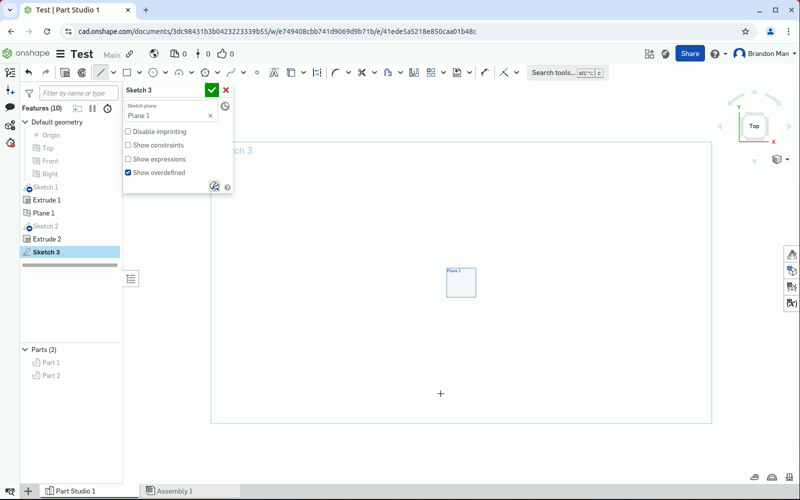
key_down(shift)
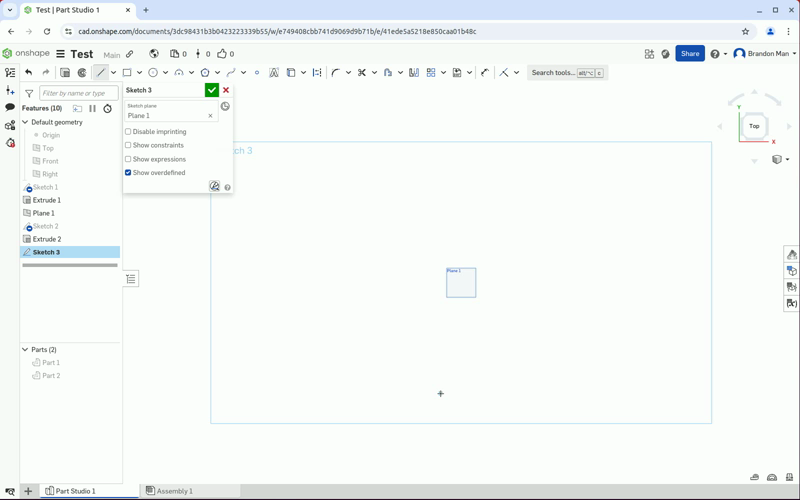
mouse_move(470, 393)
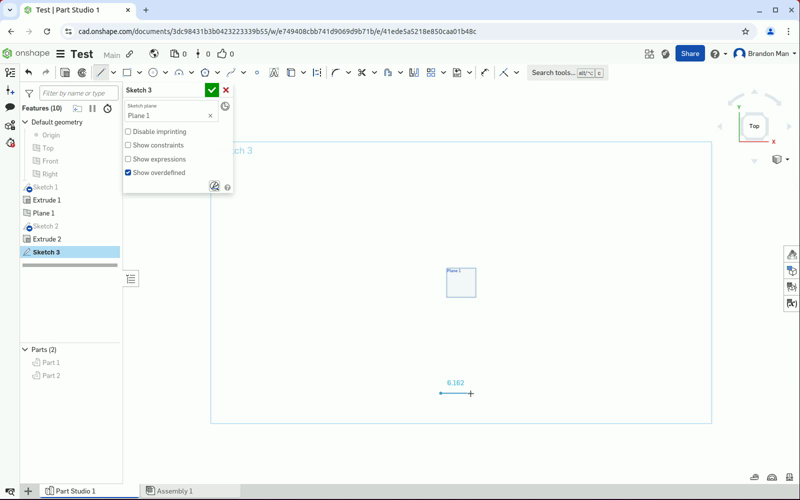
mouse_move(459, 394)
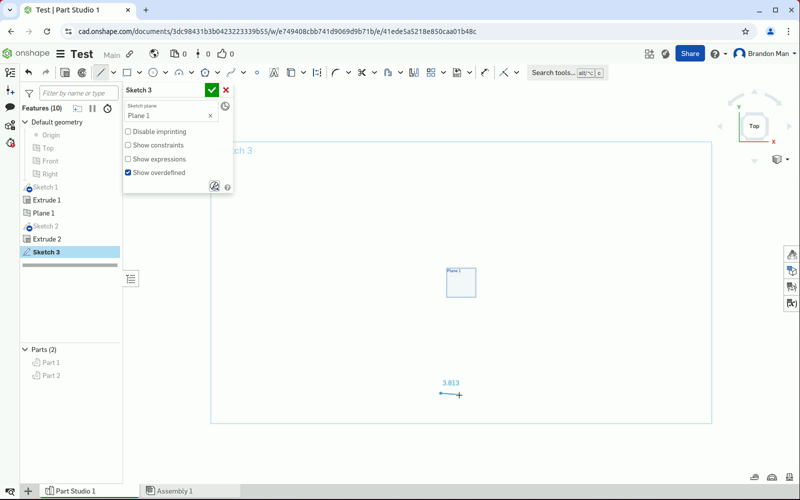
click(459, 394)
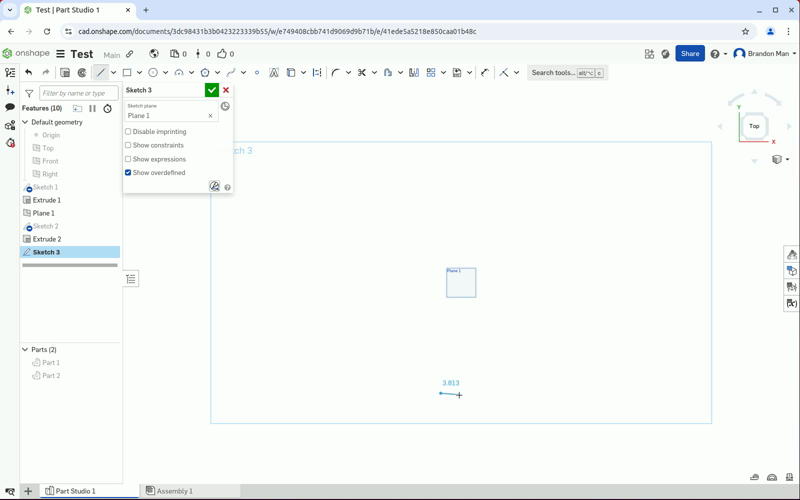
key_up(shift)
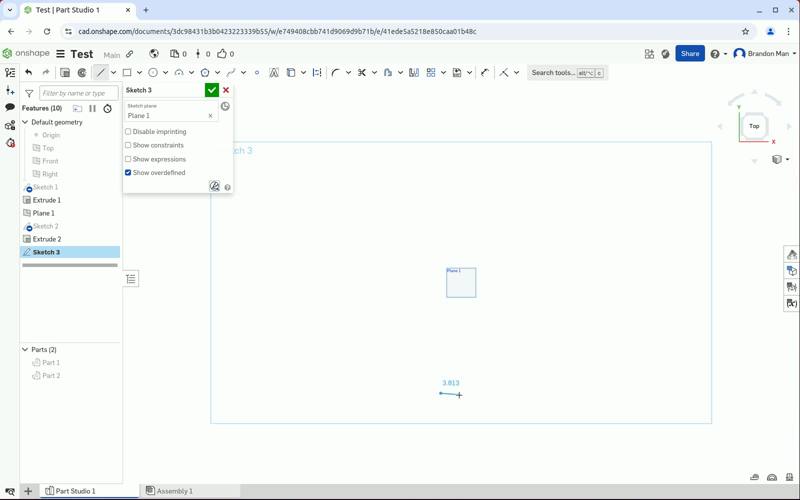
key_down(shift)
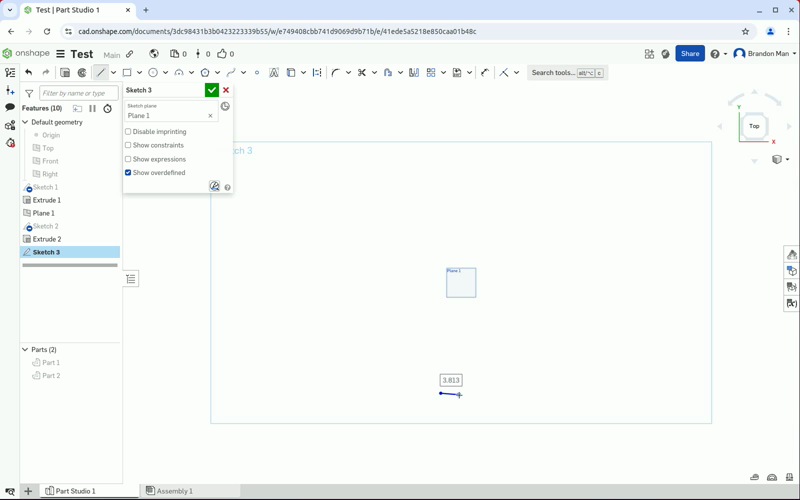
mouse_move(489, 394)
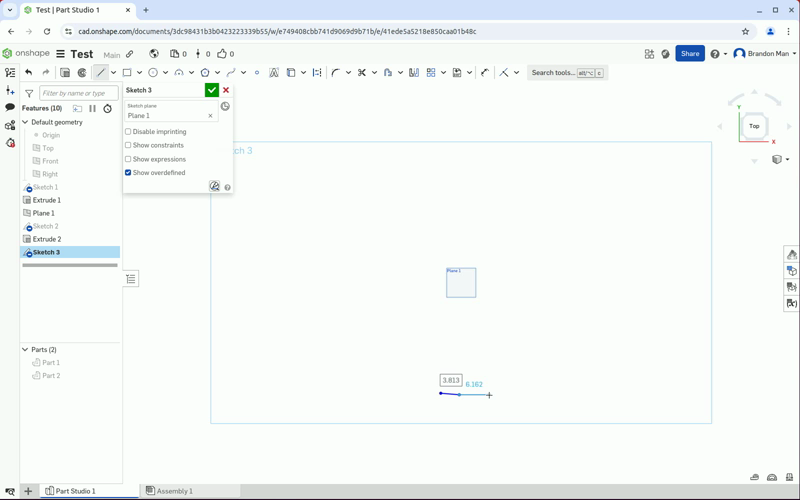
mouse_move(464, 394)
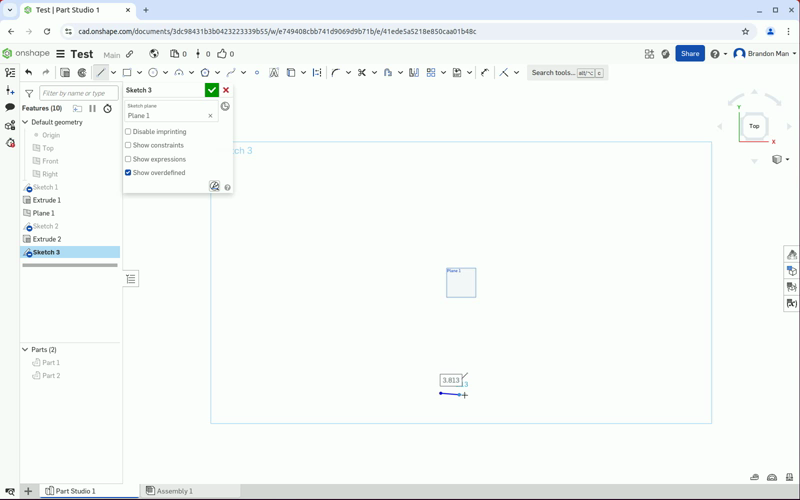
scroll(6)
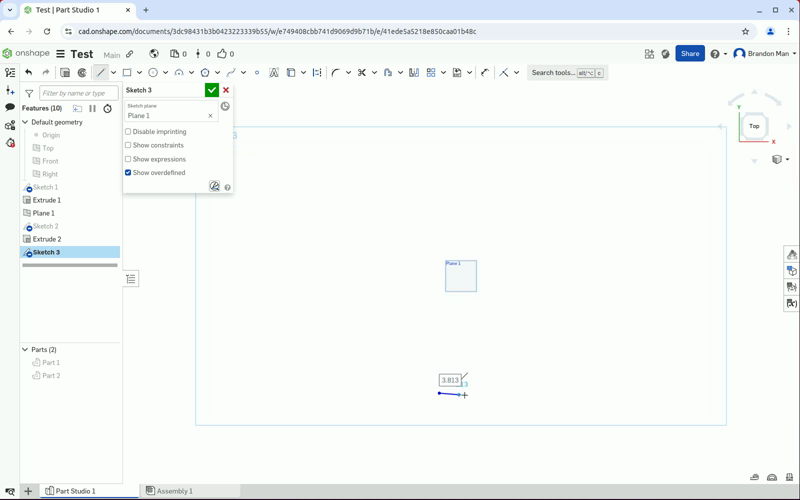
scroll(6)
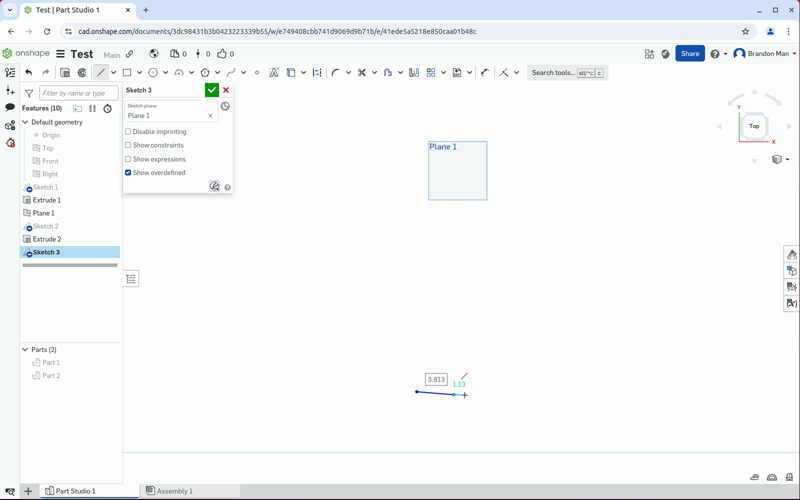
scroll(6)
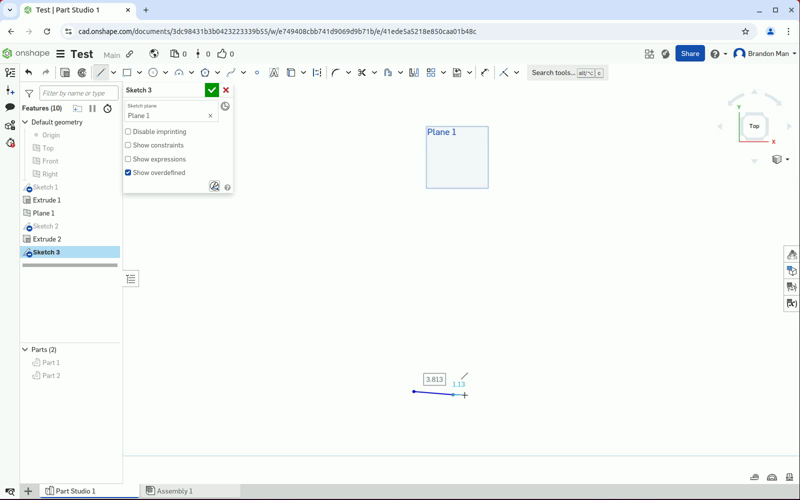
scroll(6)
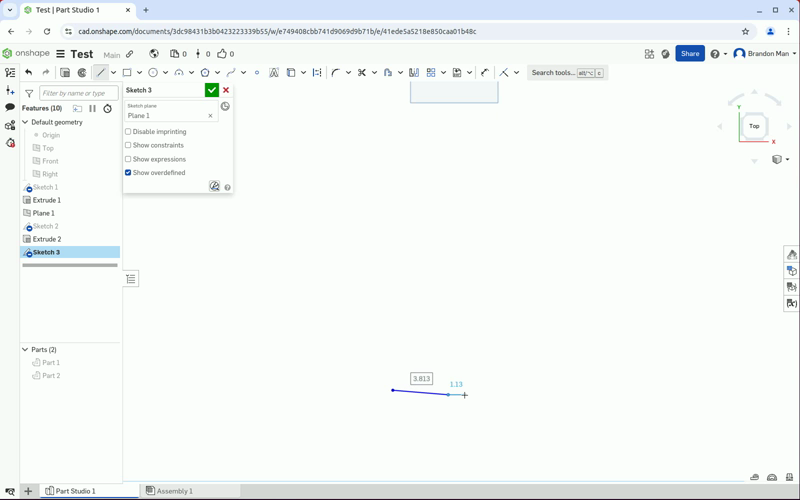
scroll(6)
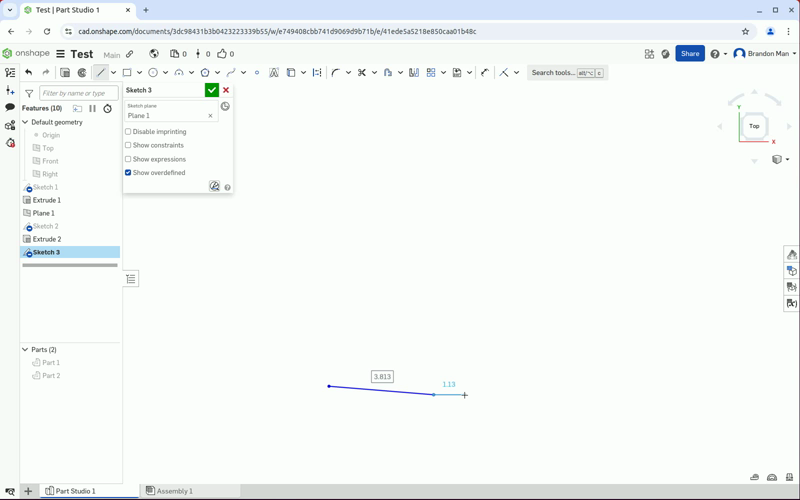
scroll(6)
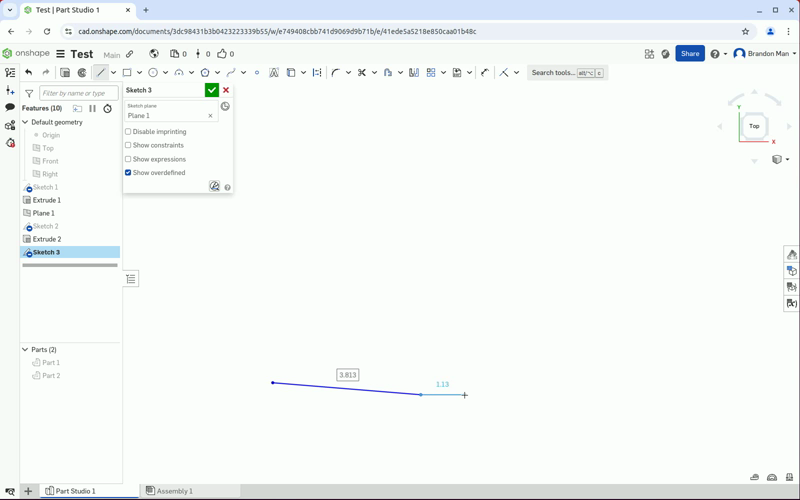
scroll(6)
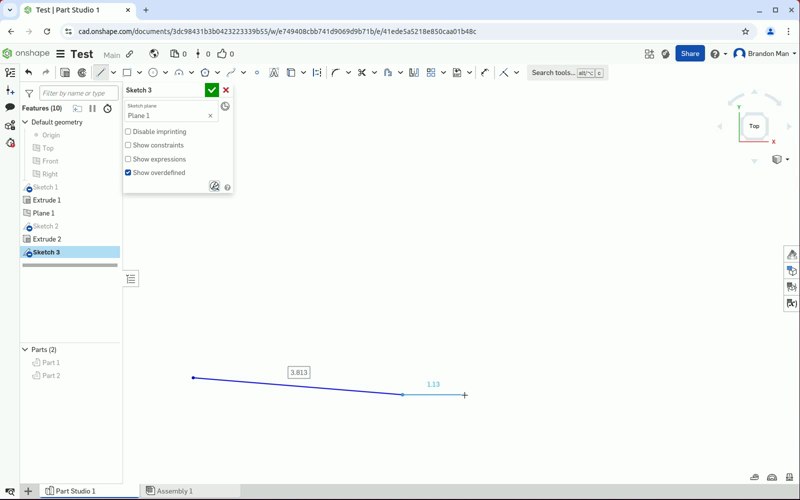
click(464, 394)
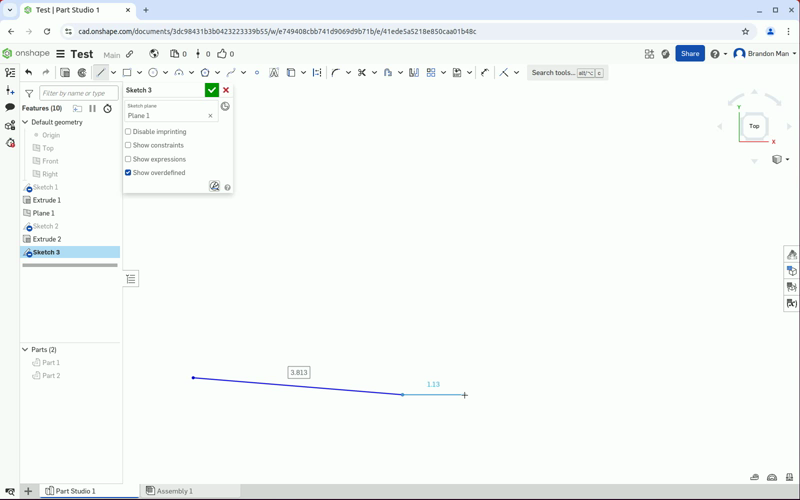
scroll(-6)
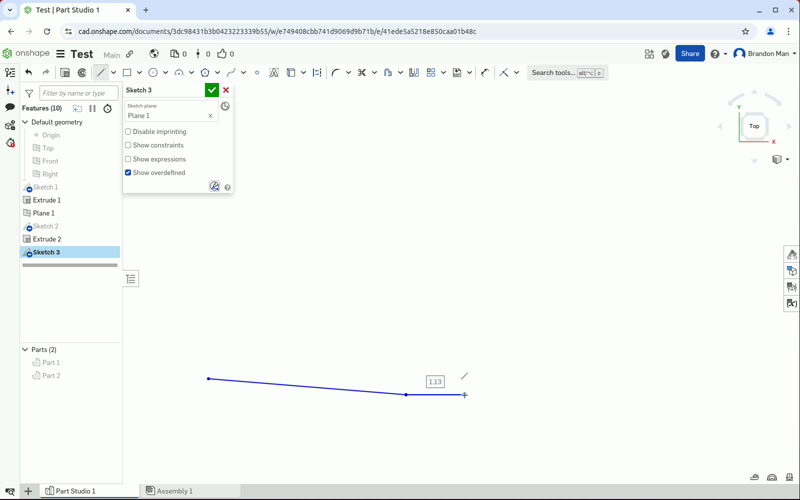
scroll(-6)
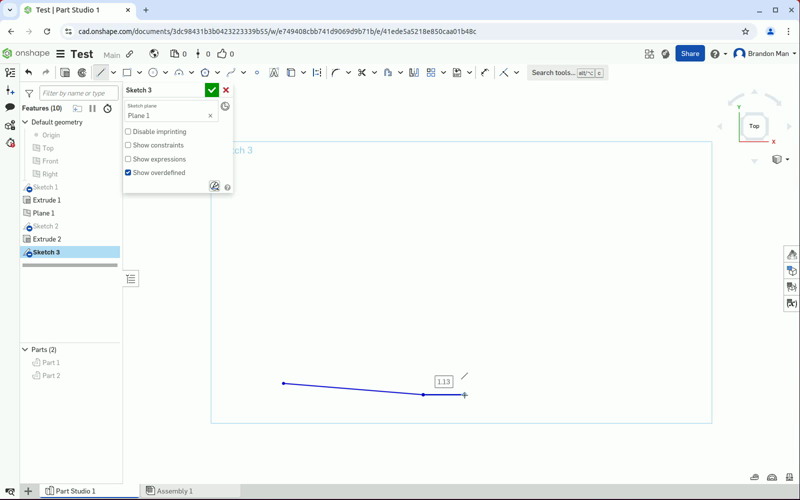
scroll(-6)
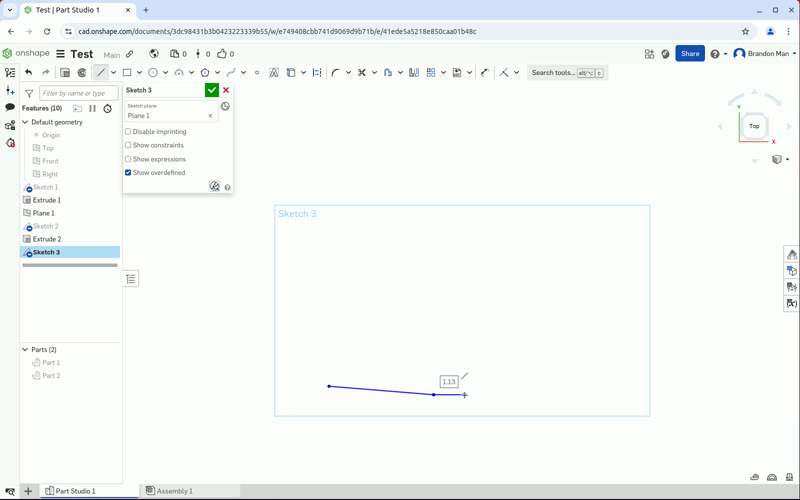
scroll(-6)
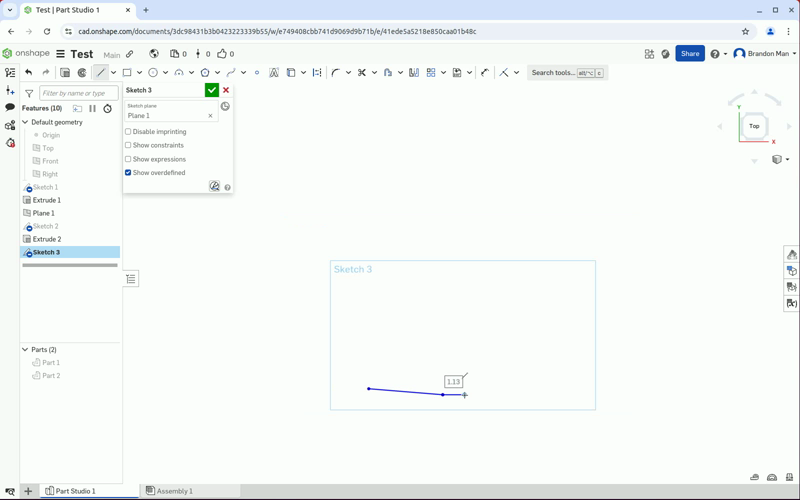
scroll(-6)
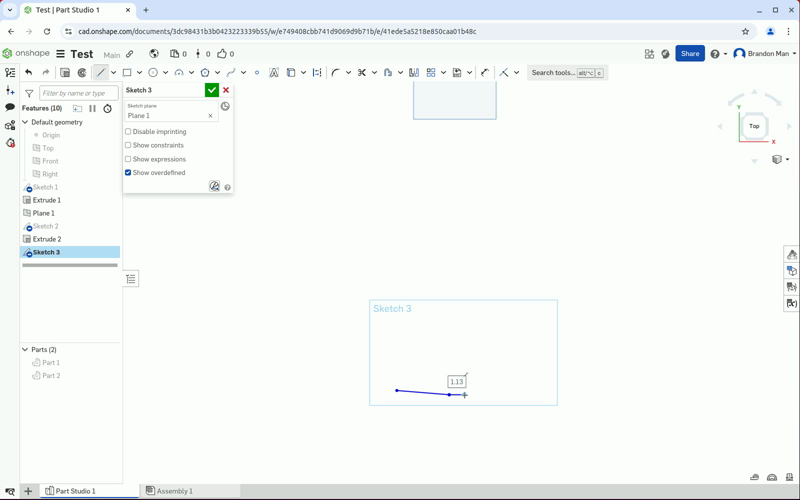
scroll(-6)
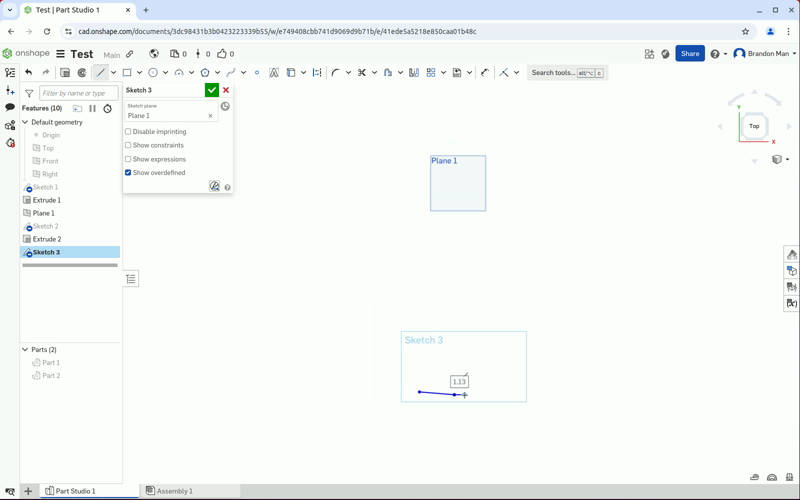
scroll(-6)
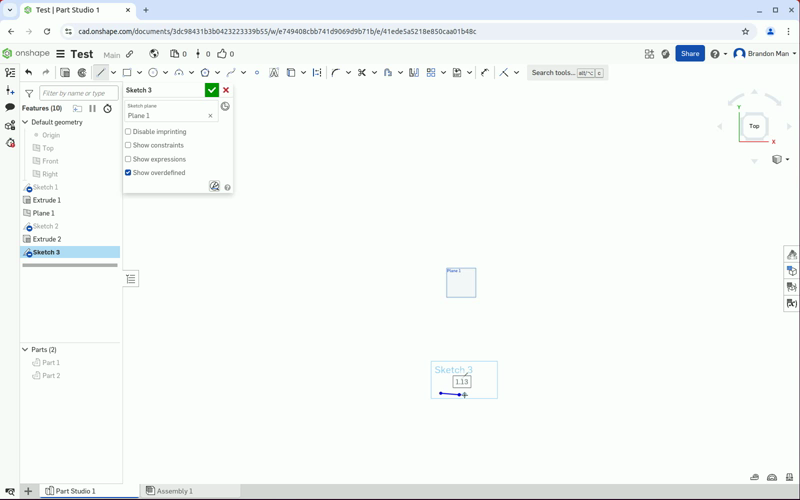
key_up(shift)
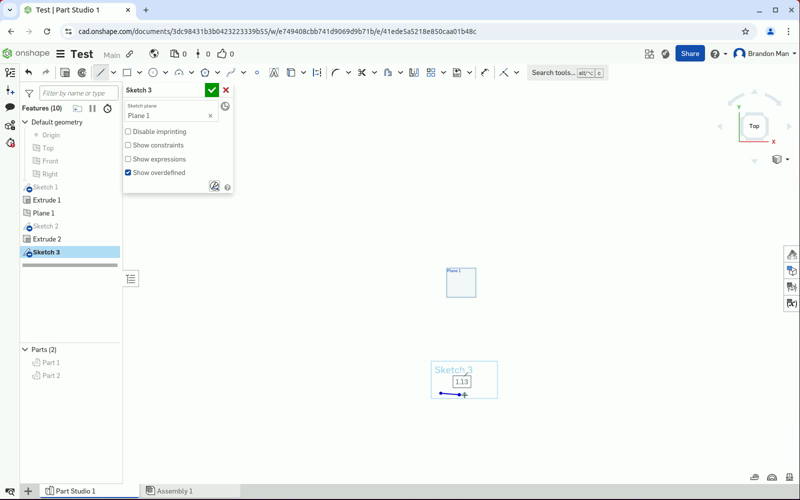
key_down(shift)
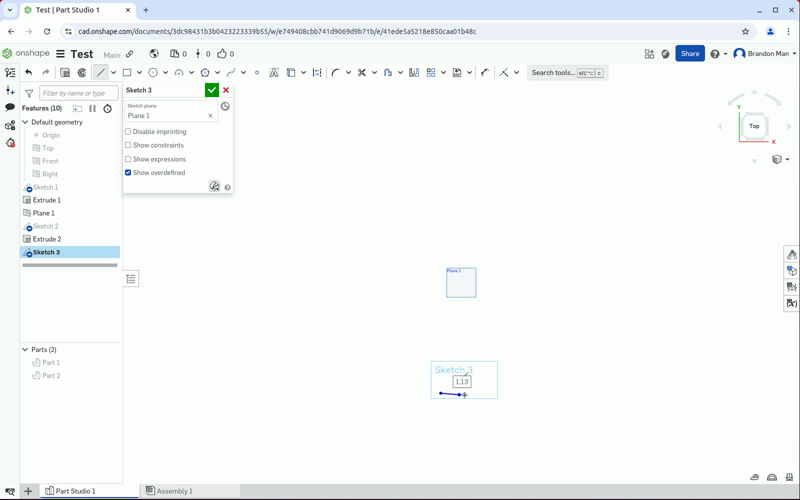
mouse_move(494, 394)
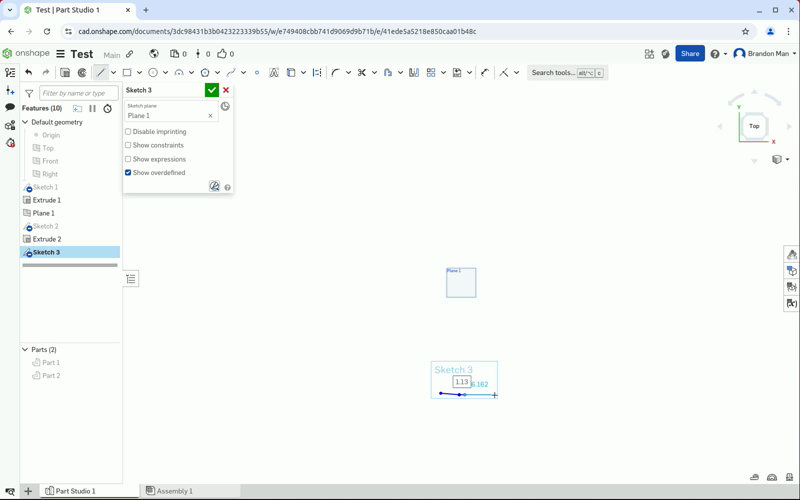
mouse_move(467, 387)
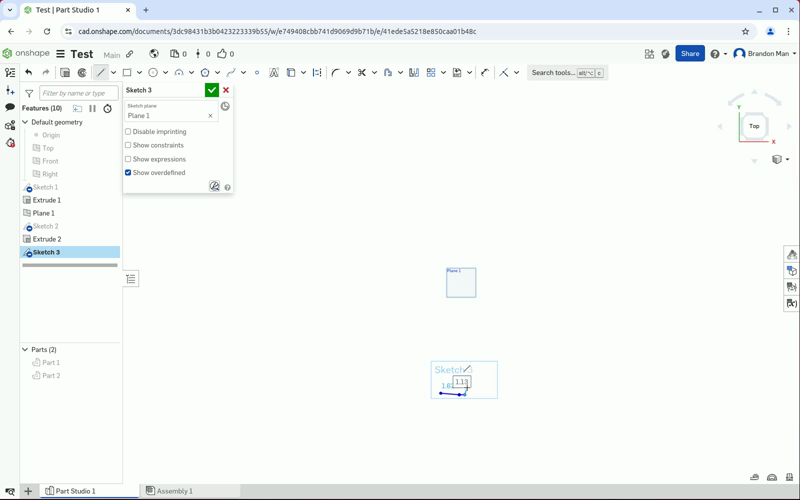
click(467, 387)
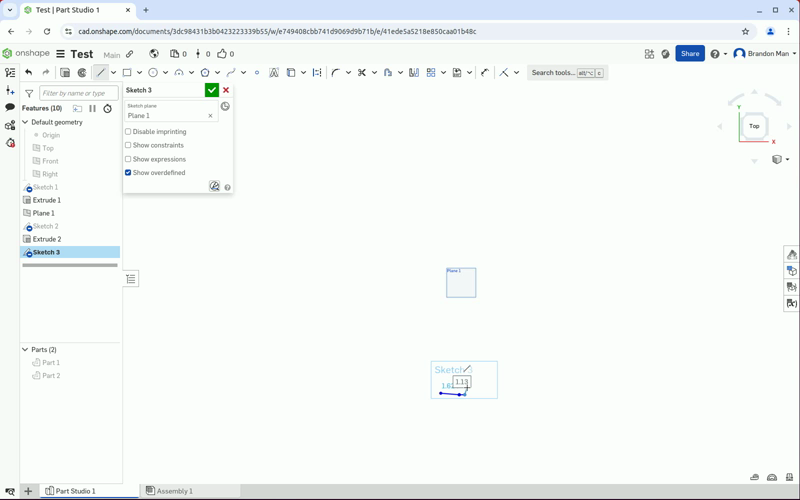
key_up(shift)
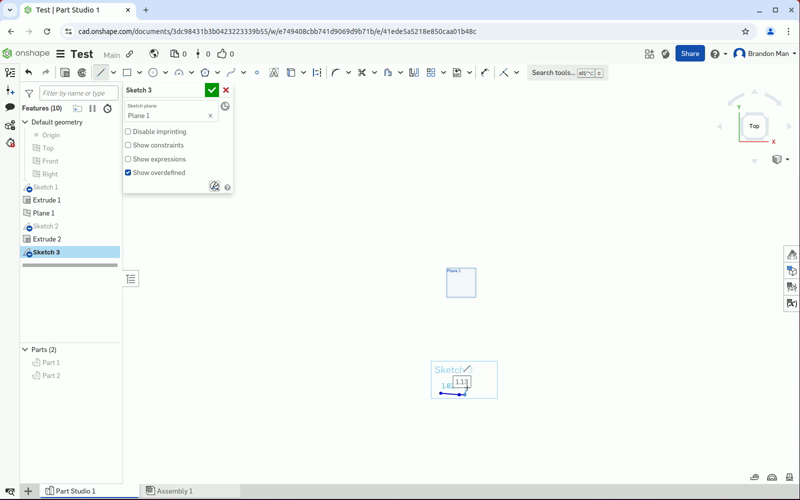
key_down(shift)
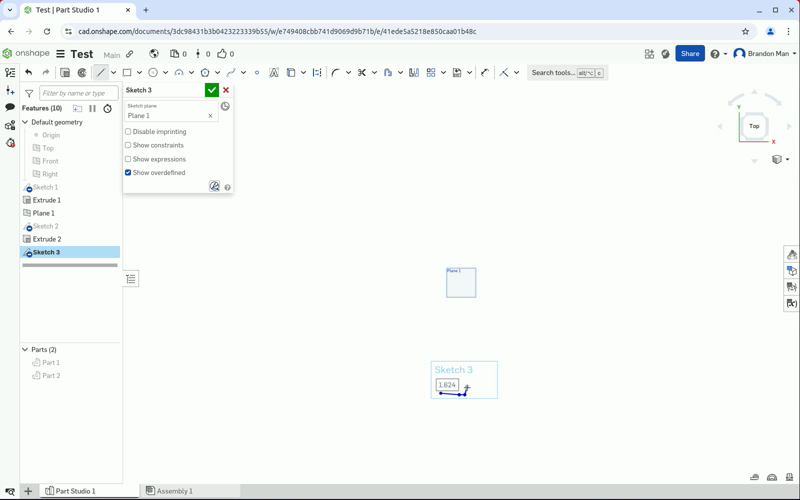
mouse_move(497, 387)
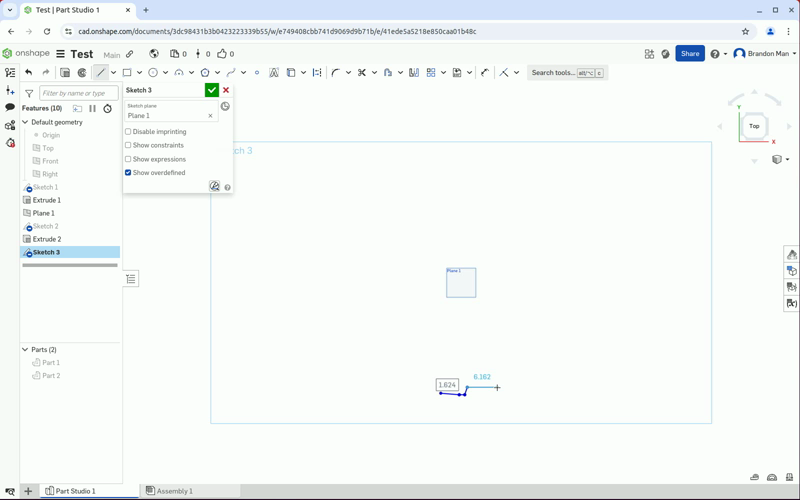
mouse_move(443, 386)
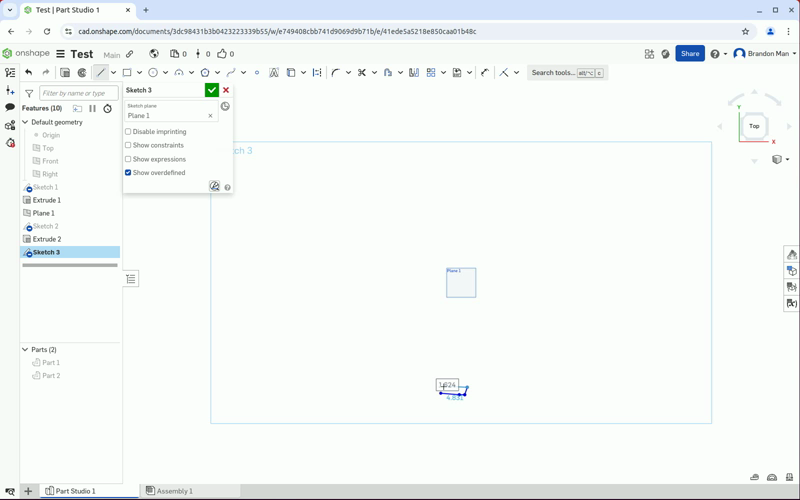
click(443, 386)
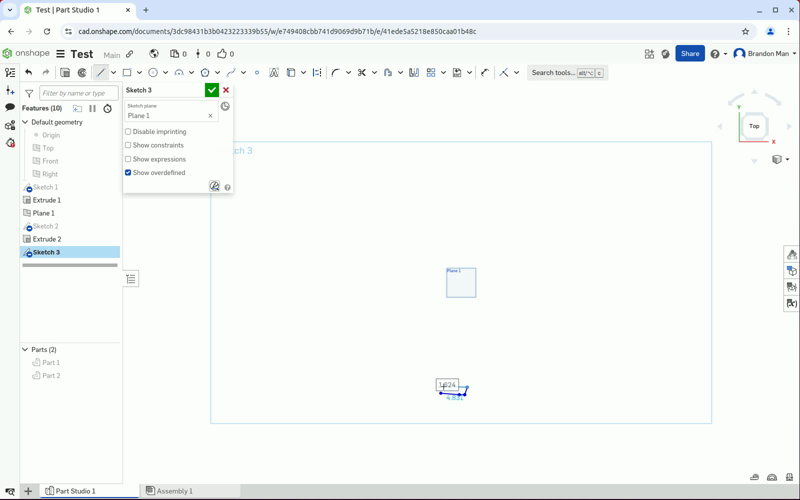
key_up(shift)
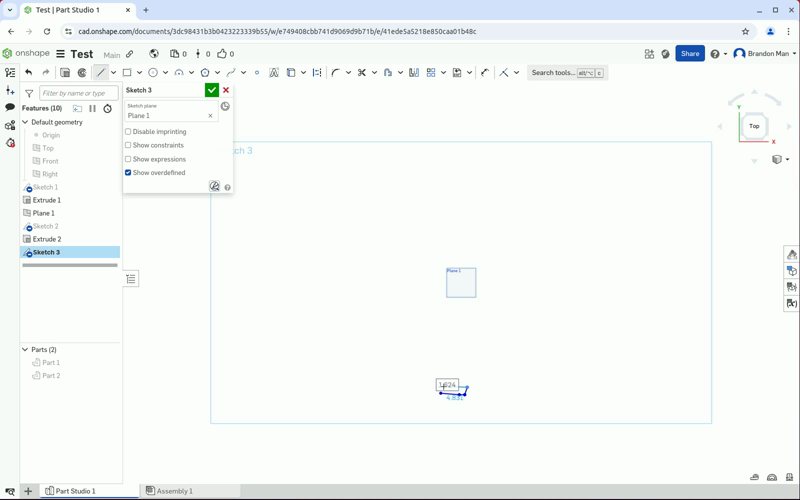
key(esc)
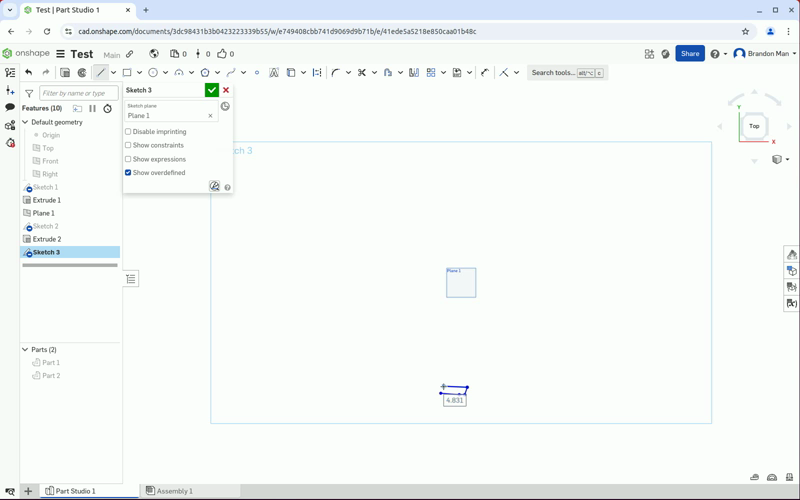
key(a)
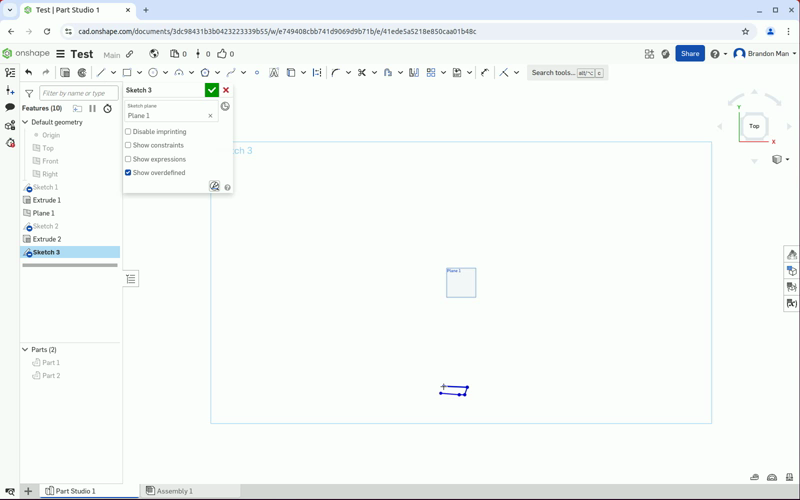
mouse_move(443, 386)
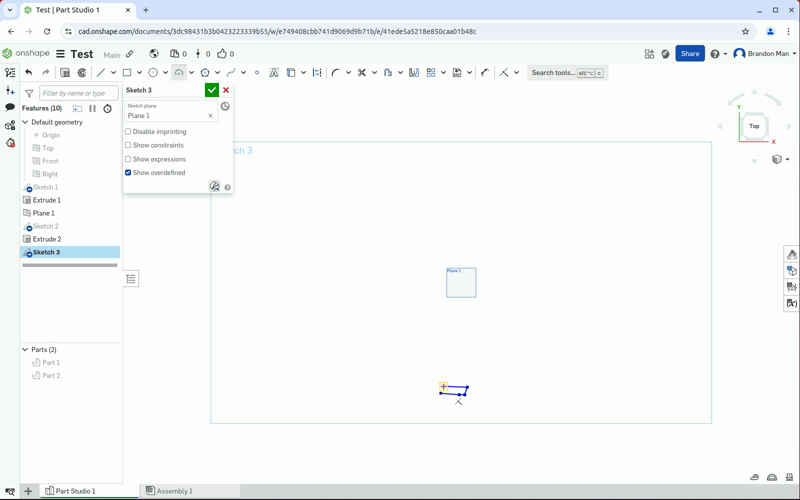
click(443, 386)
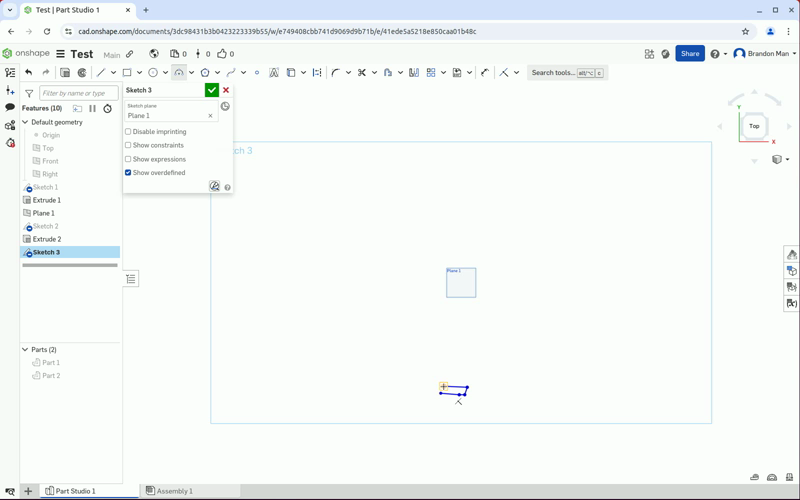
mouse_move(440, 393)
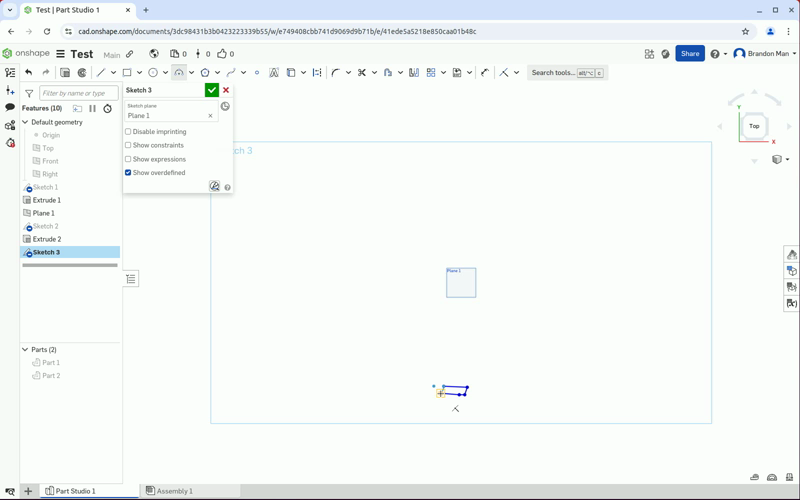
click(440, 393)
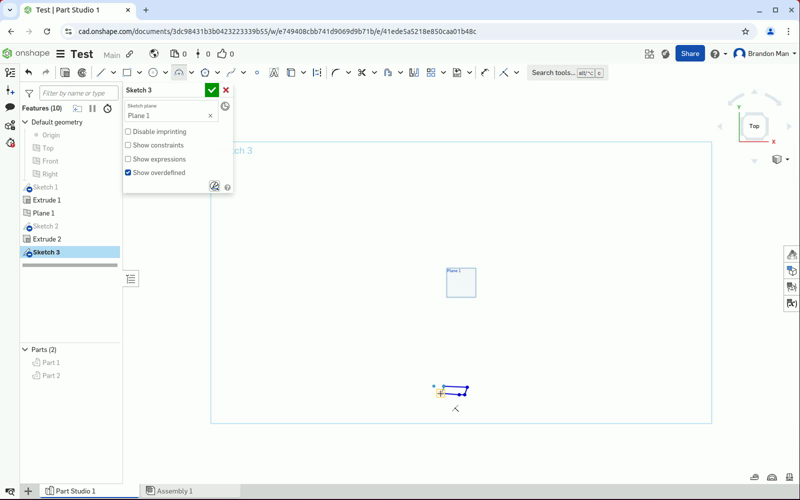
key_down(shift)
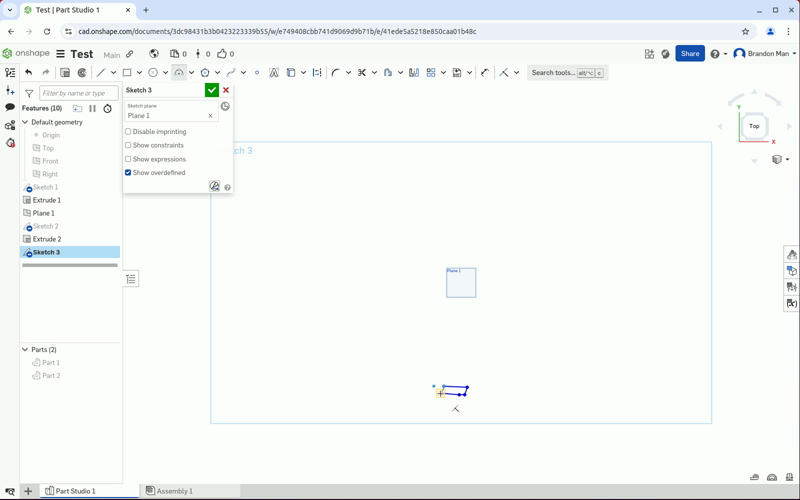
mouse_move(442, 389)
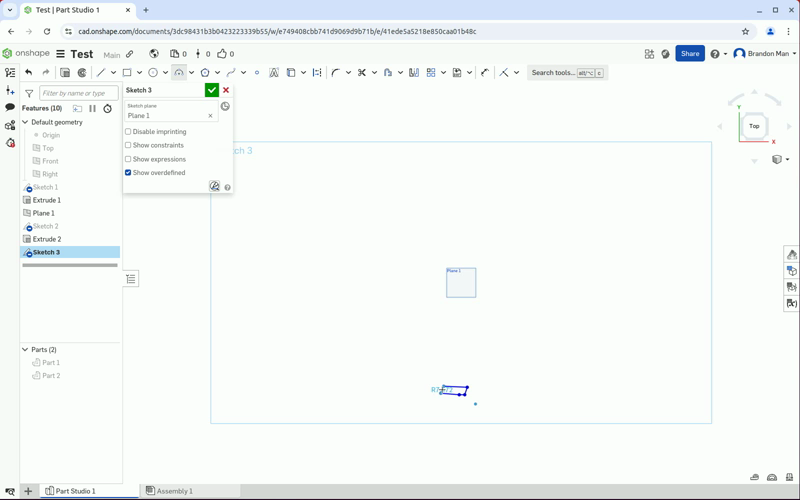
scroll(6)
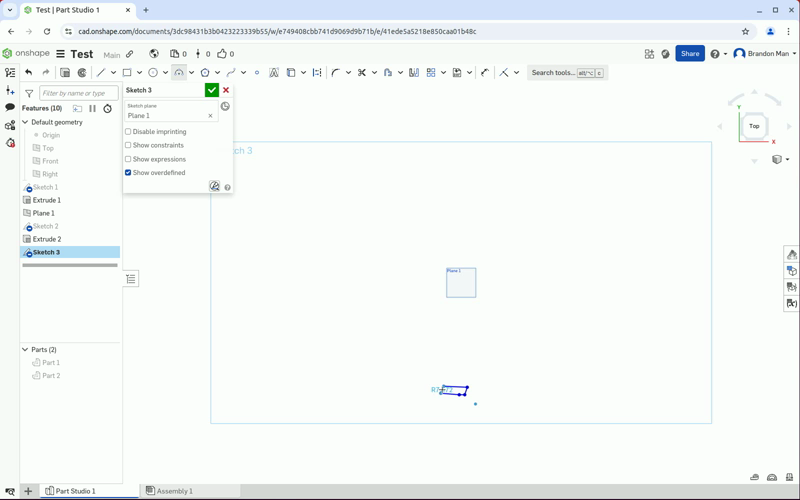
scroll(6)
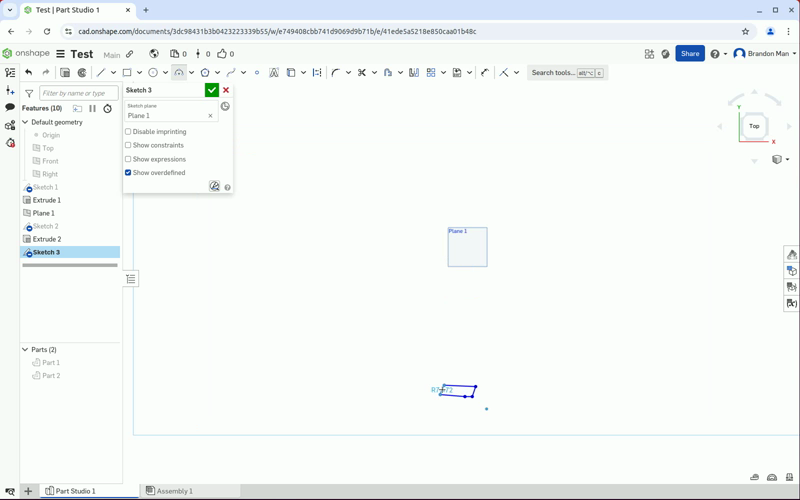
scroll(6)
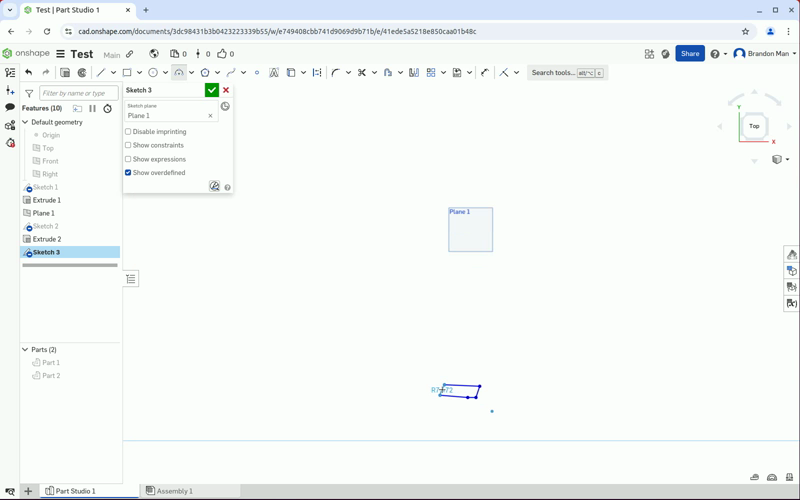
scroll(6)
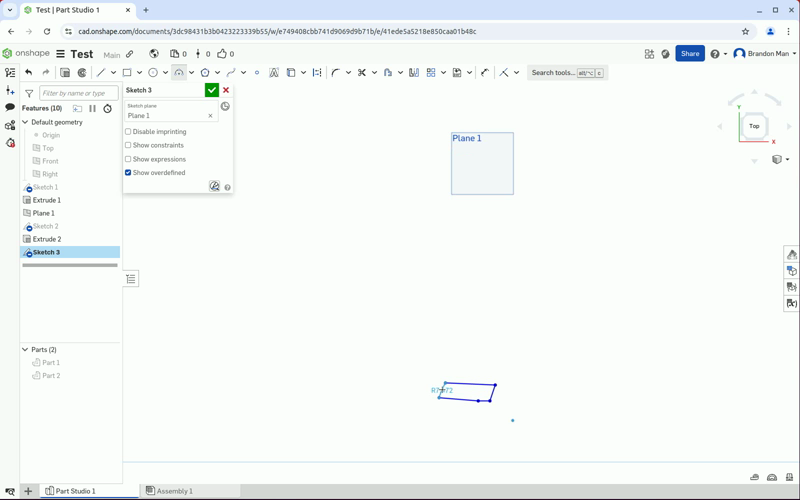
scroll(6)
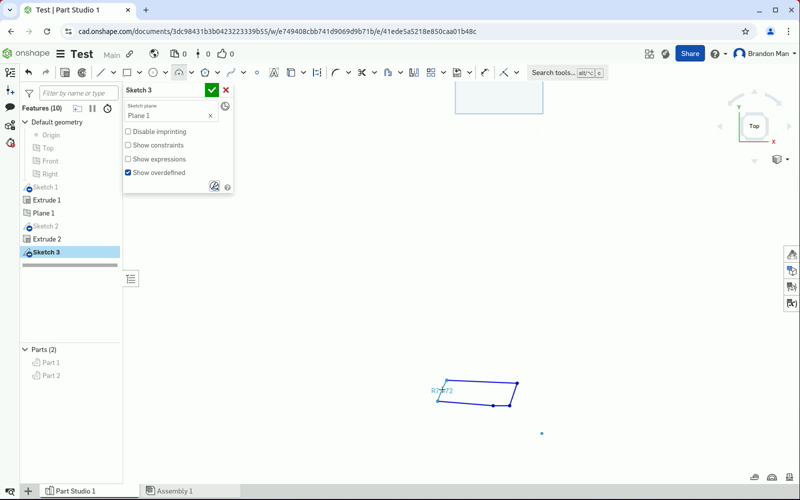
scroll(6)
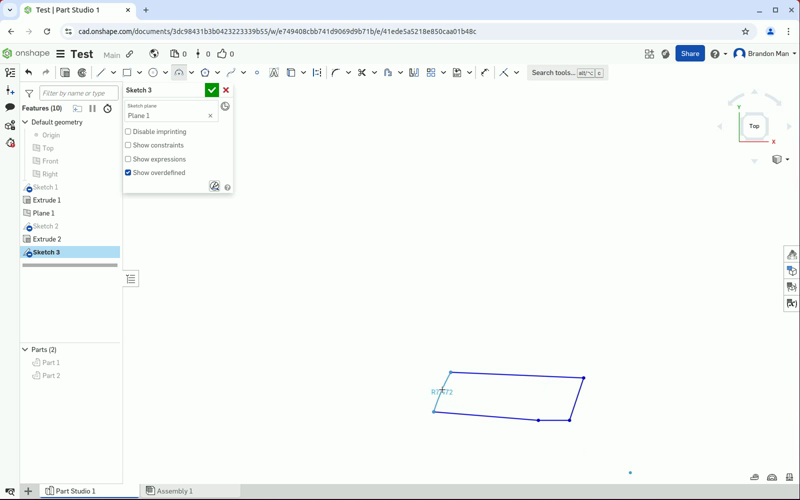
scroll(6)
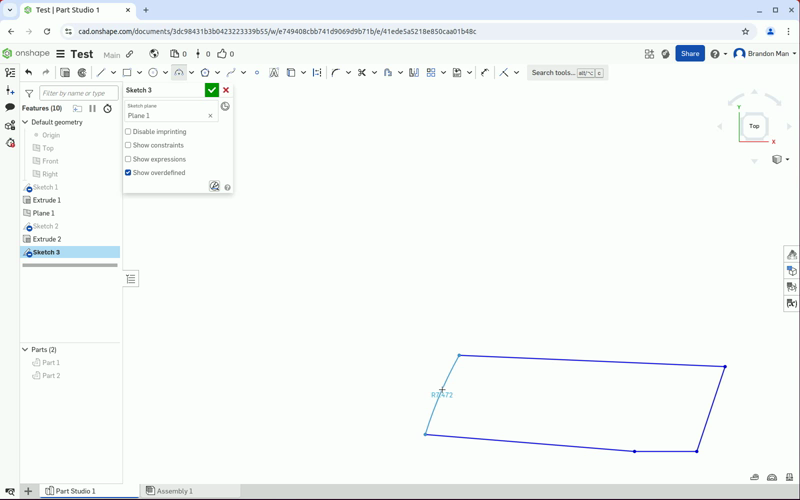
click(442, 389)
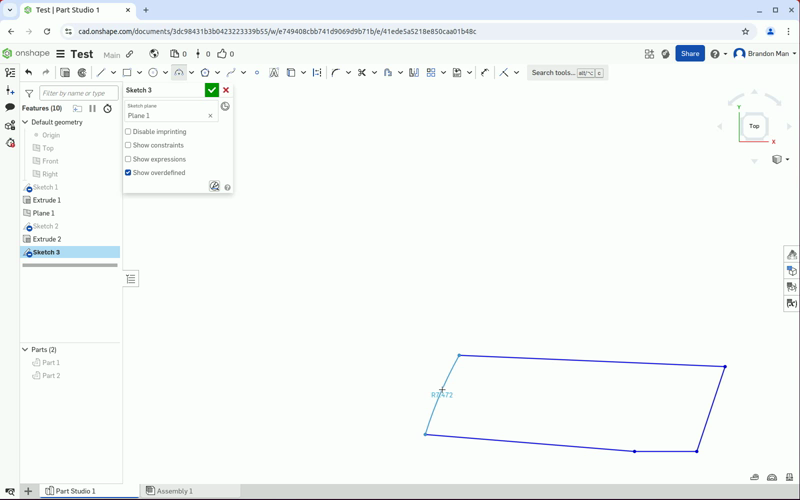
scroll(-6)
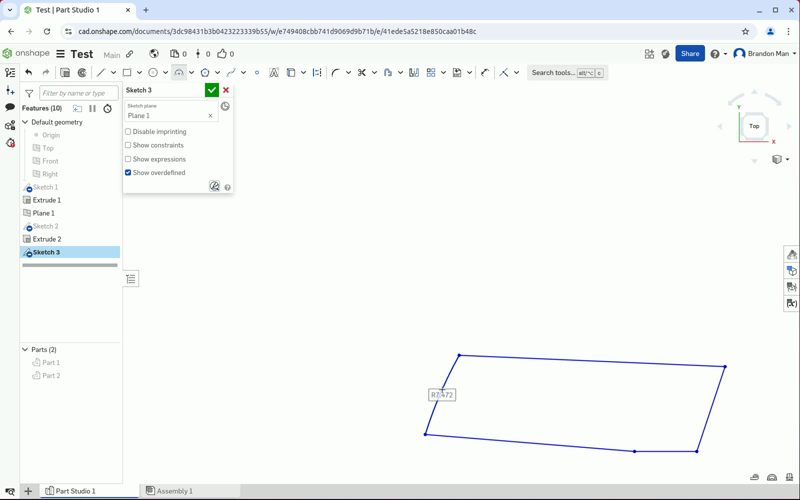
scroll(-6)
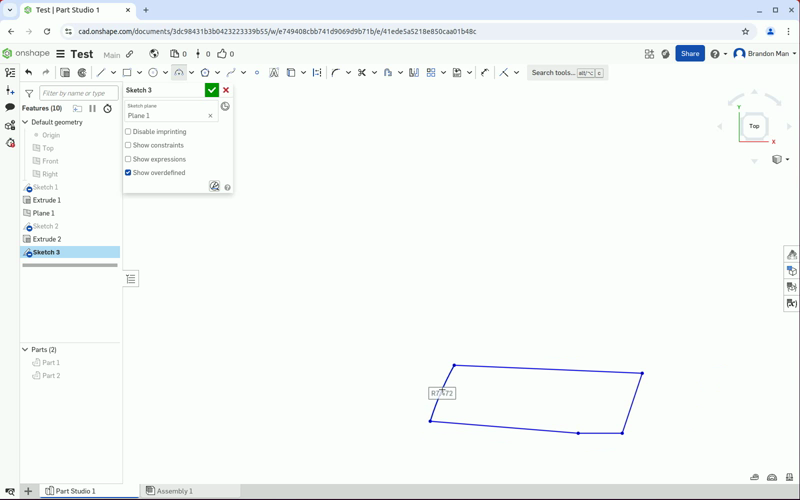
scroll(-6)
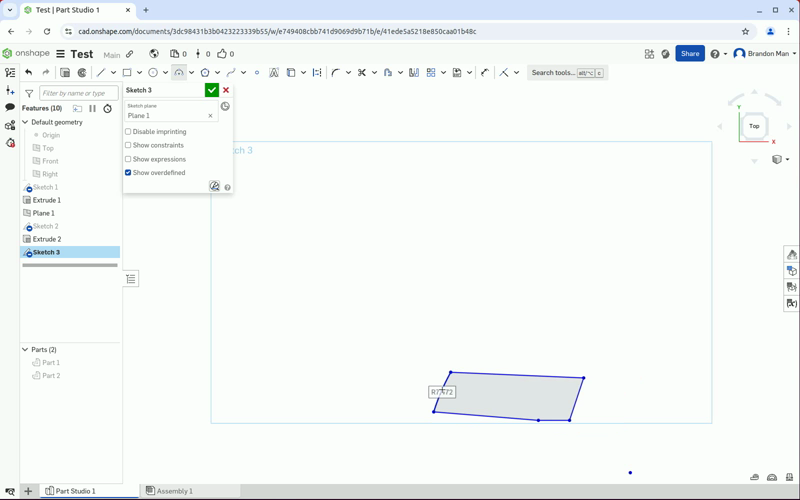
scroll(-6)
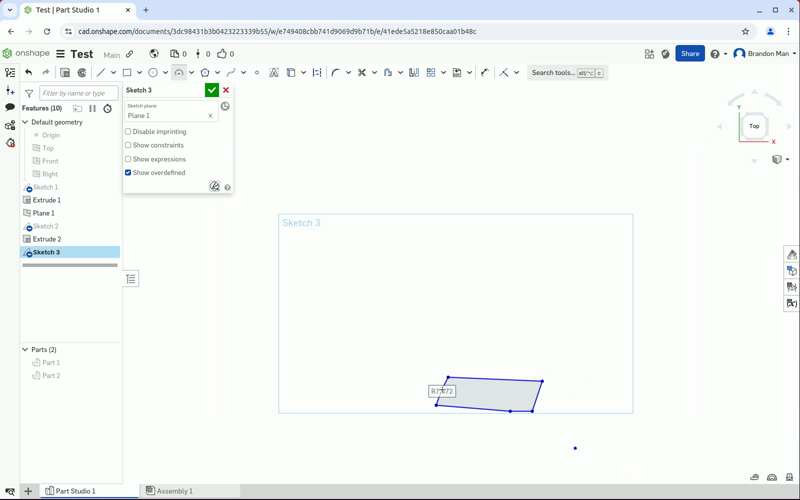
scroll(-6)
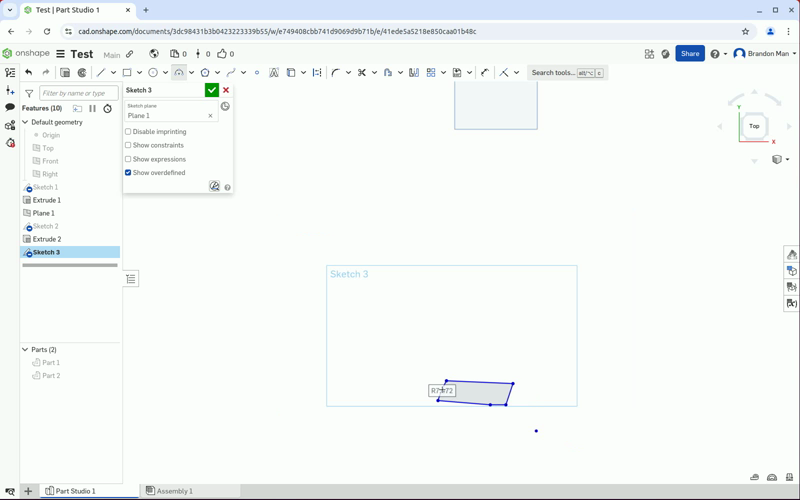
scroll(-6)
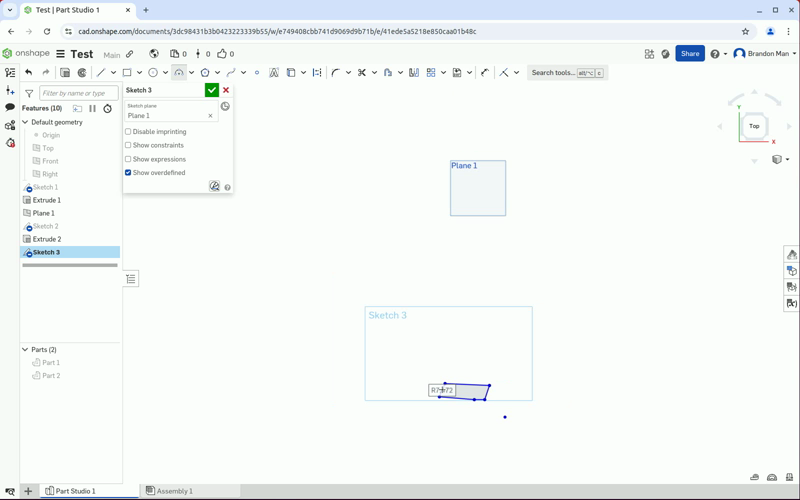
scroll(-6)
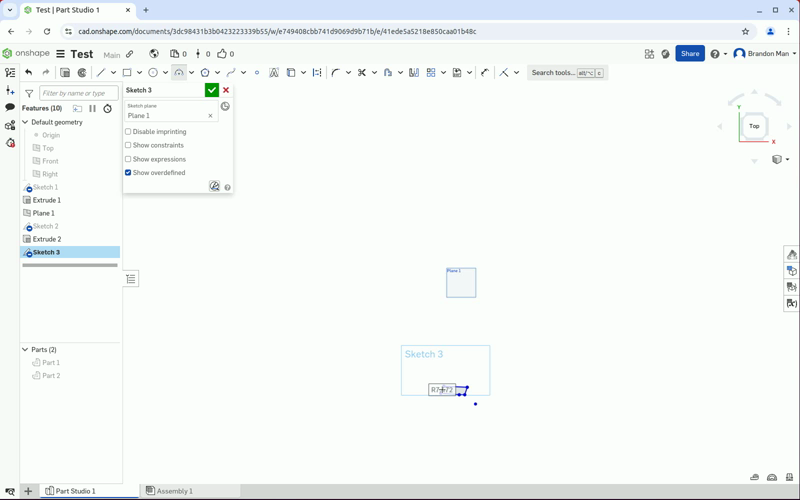
key_up(shift)
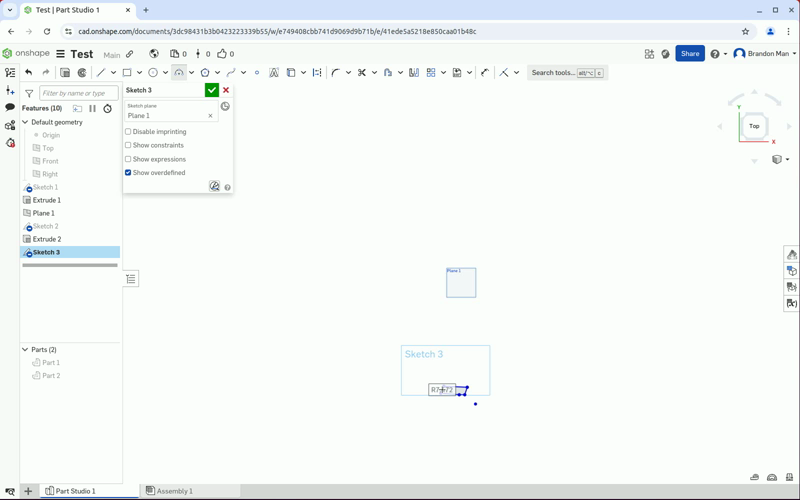
key(esc)
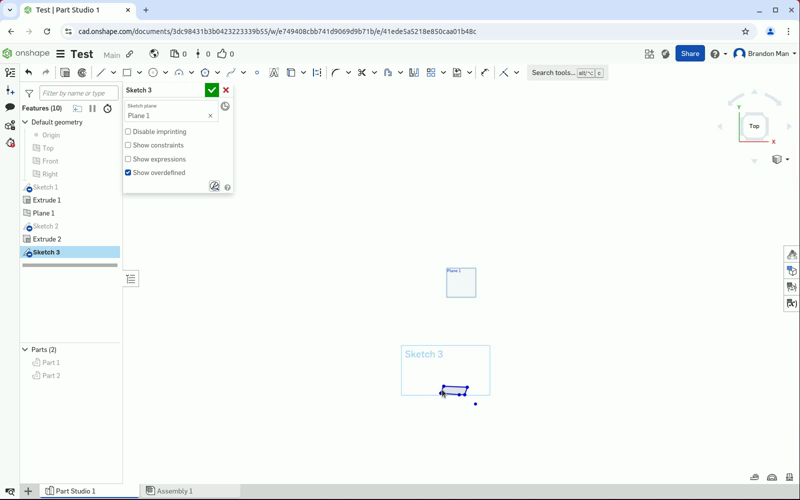
mouse_move(457, 393)
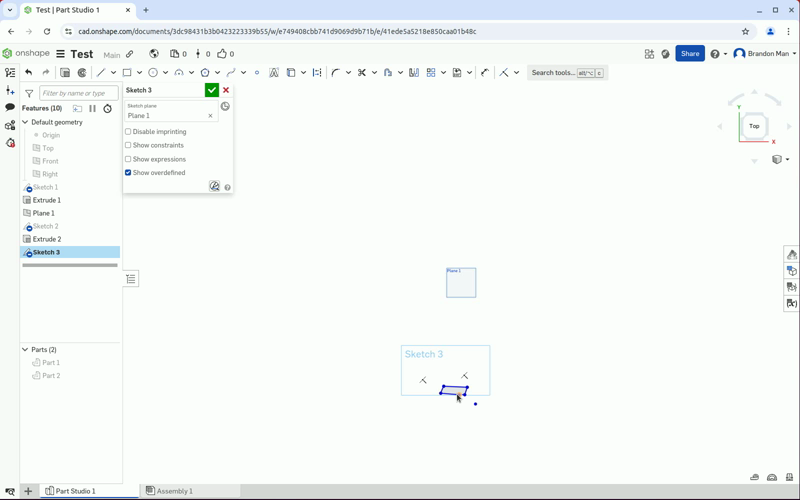
scroll(6)
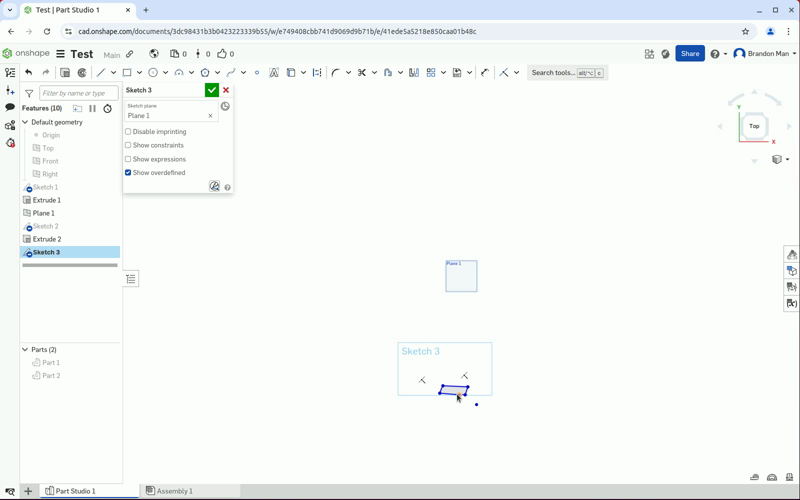
scroll(6)
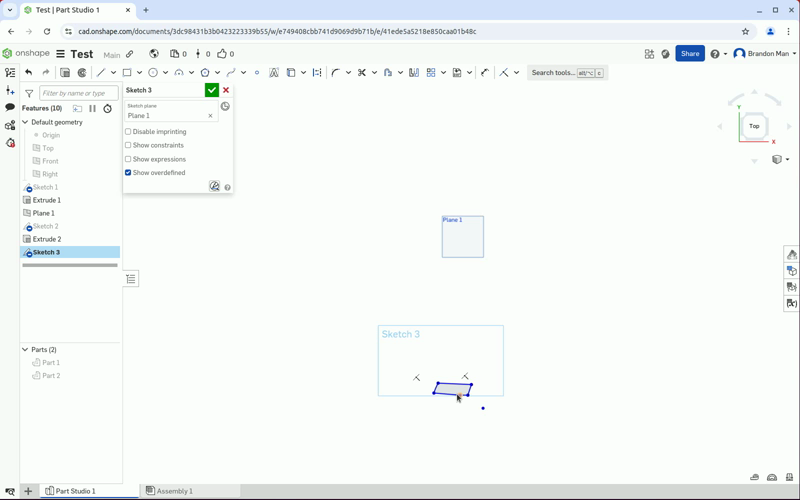
scroll(6)
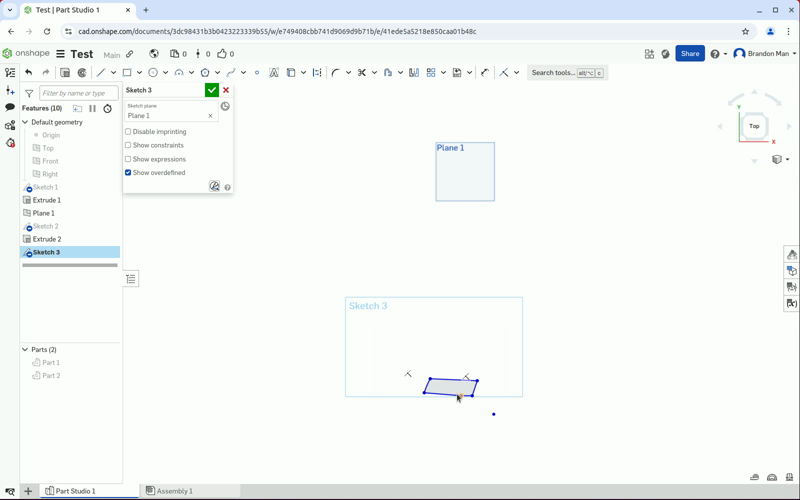
scroll(6)
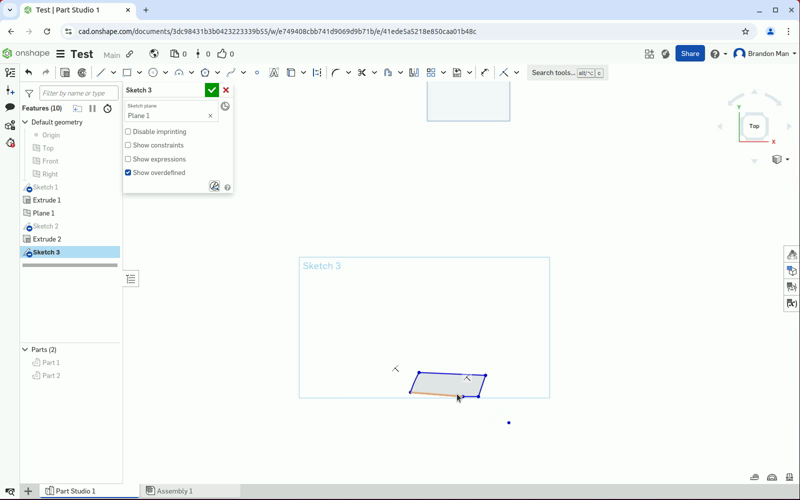
scroll(6)
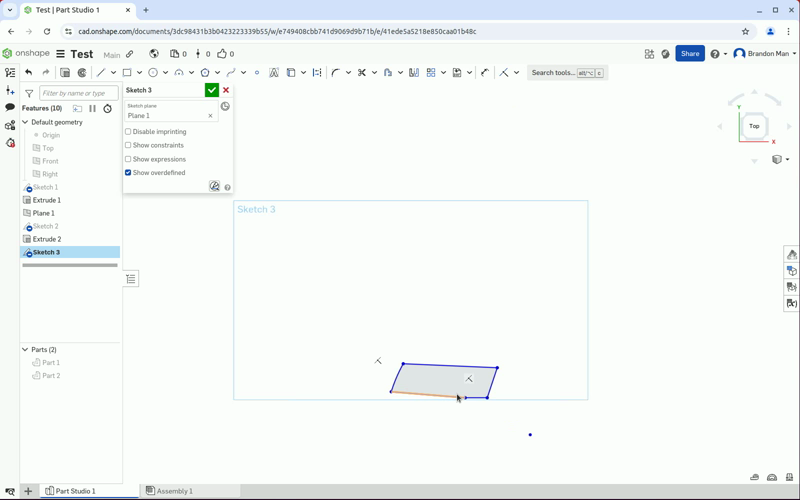
scroll(6)
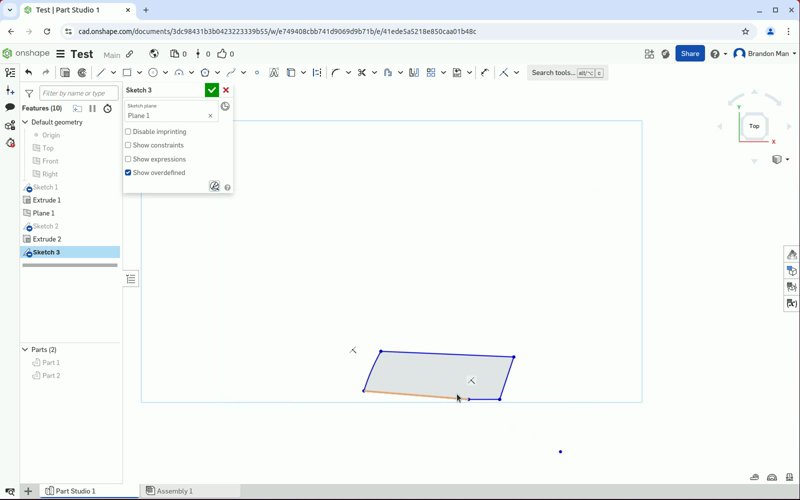
scroll(6)
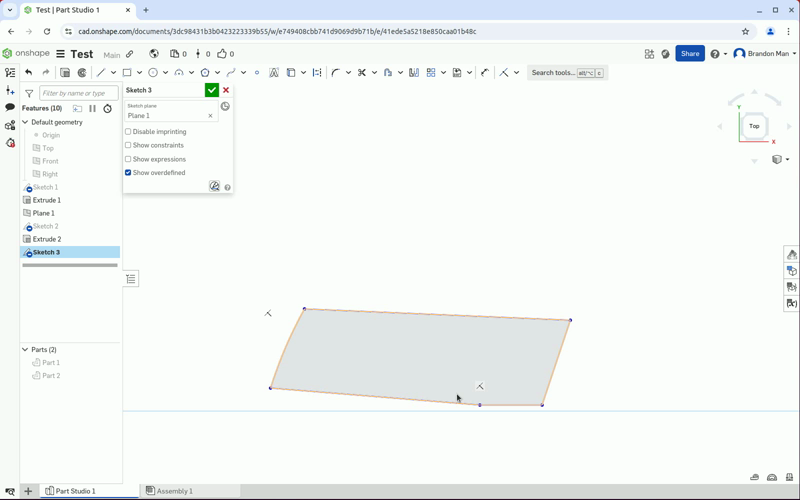
click(457, 393)
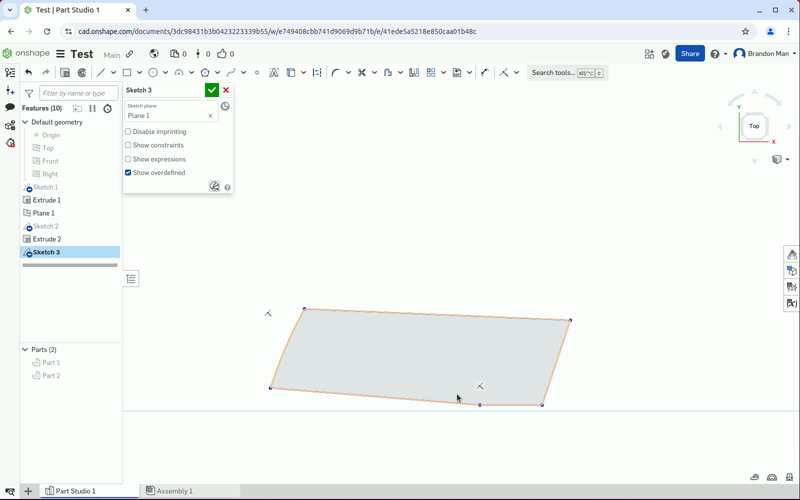
scroll(-6)
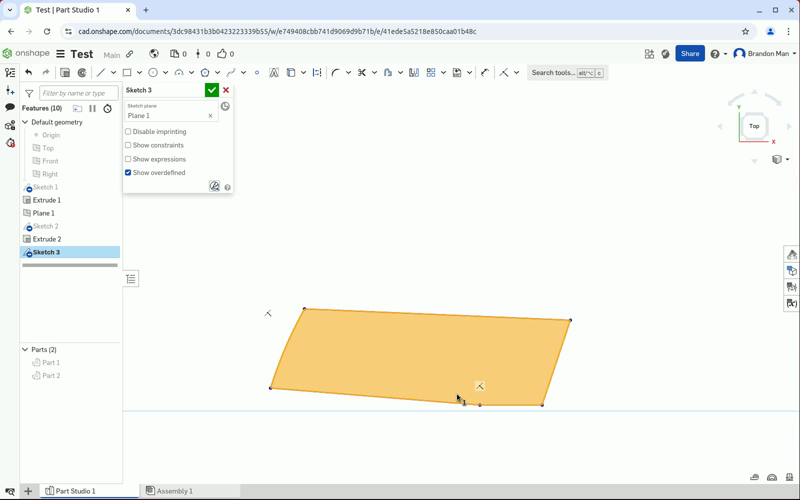
scroll(-6)
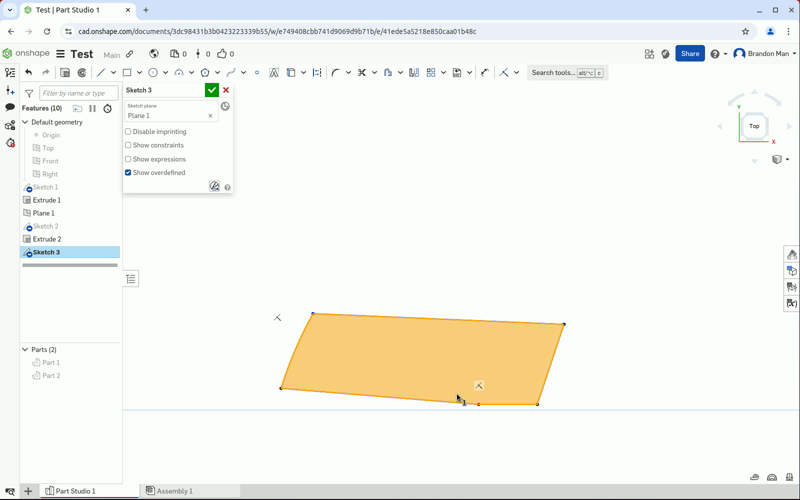
scroll(-6)
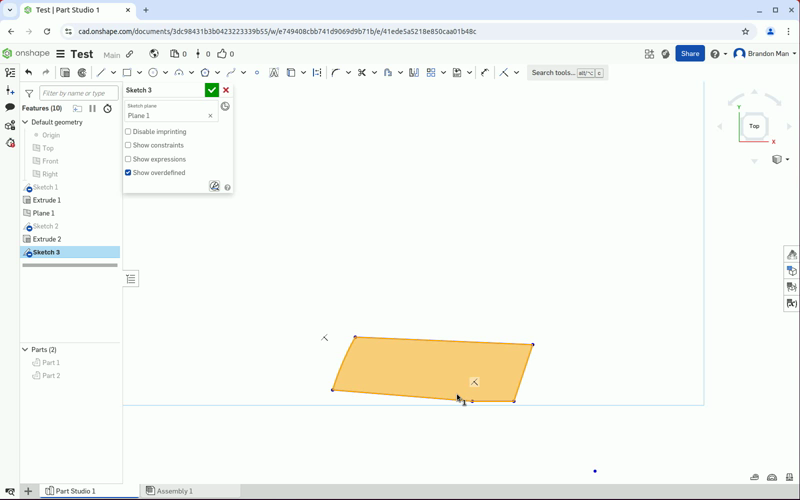
scroll(-6)
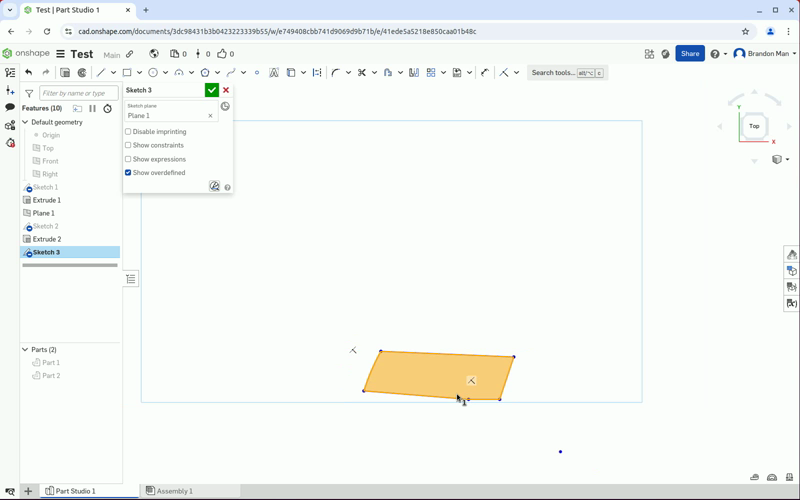
scroll(-6)
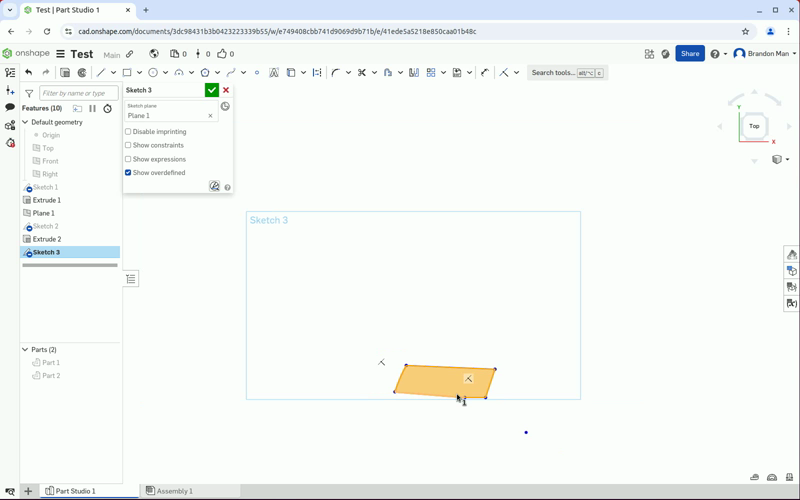
scroll(-6)
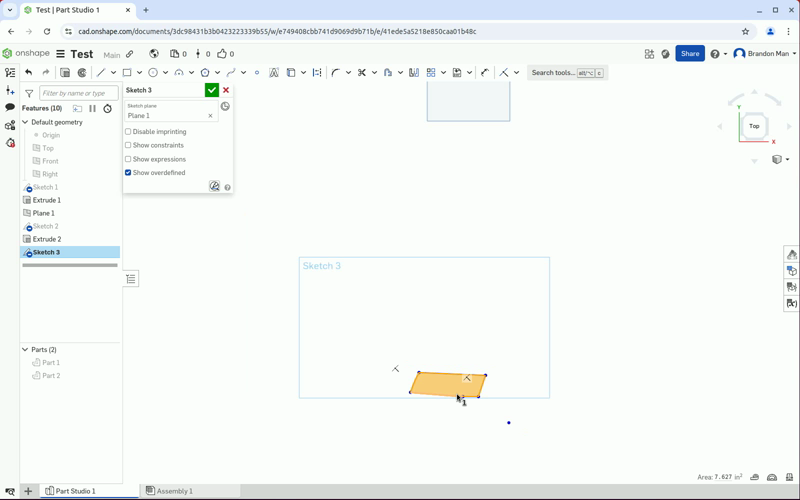
scroll(-6)
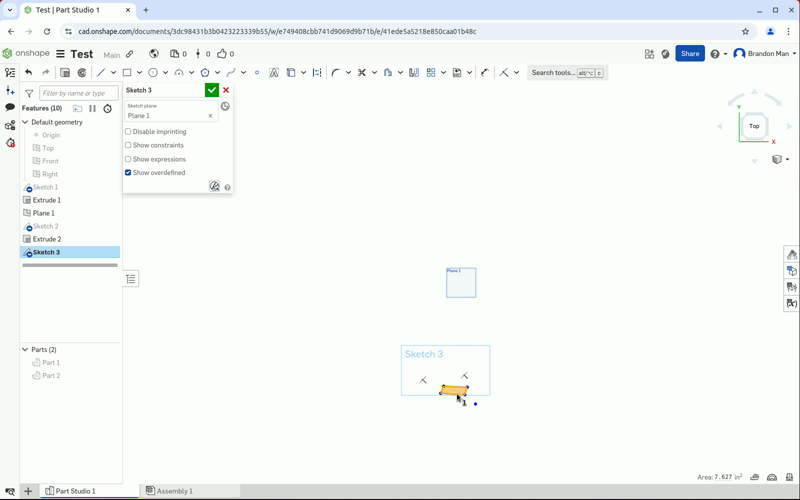
mouse_move(73, 352)
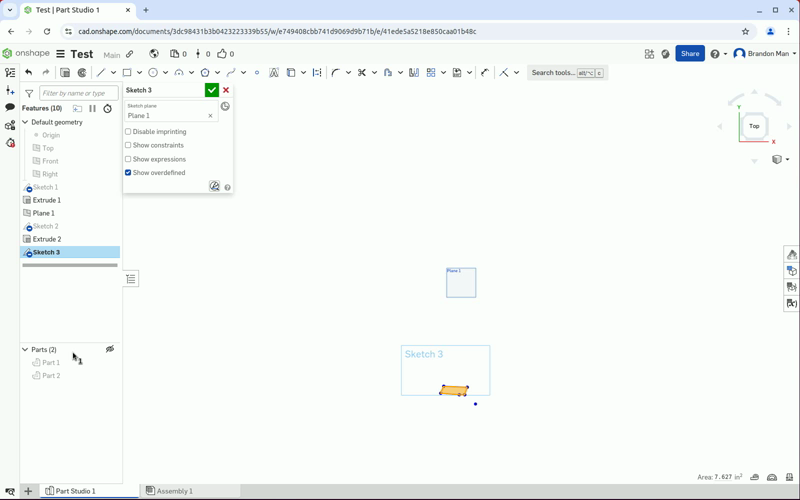
key(shift+y)
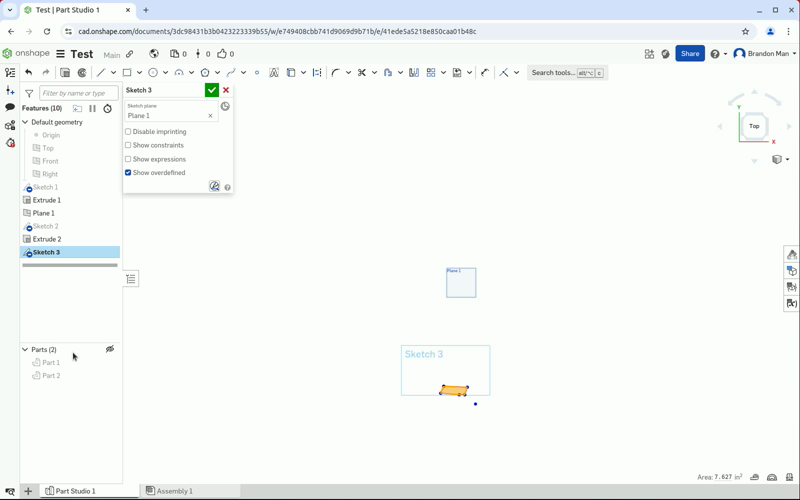
key(shift+e)
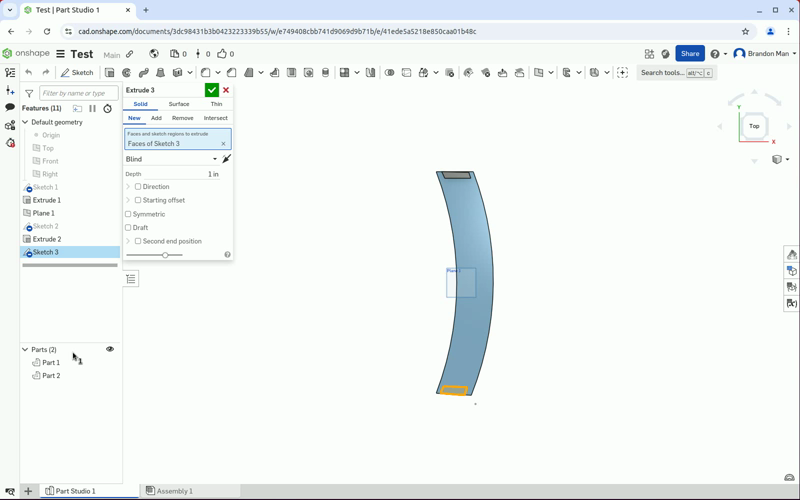
mouse_move(143, 106)
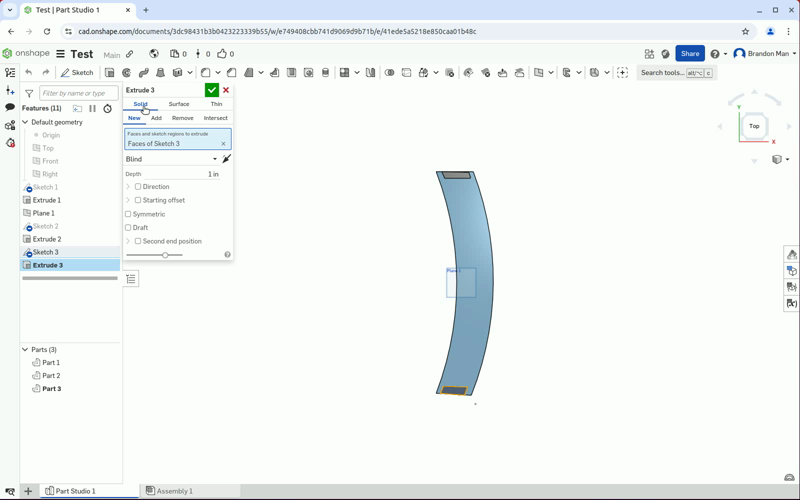
click(143, 106)
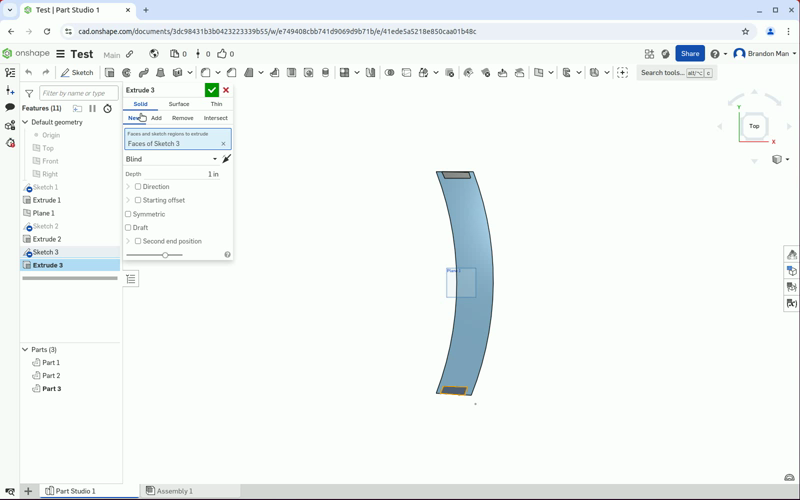
mouse_move(137, 120)
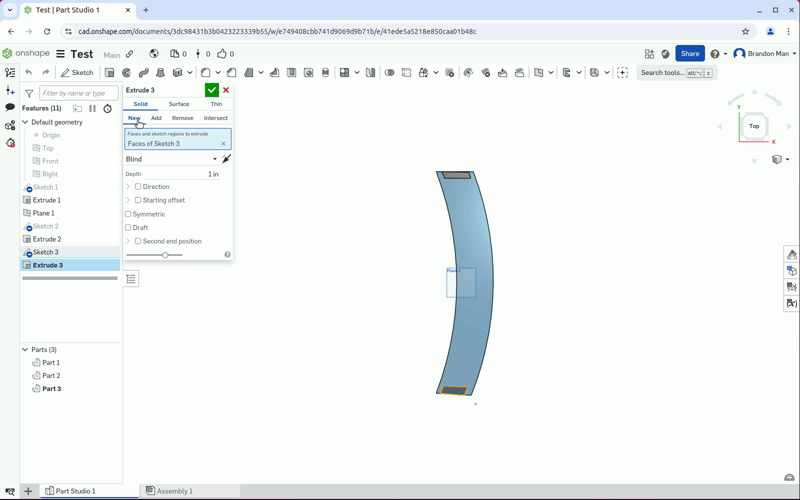
click(137, 120)
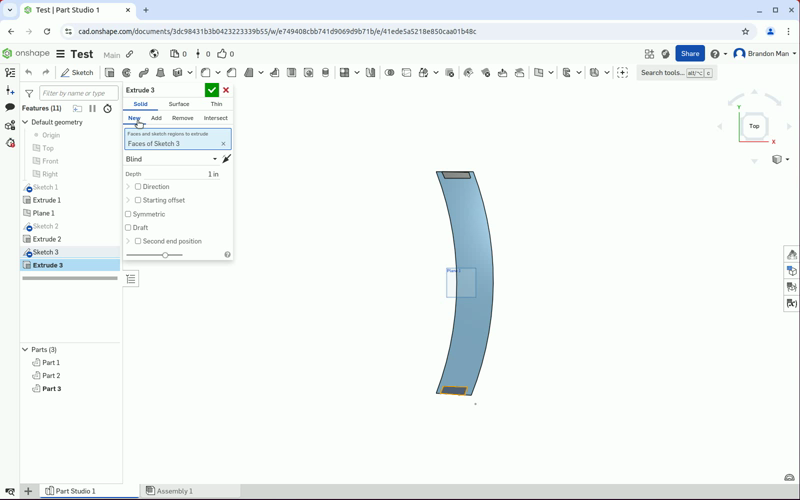
key(tab, 4)
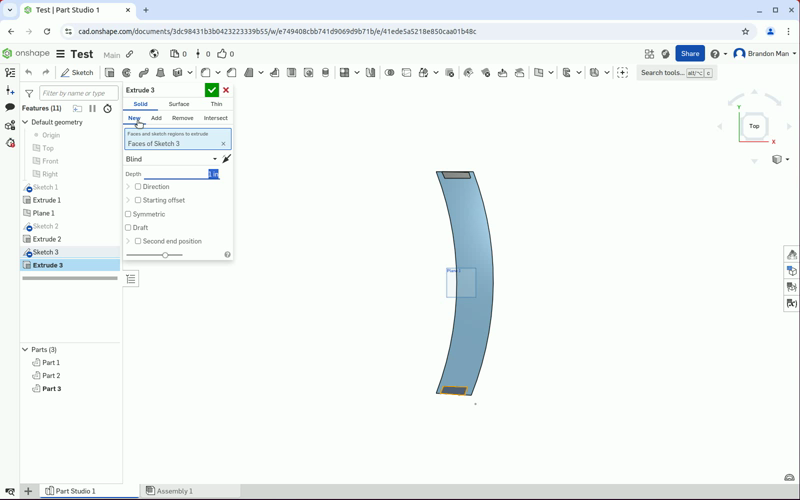
text(1.204)
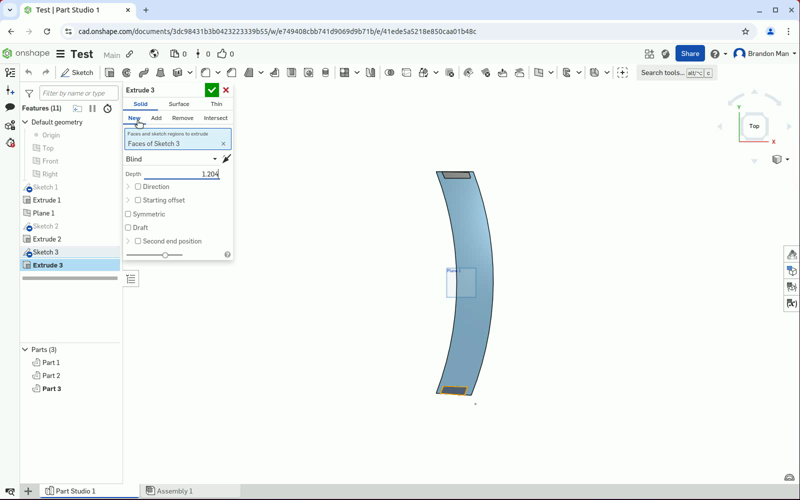
key(enter)
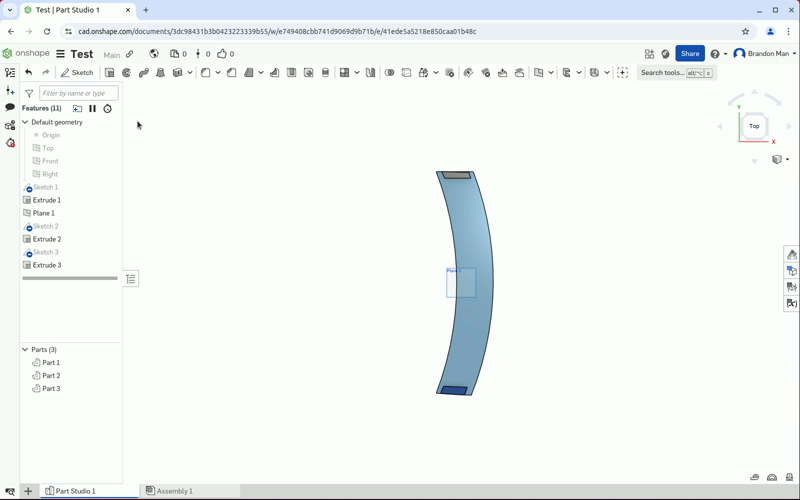
key(shift+h)
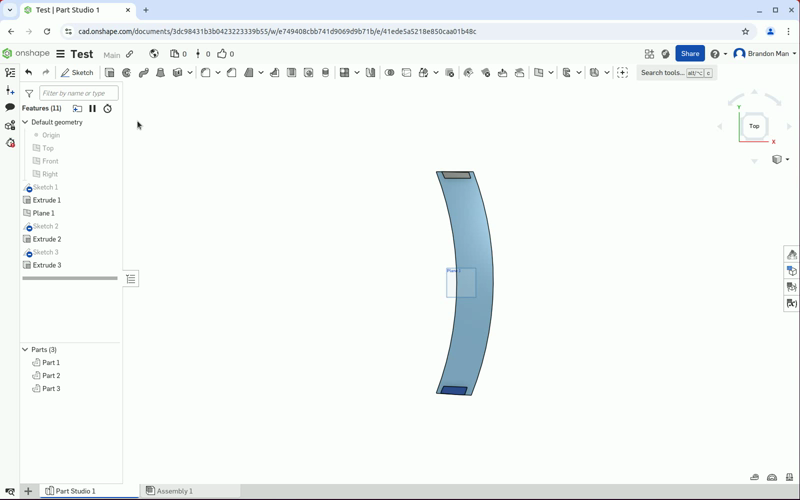
key(shift+h)
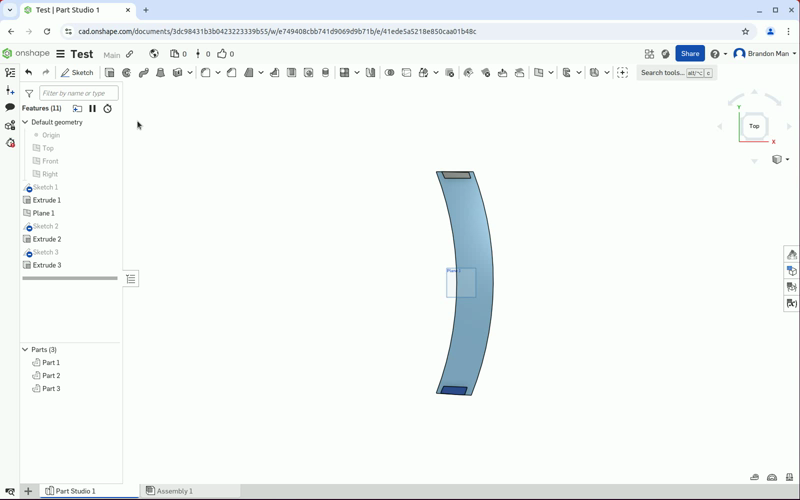
mouse_move(73, 189)
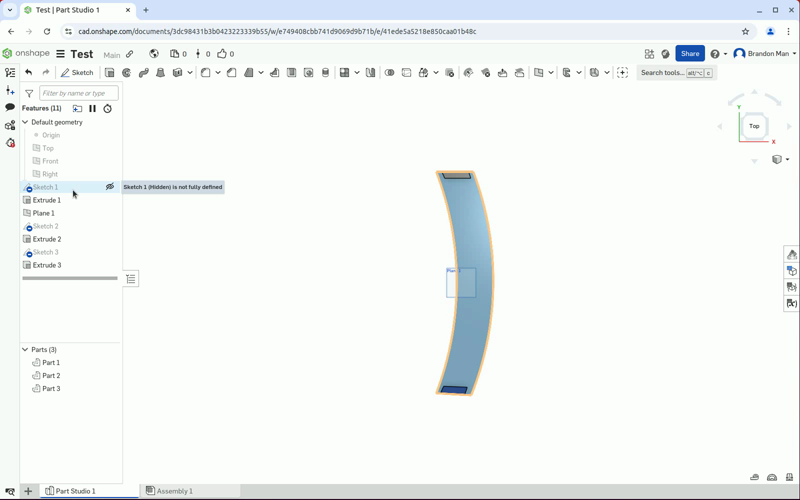
click(73, 189)
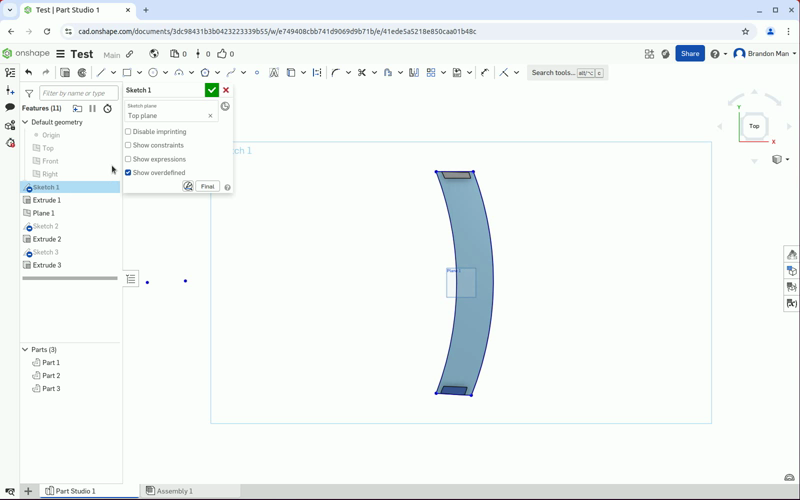
mouse_move(229, 92)
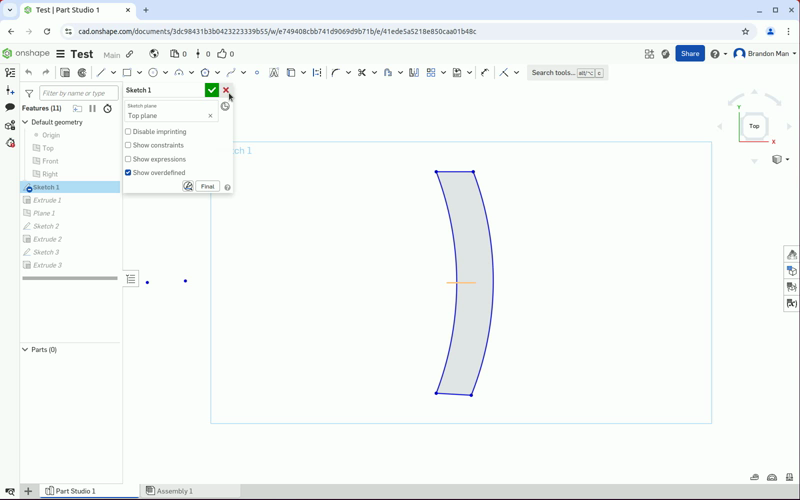
click(229, 92)
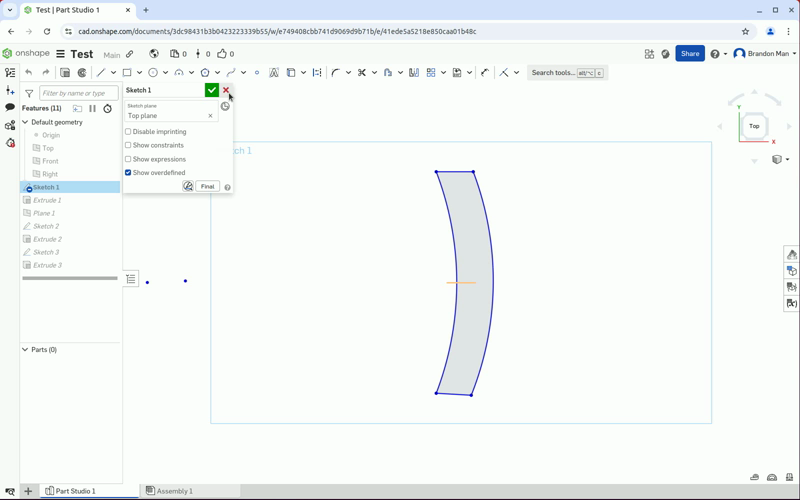
key(shift+s)
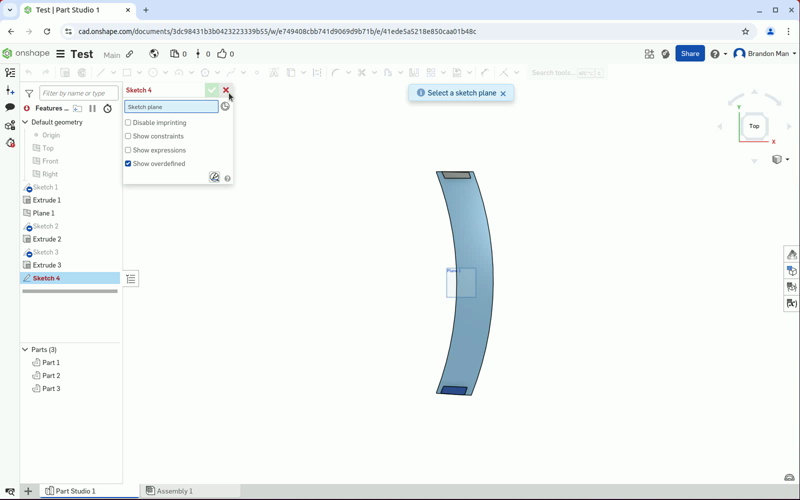
mouse_move(73, 215)
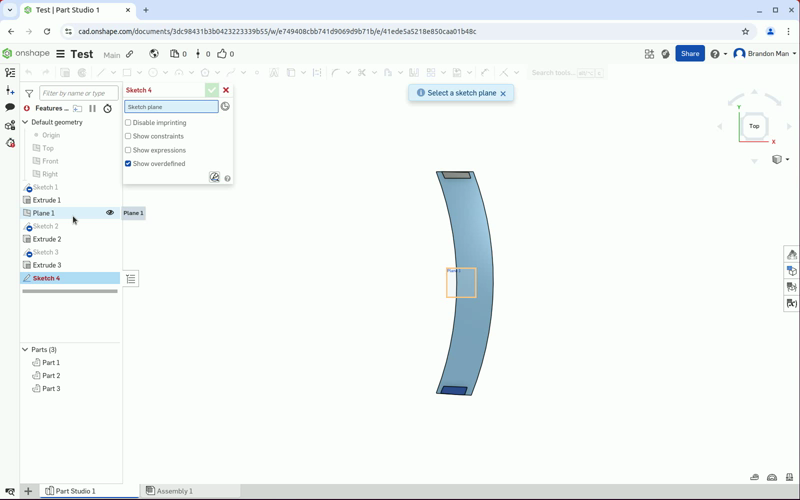
click(73, 215)
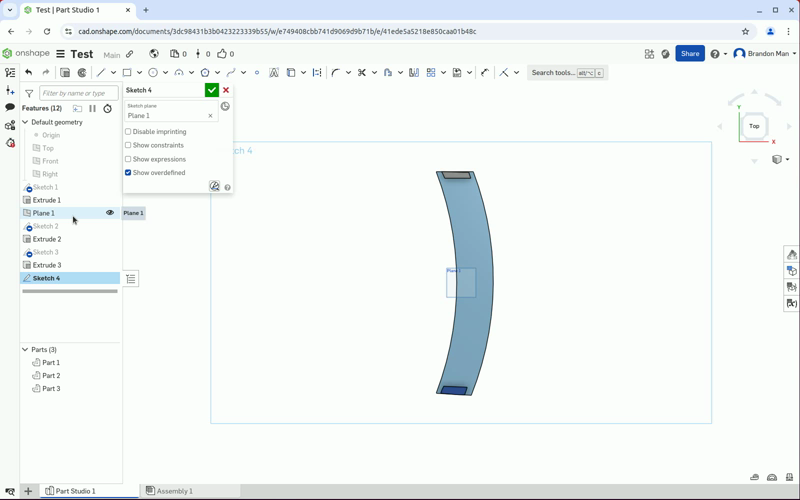
mouse_move(73, 352)
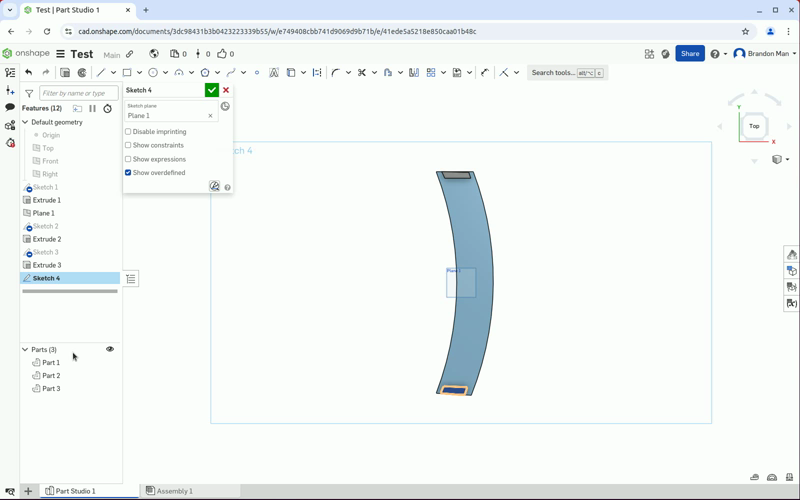
key(y)
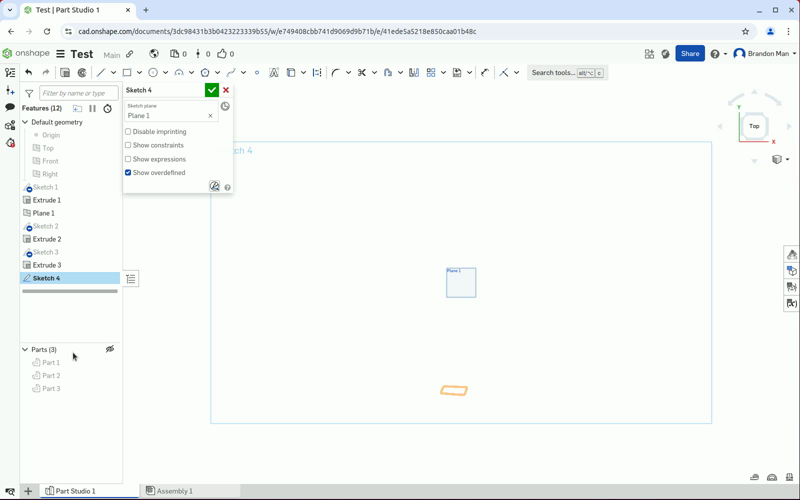
key(l)
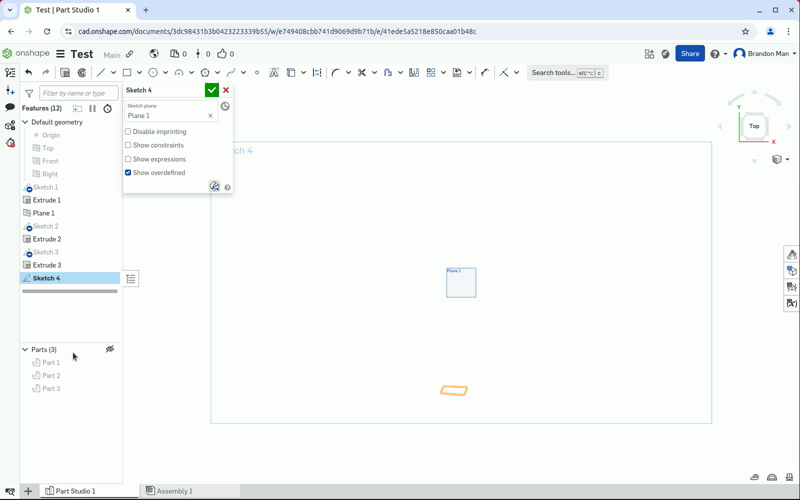
key_down(shift)
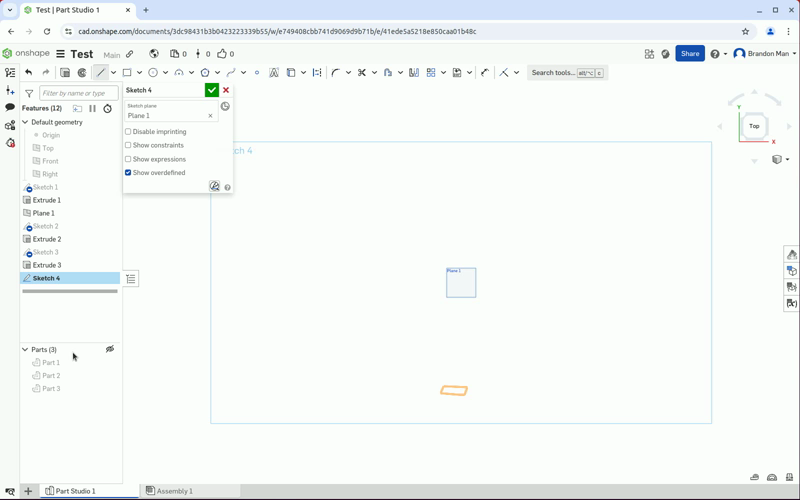
mouse_move(450, 387)
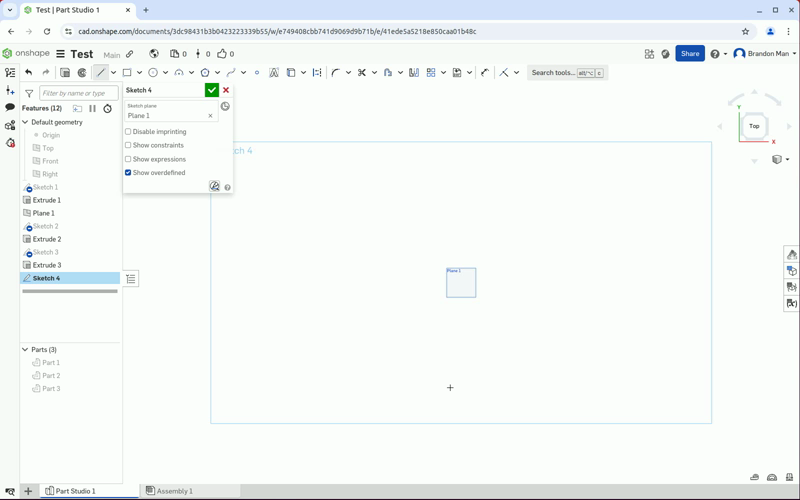
click(450, 387)
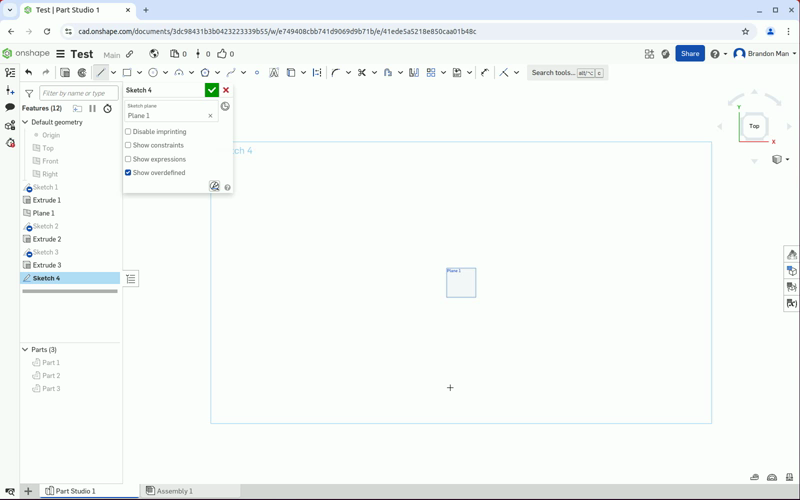
key_up(shift)
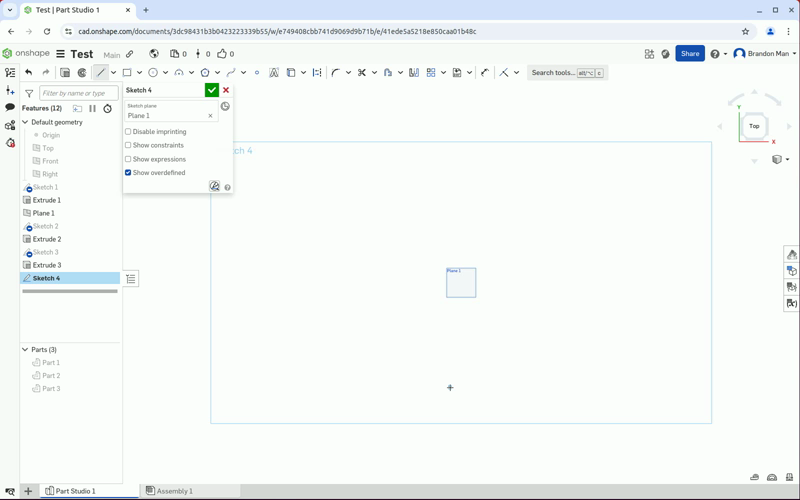
key_down(shift)
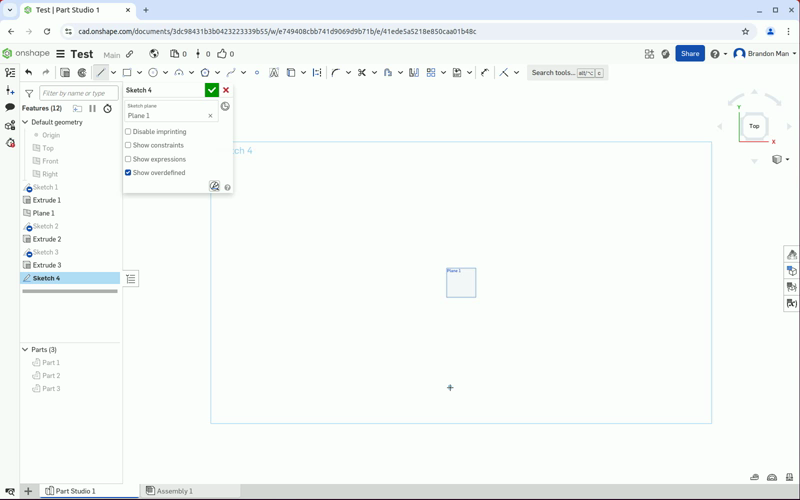
mouse_move(480, 387)
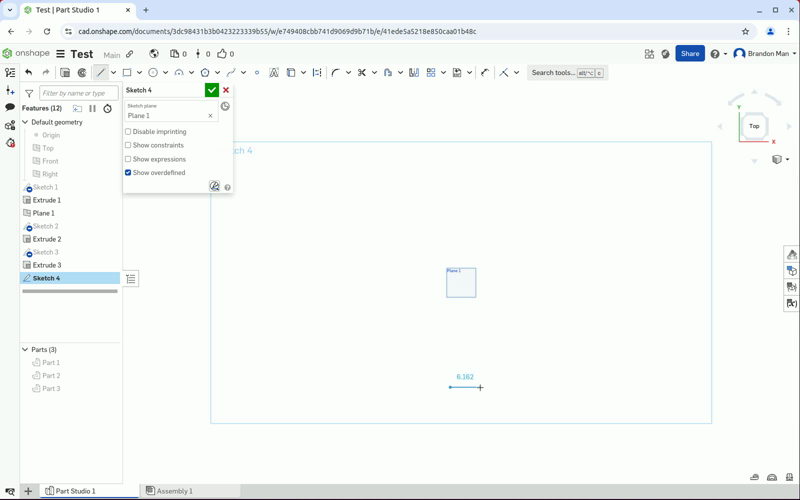
mouse_move(461, 387)
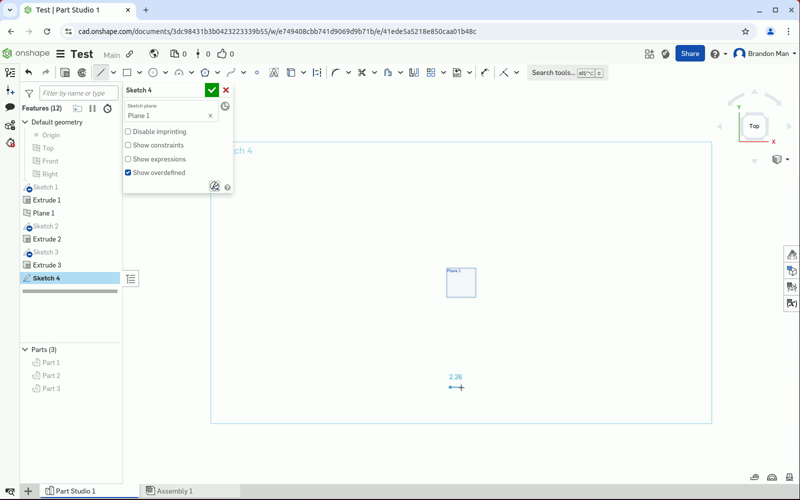
click(461, 387)
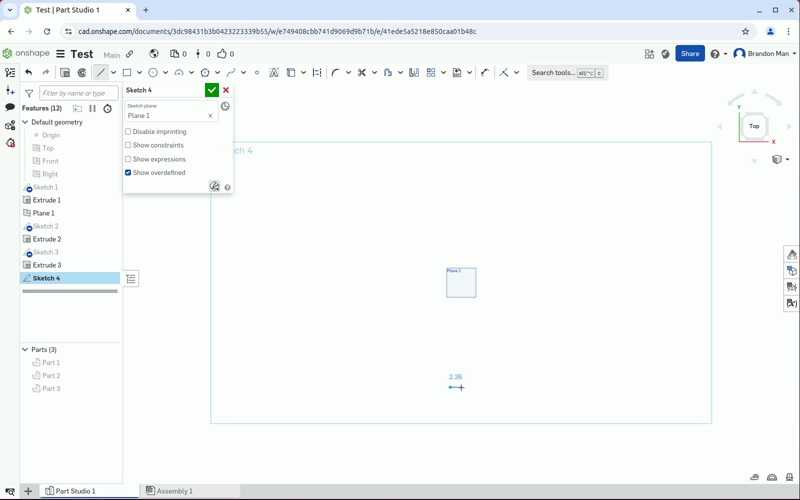
key_up(shift)
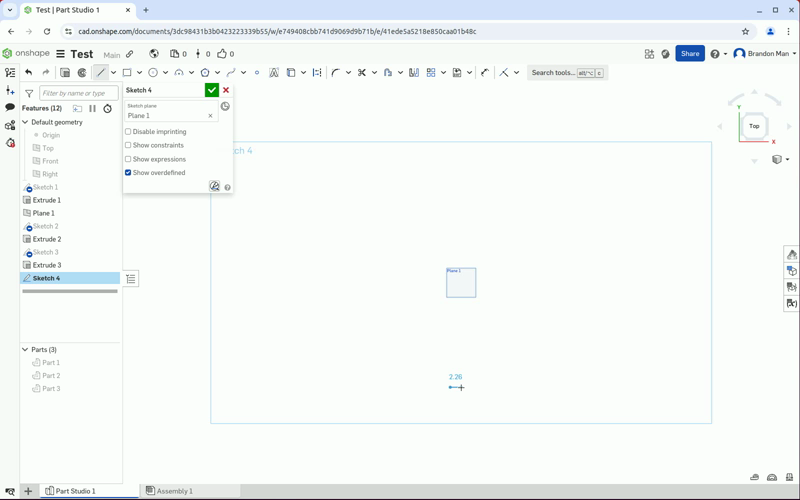
key(esc)
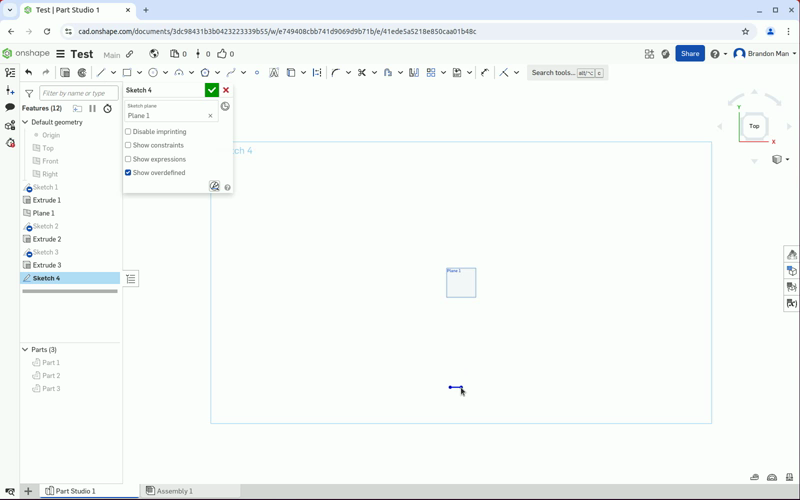
key(a)
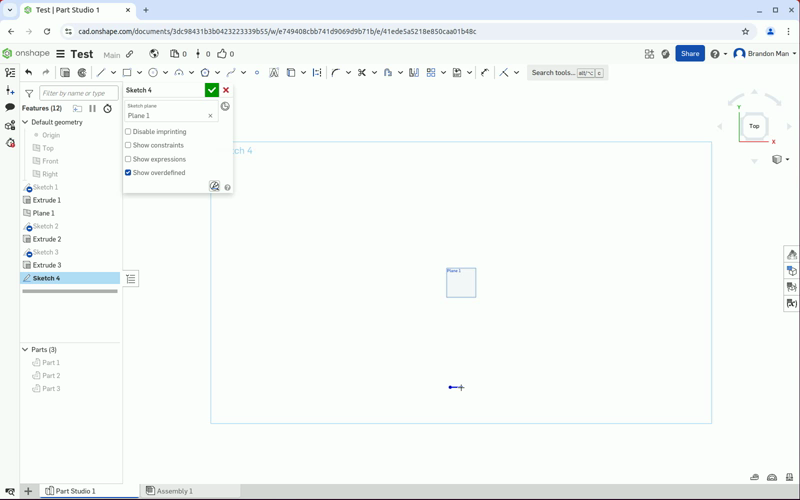
mouse_move(461, 387)
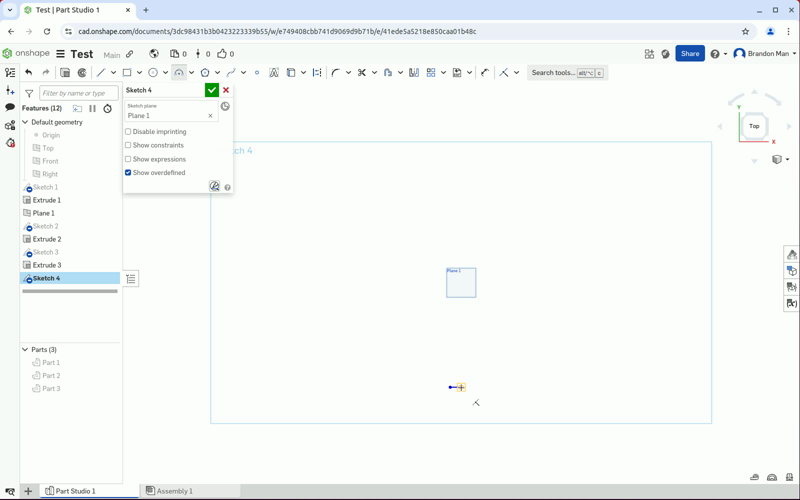
click(461, 387)
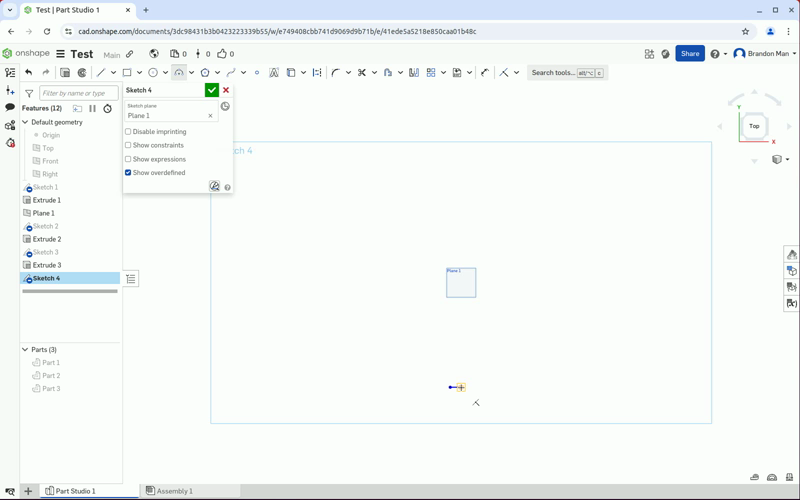
key_down(shift)
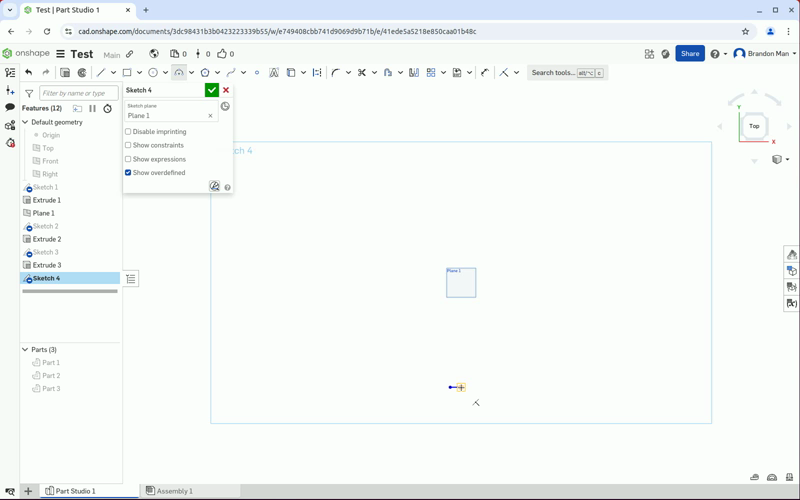
mouse_move(463, 178)
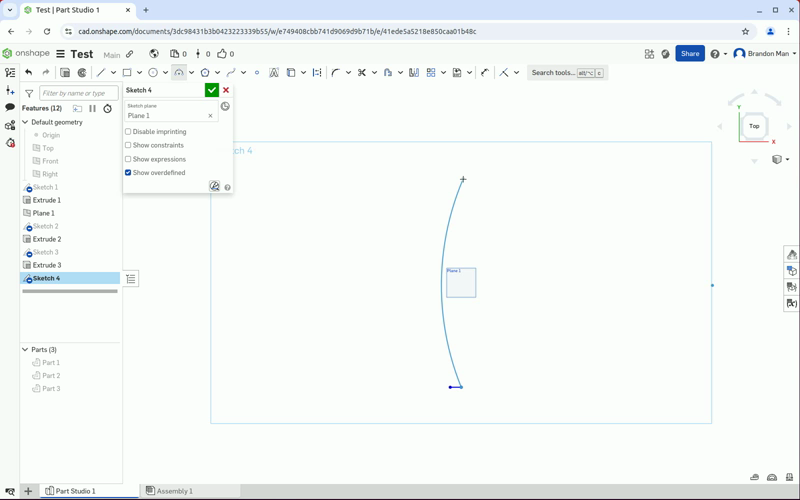
click(463, 178)
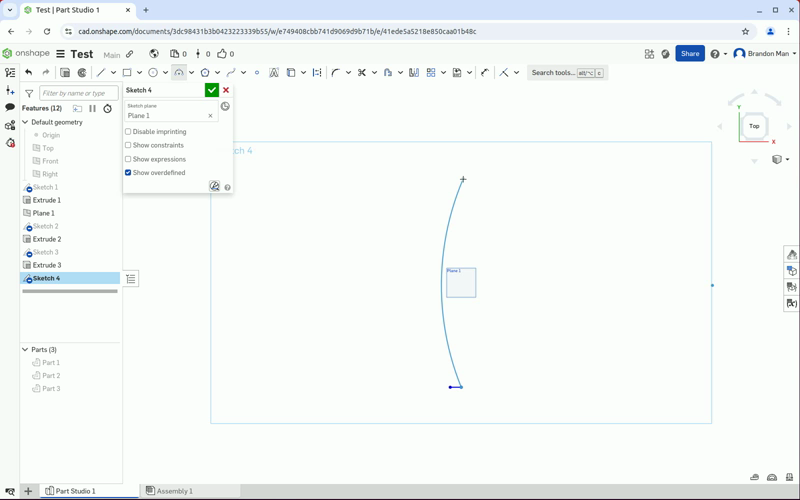
mouse_move(480, 282)
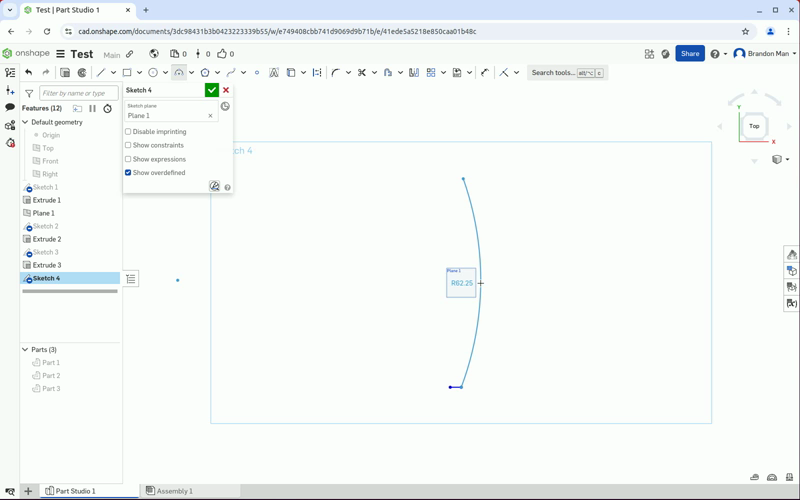
click(480, 282)
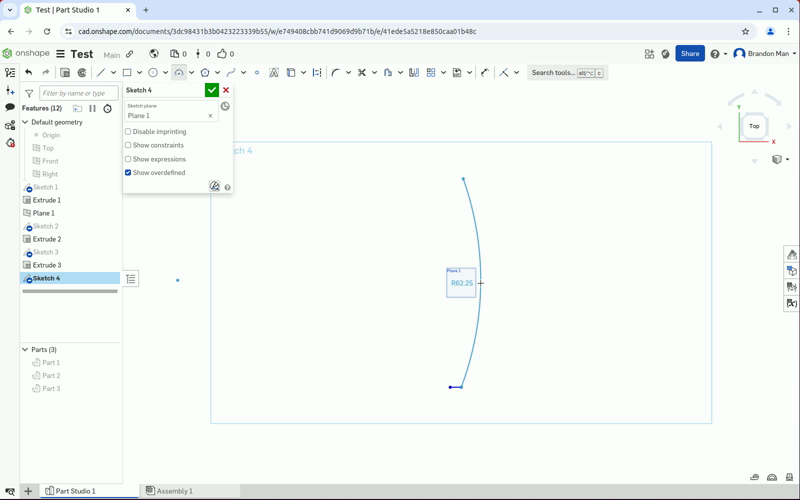
key_up(shift)
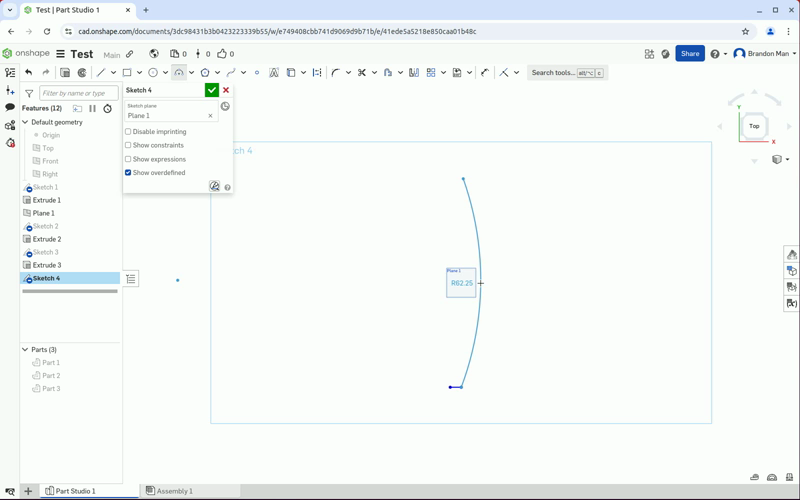
key(esc)
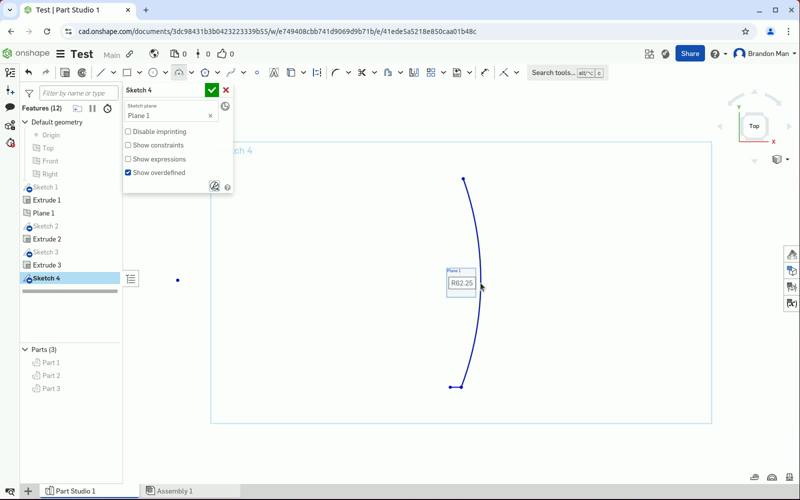
key(l)
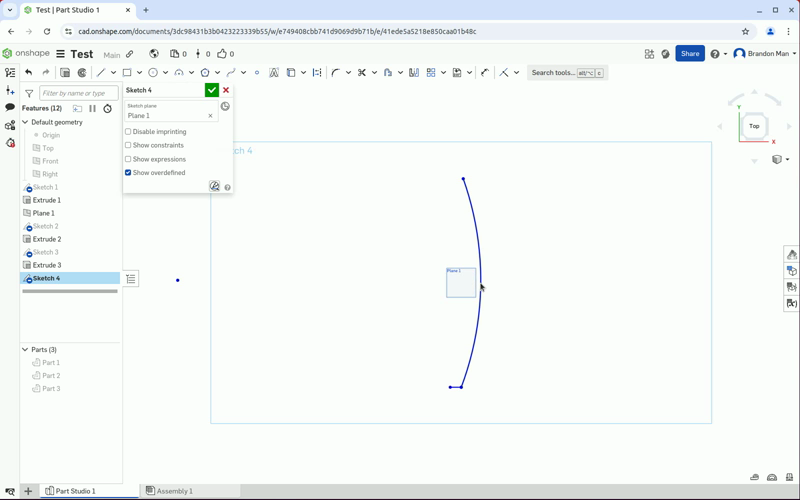
mouse_move(463, 178)
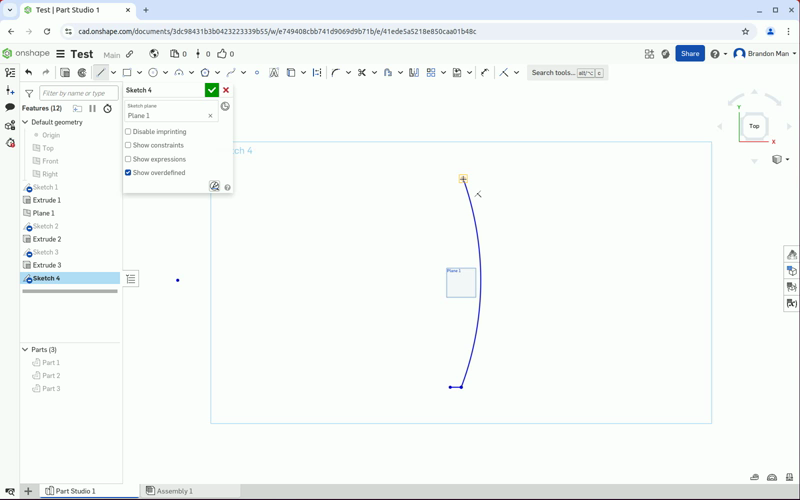
click(463, 178)
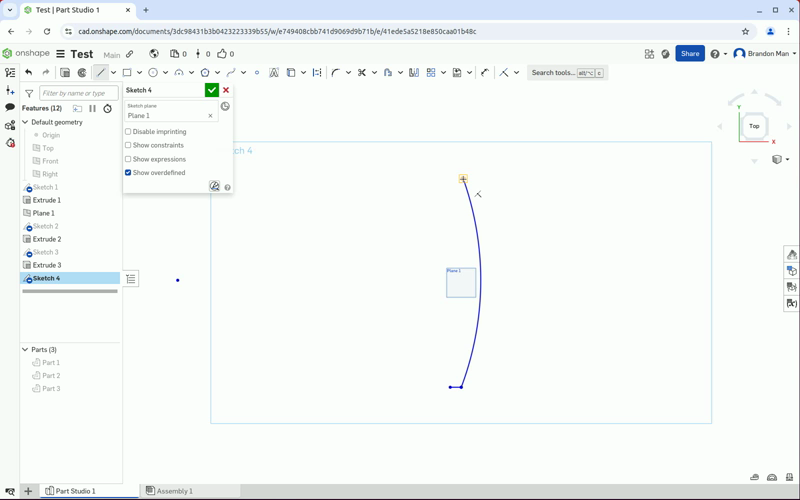
key_down(shift)
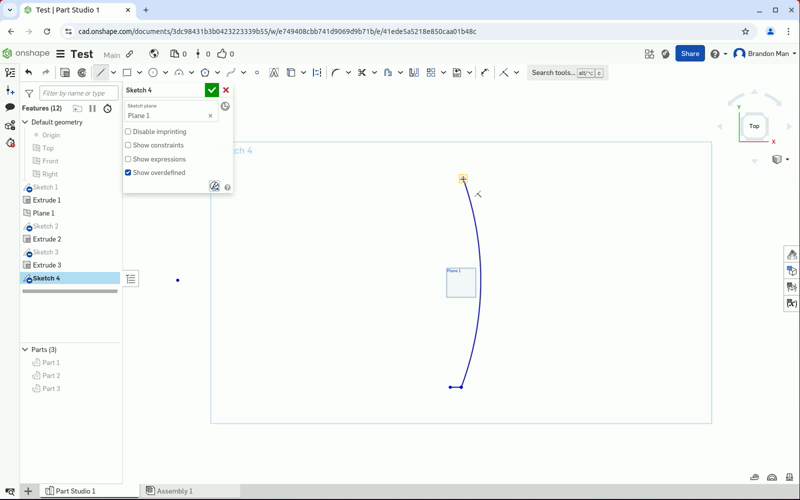
mouse_move(493, 178)
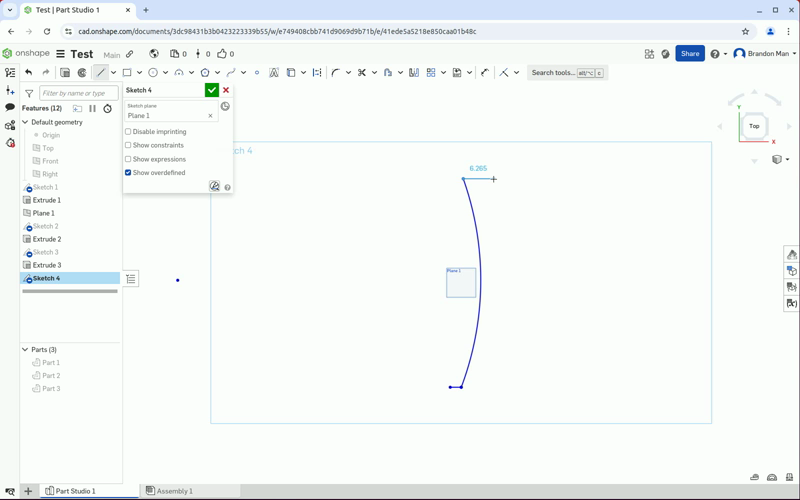
mouse_move(450, 178)
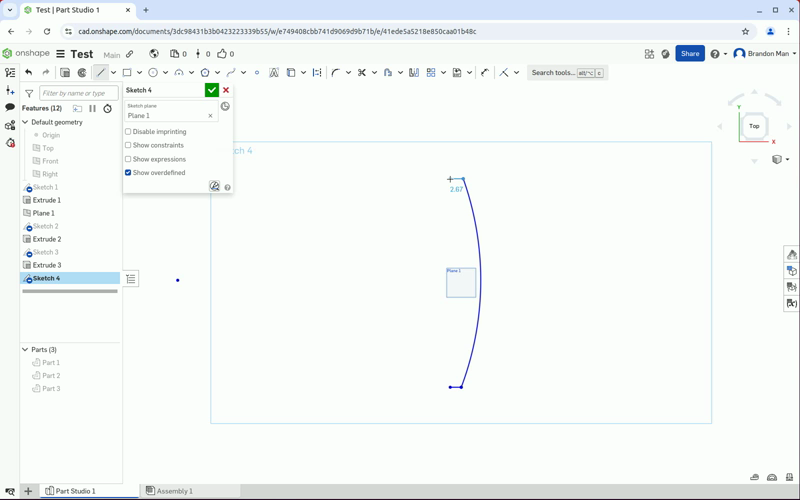
click(450, 178)
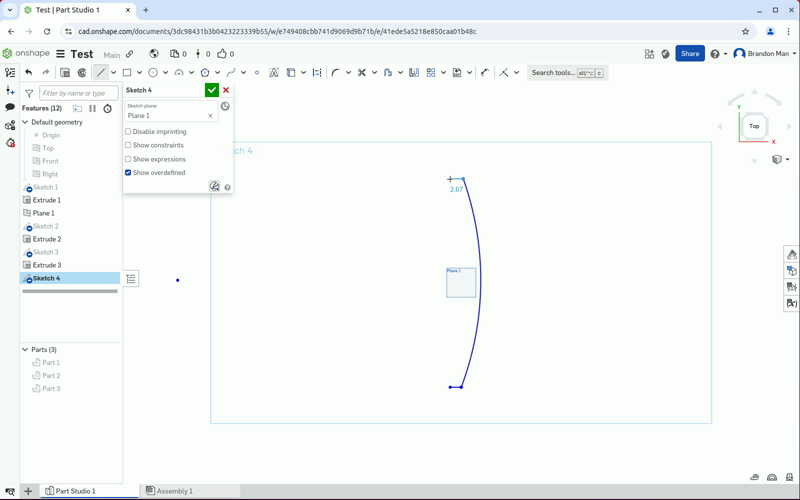
key_up(shift)
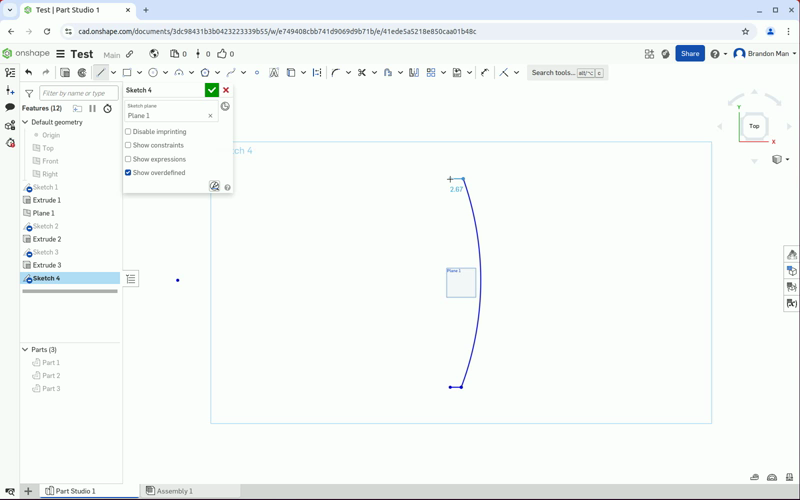
key(esc)
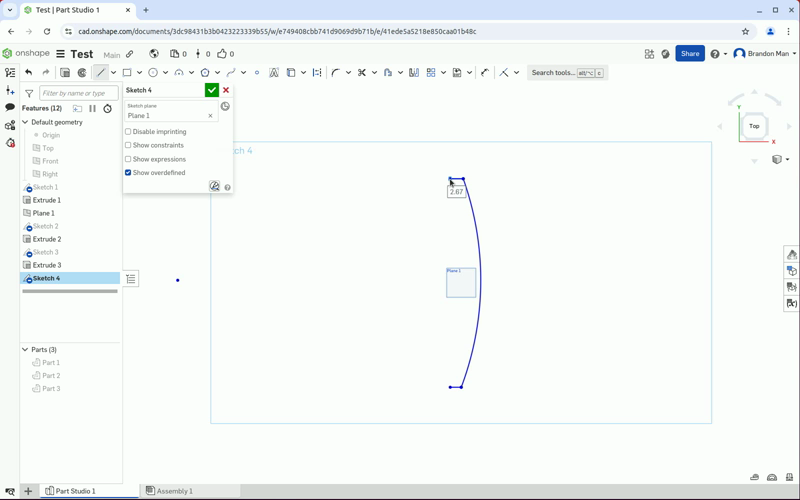
key(a)
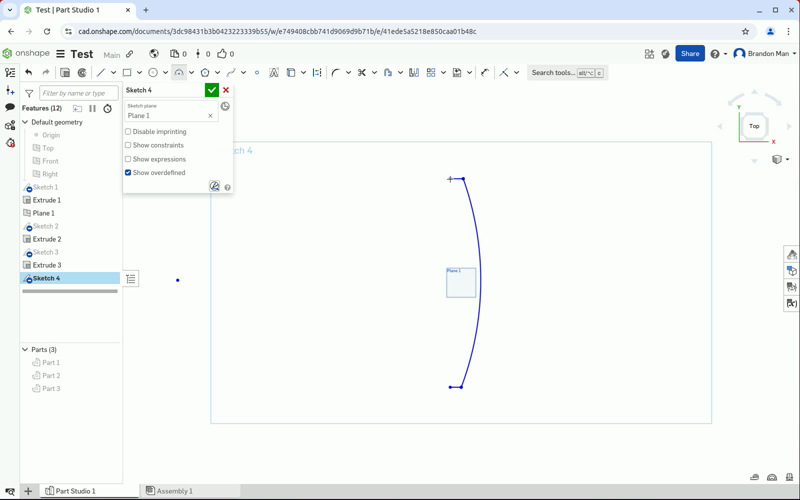
mouse_move(450, 178)
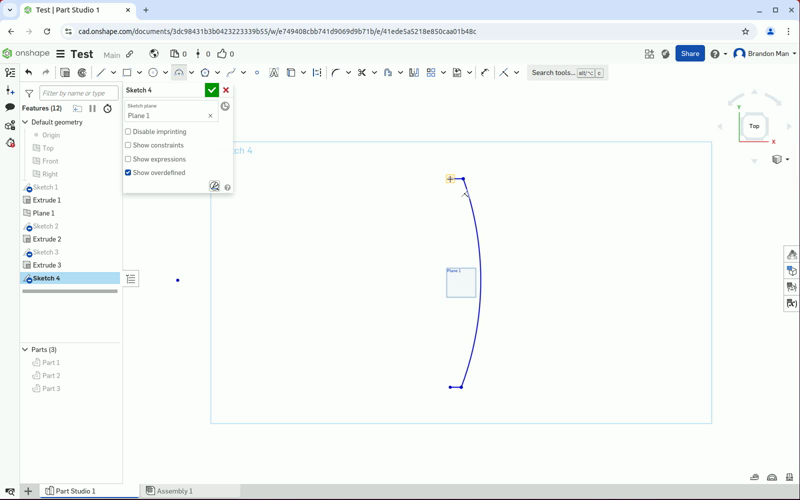
click(450, 178)
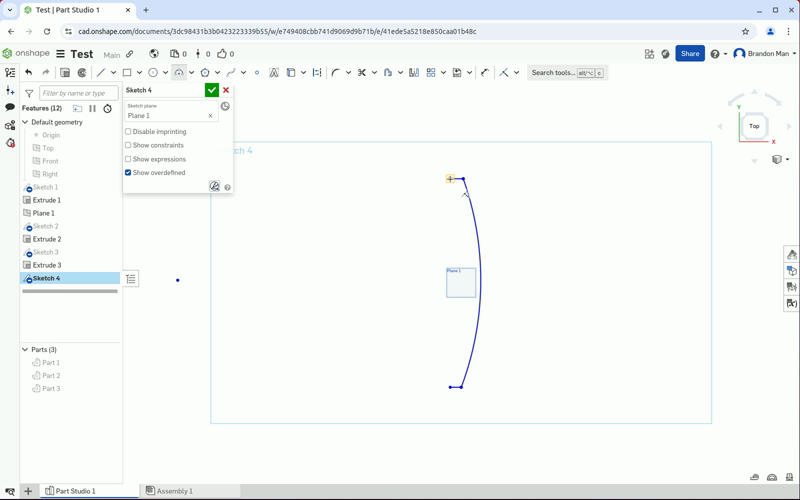
mouse_move(450, 387)
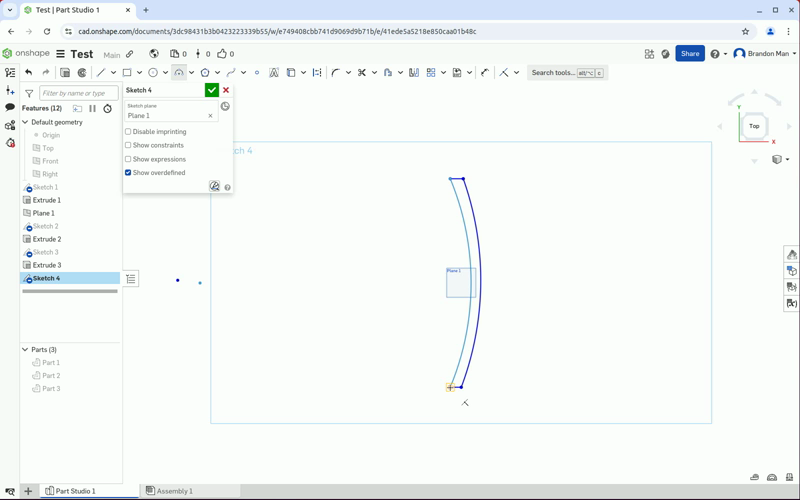
click(450, 387)
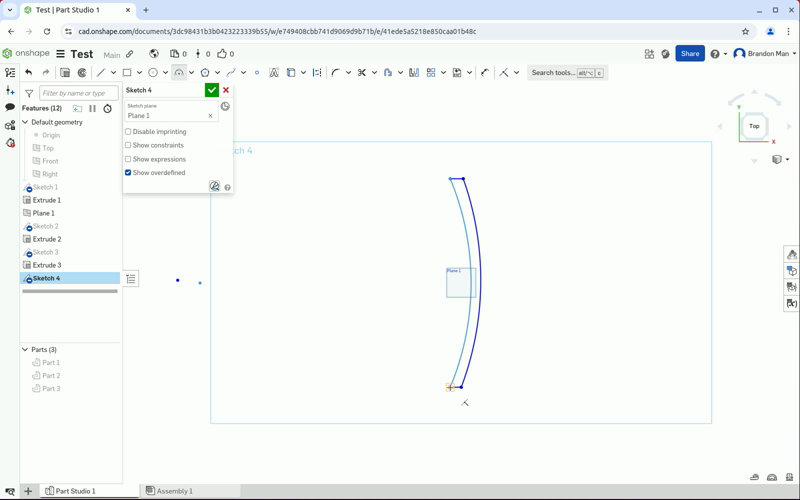
key_down(shift)
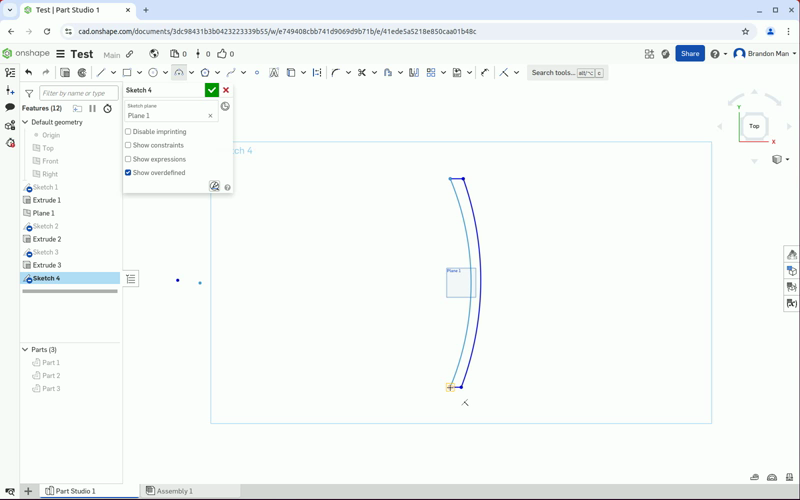
mouse_move(468, 282)
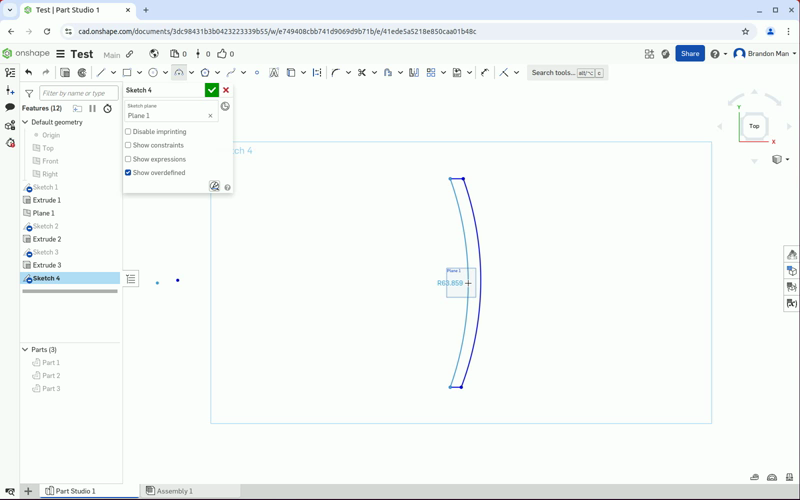
click(468, 282)
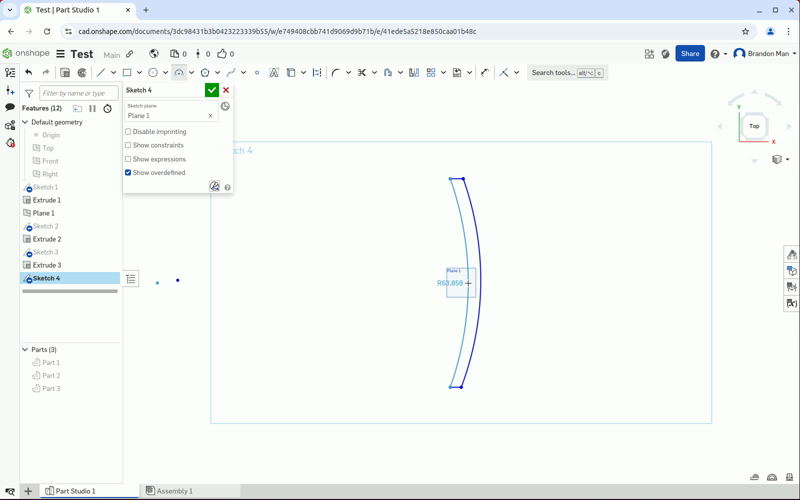
key_up(shift)
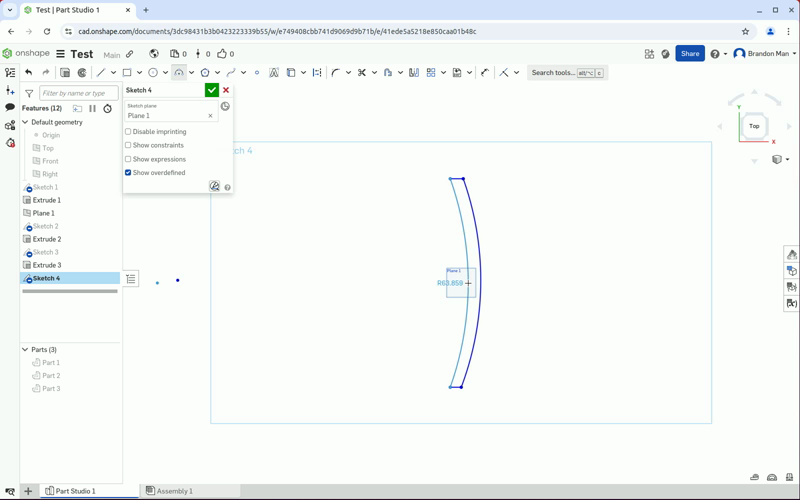
key(esc)
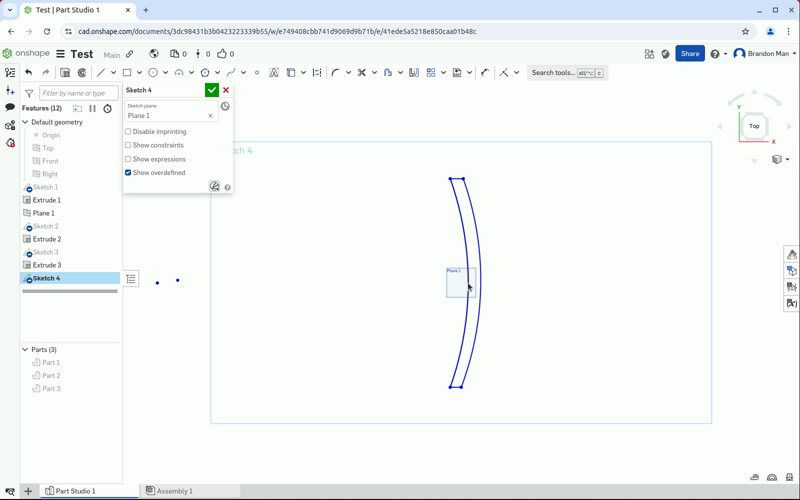
mouse_move(474, 256)
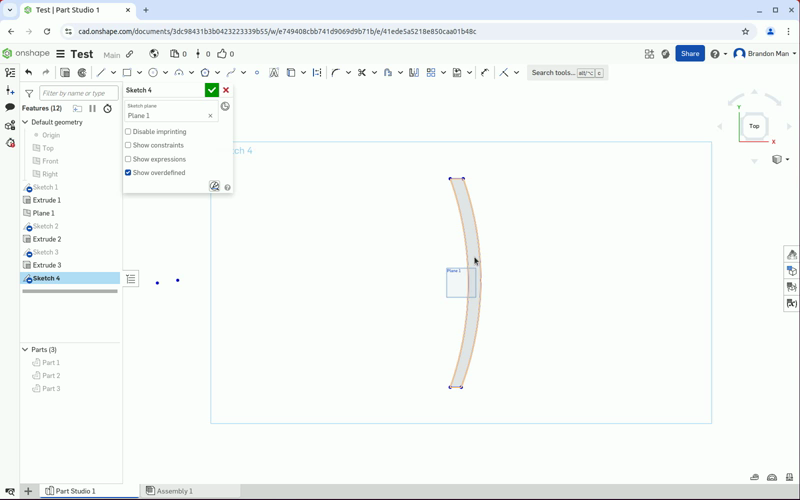
click(474, 256)
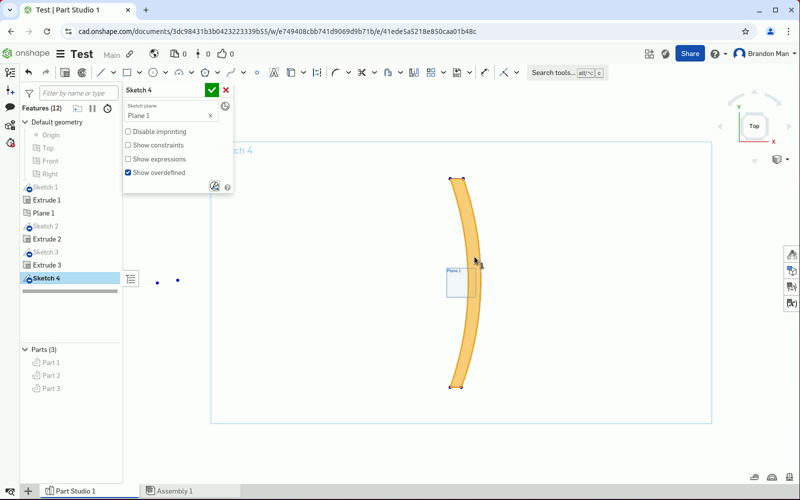
mouse_move(73, 352)
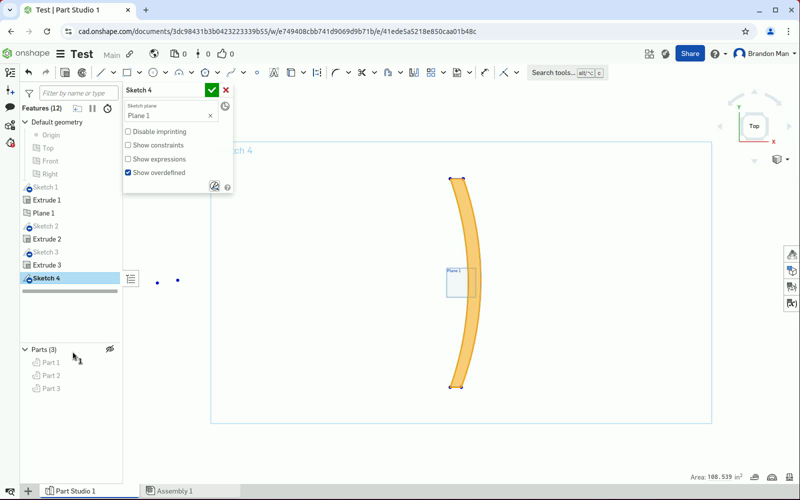
key(shift+y)
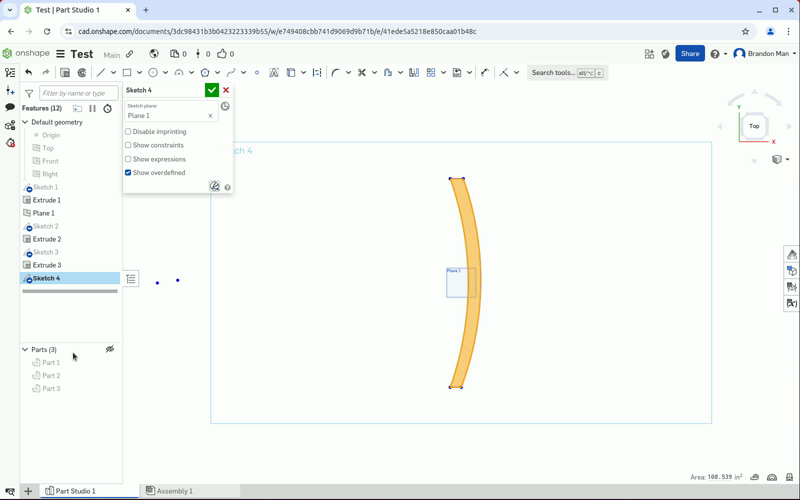
key(shift+e)
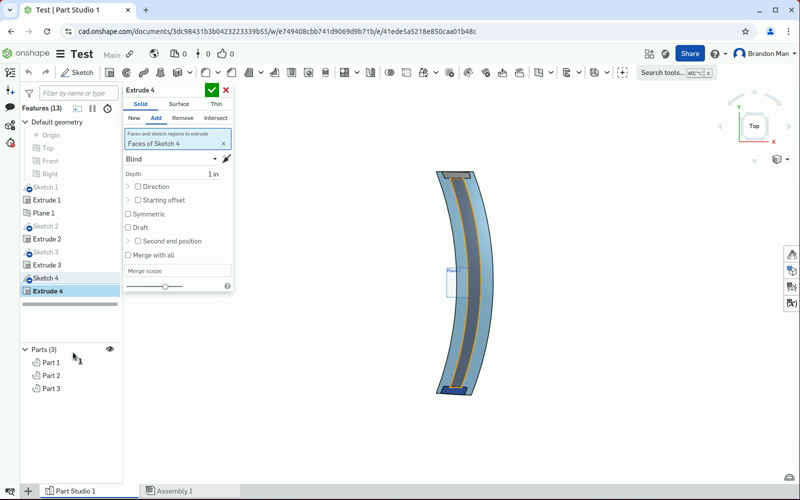
mouse_move(143, 106)
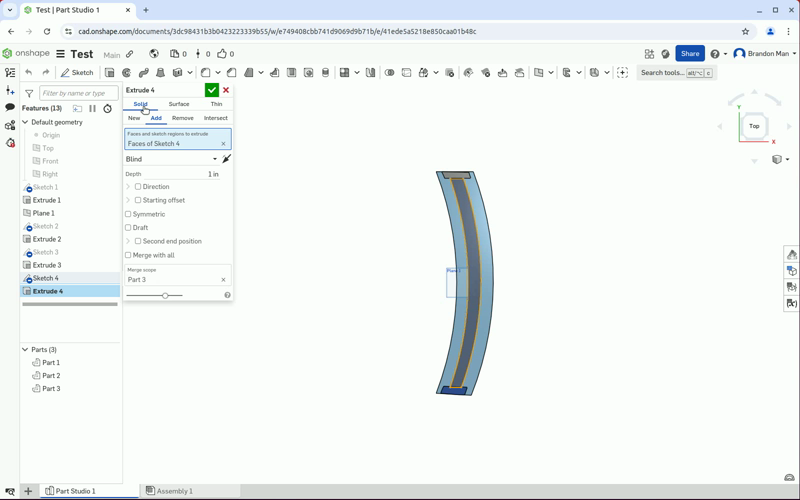
click(143, 106)
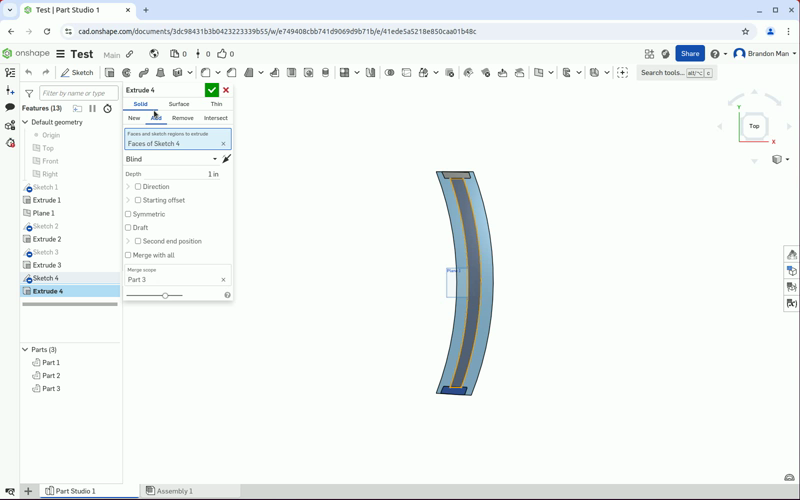
mouse_move(186, 120)
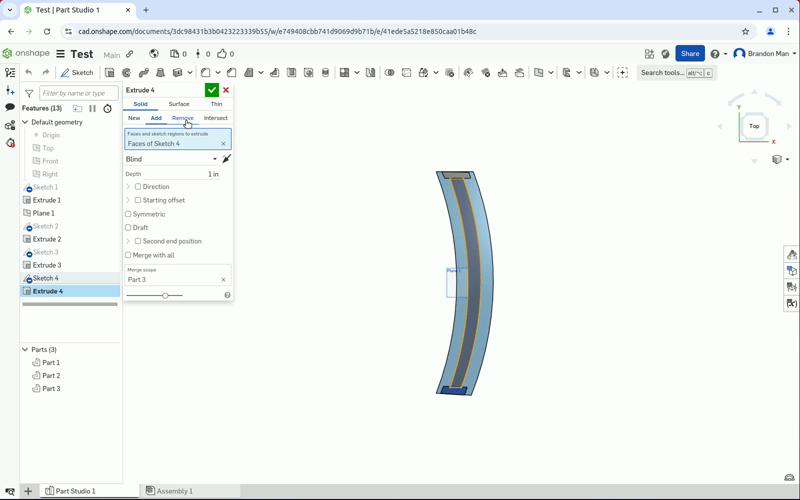
click(186, 120)
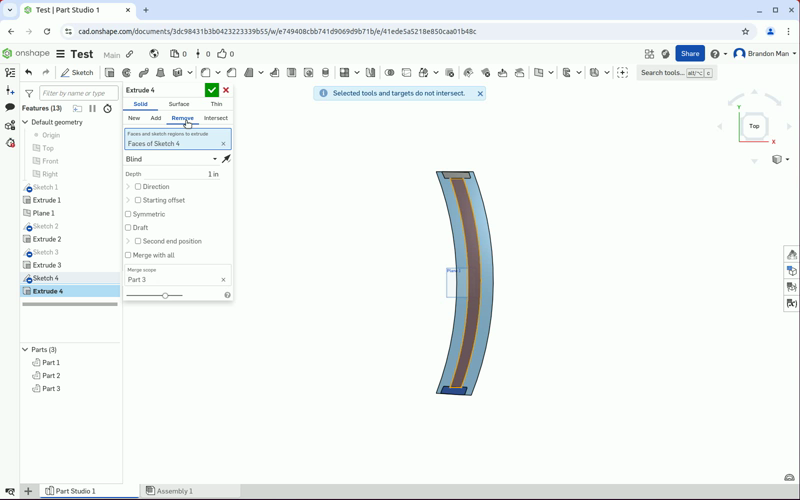
key(tab, 4)
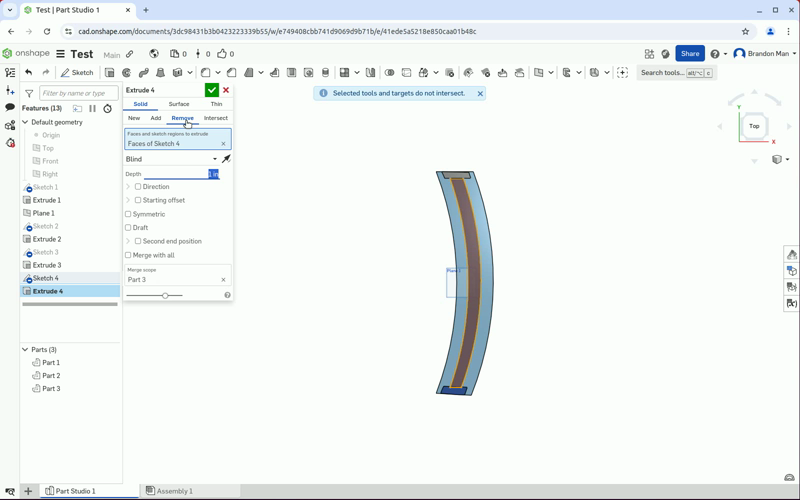
text(13.239)
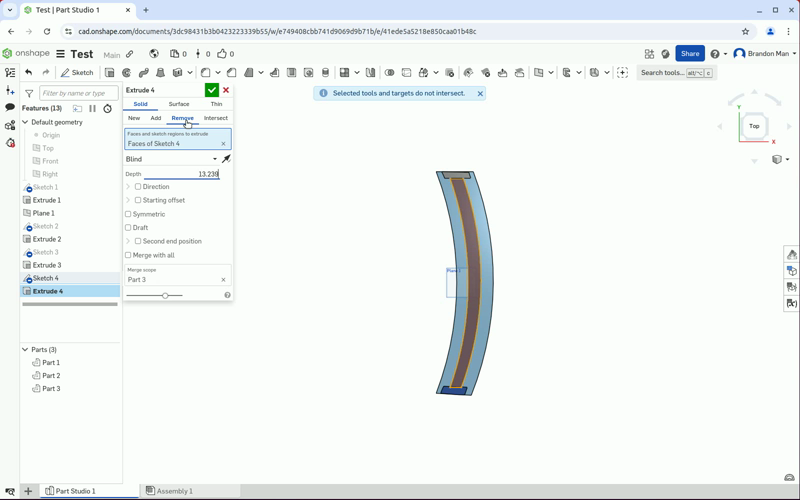
key(tab, 6)
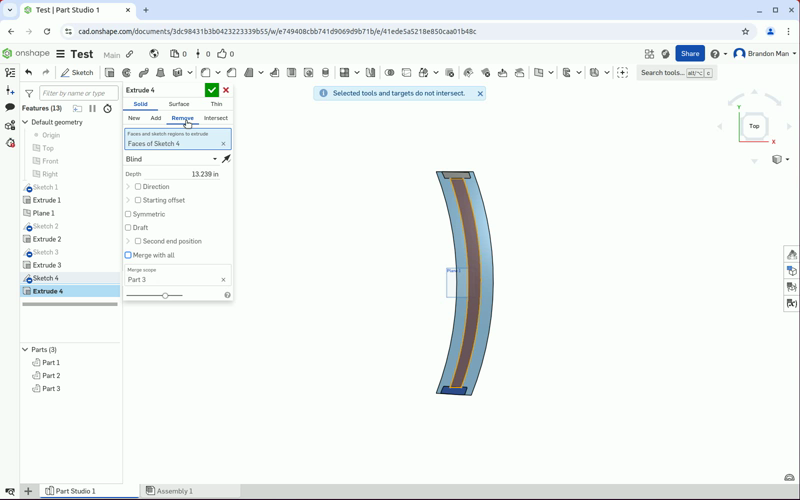
key(space)
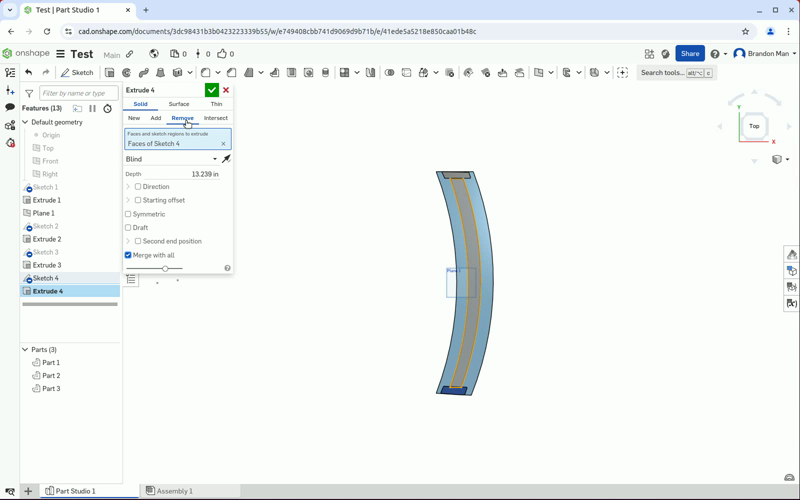
key(enter)
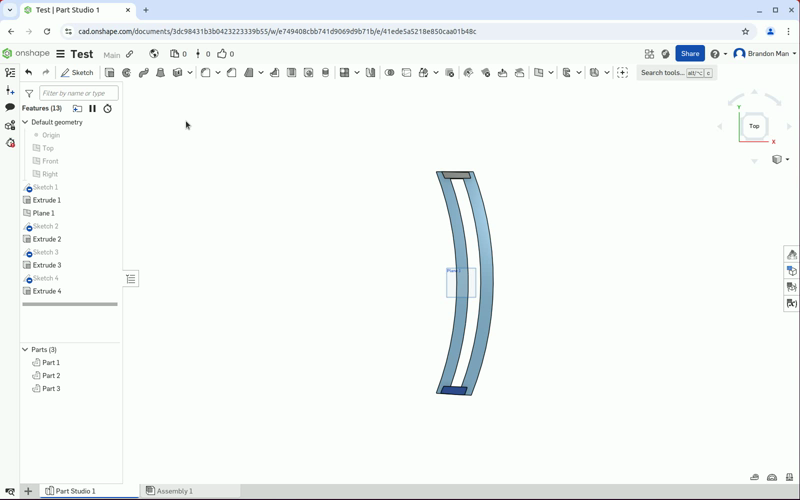
key(shift+h)
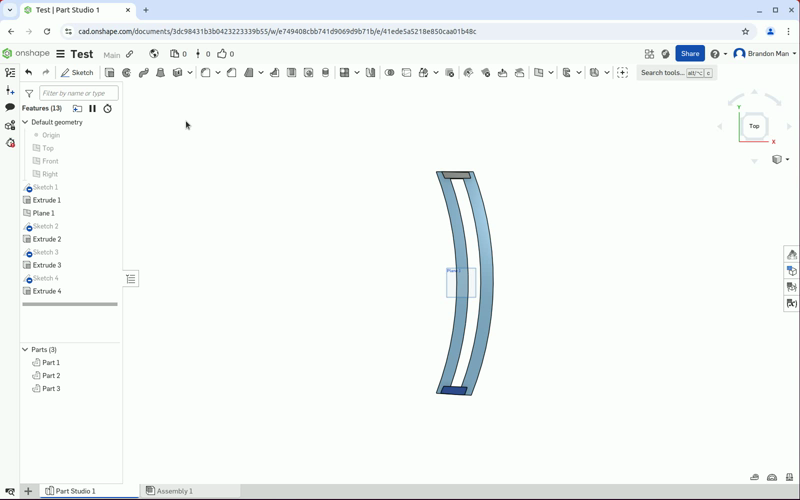
key(shift+h)
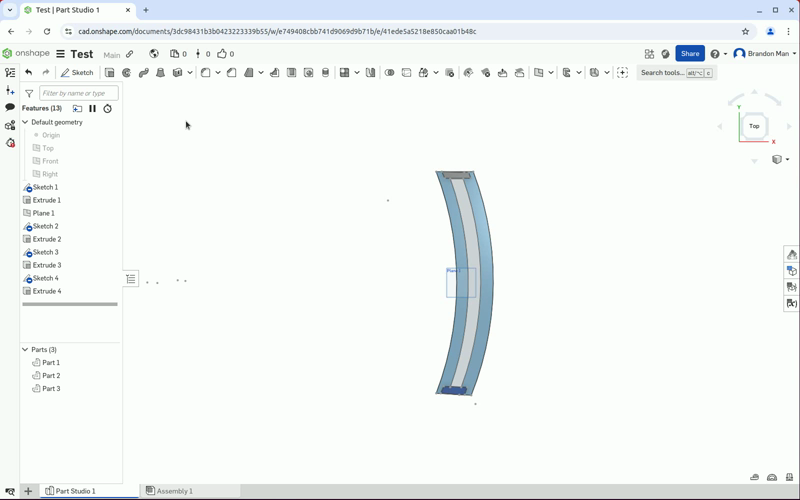
key(shift+7)
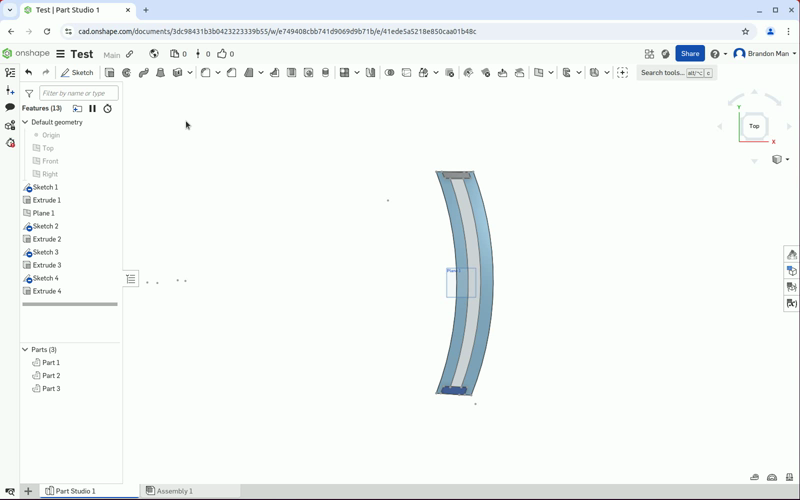
key(up, 3)
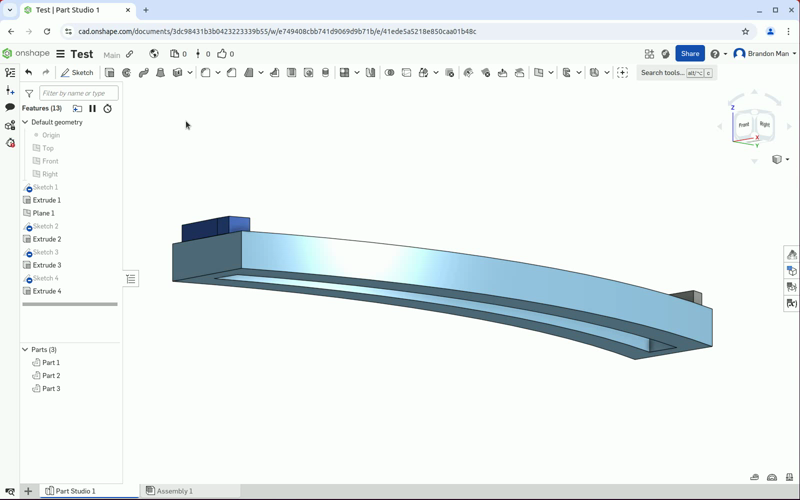
key(left, 3)
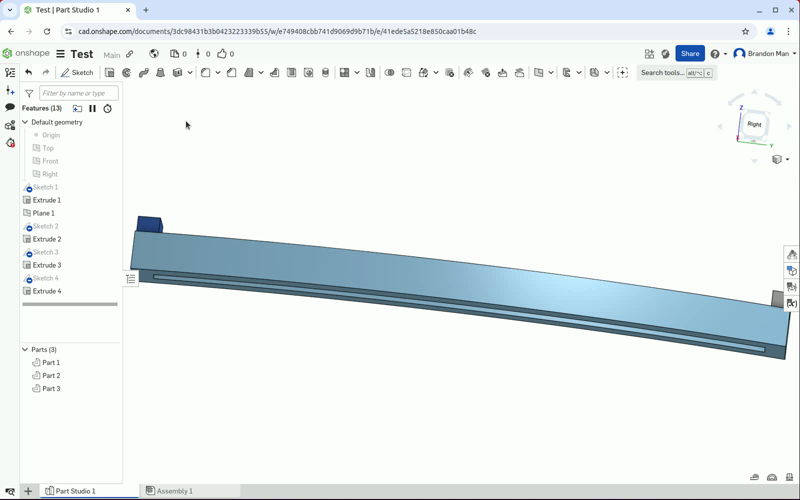
key(right, 3)
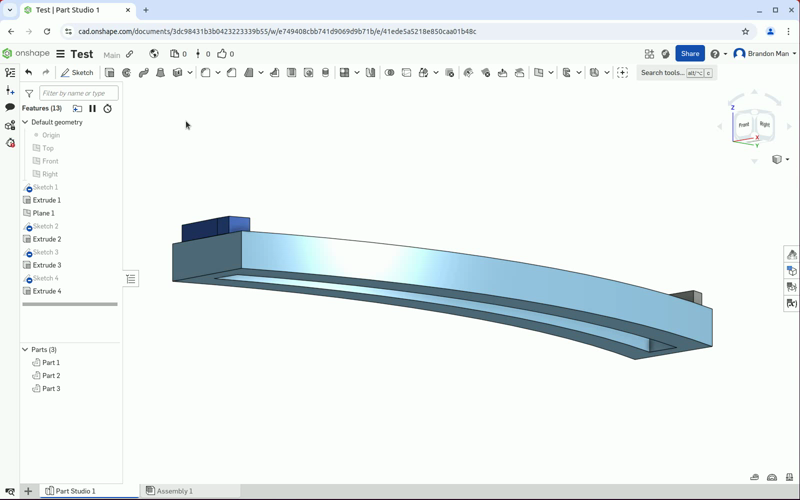
key(down, 3)
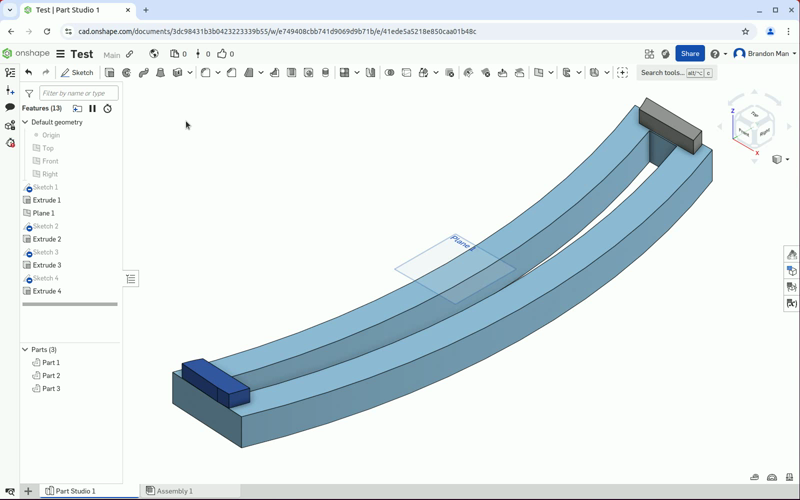
mouse_move(73, 189)
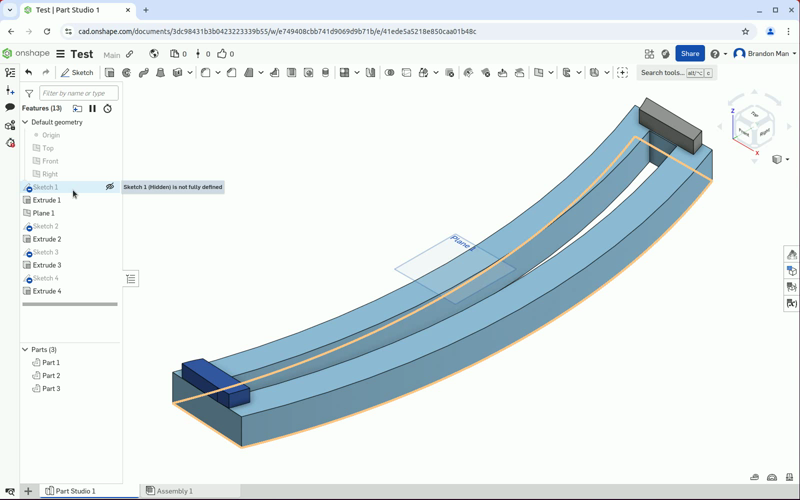
click(73, 189)